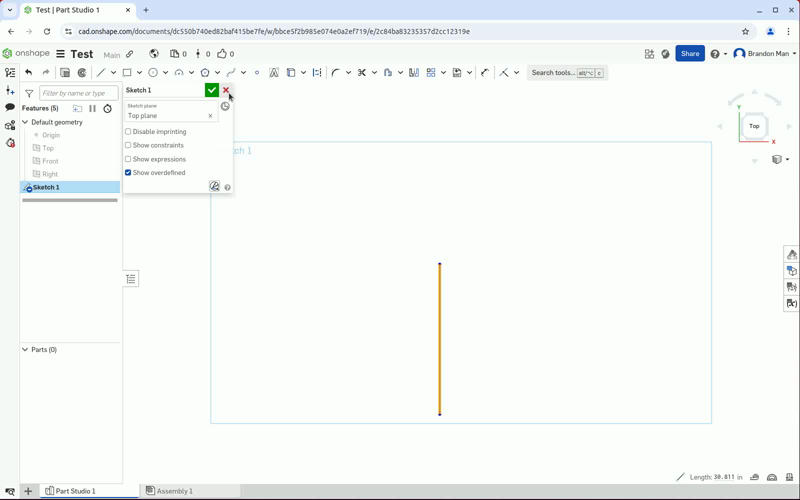
key(shift+h)
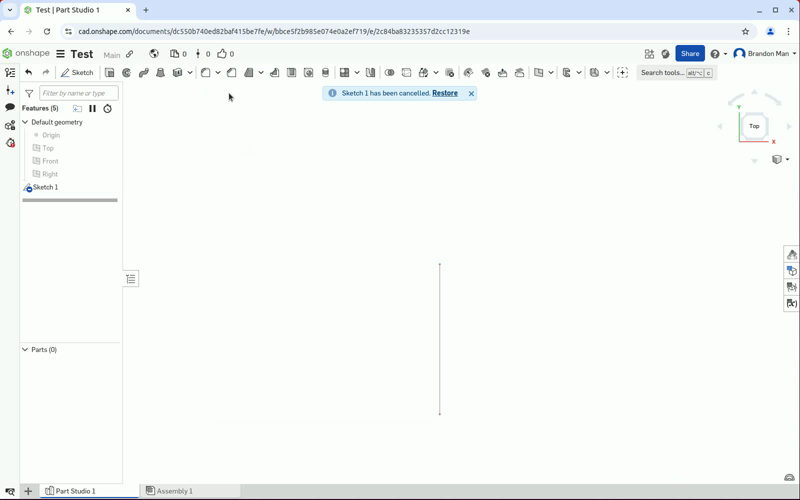
key(shift+s)
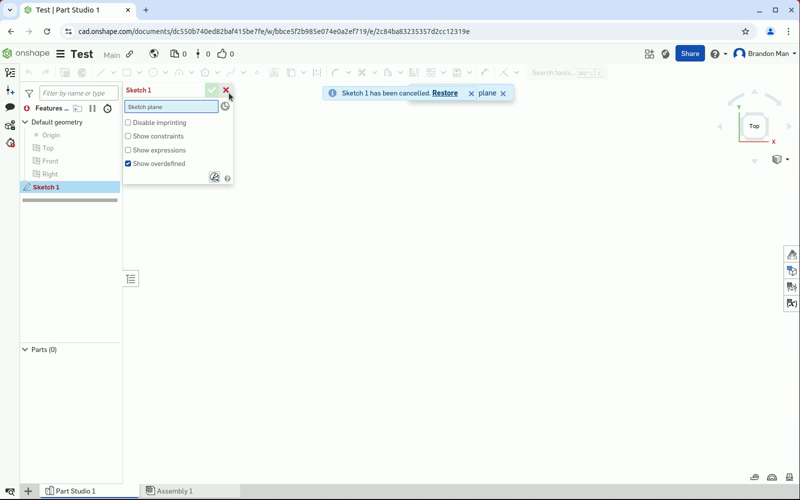
mouse_move(73, 150)
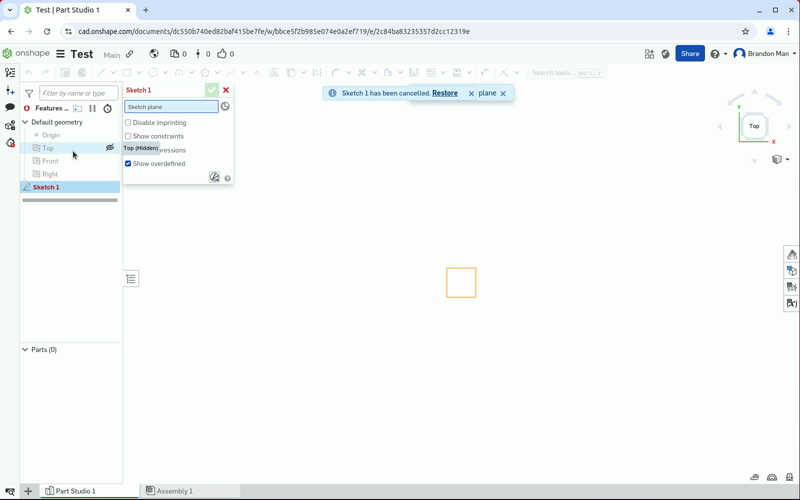
click(73, 150)
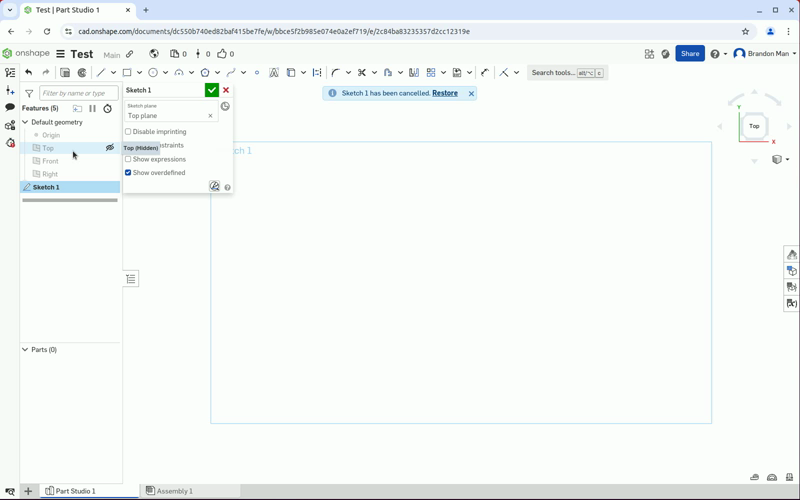
mouse_move(73, 352)
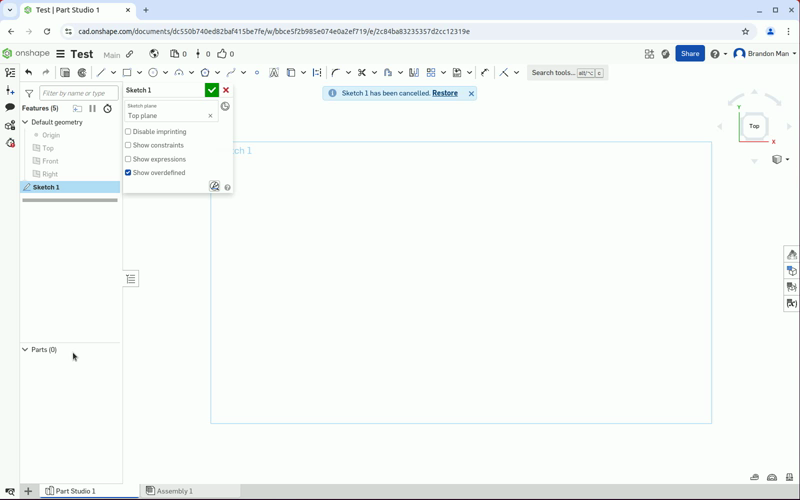
key(y)
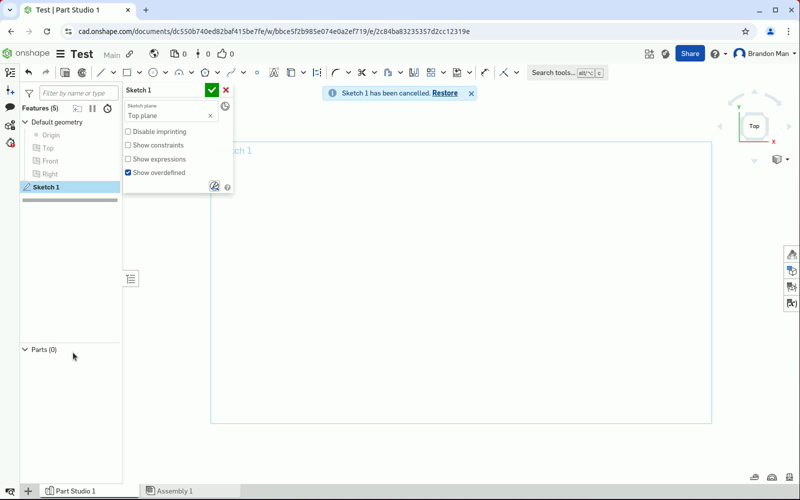
key(l)
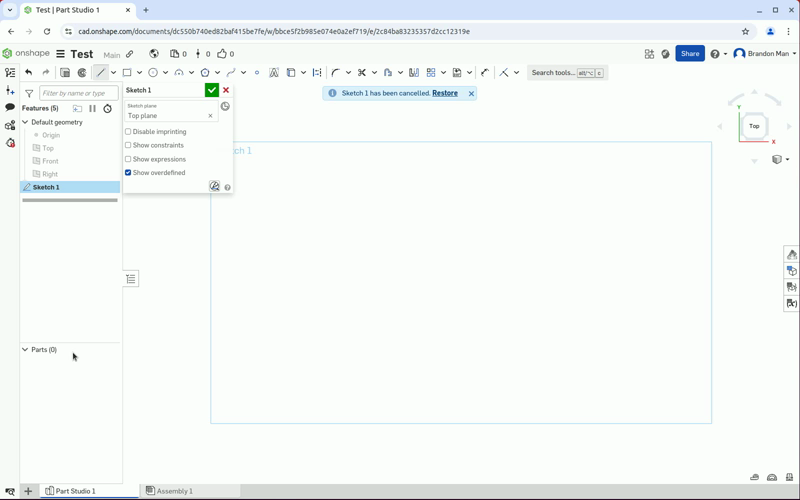
key_down(shift)
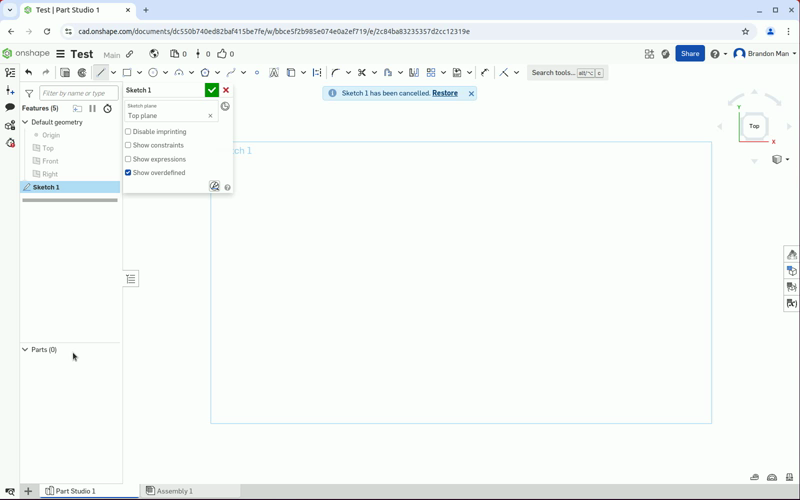
mouse_move(502, 184)
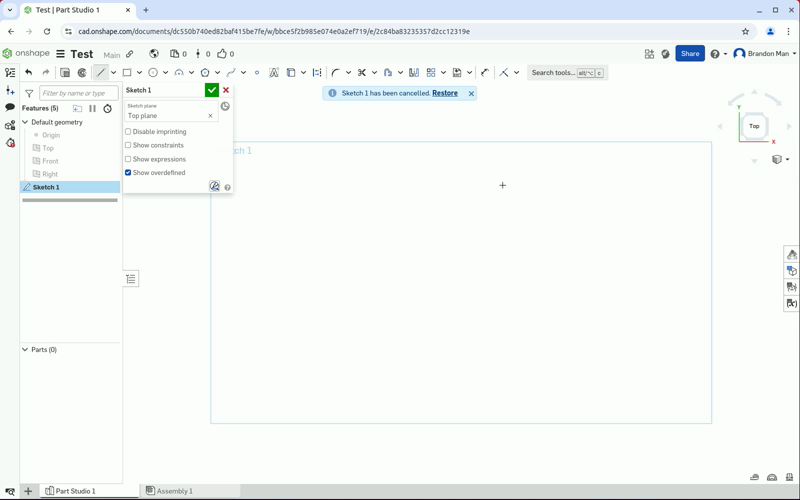
click(502, 184)
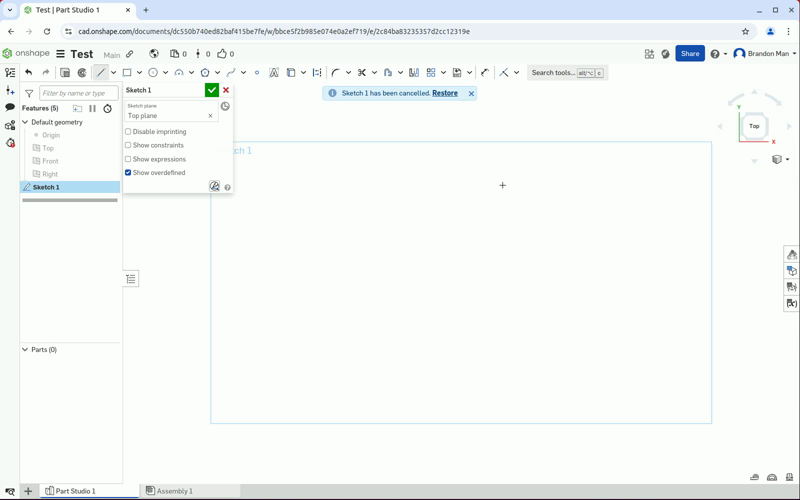
key_up(shift)
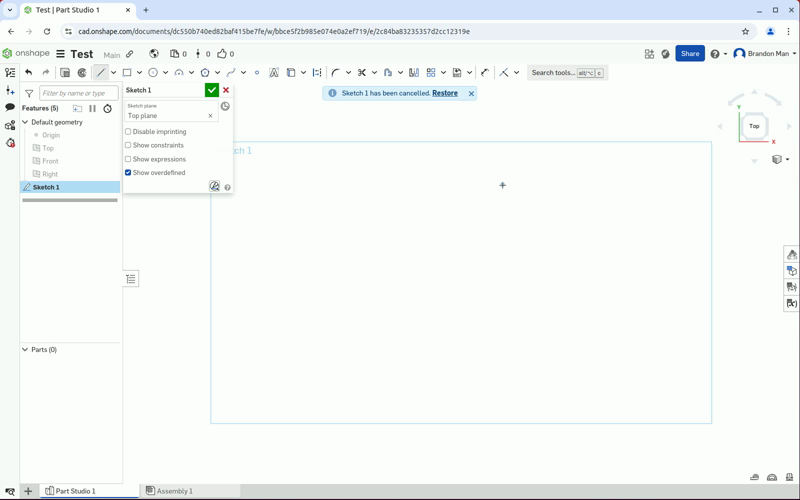
key_down(shift)
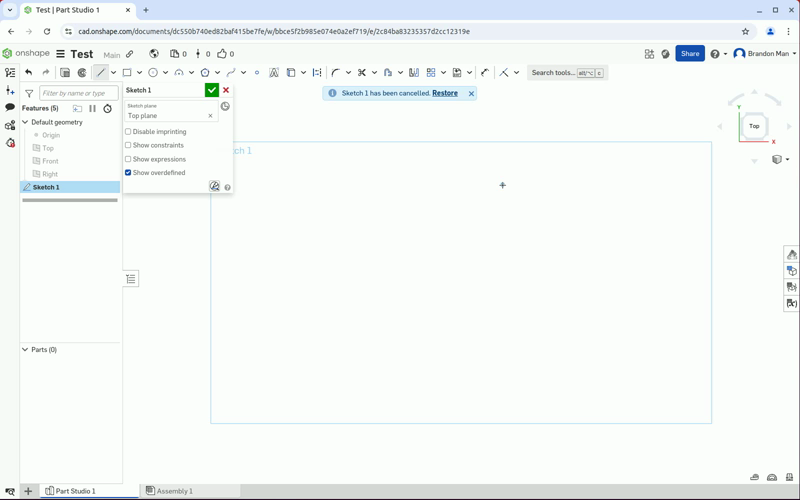
mouse_move(532, 184)
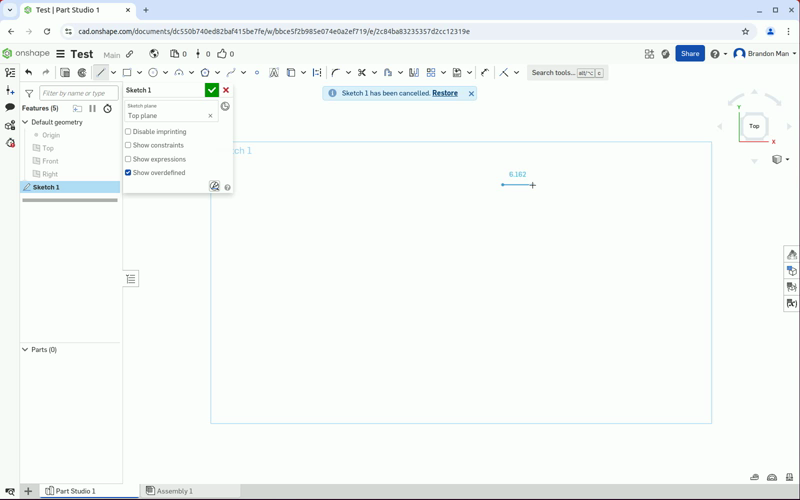
mouse_move(518, 184)
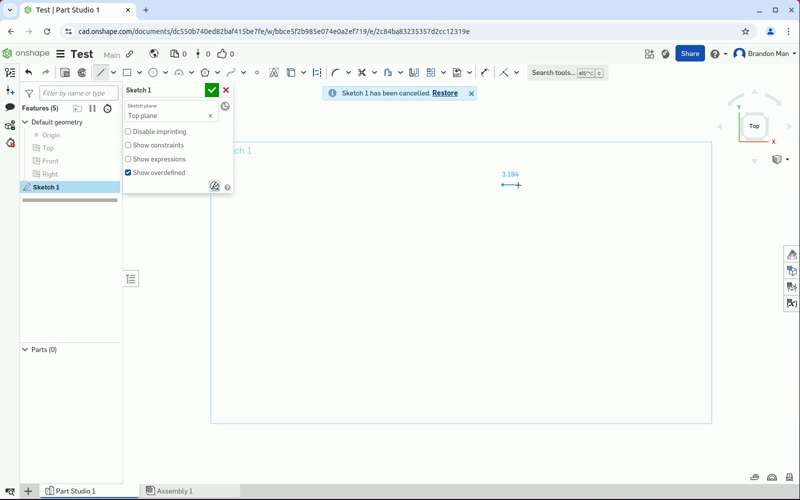
click(518, 184)
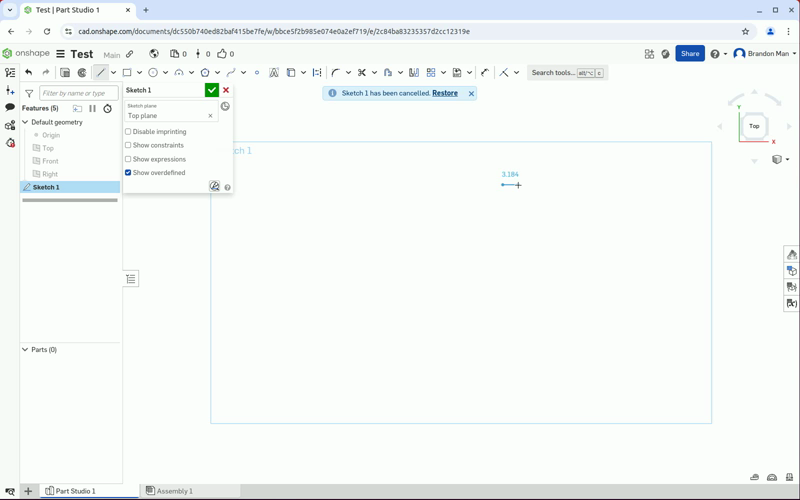
key_up(shift)
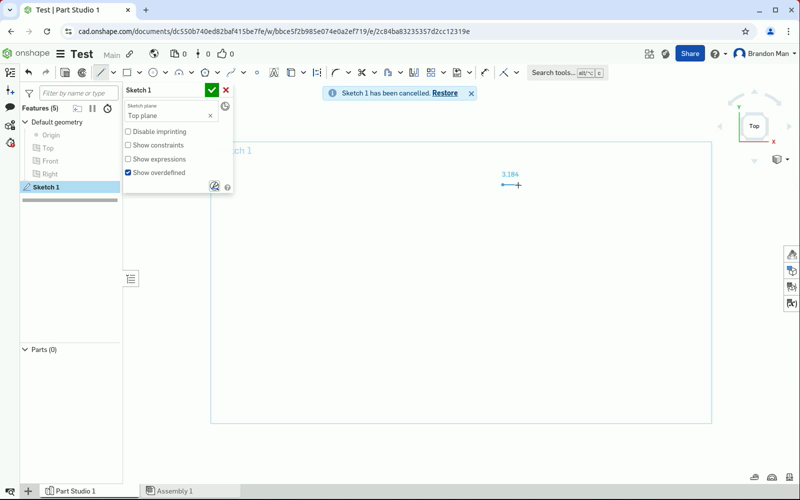
key_down(shift)
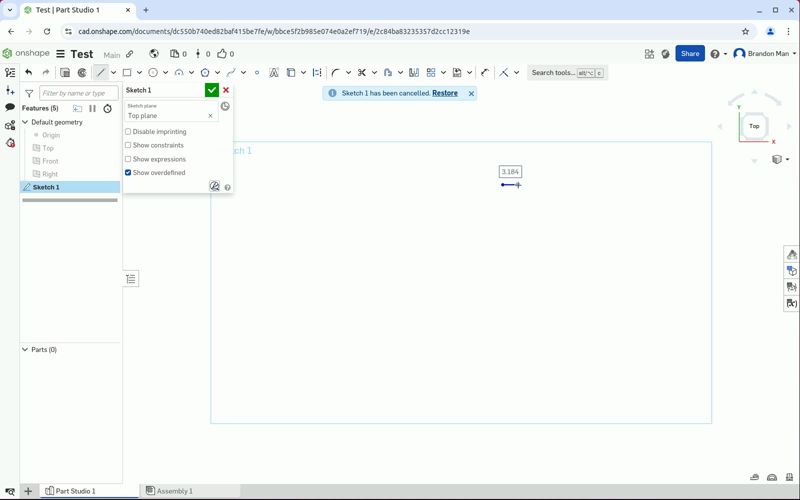
mouse_move(548, 184)
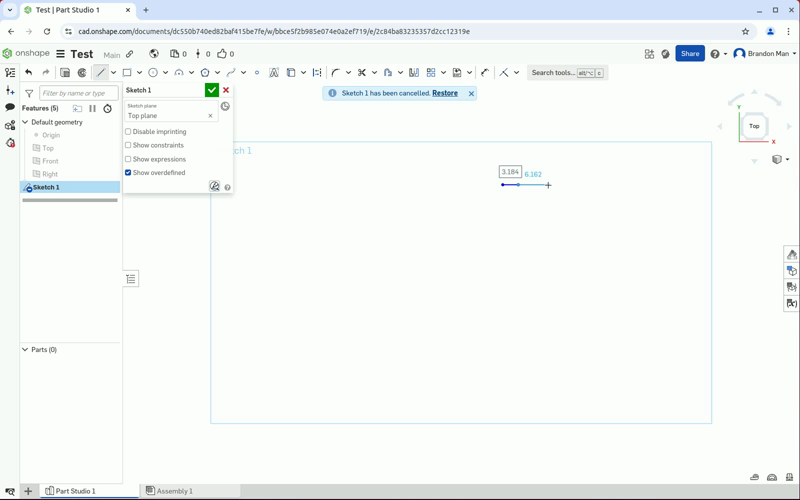
mouse_move(518, 169)
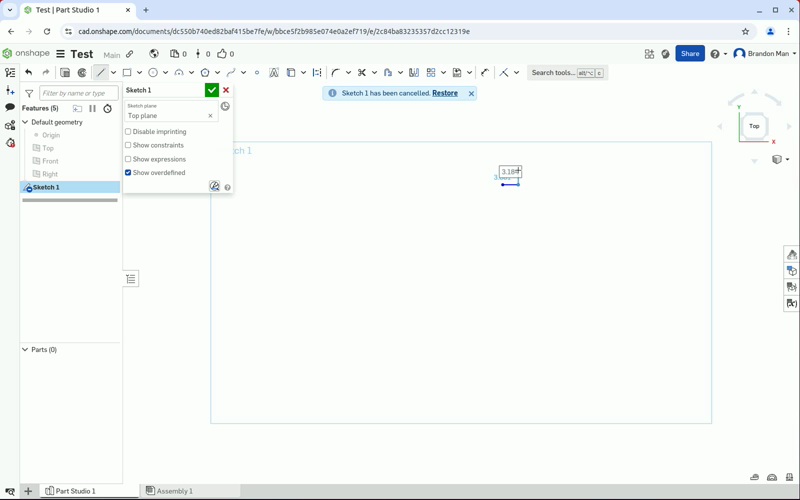
click(518, 169)
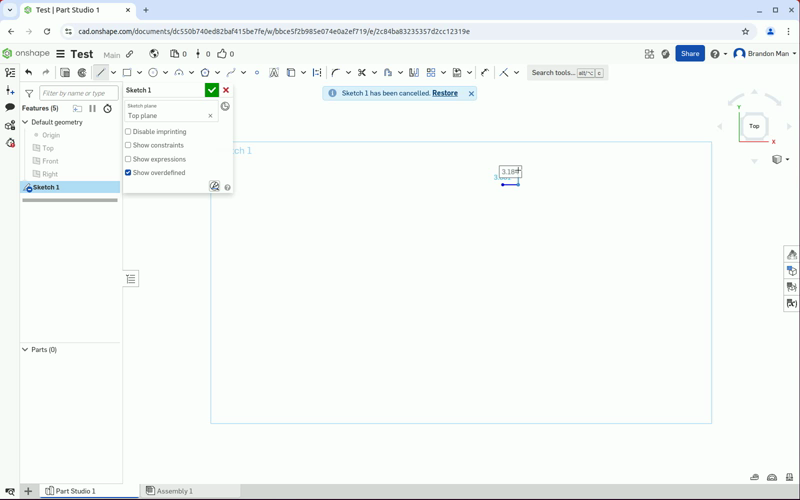
key_up(shift)
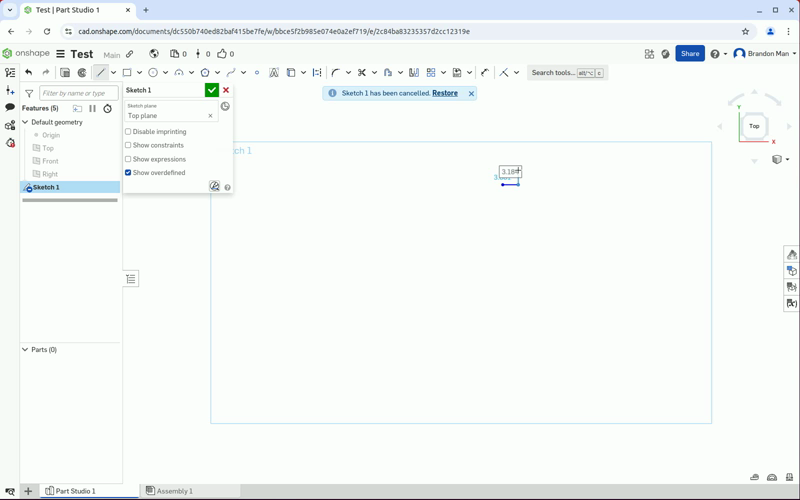
key_down(shift)
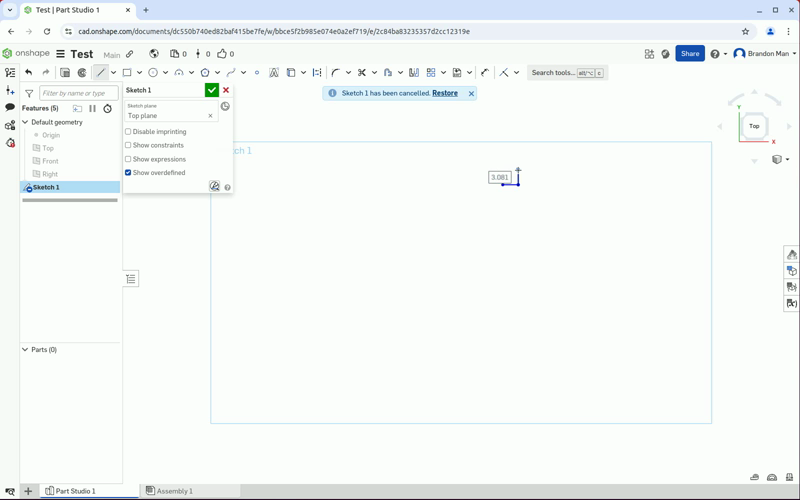
mouse_move(548, 169)
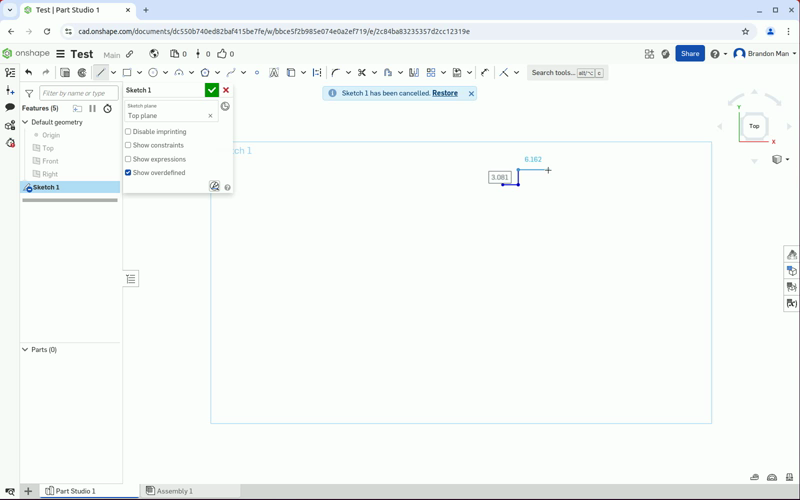
mouse_move(502, 169)
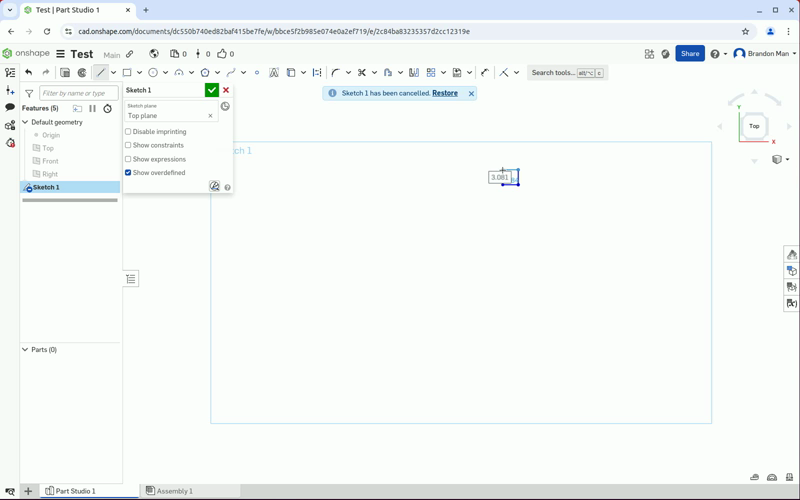
click(502, 169)
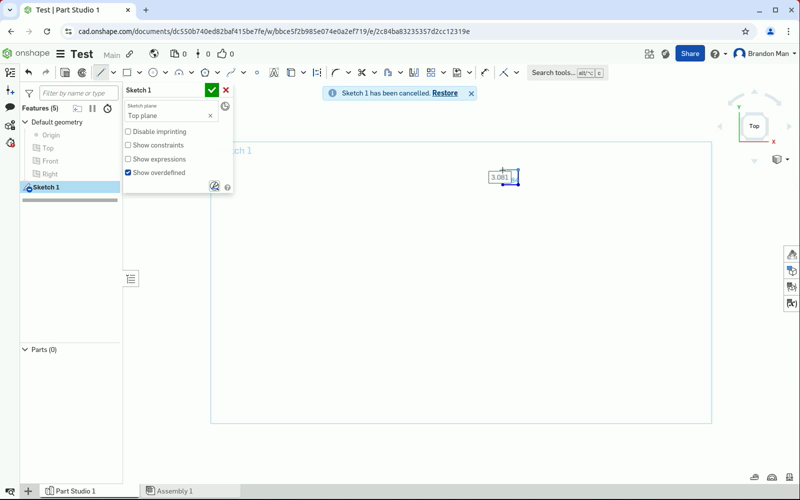
key_up(shift)
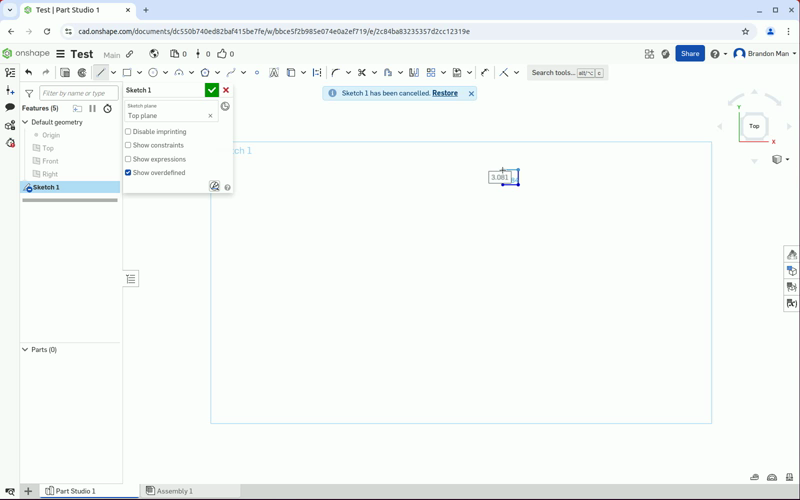
mouse_move(532, 169)
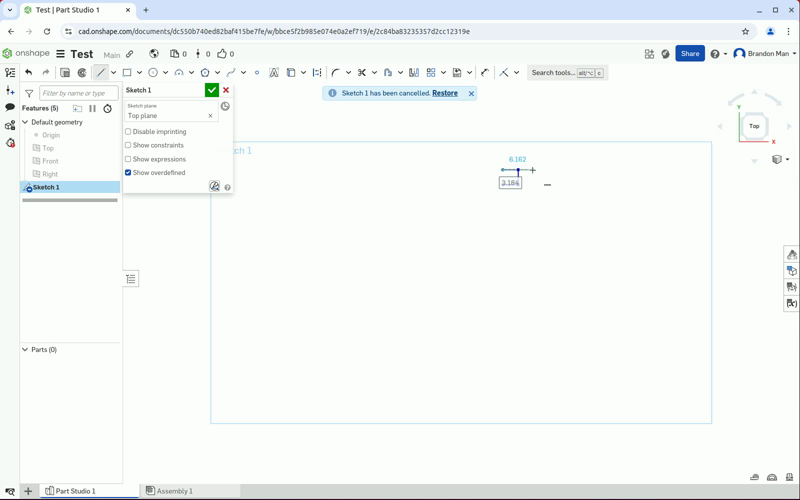
key_down(shift)
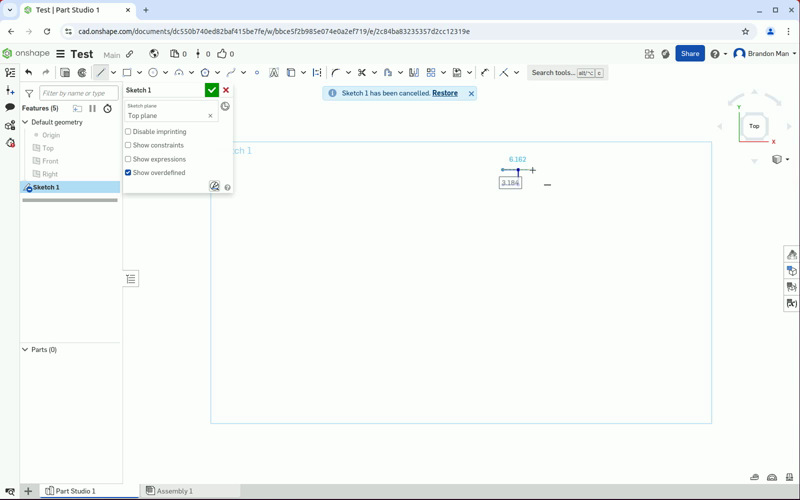
mouse_move(502, 184)
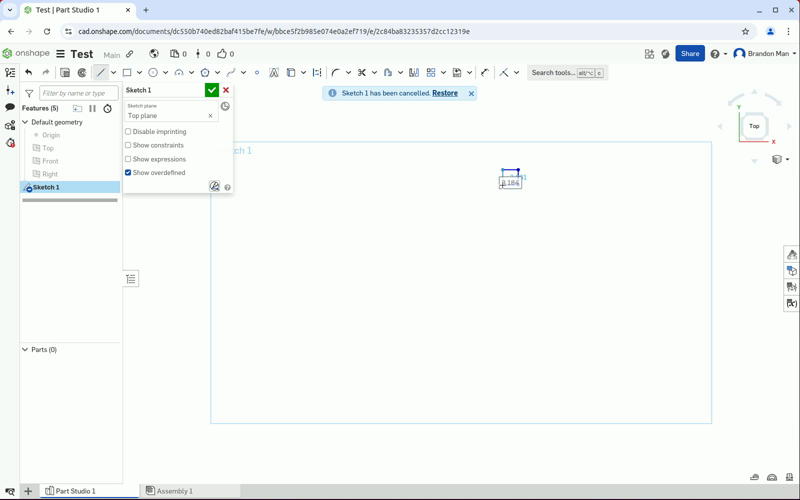
key_up(shift)
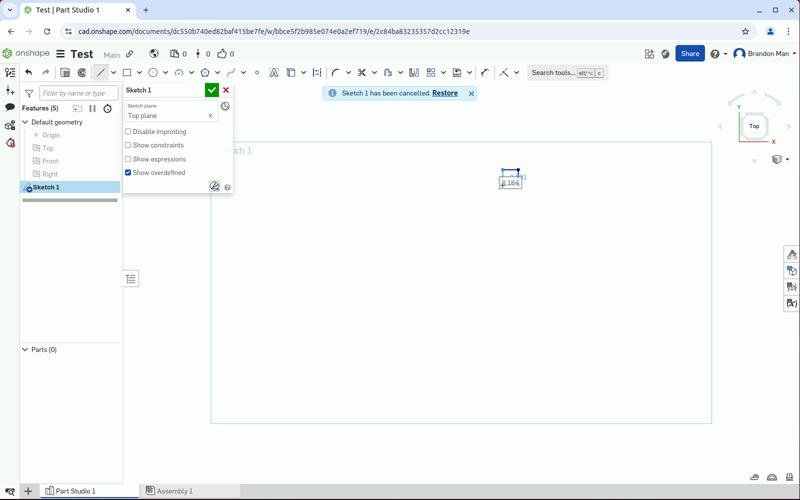
click(502, 184)
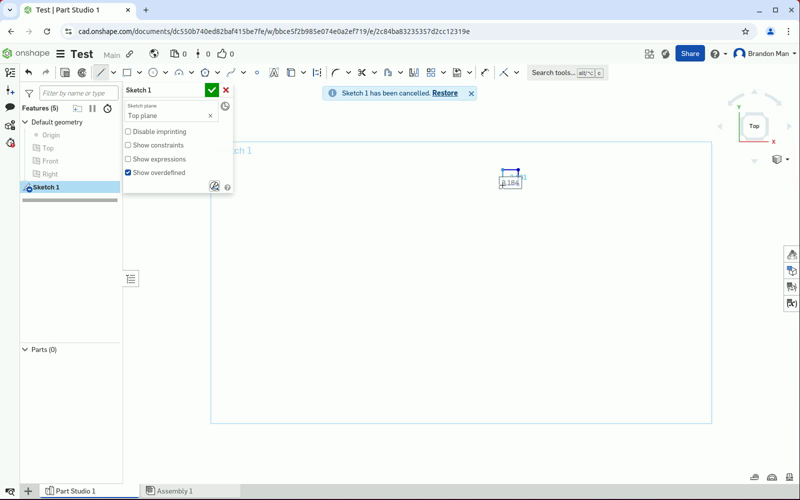
key(esc)
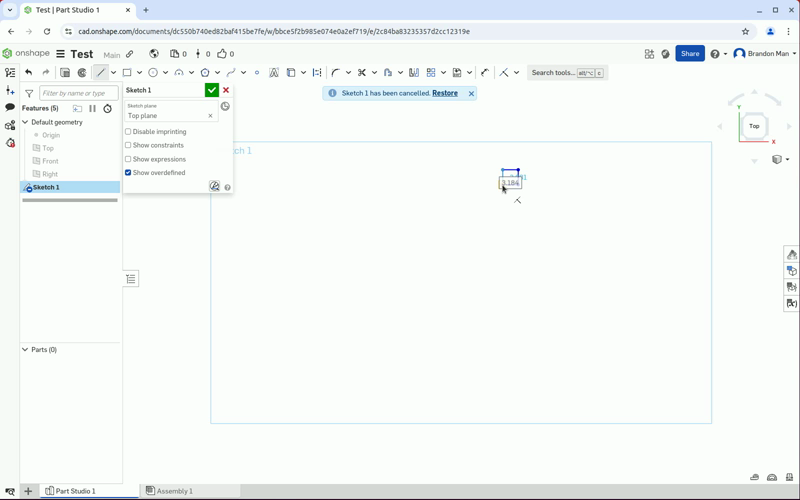
mouse_move(514, 170)
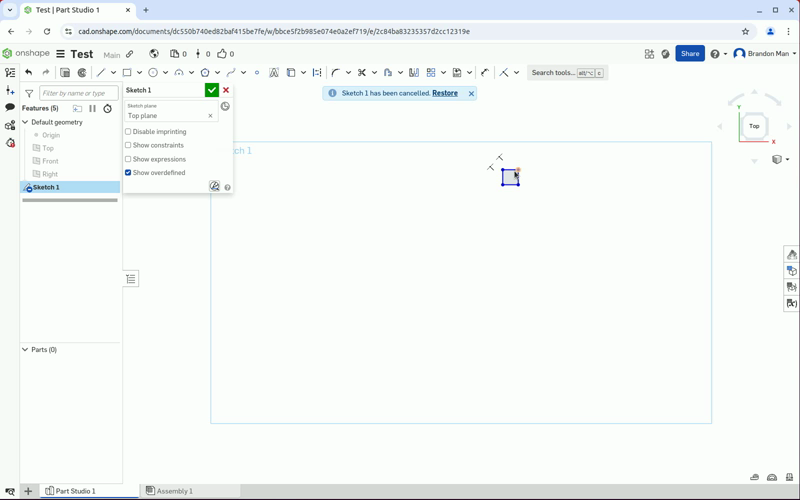
scroll(6)
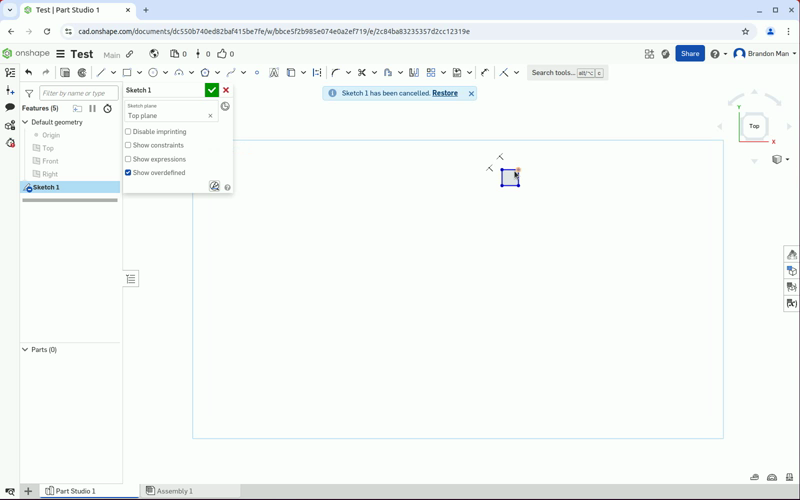
scroll(6)
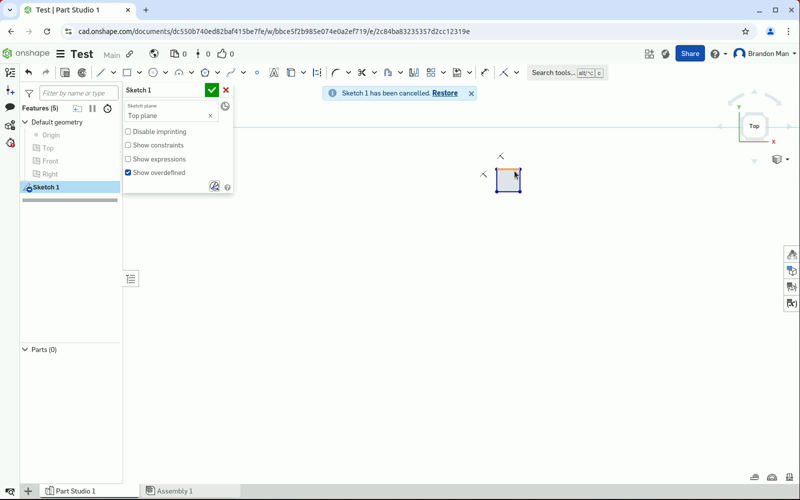
scroll(6)
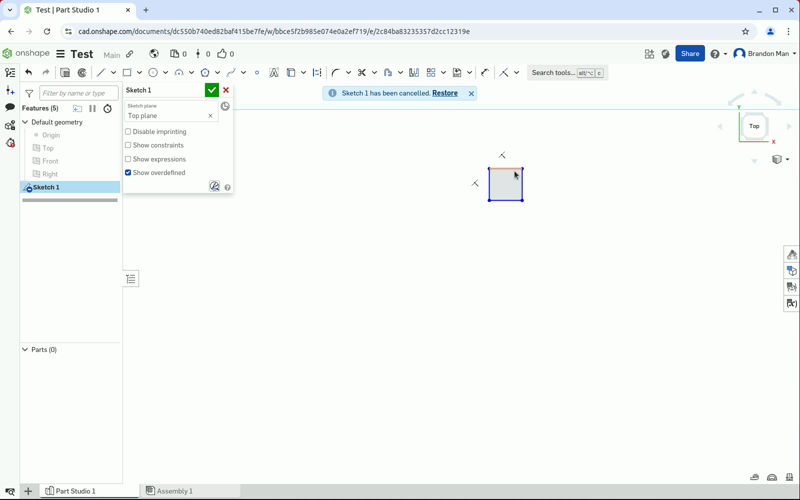
scroll(6)
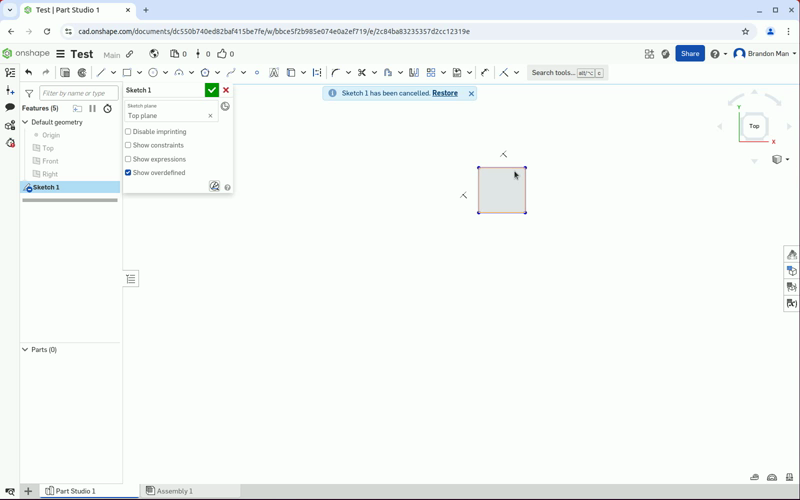
scroll(6)
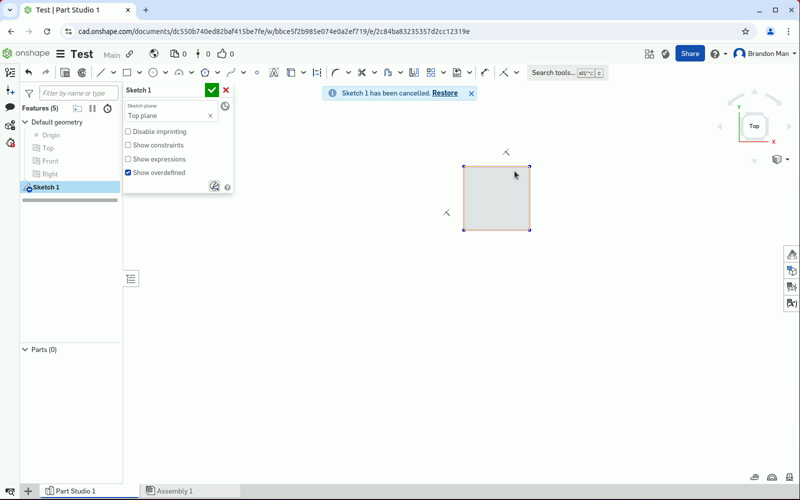
scroll(6)
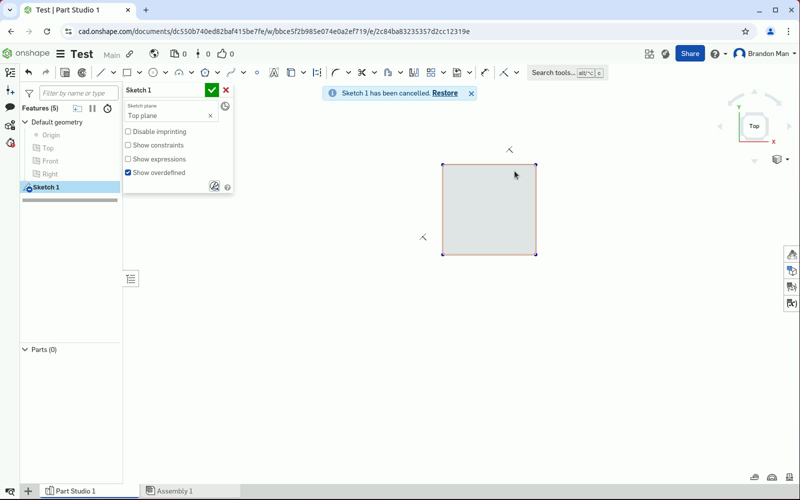
scroll(6)
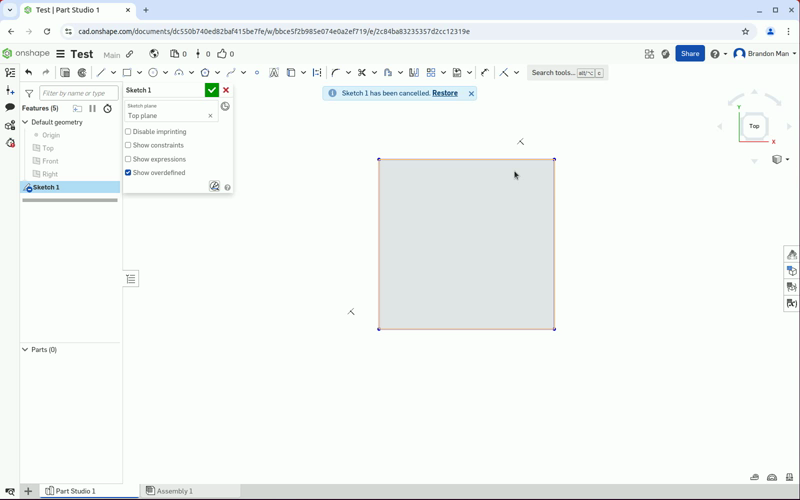
click(514, 170)
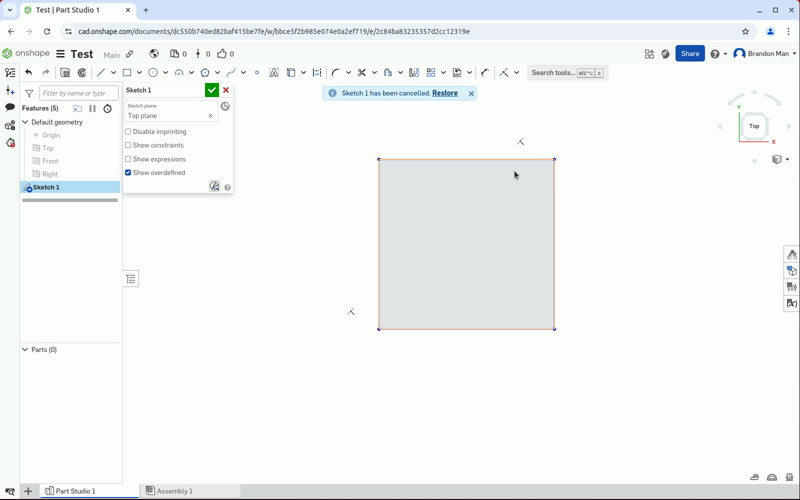
scroll(-6)
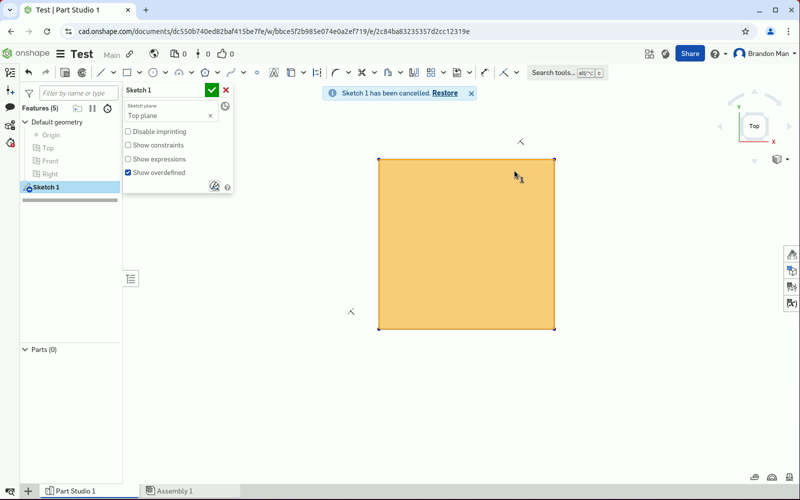
scroll(-6)
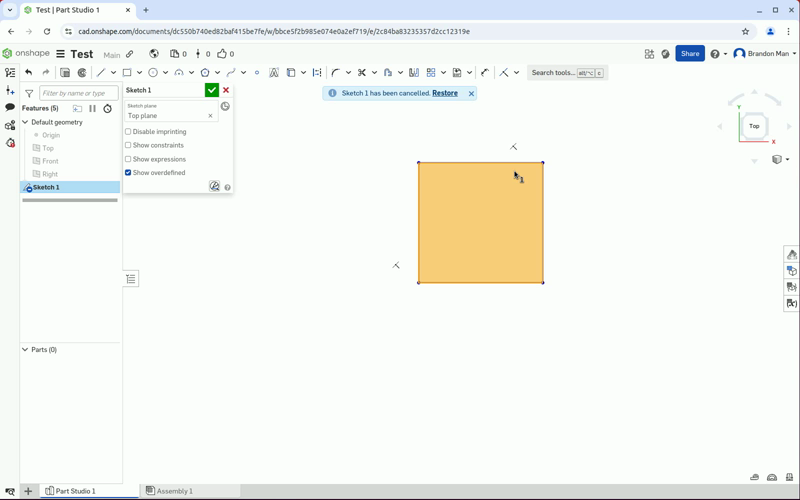
scroll(-6)
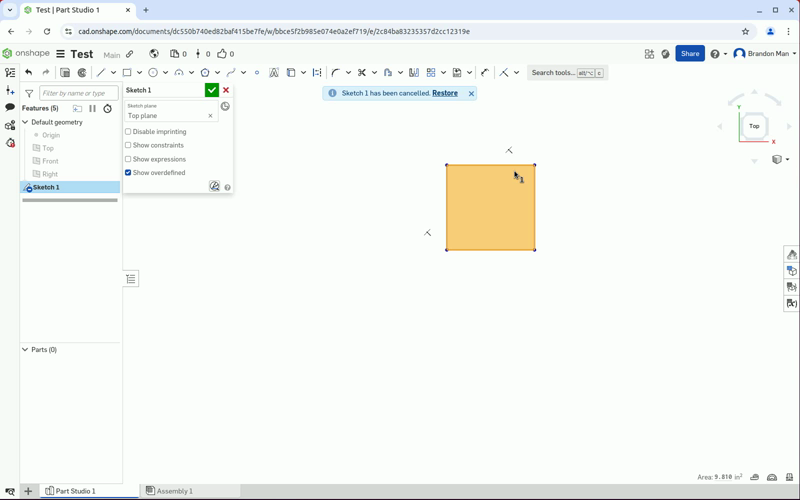
scroll(-6)
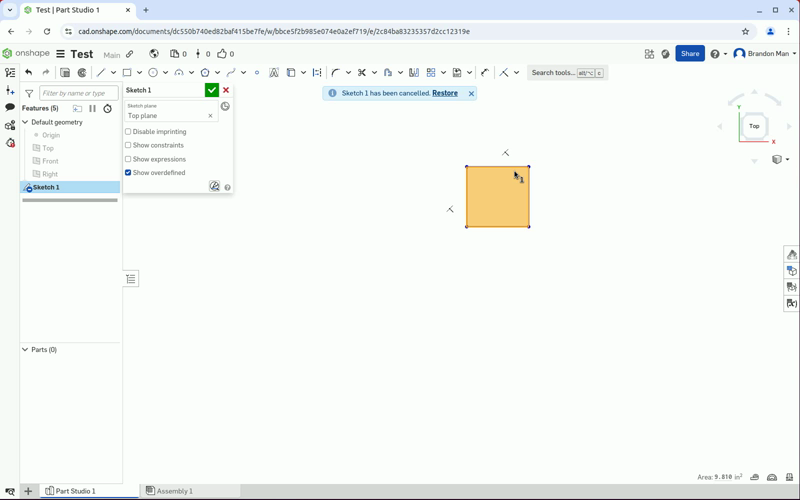
scroll(-6)
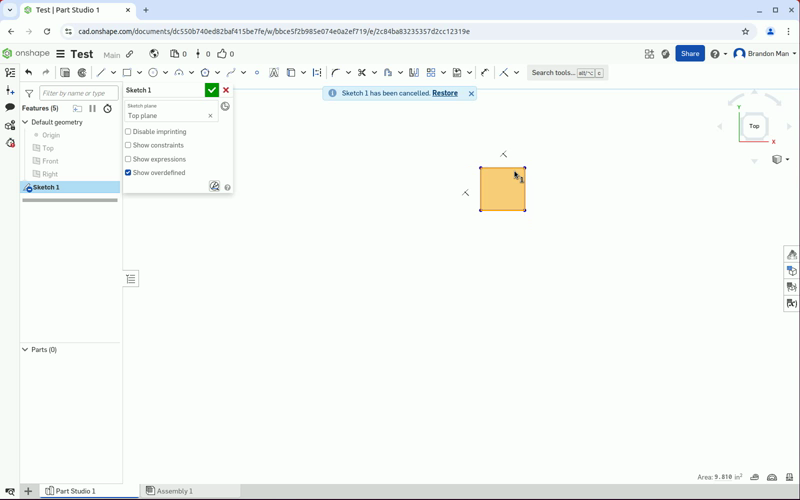
scroll(-6)
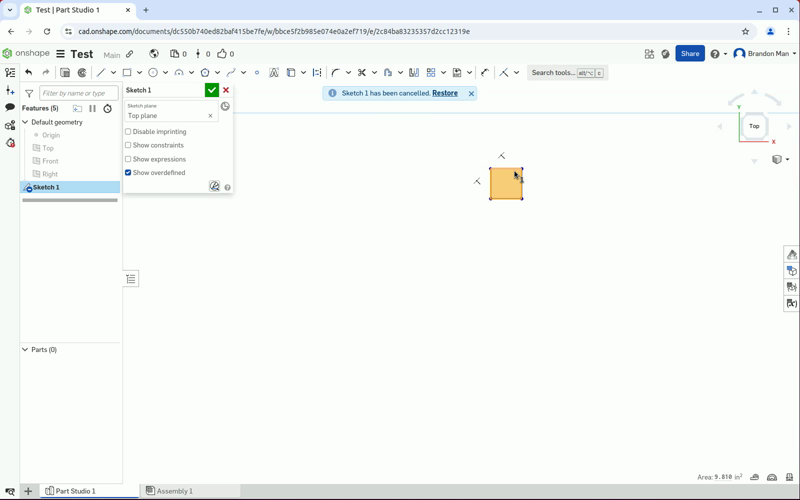
scroll(-6)
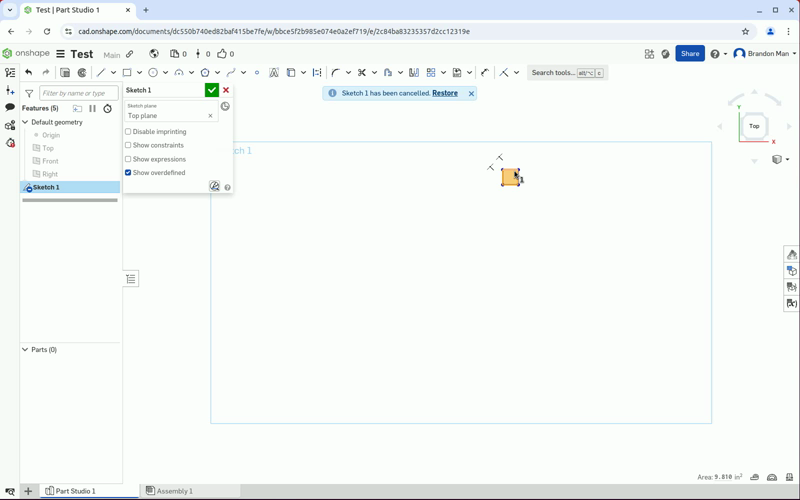
mouse_move(73, 352)
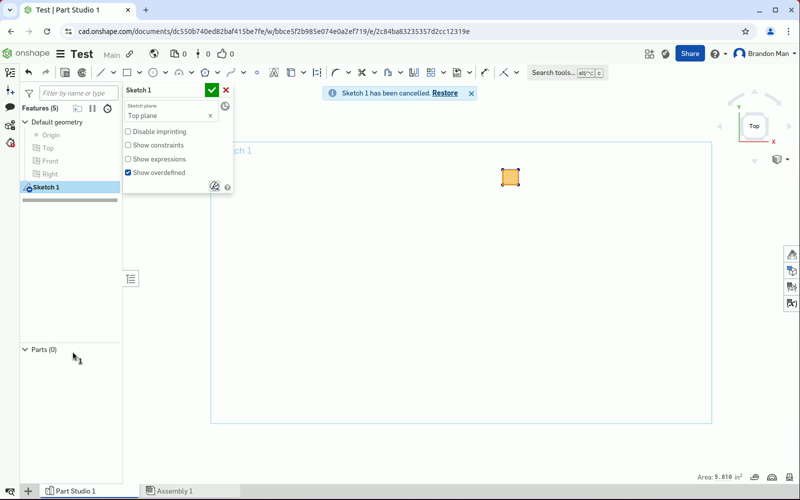
key(shift+y)
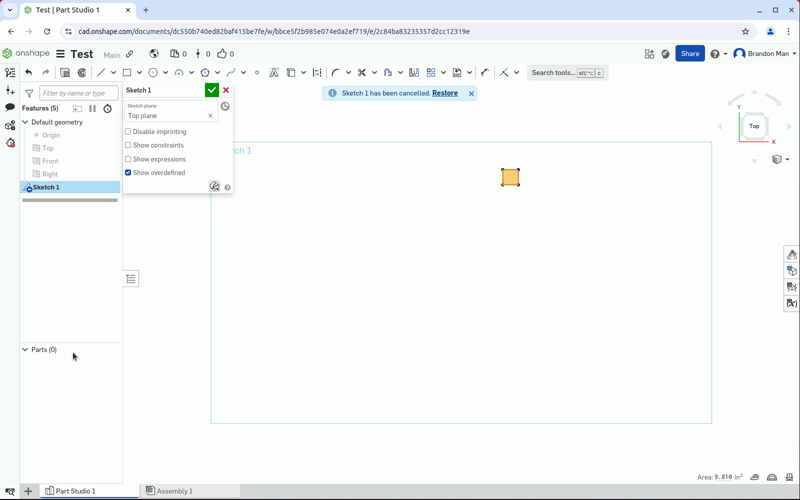
key(shift+e)
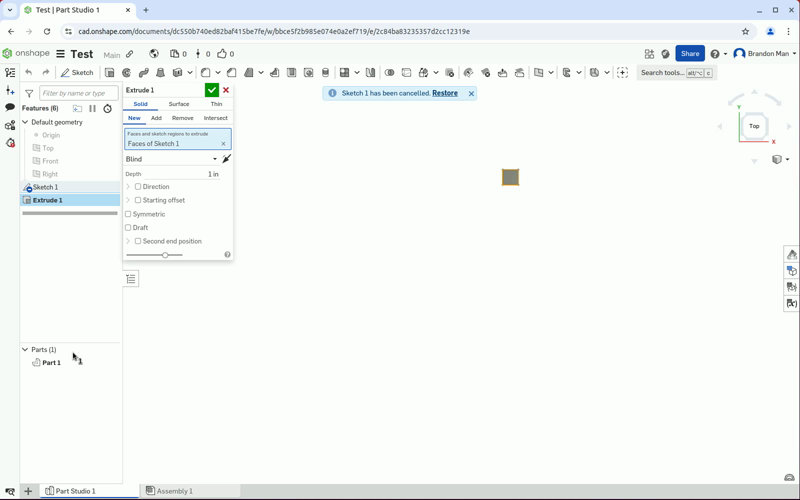
mouse_move(143, 106)
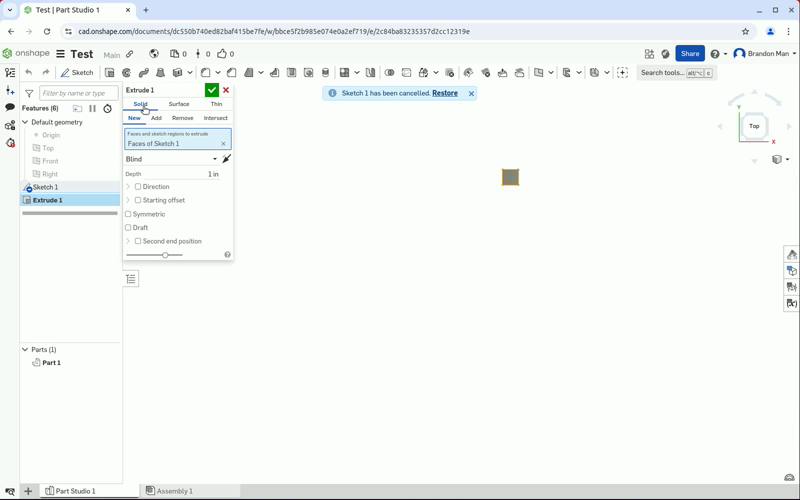
click(143, 106)
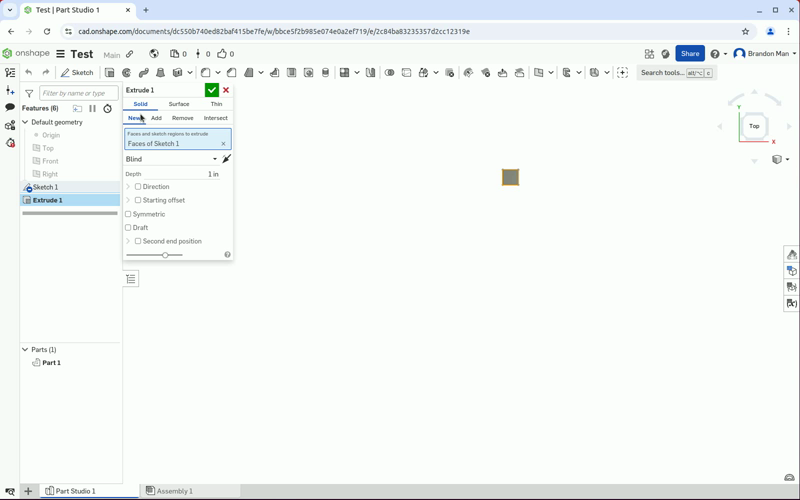
mouse_move(137, 120)
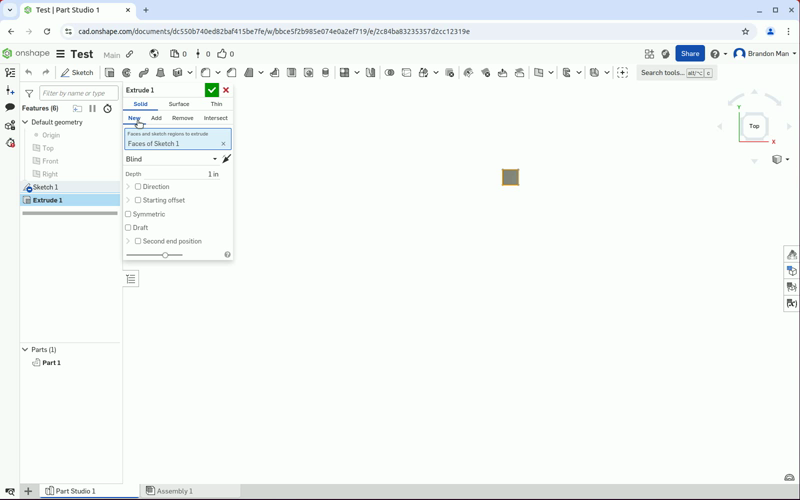
click(137, 120)
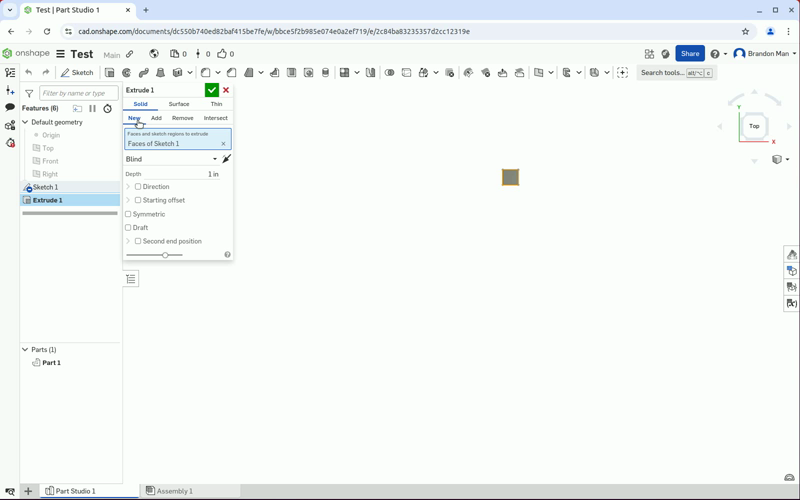
key(tab, 4)
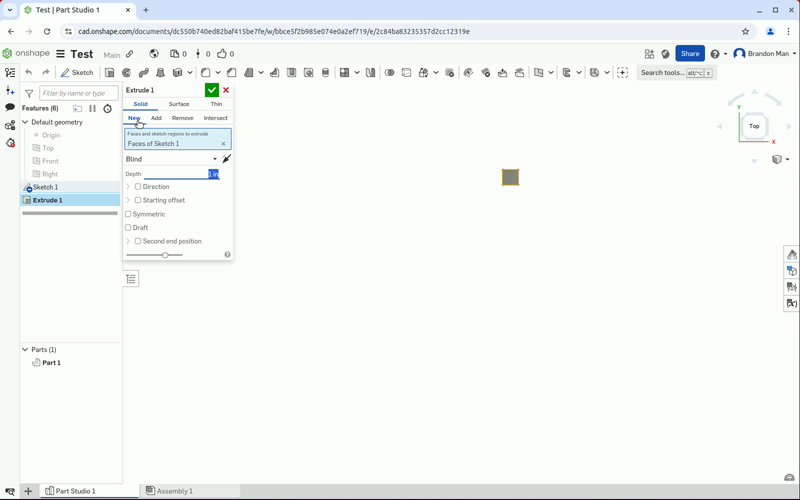
text(-2.889)
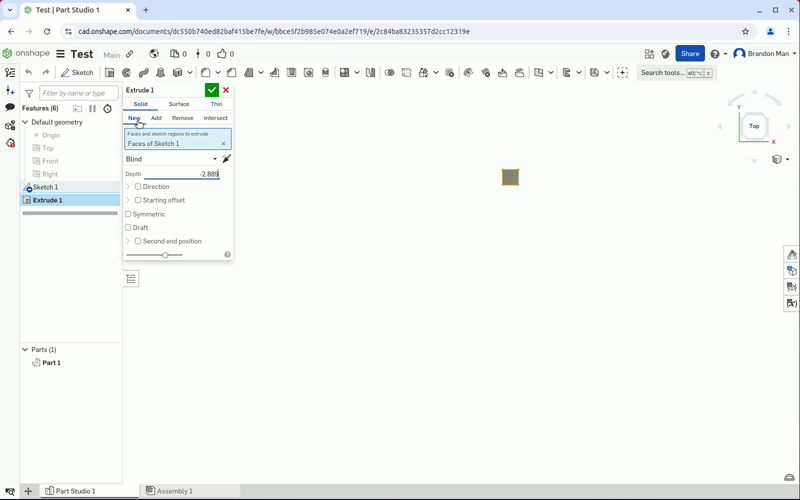
key(enter)
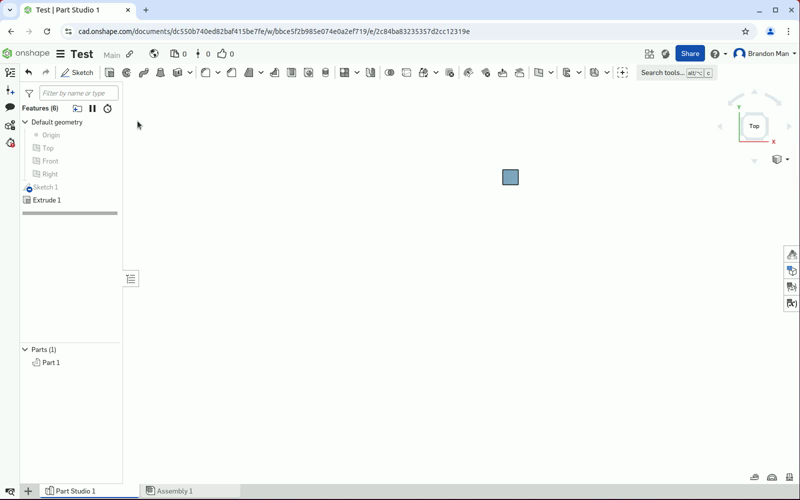
key(shift+h)
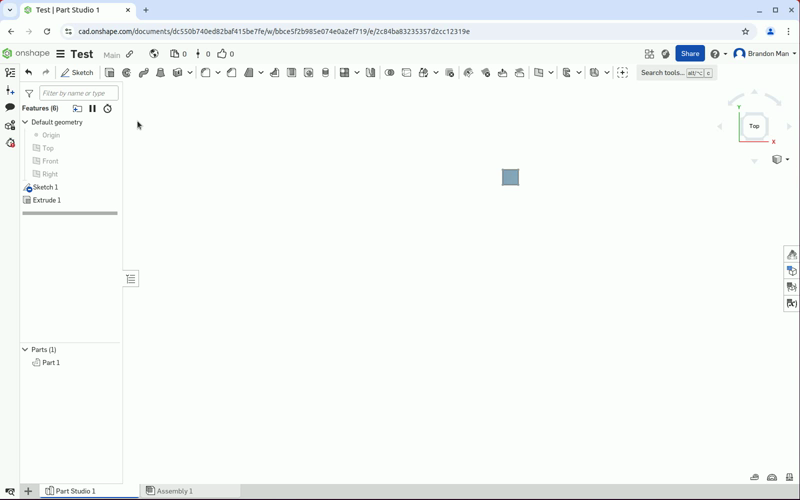
key(shift+h)
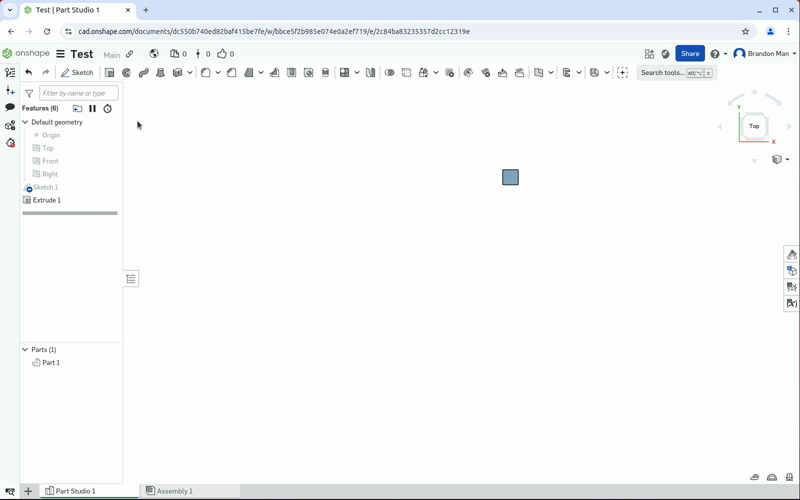
mouse_move(73, 189)
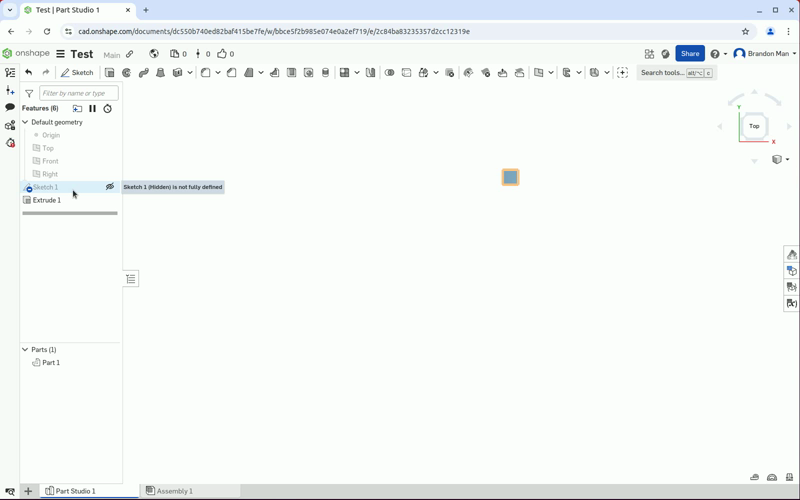
click(73, 189)
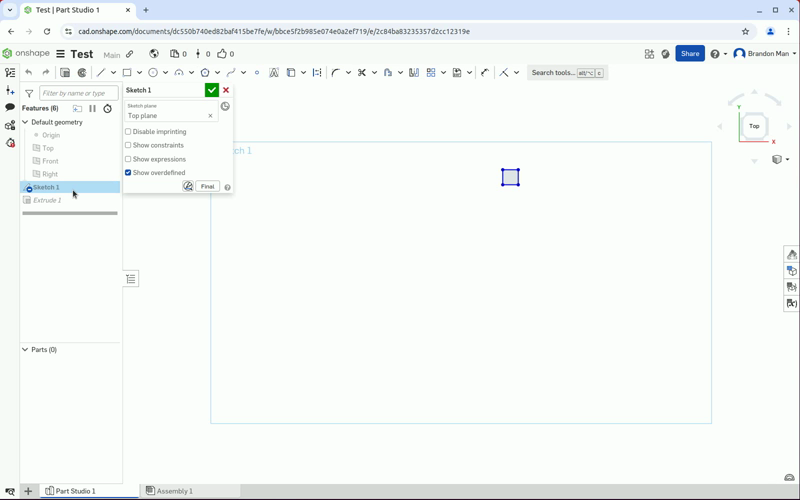
mouse_move(229, 92)
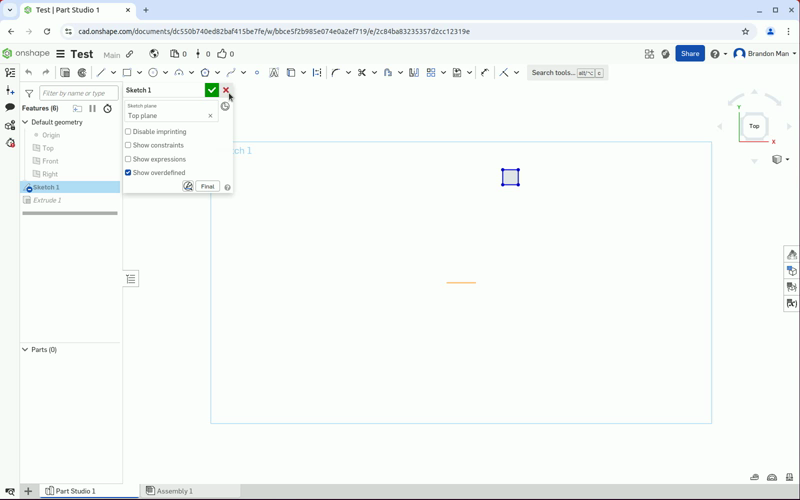
click(229, 92)
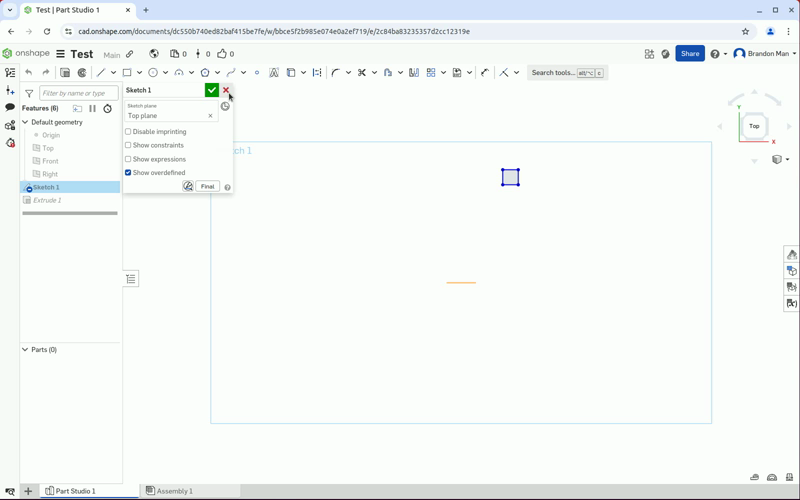
key(shift+s)
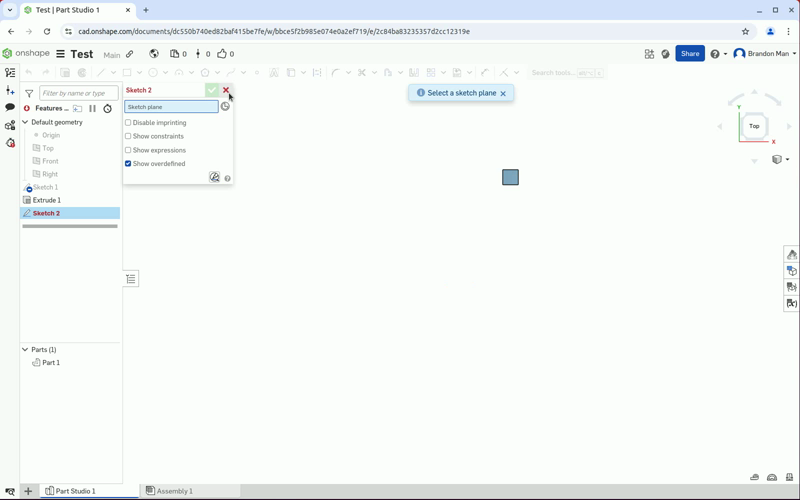
mouse_move(73, 150)
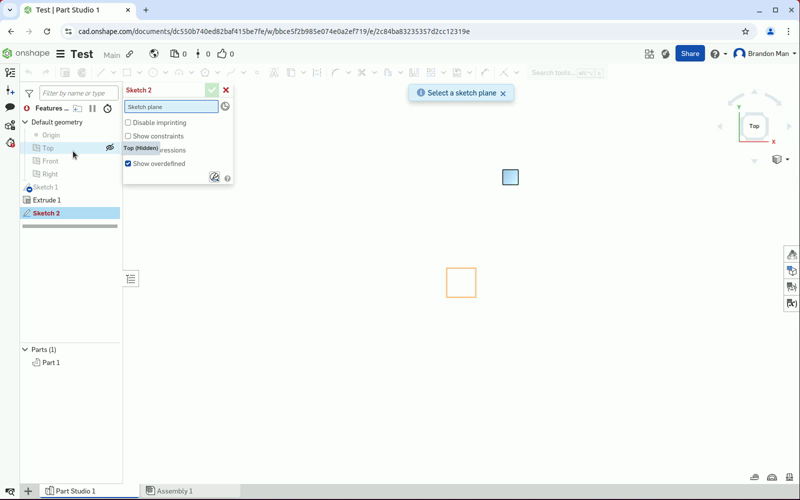
click(73, 150)
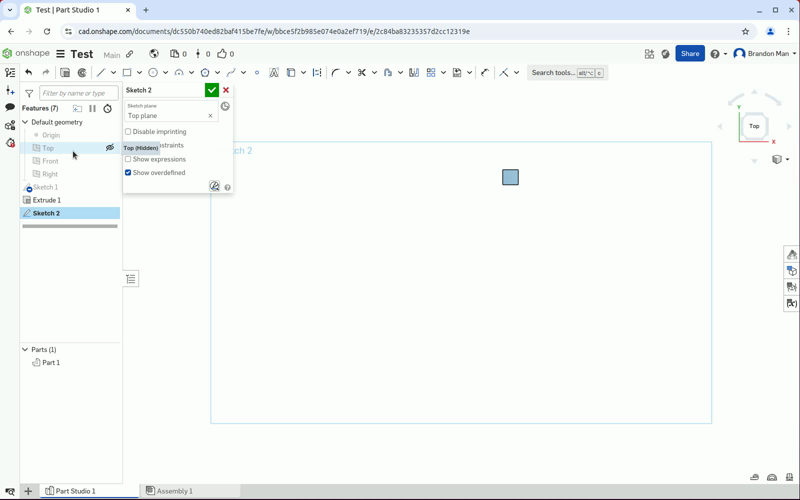
mouse_move(73, 352)
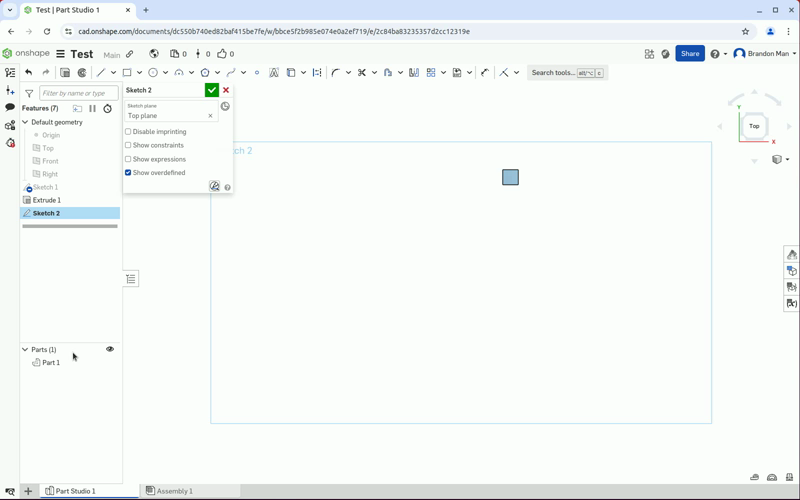
key(y)
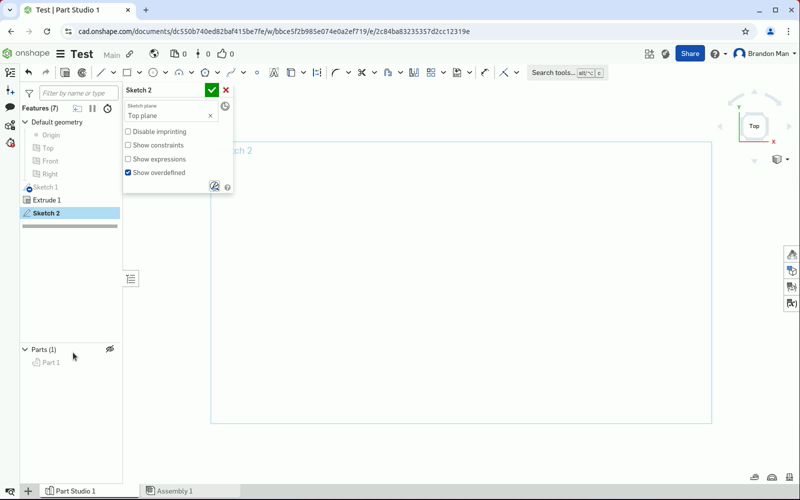
key(l)
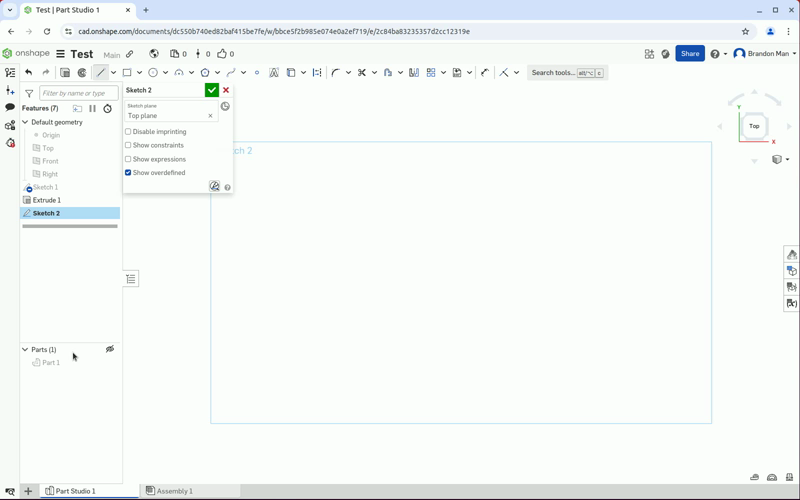
key_down(shift)
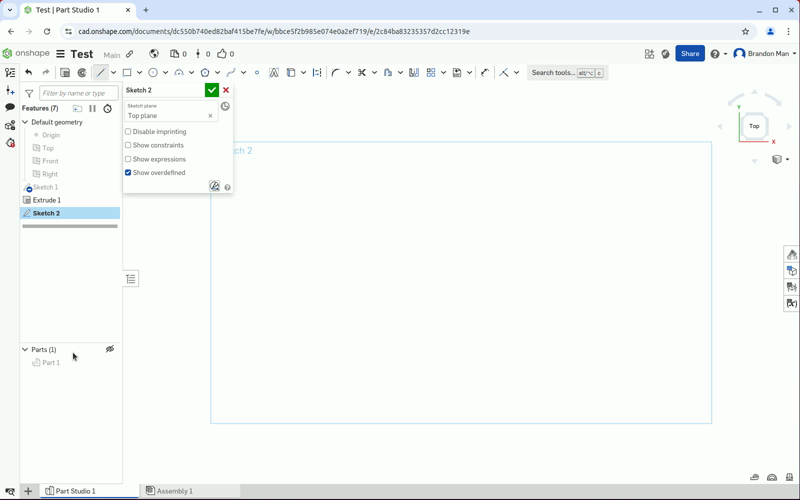
mouse_move(502, 395)
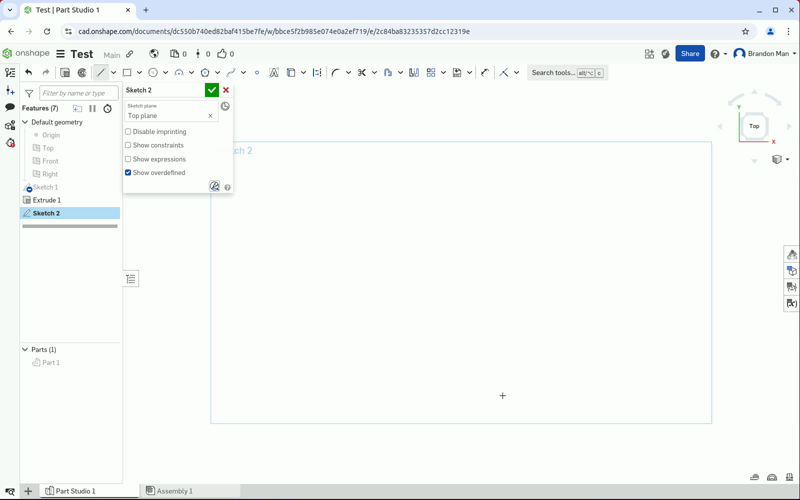
click(502, 395)
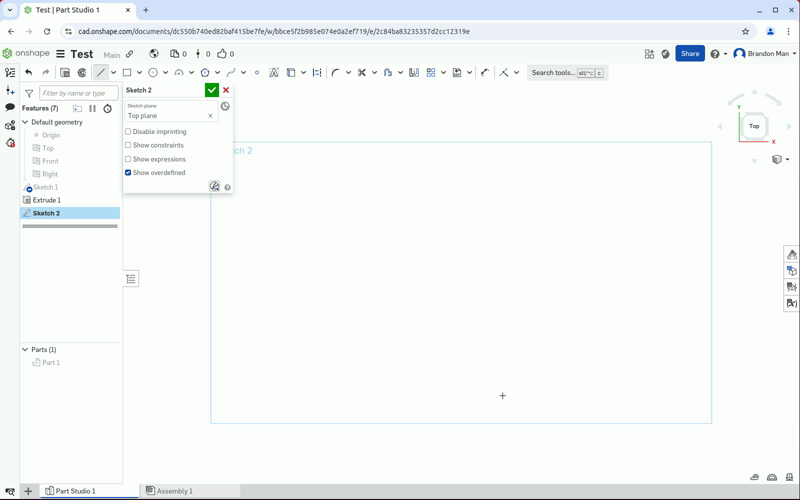
key_up(shift)
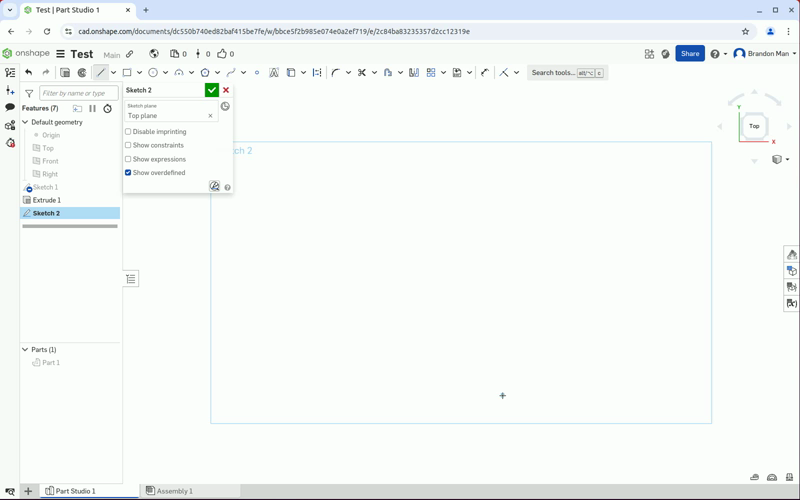
key_down(shift)
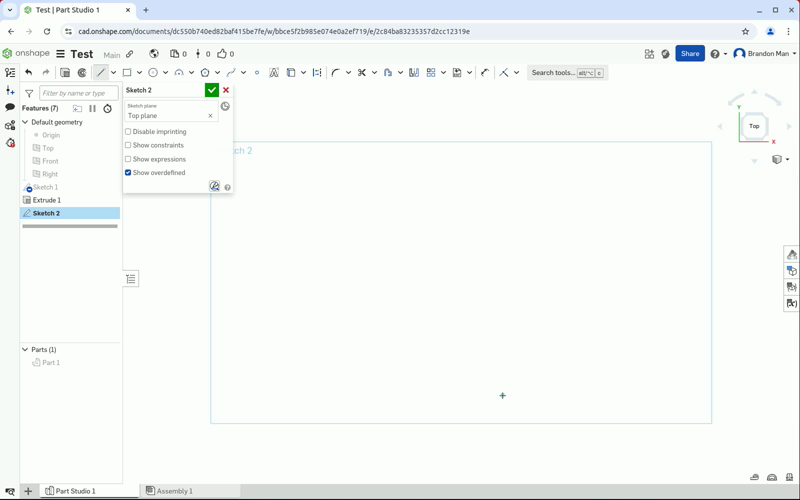
mouse_move(532, 395)
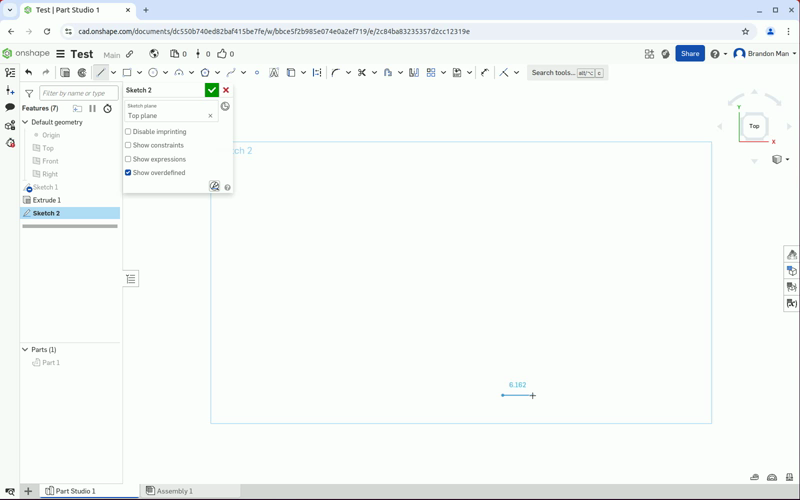
mouse_move(516, 395)
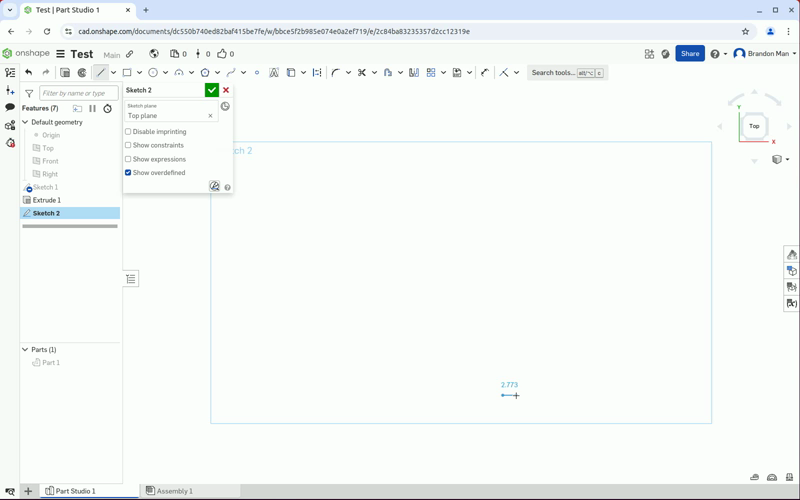
click(516, 395)
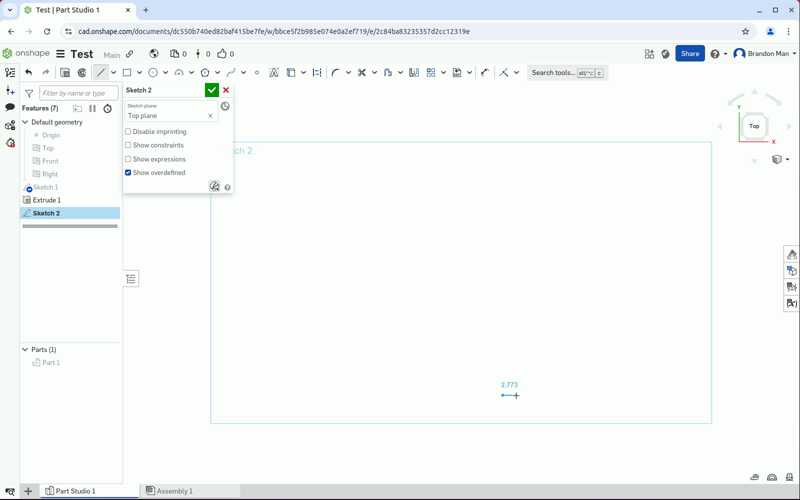
key_up(shift)
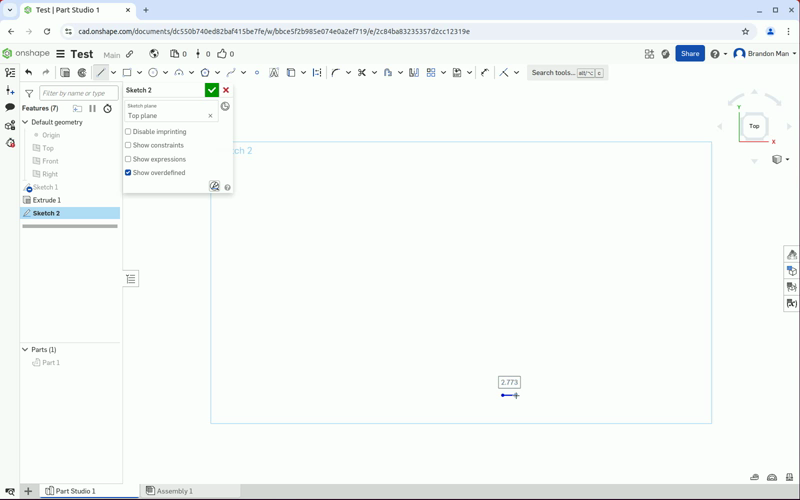
key_down(shift)
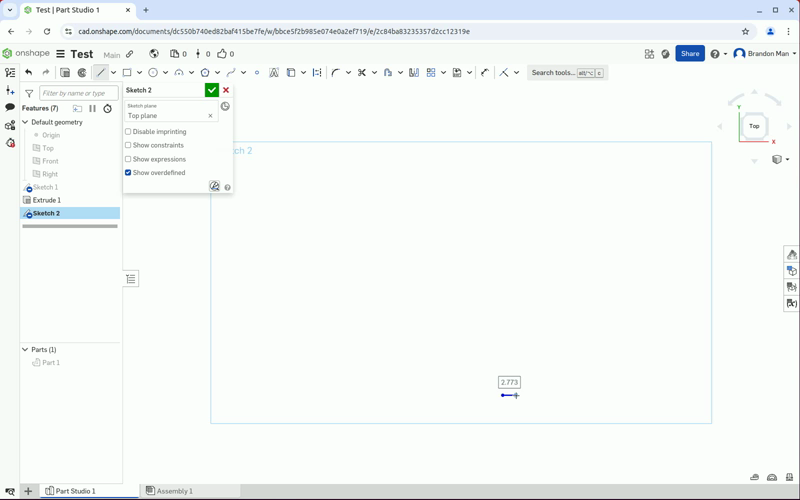
mouse_move(516, 185)
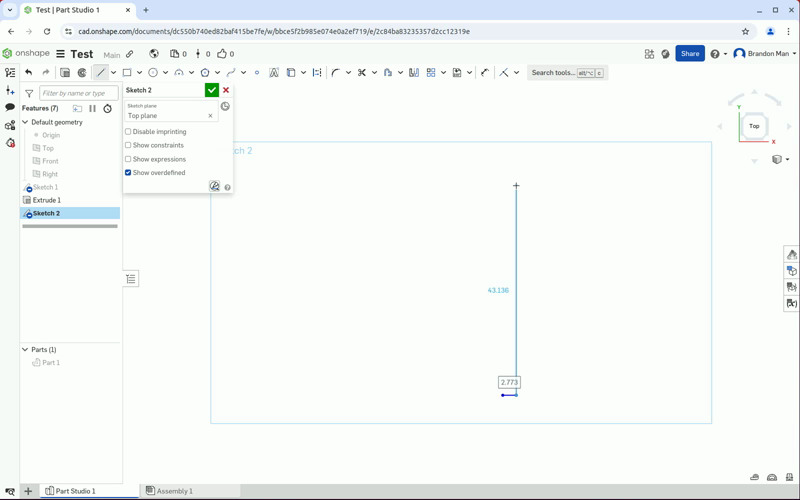
click(516, 185)
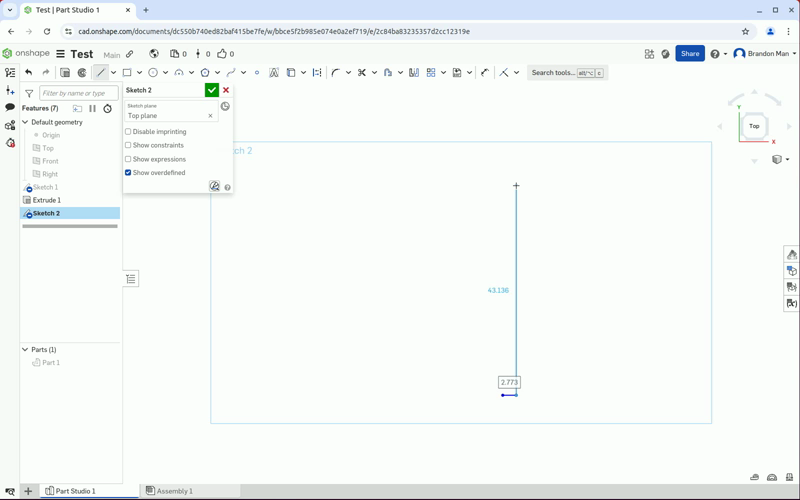
key_up(shift)
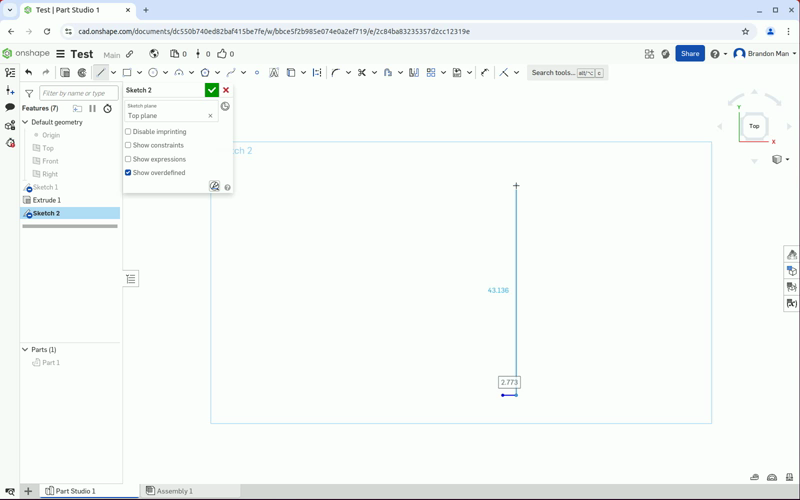
key_down(shift)
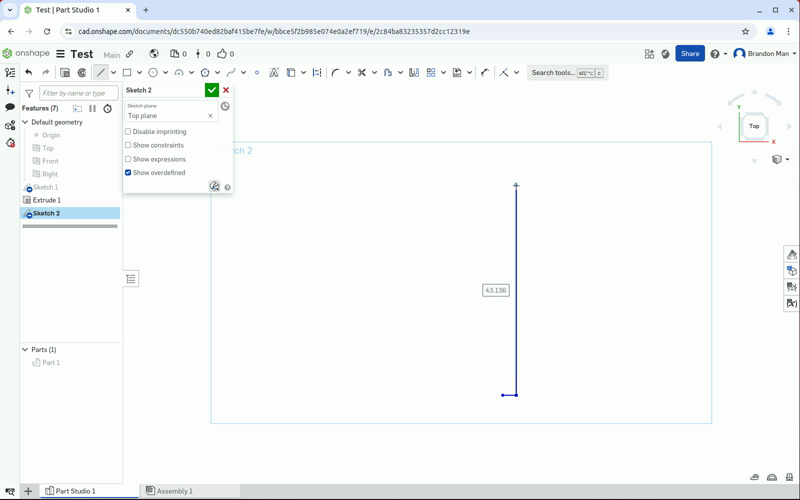
mouse_move(546, 185)
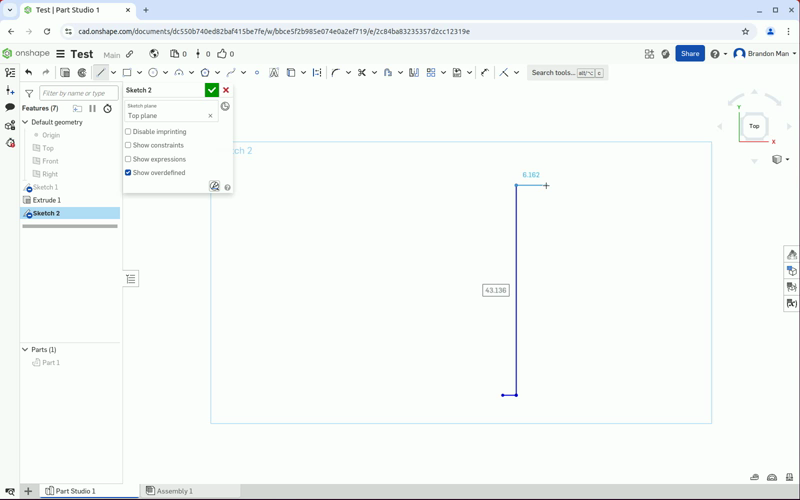
mouse_move(502, 185)
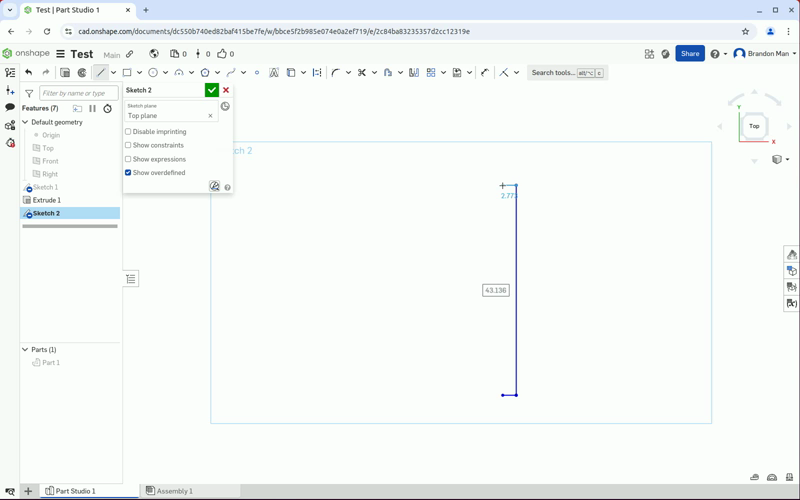
click(502, 185)
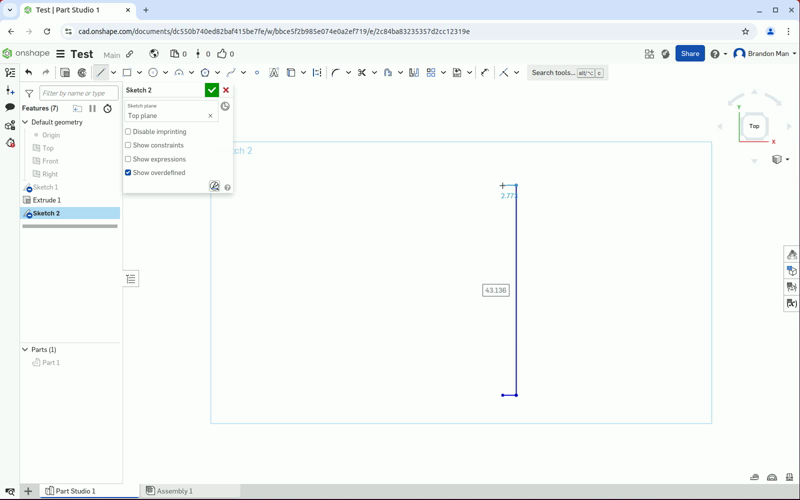
key_up(shift)
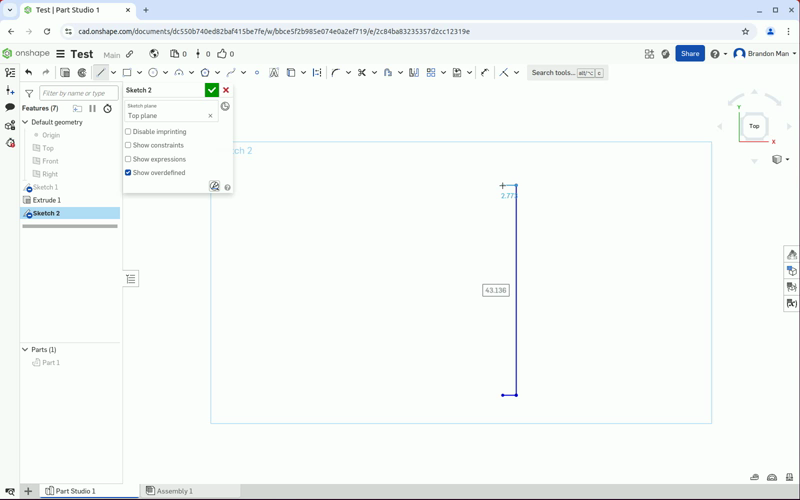
key_down(shift)
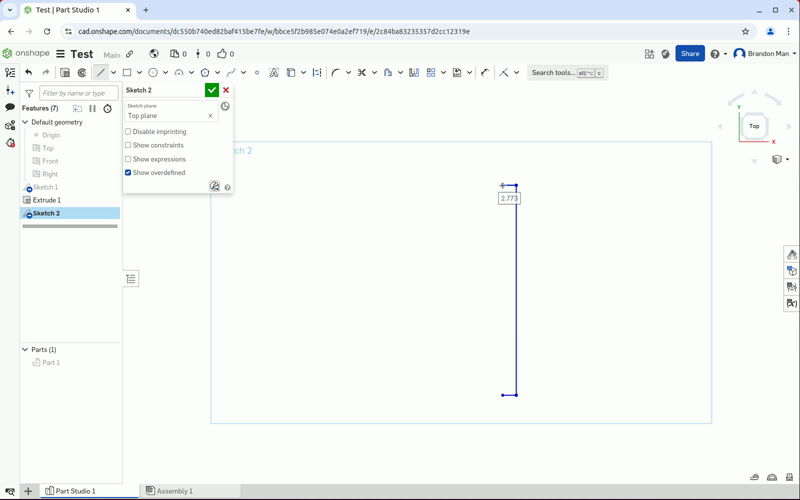
mouse_move(502, 395)
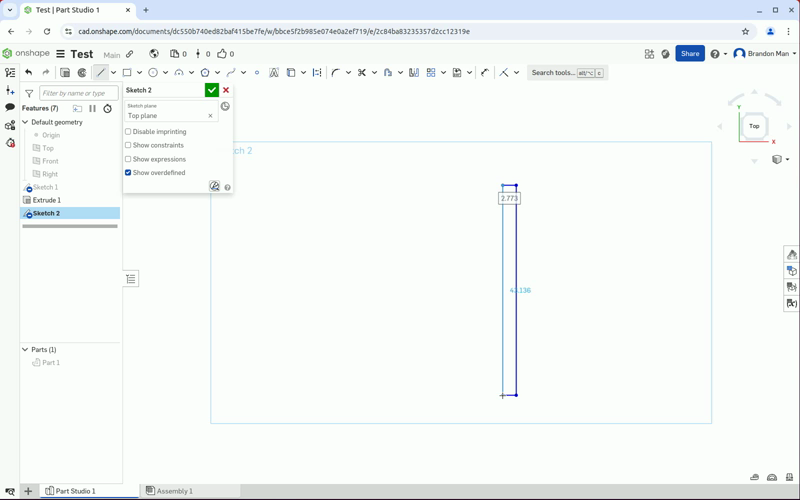
key_up(shift)
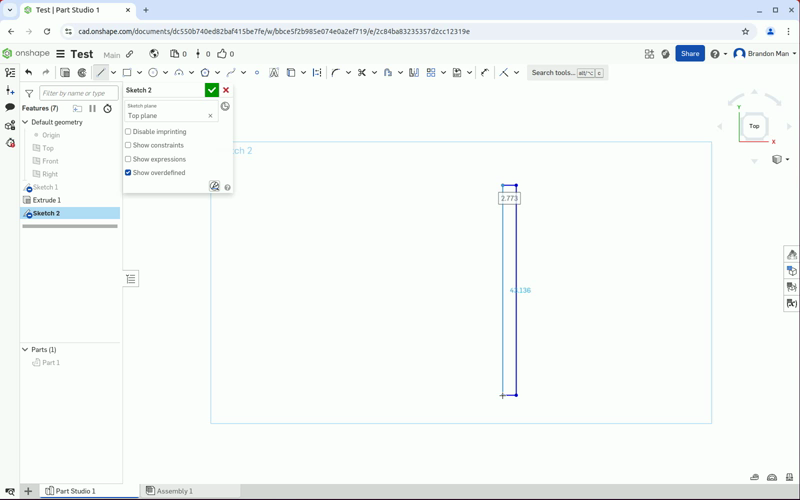
click(502, 395)
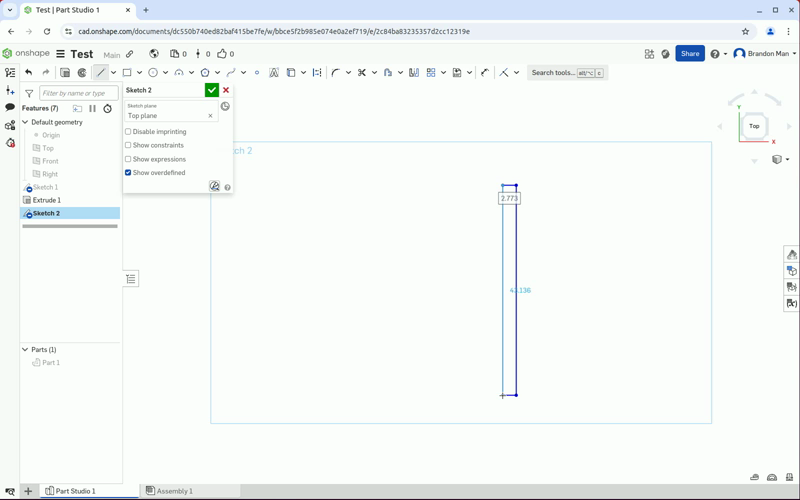
key(esc)
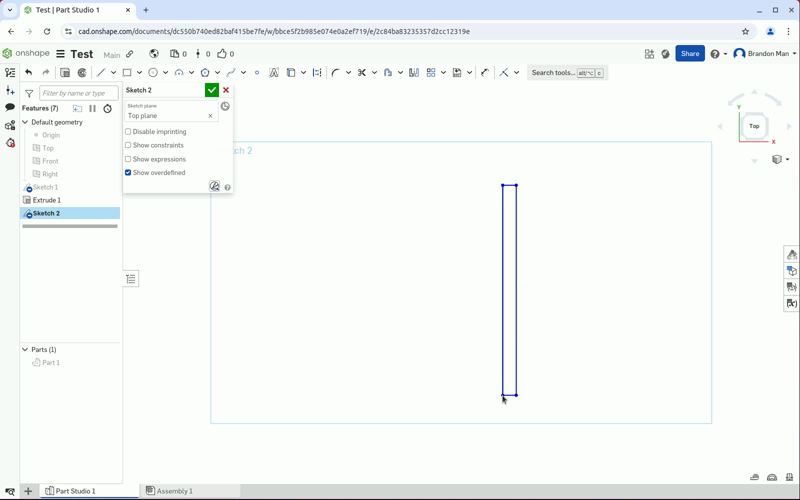
mouse_move(513, 324)
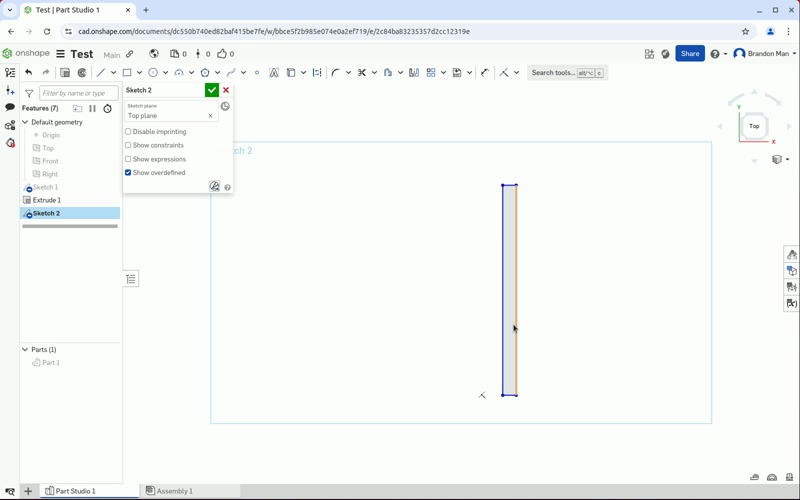
click(513, 324)
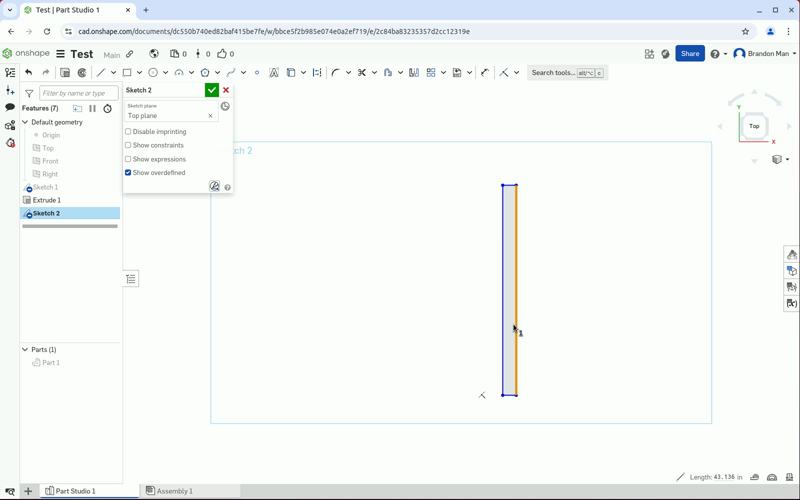
mouse_move(73, 352)
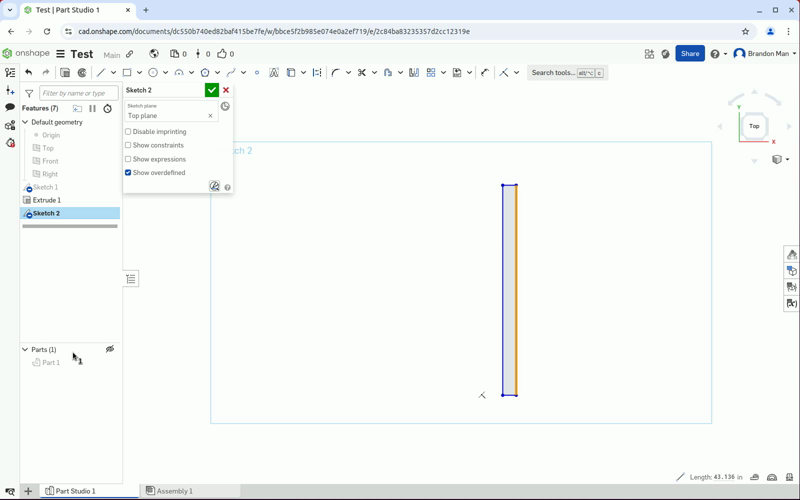
key(shift+y)
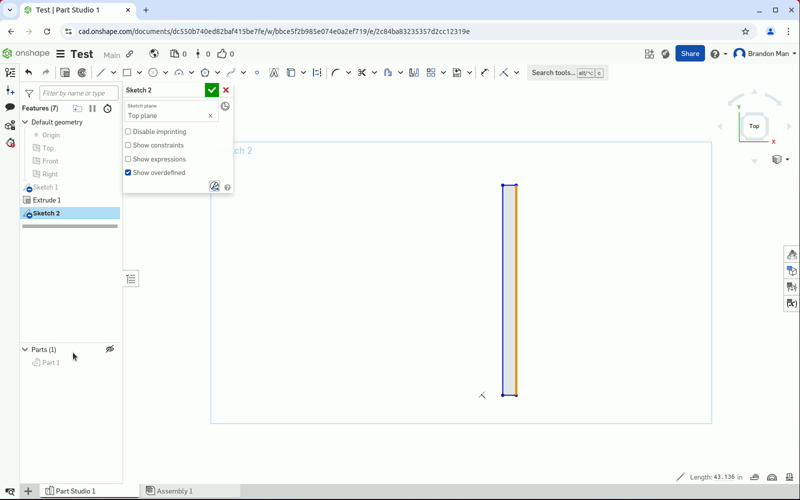
key(shift+e)
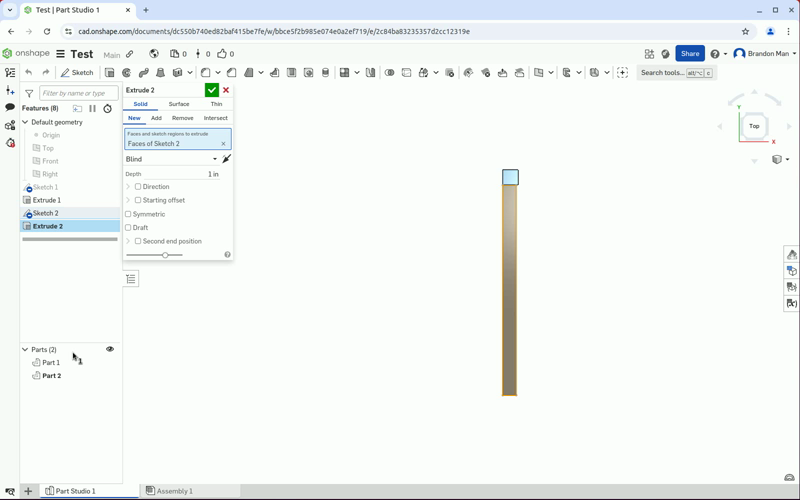
mouse_move(143, 106)
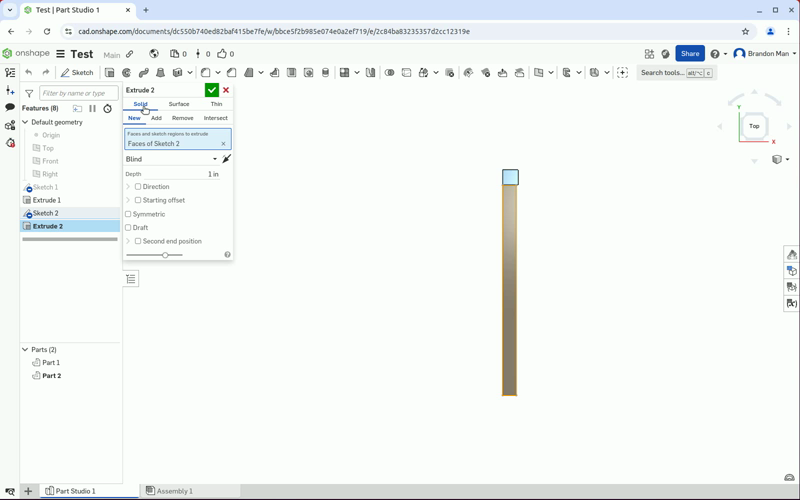
click(143, 106)
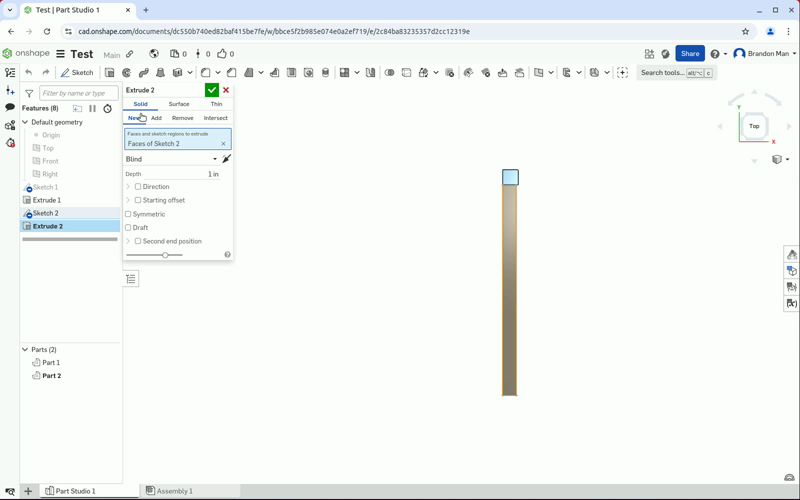
mouse_move(137, 120)
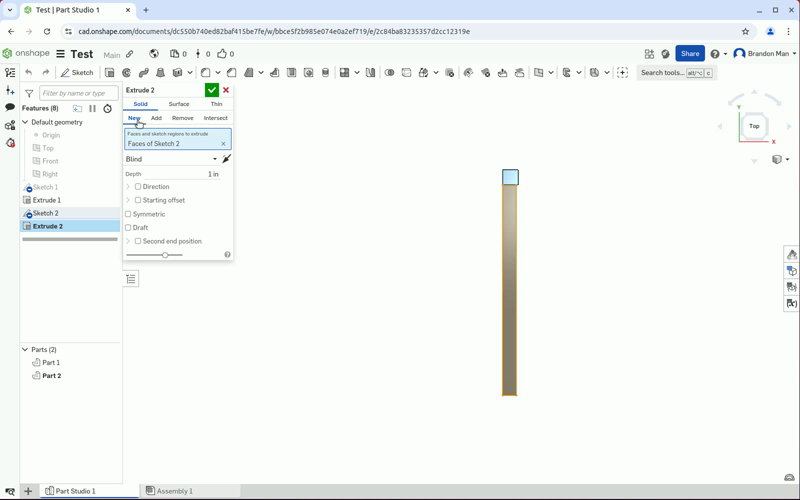
click(137, 120)
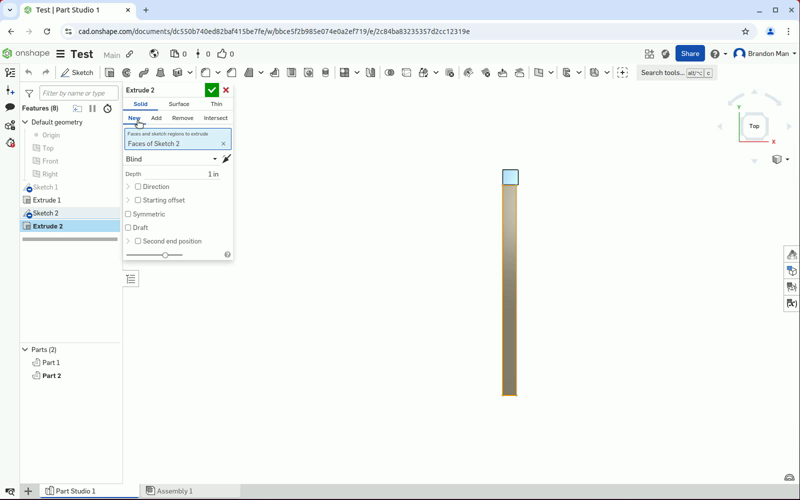
key(tab, 4)
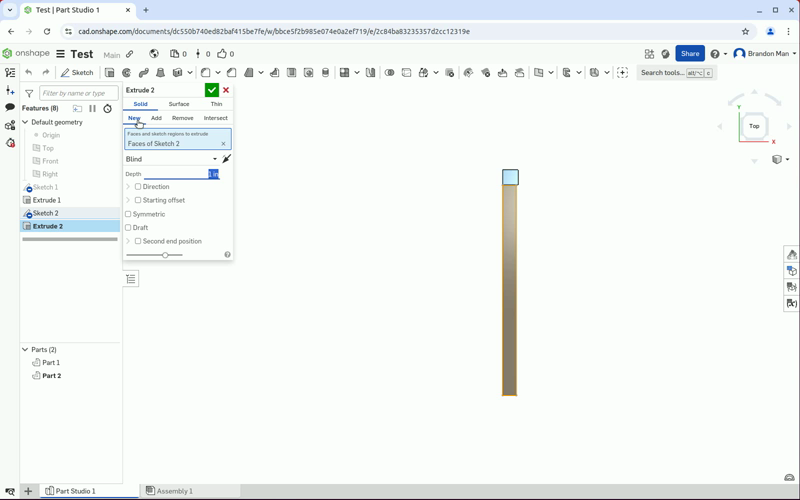
text(-2.889)
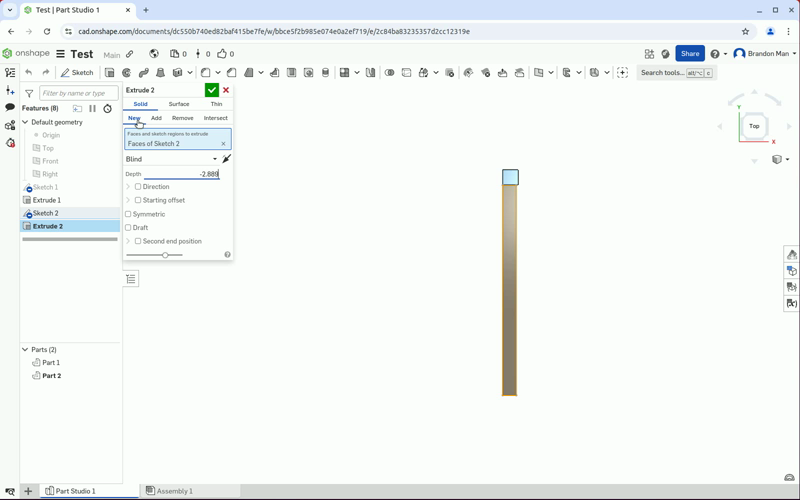
key(enter)
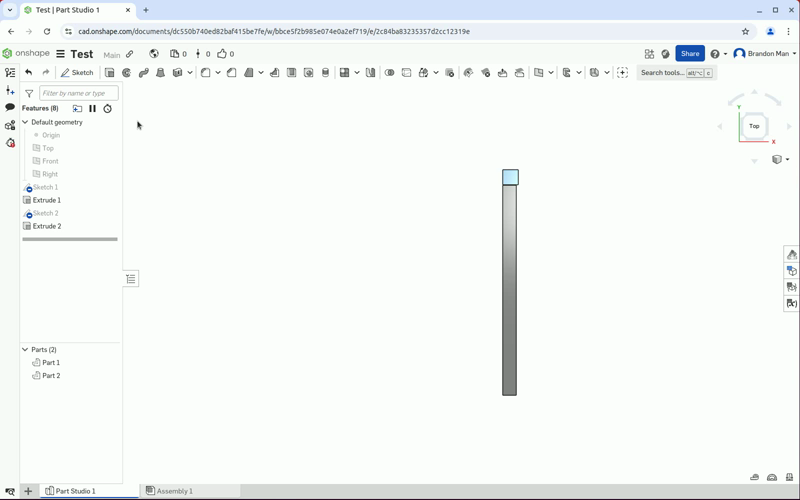
key(shift+h)
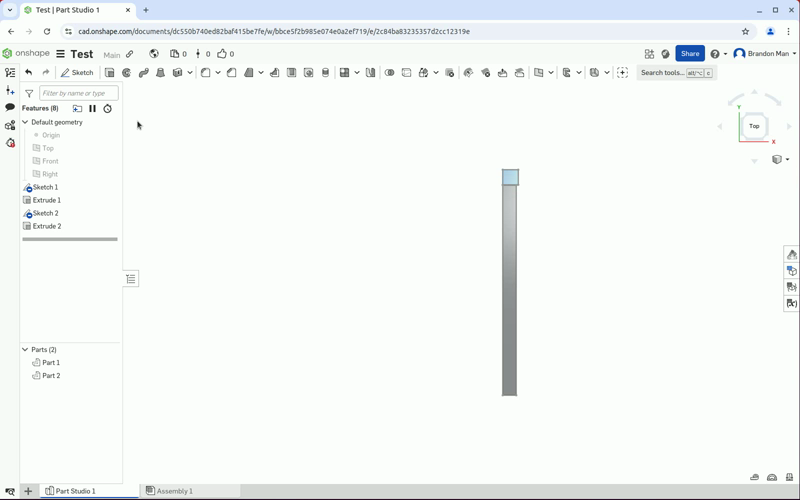
key(shift+h)
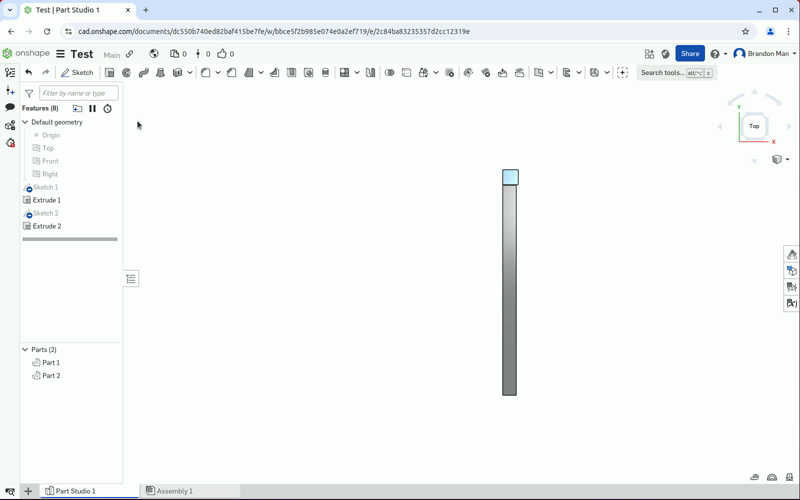
mouse_move(73, 189)
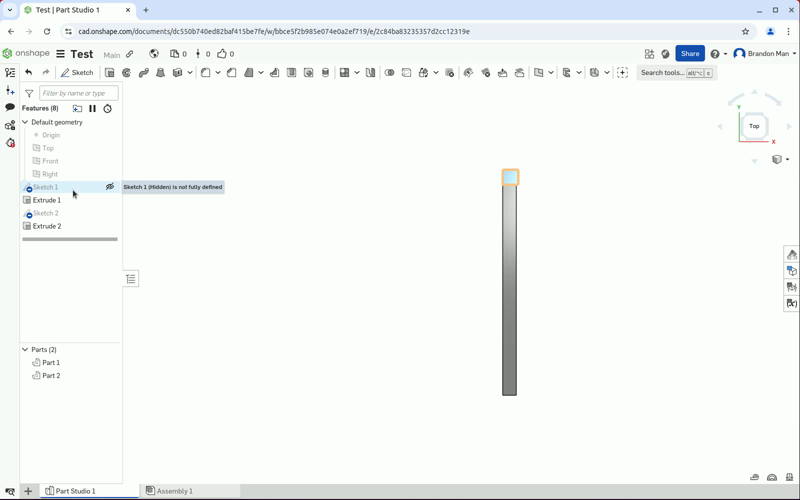
click(73, 189)
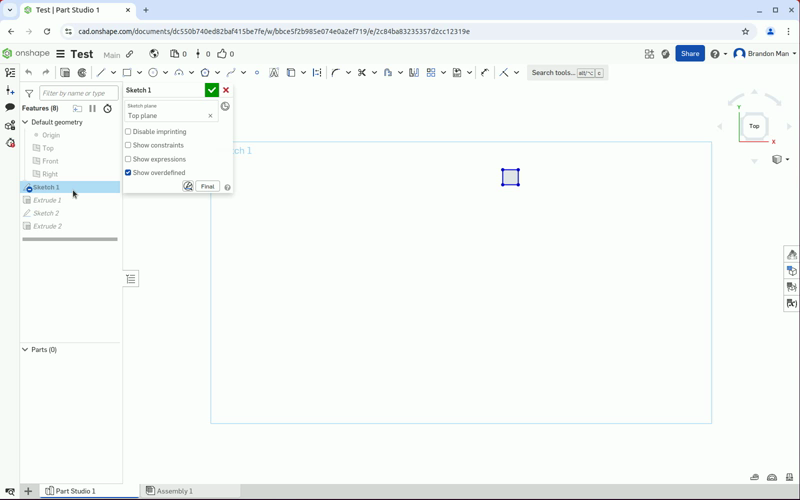
mouse_move(229, 92)
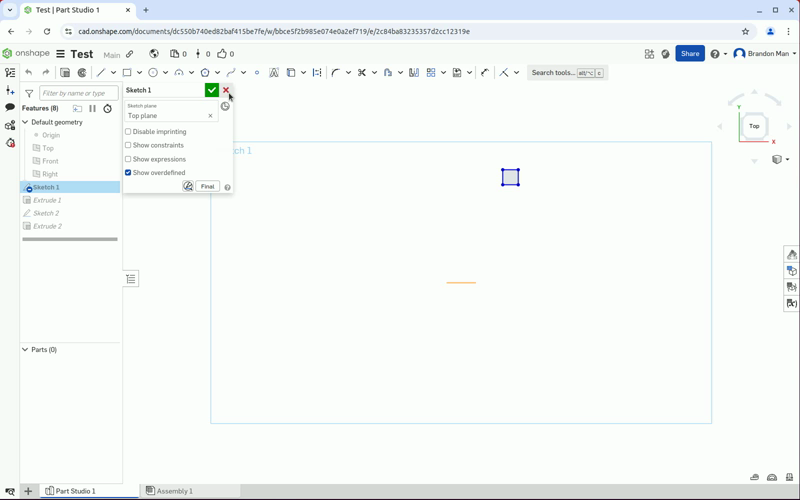
click(229, 92)
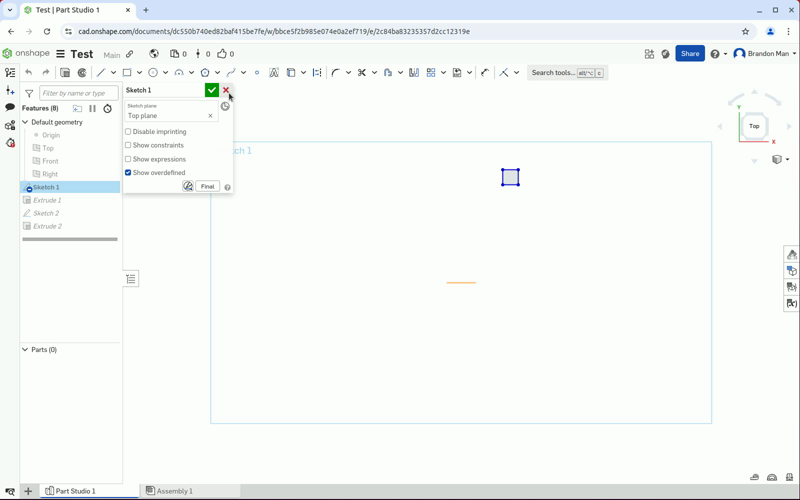
key(shift+s)
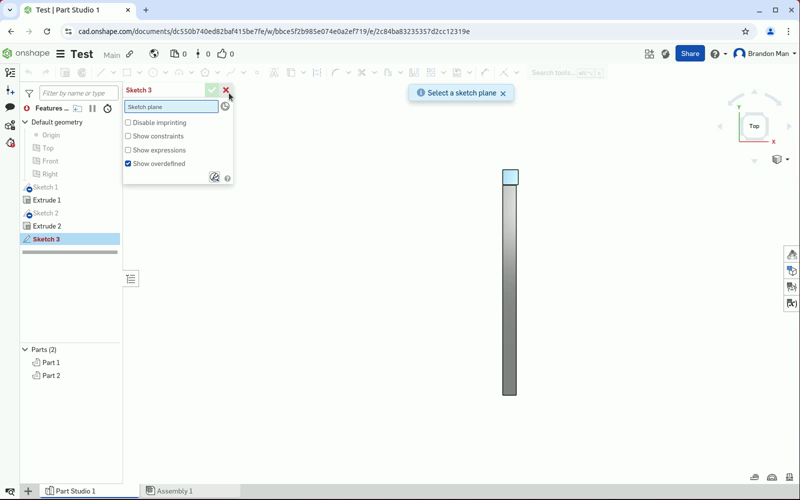
mouse_move(73, 150)
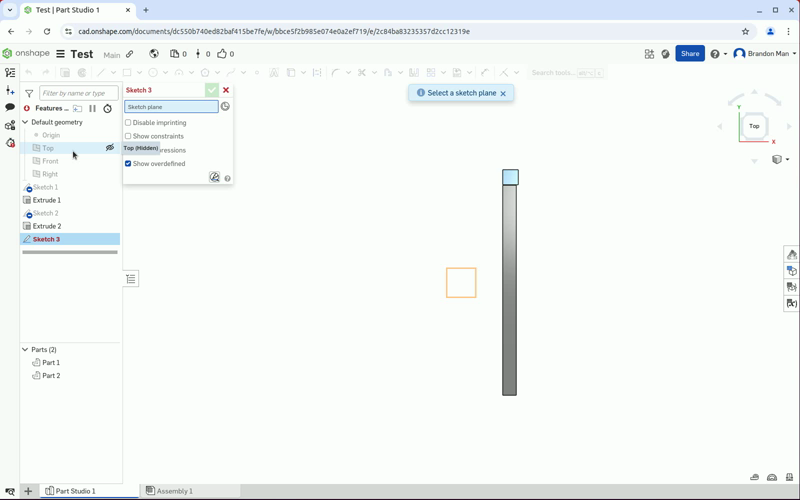
click(73, 150)
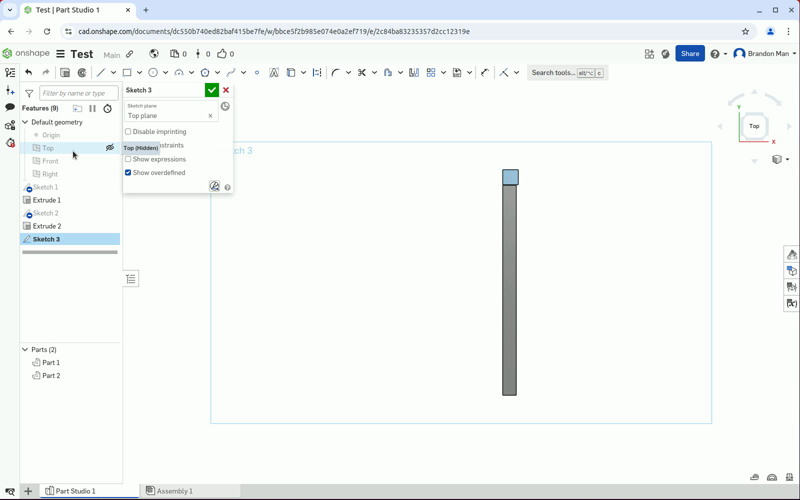
mouse_move(73, 352)
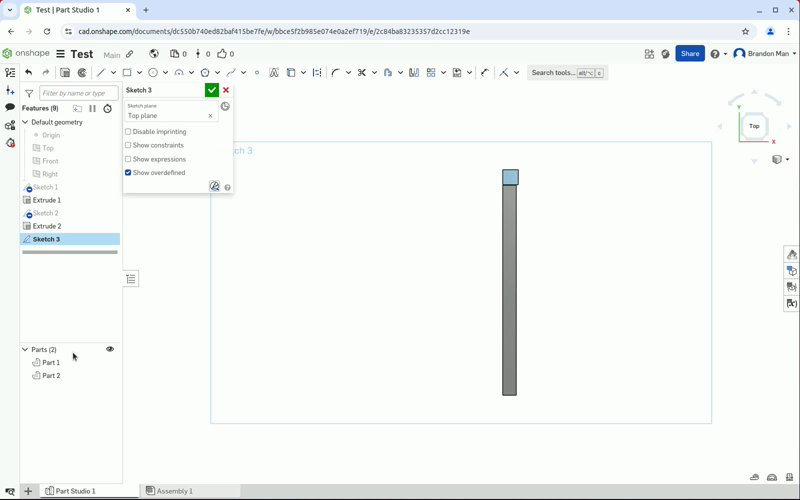
key(y)
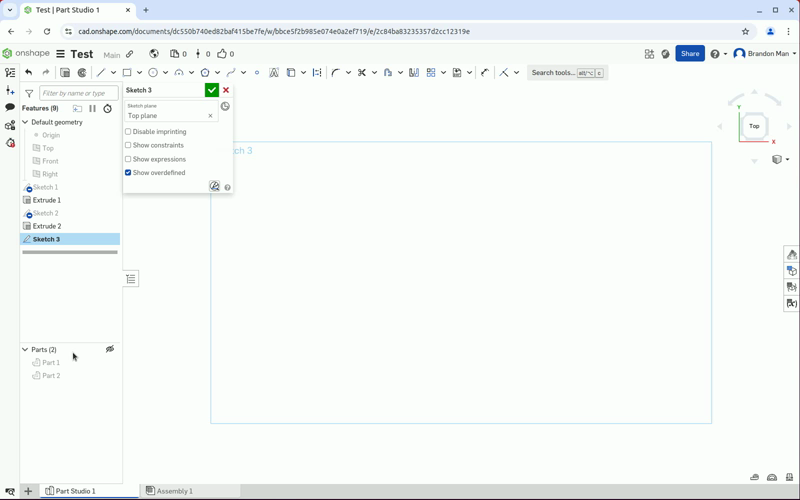
key(l)
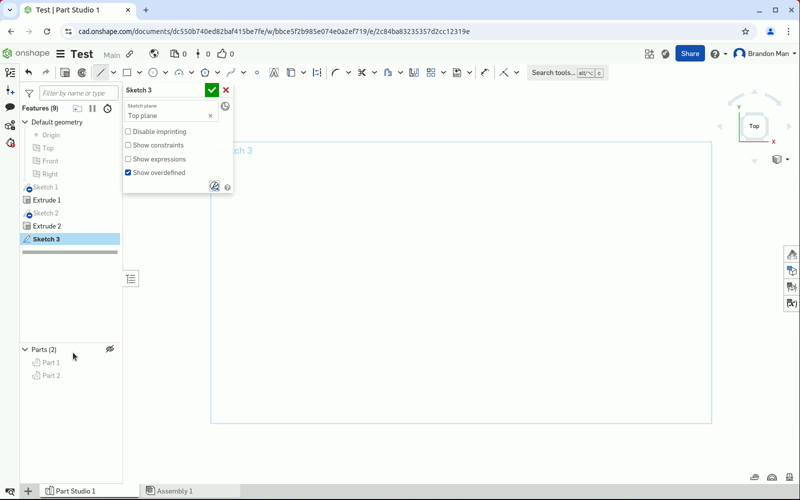
key_down(shift)
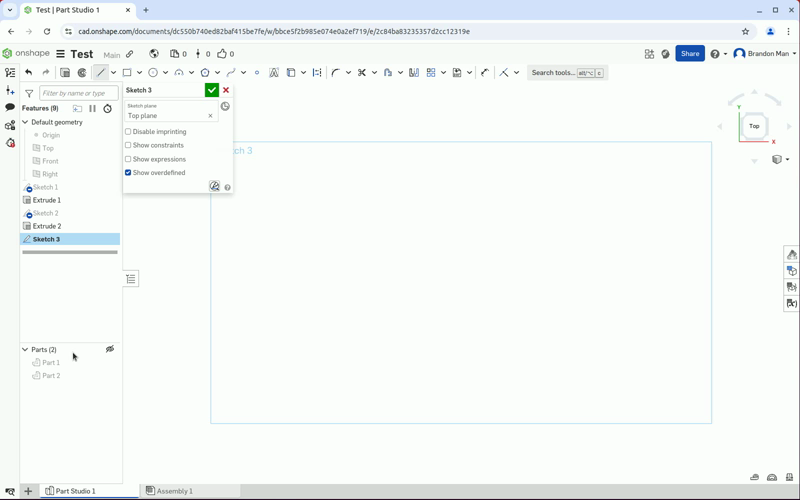
mouse_move(418, 184)
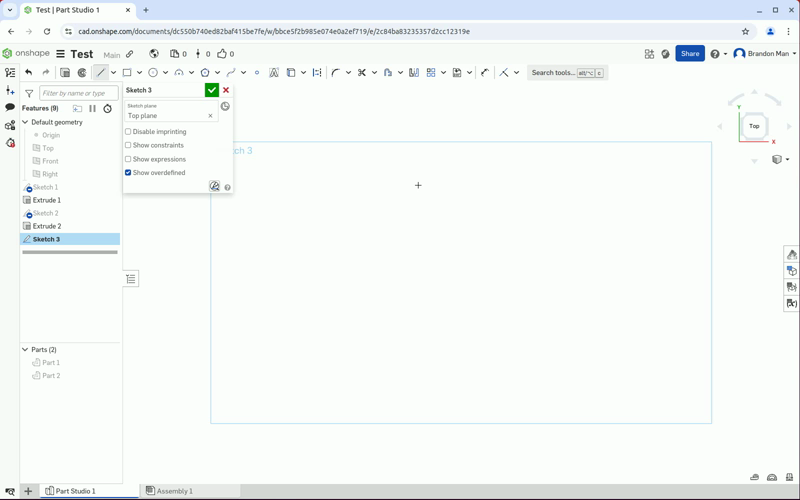
click(418, 184)
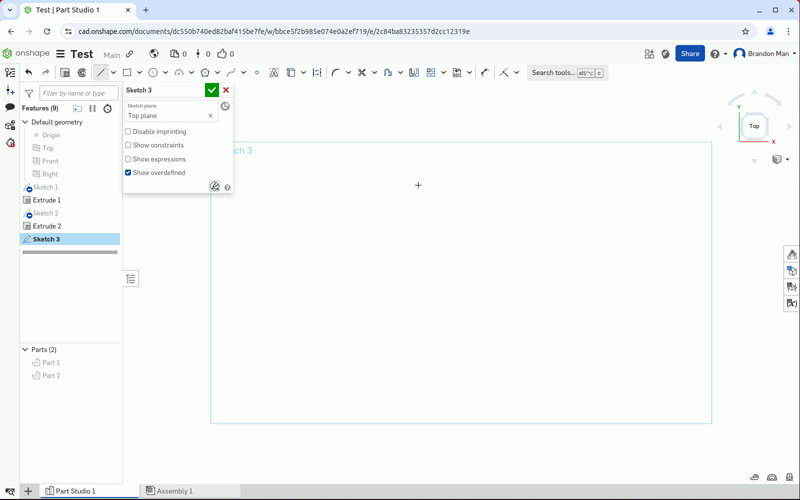
key_up(shift)
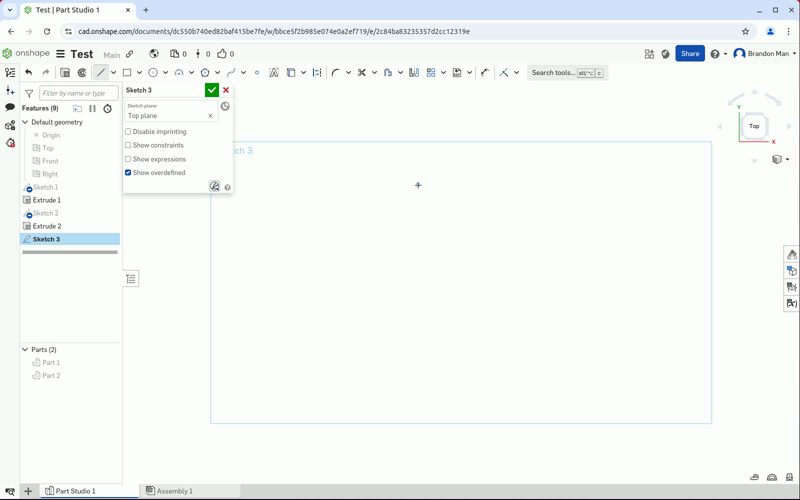
key_down(shift)
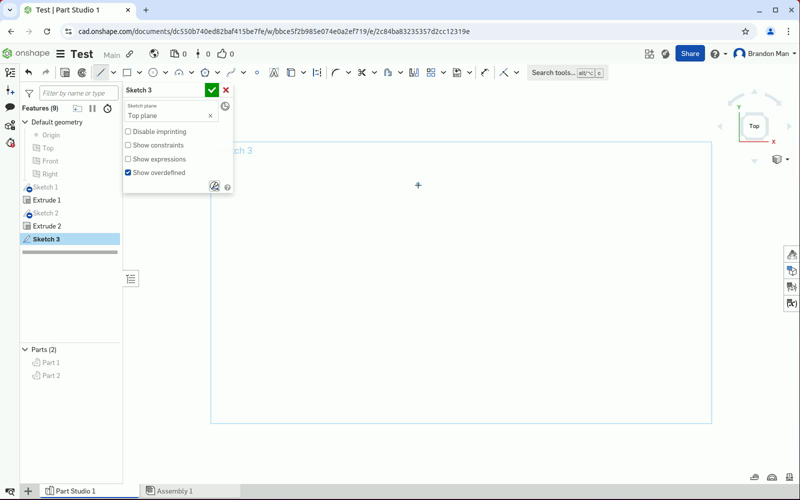
mouse_move(503, 184)
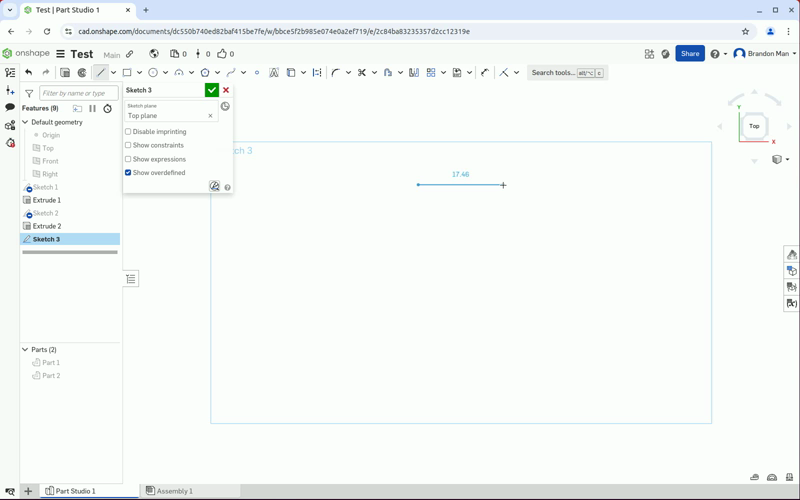
click(503, 184)
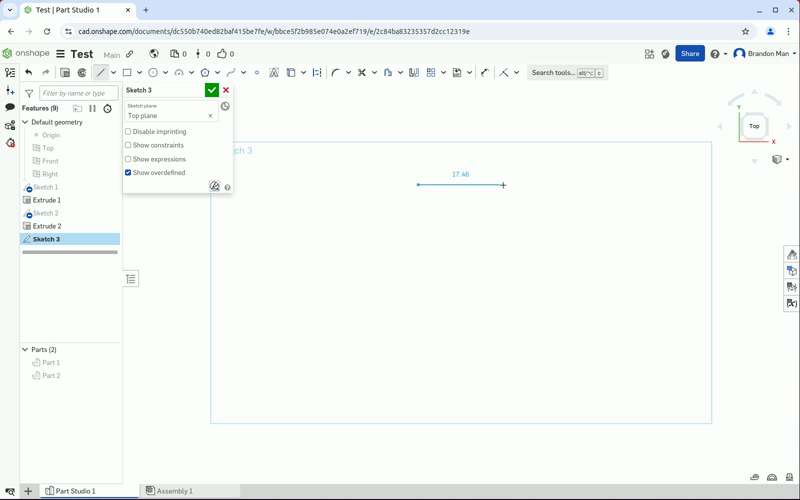
key_up(shift)
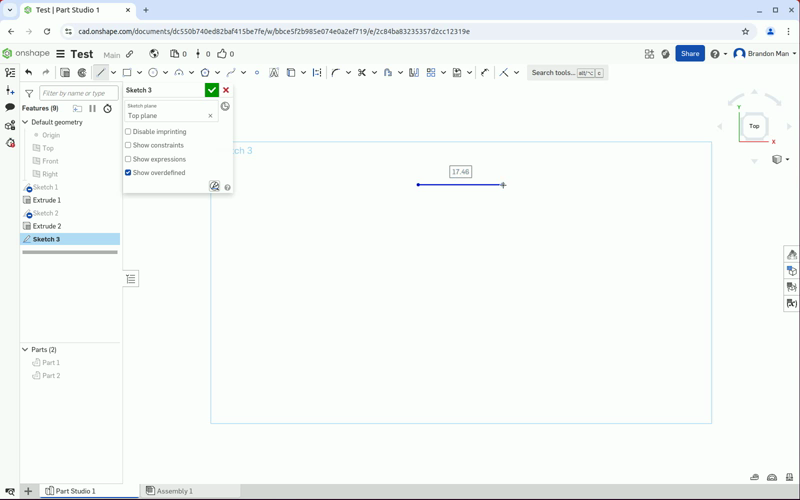
key_down(shift)
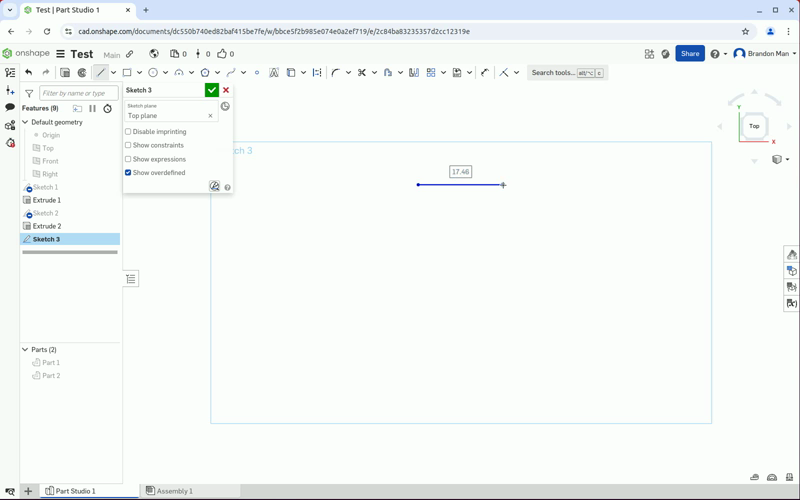
mouse_move(533, 184)
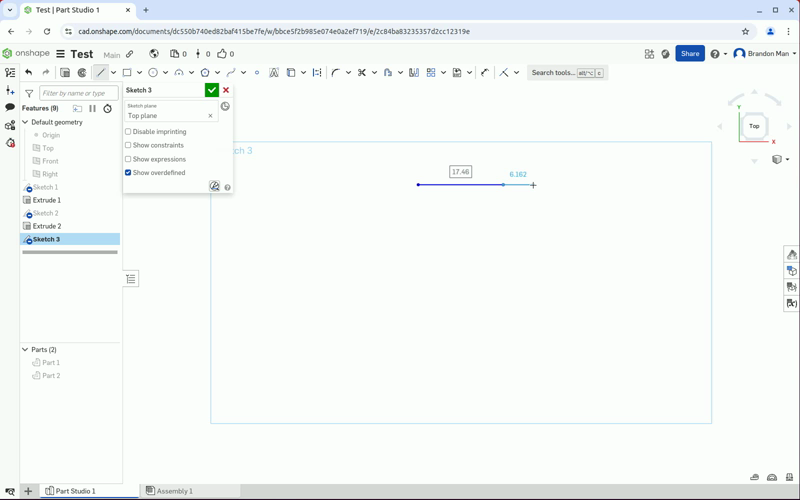
mouse_move(503, 170)
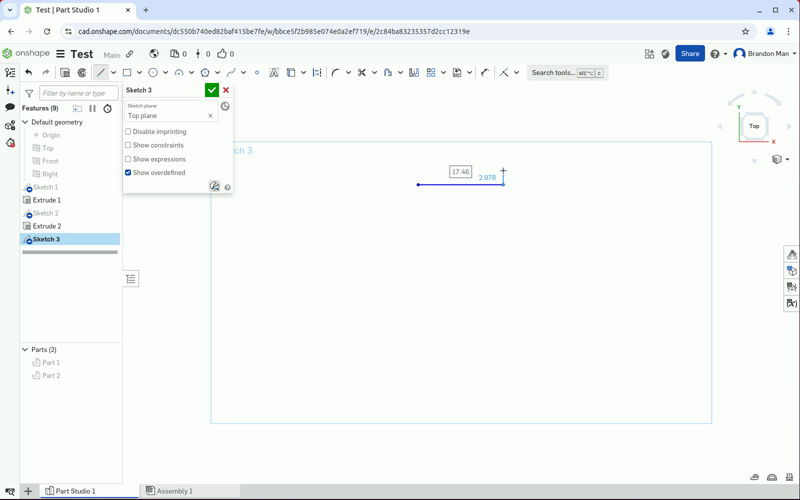
click(503, 170)
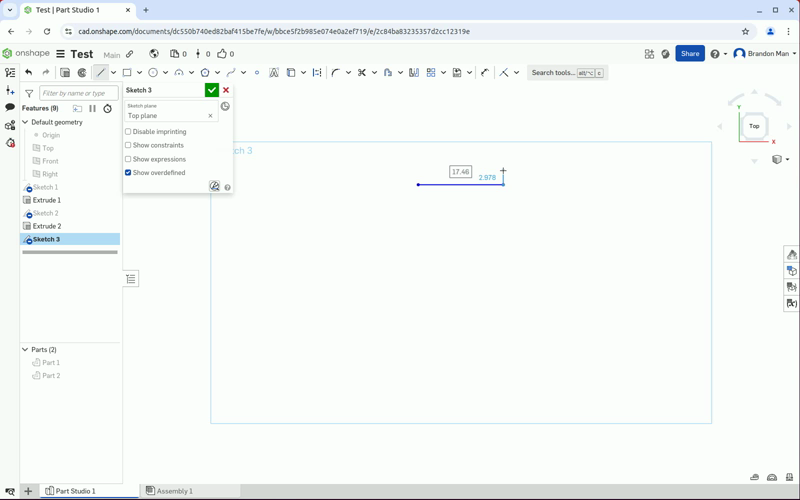
key_up(shift)
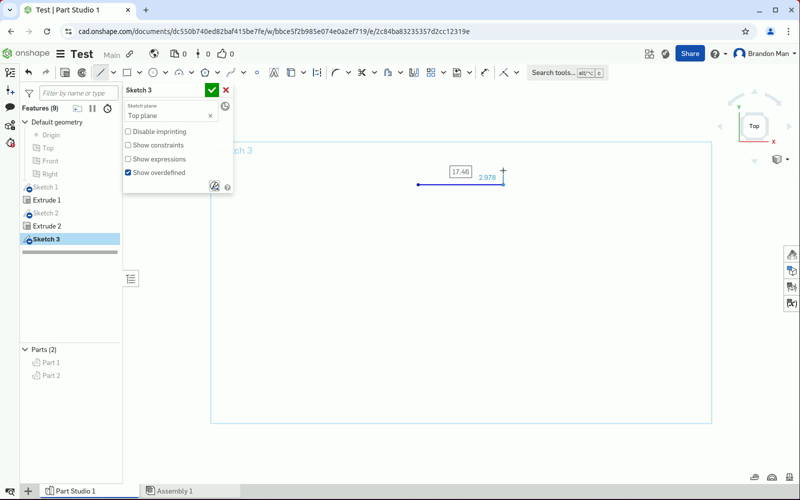
key_down(shift)
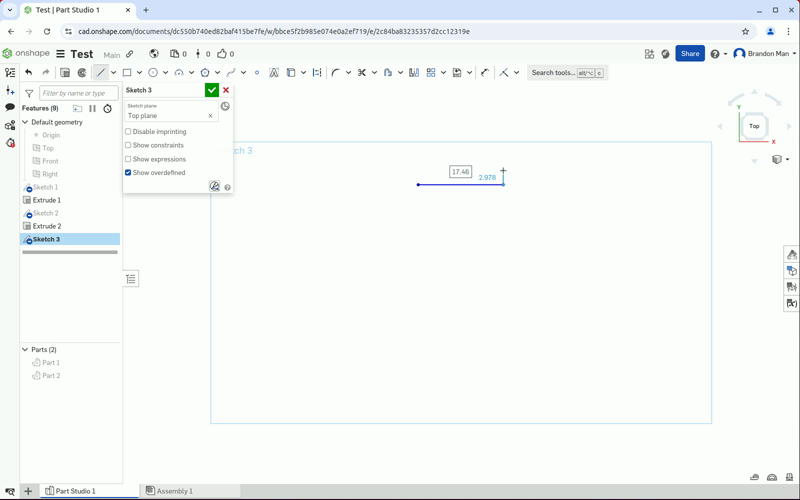
mouse_move(418, 170)
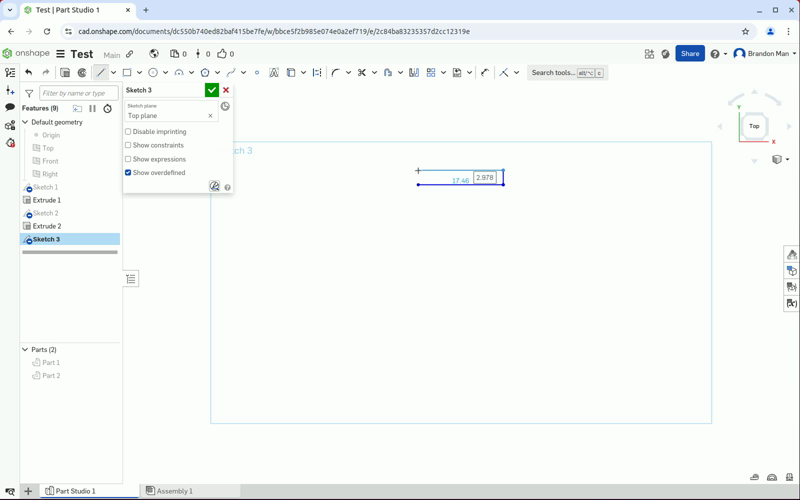
click(418, 170)
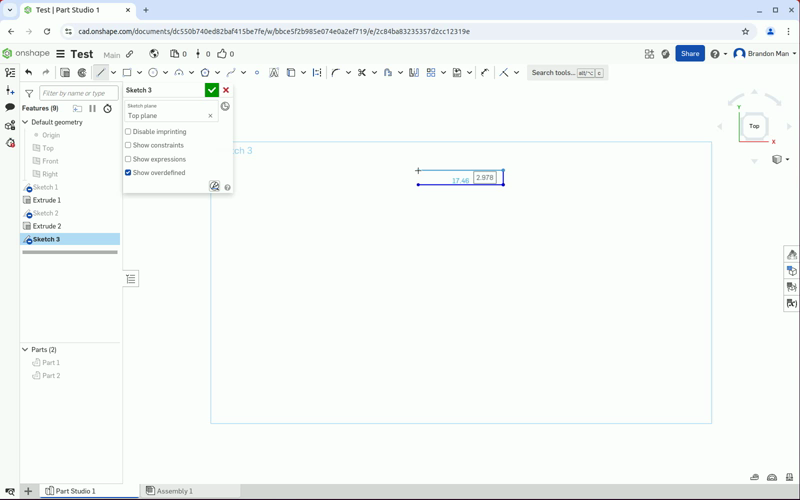
key_up(shift)
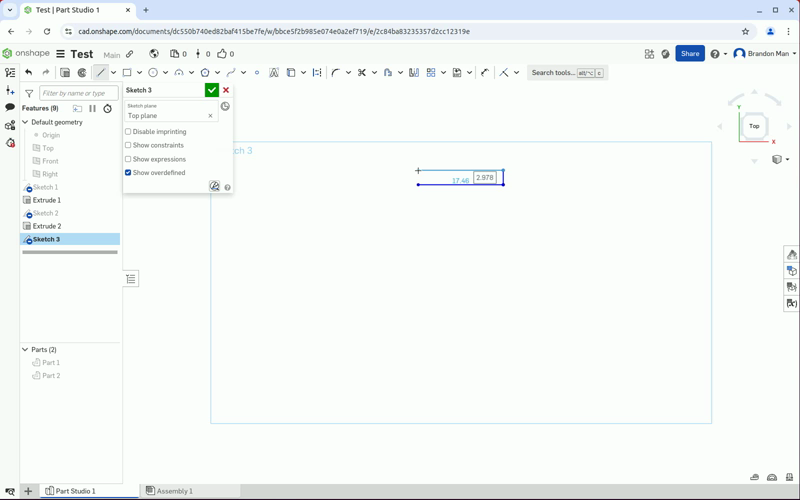
mouse_move(448, 170)
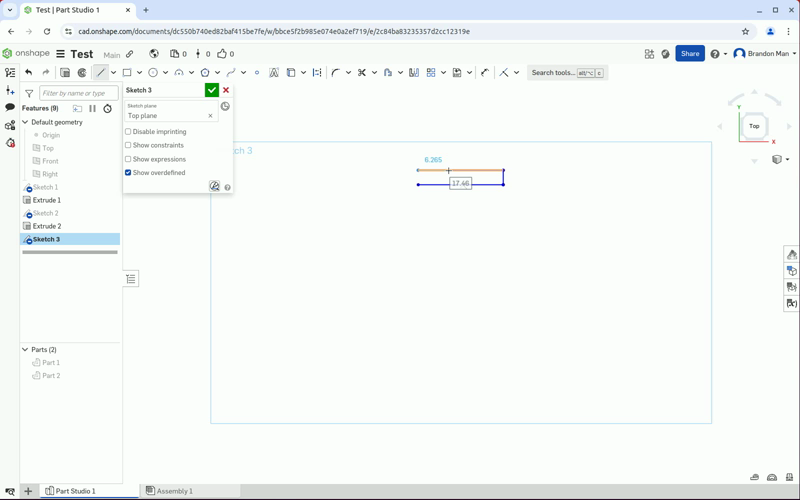
key_down(shift)
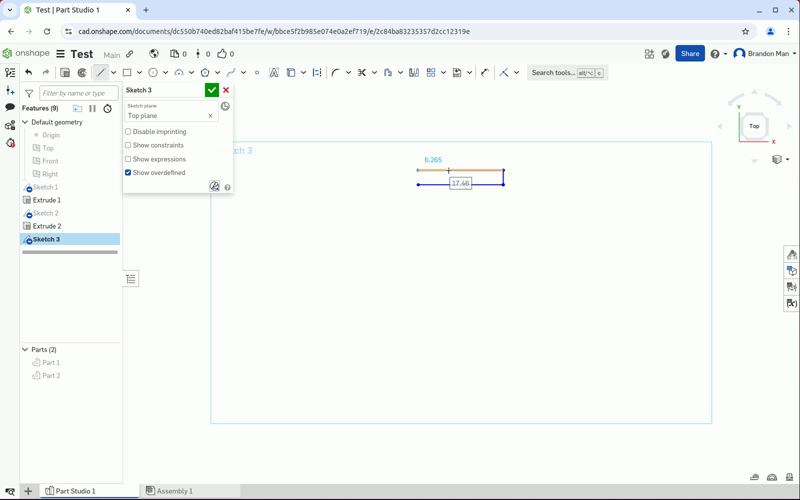
mouse_move(418, 184)
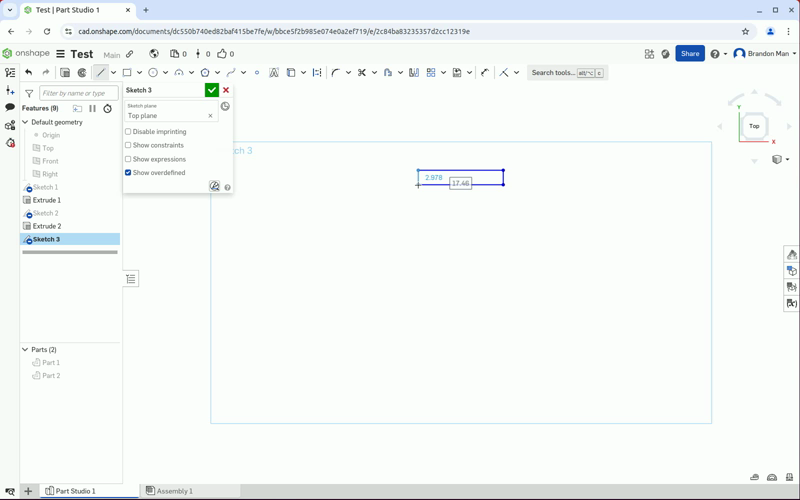
key_up(shift)
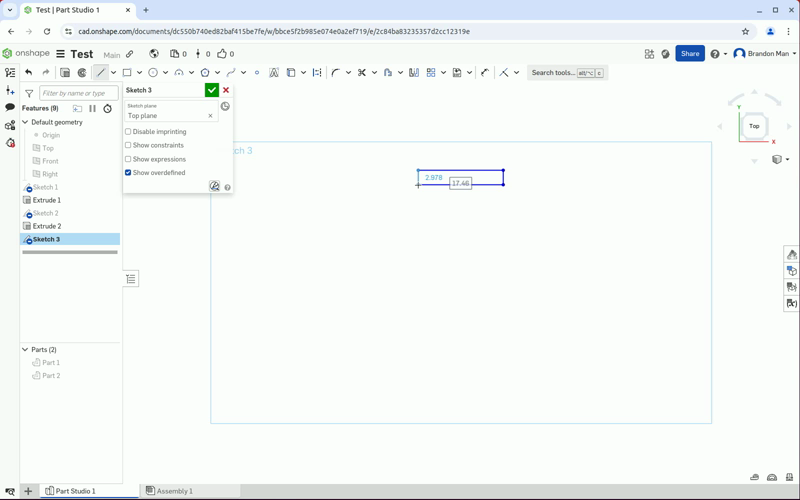
click(418, 184)
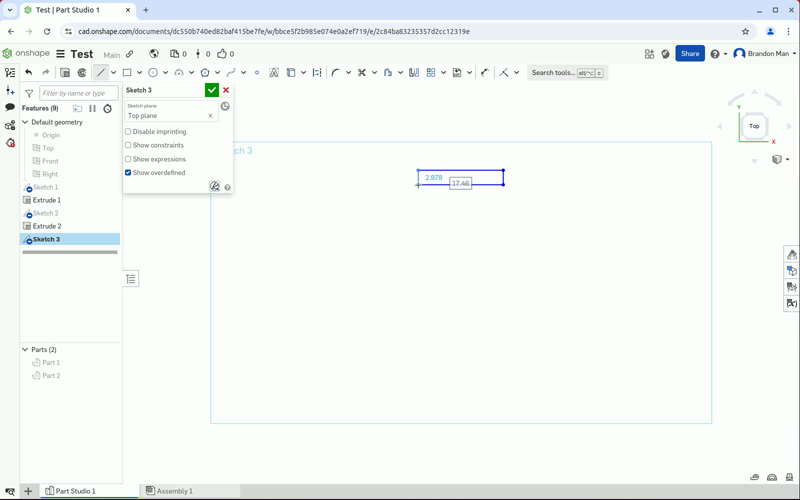
key(esc)
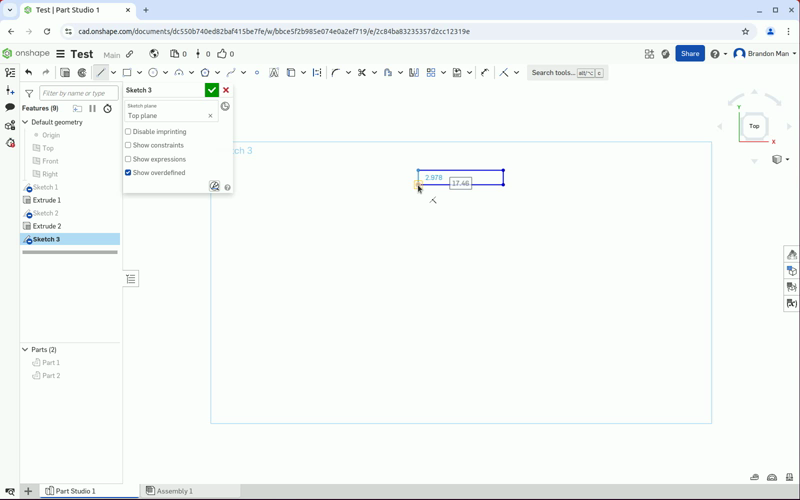
mouse_move(434, 172)
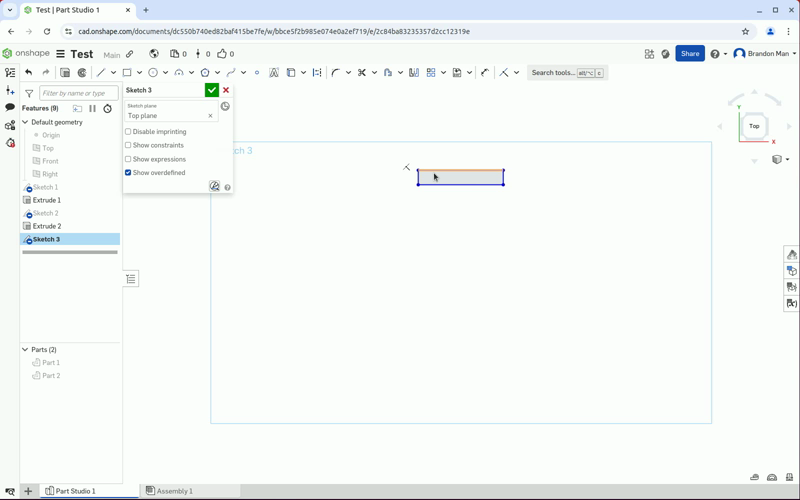
scroll(6)
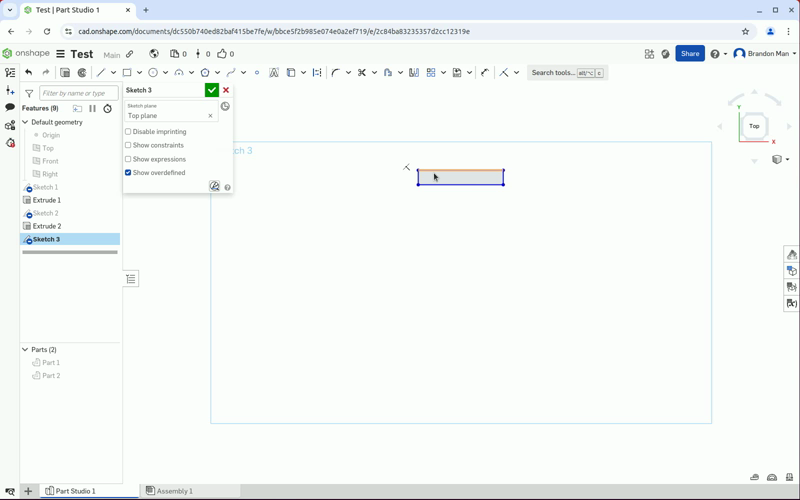
scroll(6)
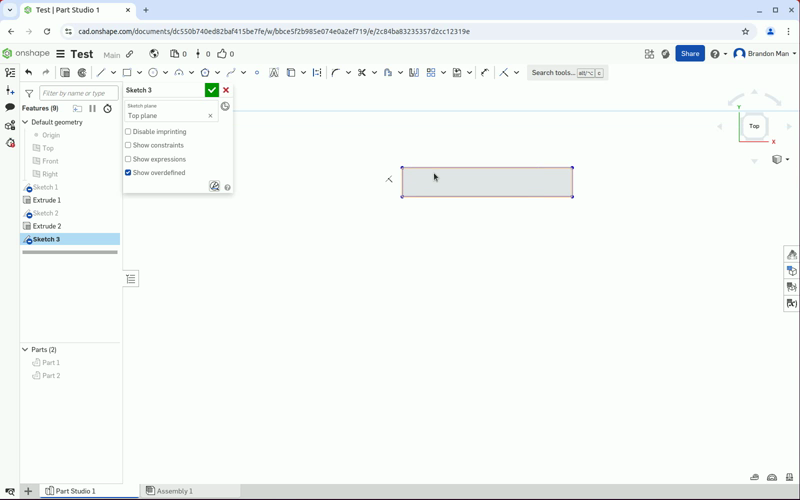
scroll(6)
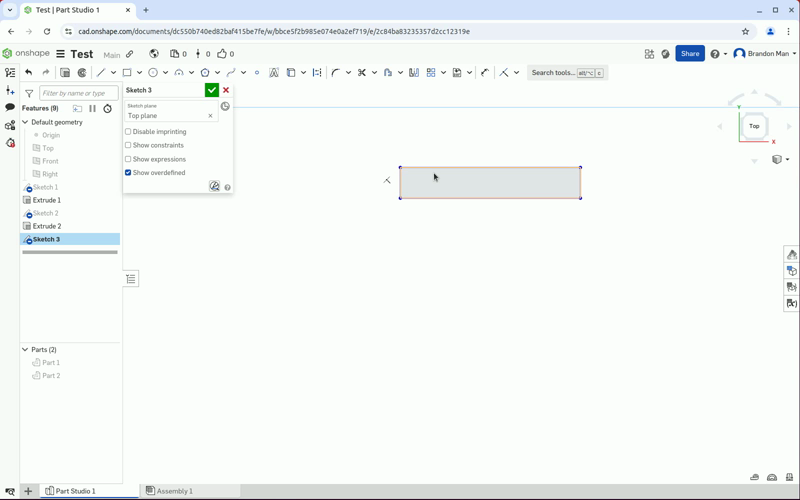
scroll(6)
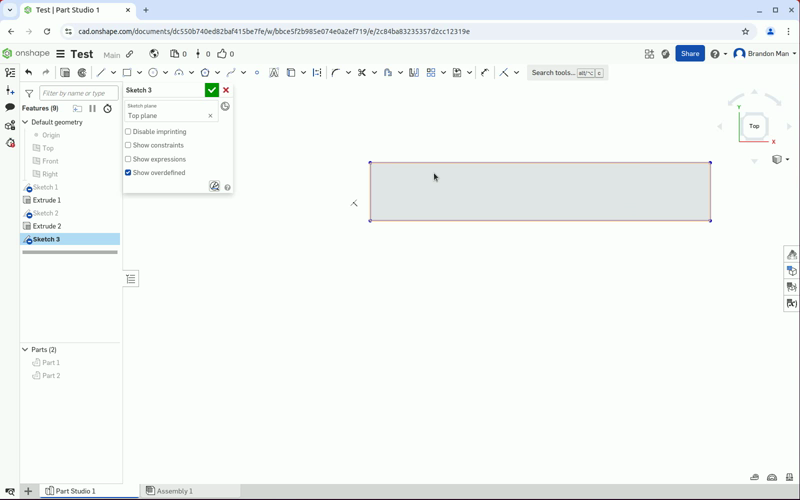
scroll(6)
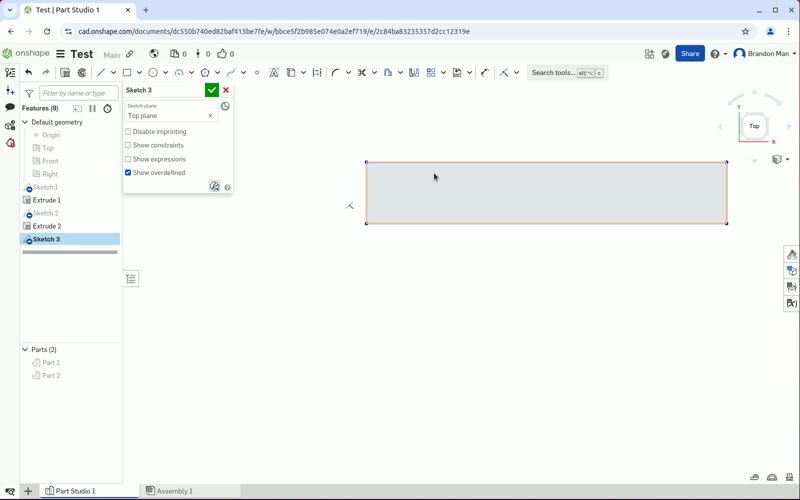
scroll(6)
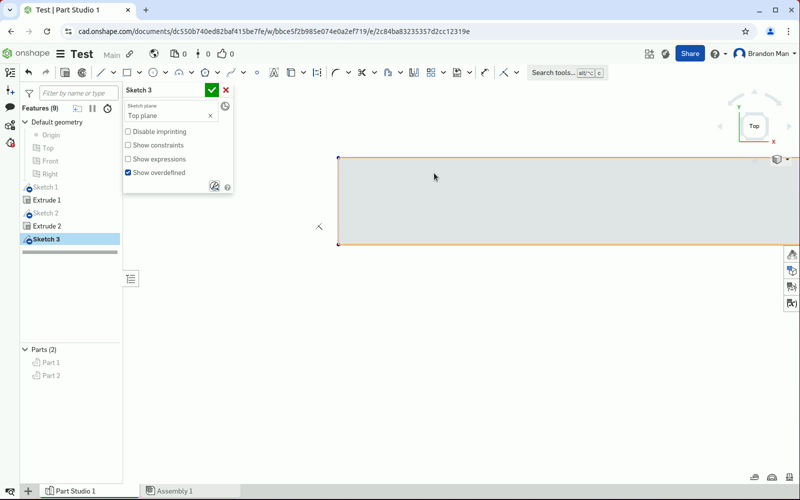
scroll(6)
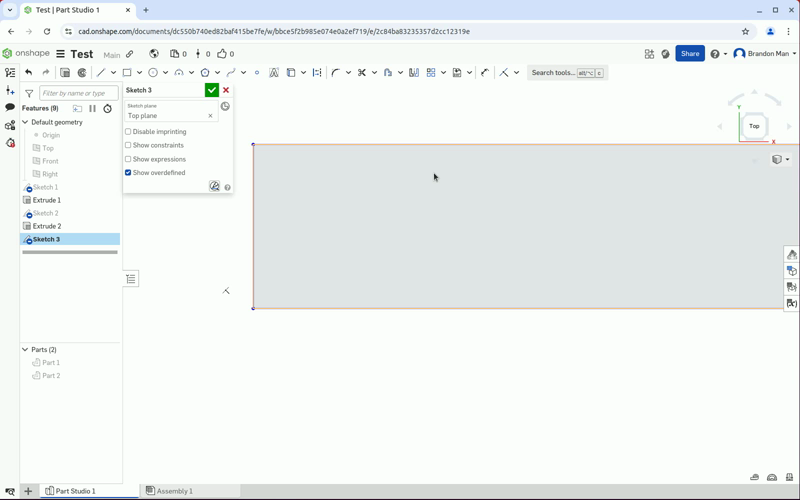
click(434, 172)
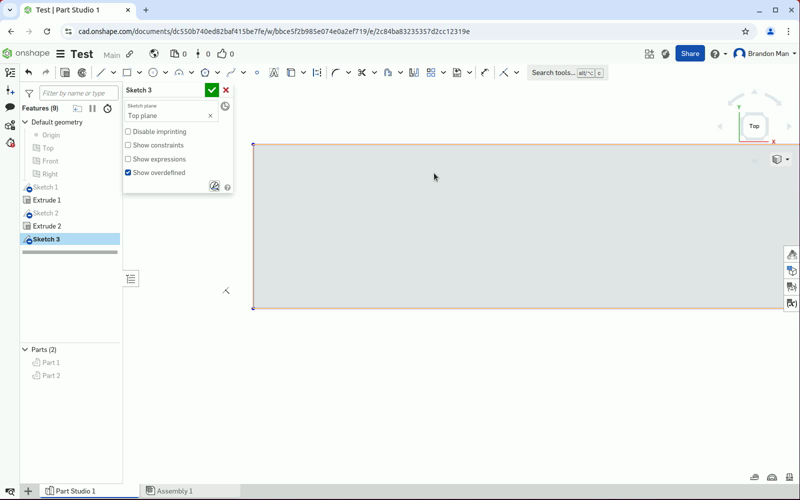
scroll(-6)
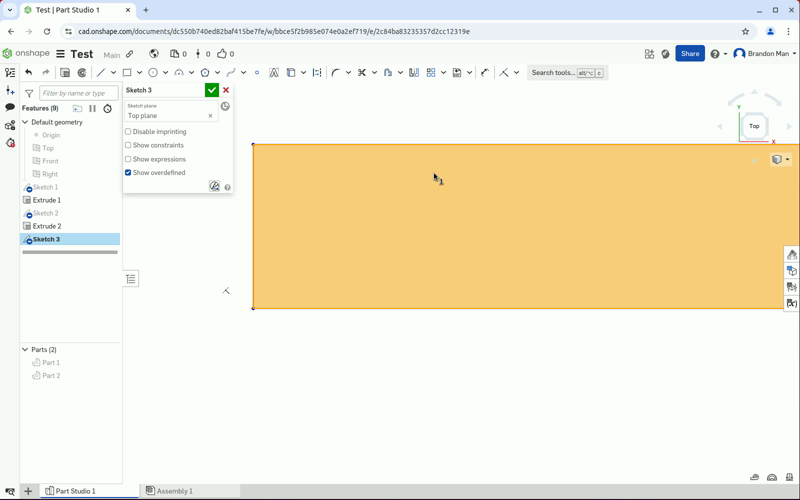
scroll(-6)
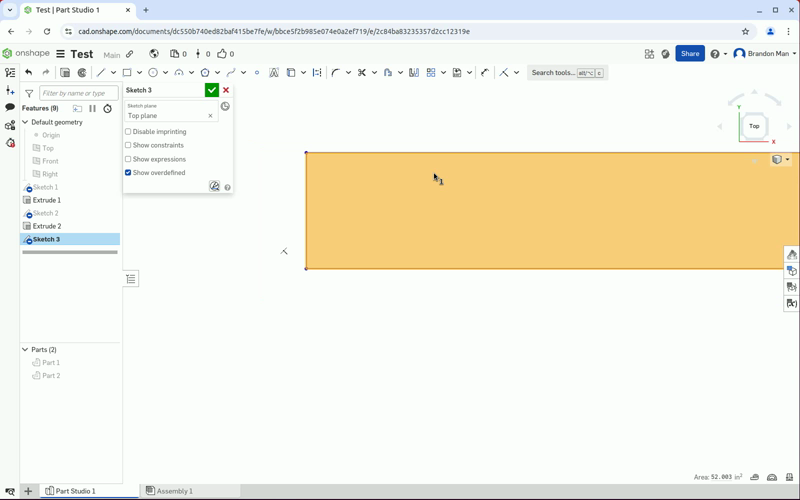
scroll(-6)
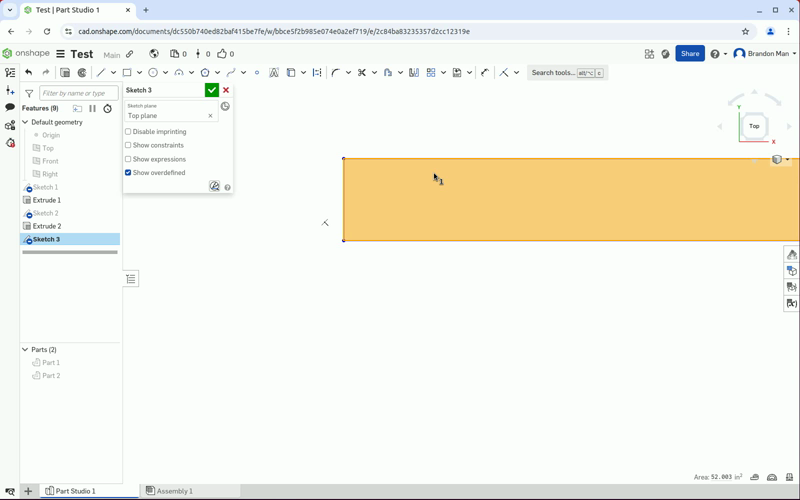
scroll(-6)
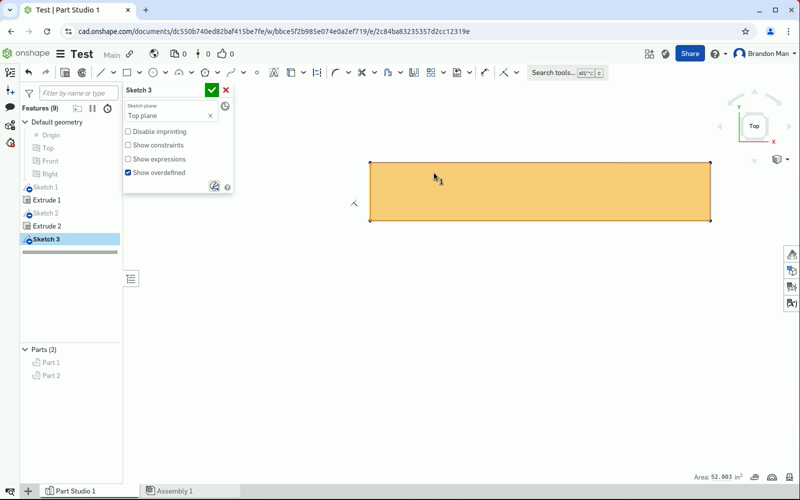
scroll(-6)
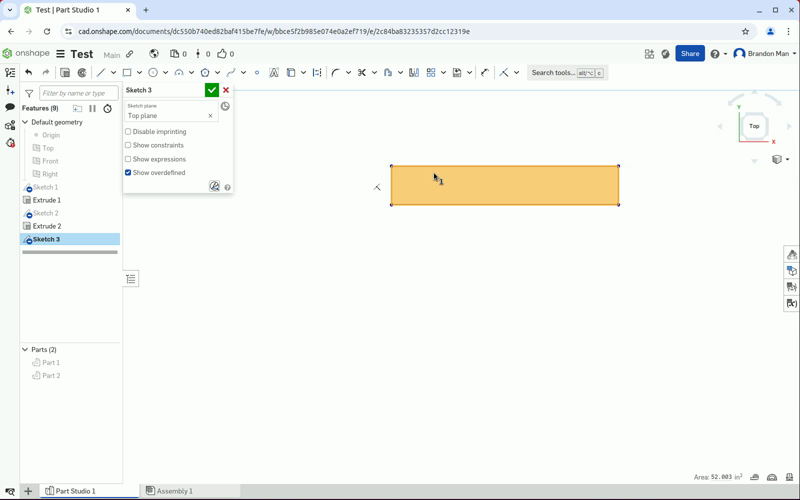
scroll(-6)
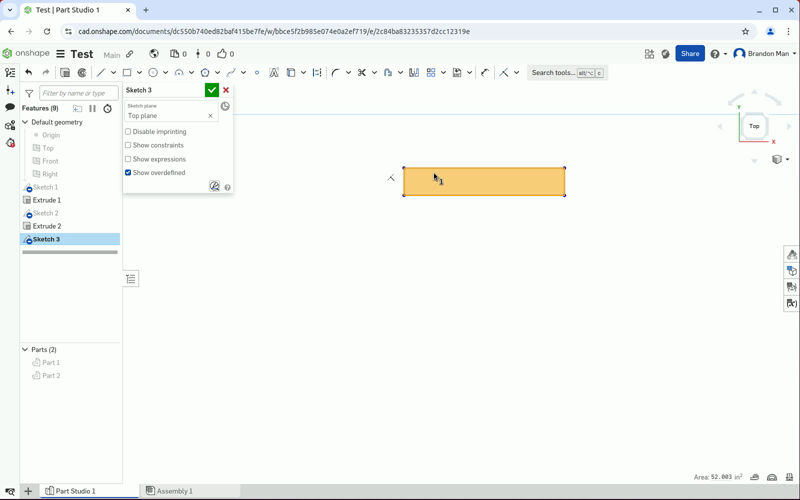
scroll(-6)
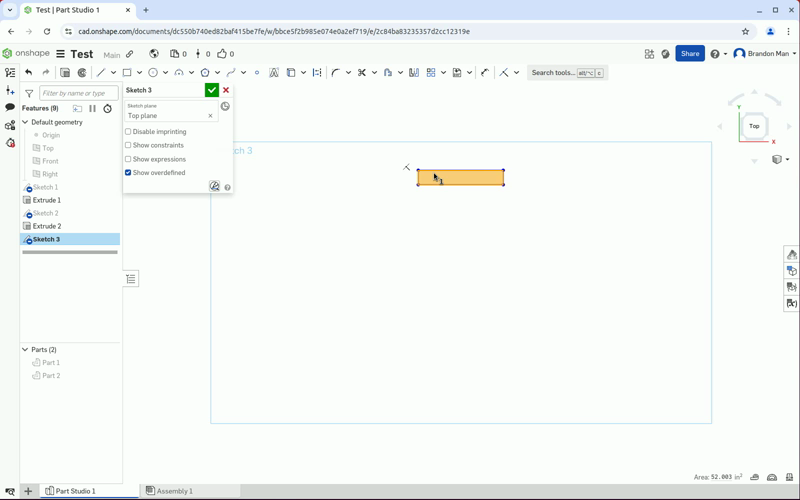
mouse_move(73, 352)
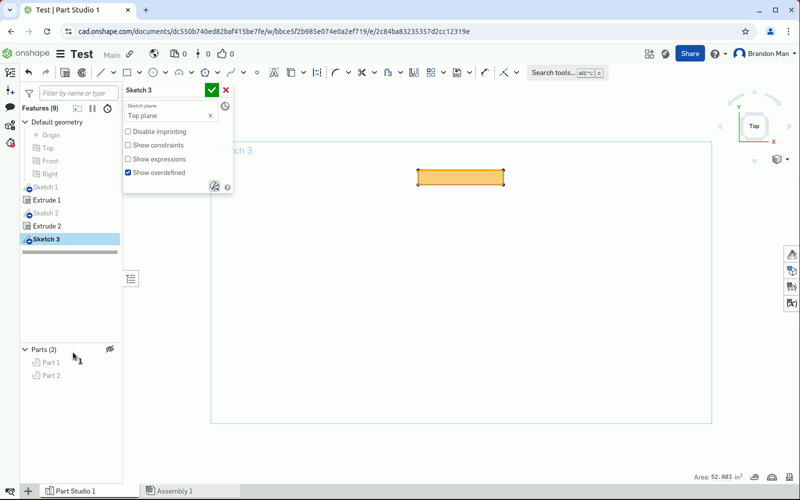
key(shift+y)
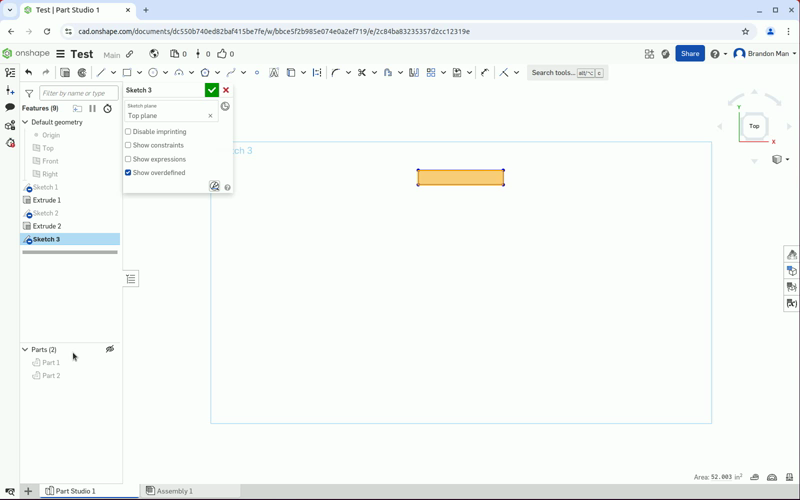
key(shift+e)
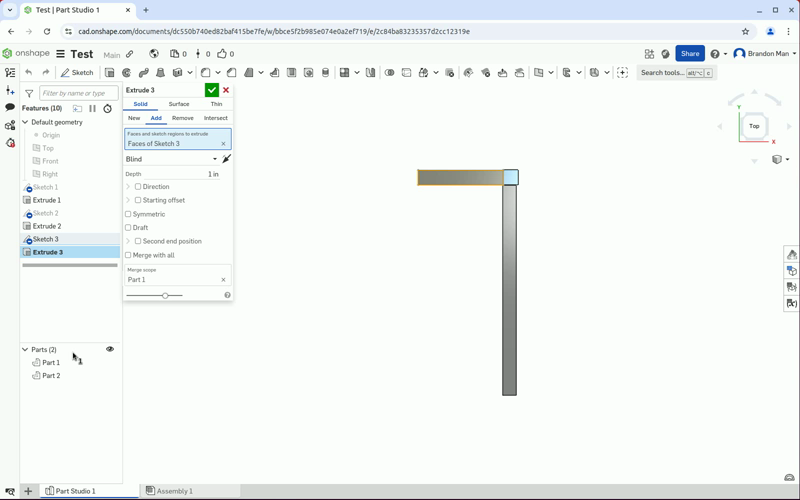
mouse_move(143, 106)
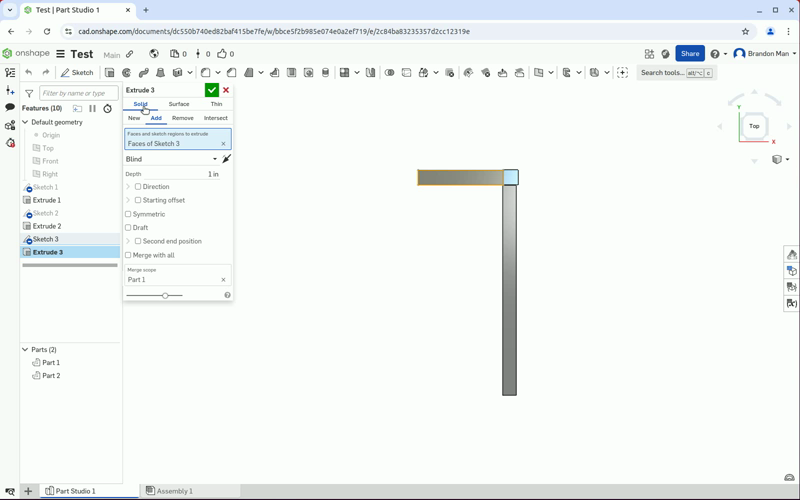
click(143, 106)
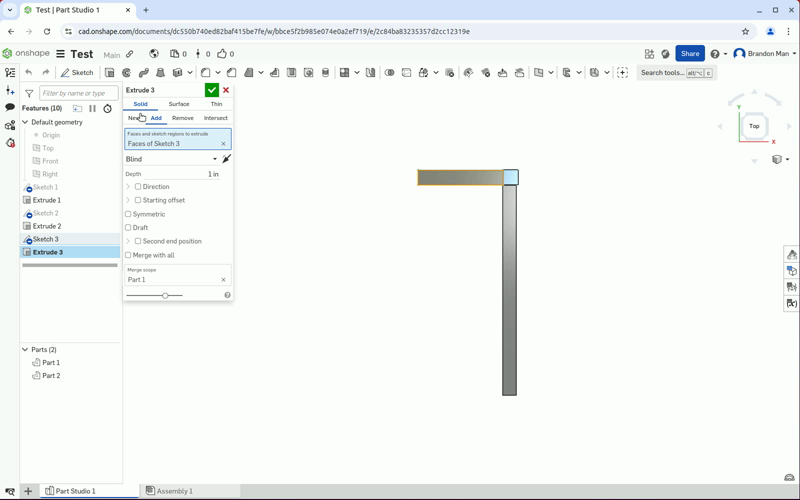
mouse_move(137, 120)
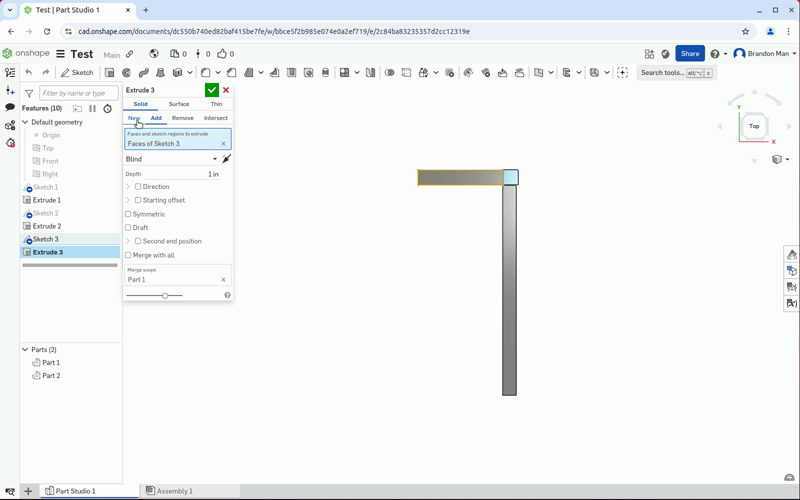
click(137, 120)
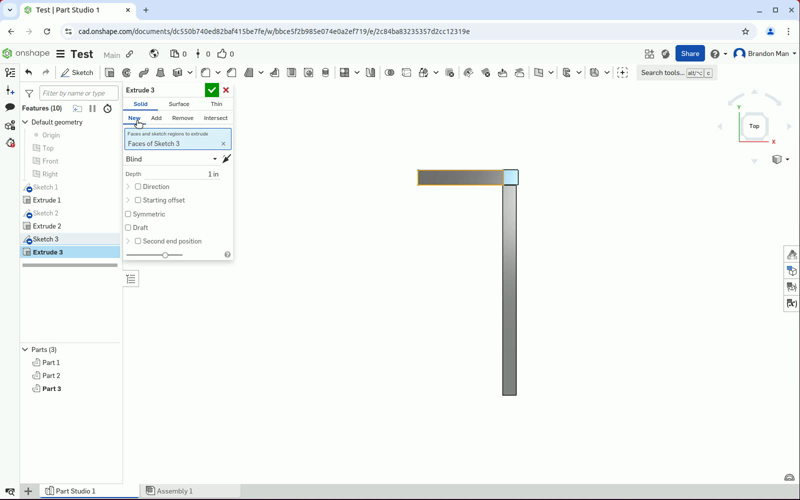
key(tab, 4)
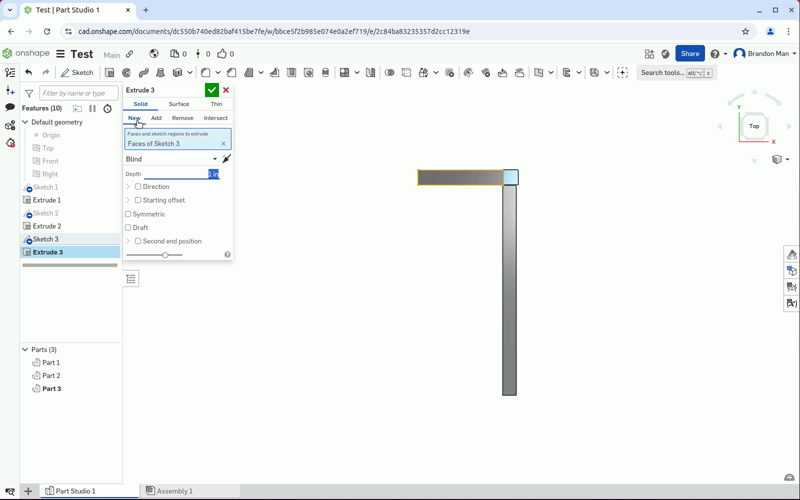
text(-2.889)
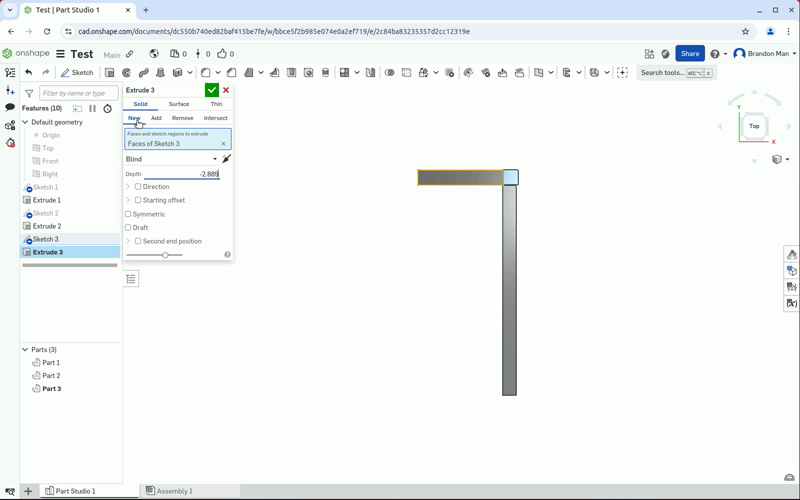
key(enter)
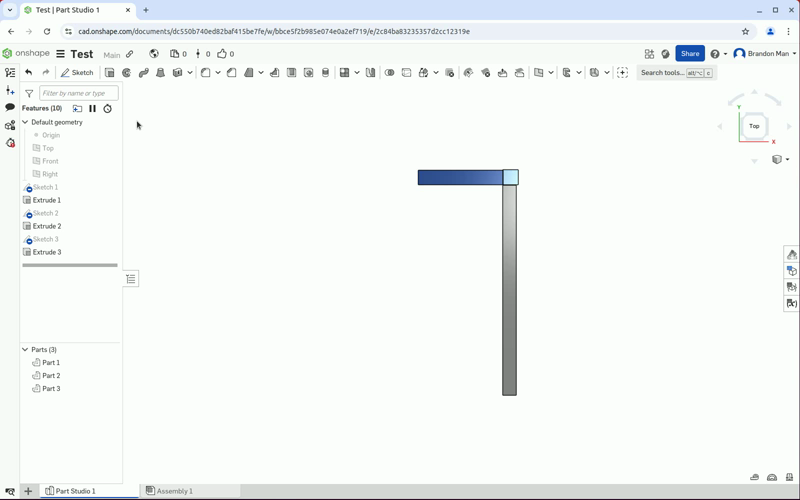
key(shift+h)
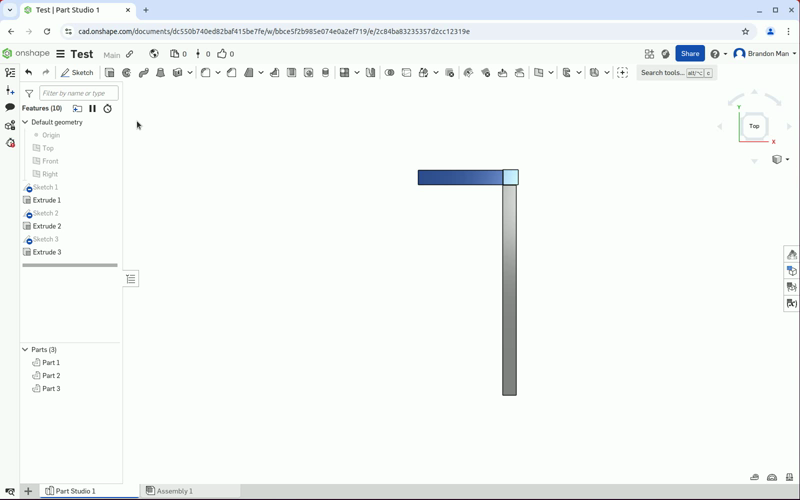
key(shift+h)
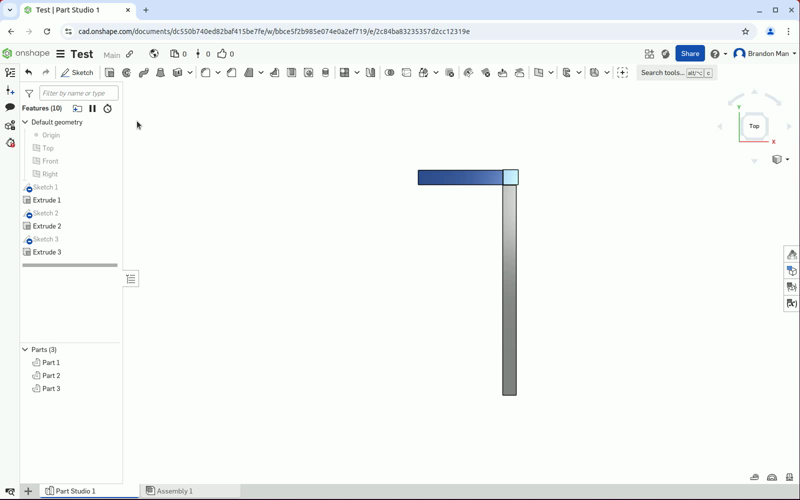
mouse_move(73, 189)
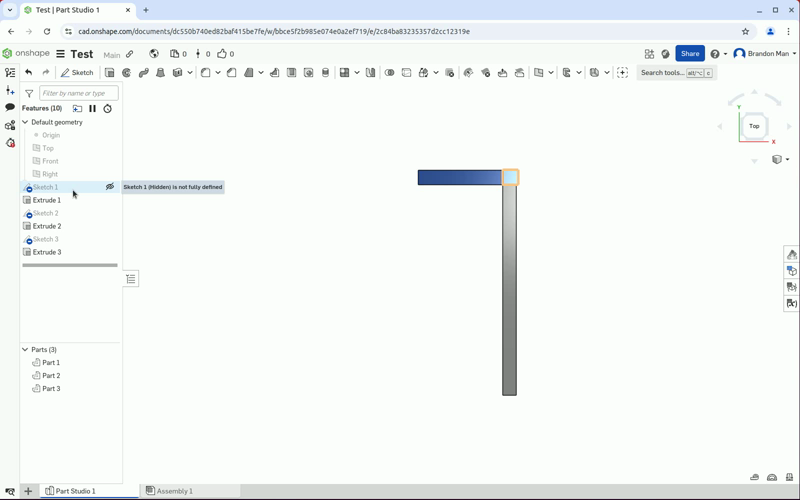
click(73, 189)
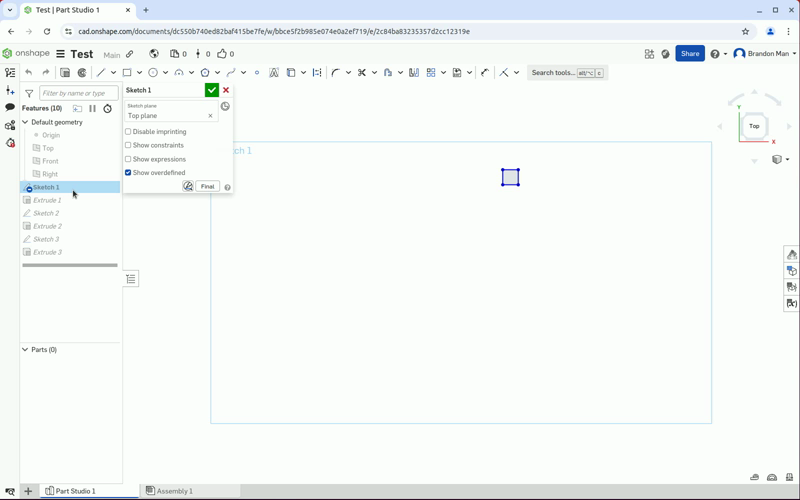
mouse_move(229, 92)
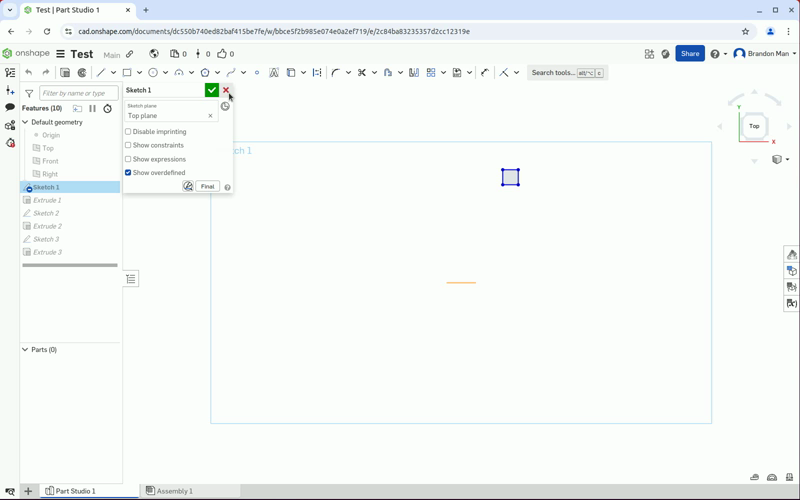
click(229, 92)
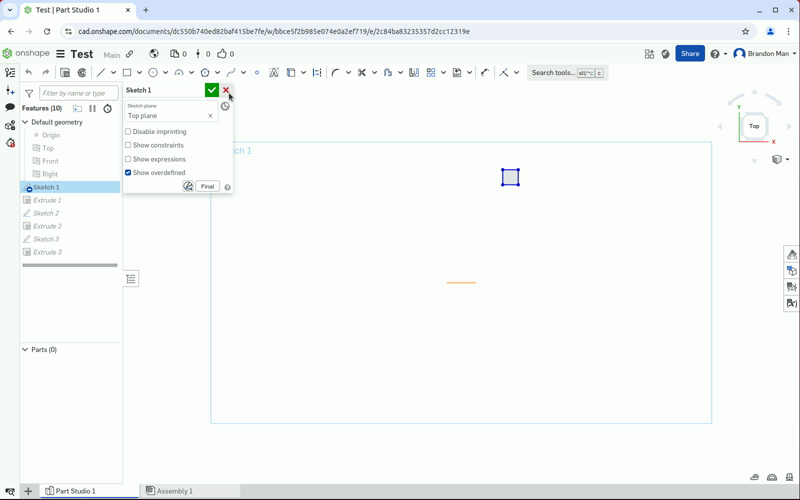
key(shift+s)
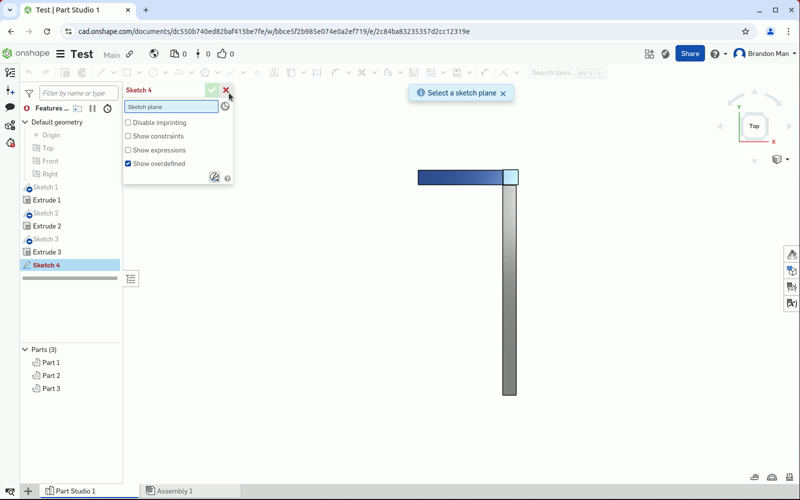
mouse_move(73, 150)
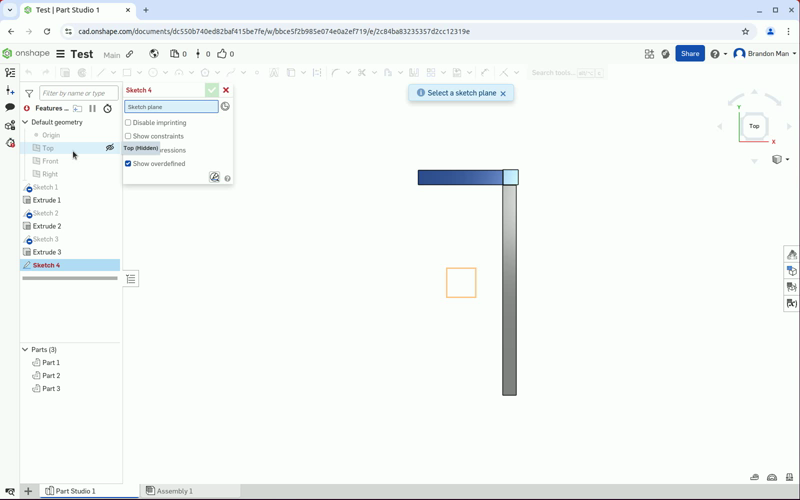
click(73, 150)
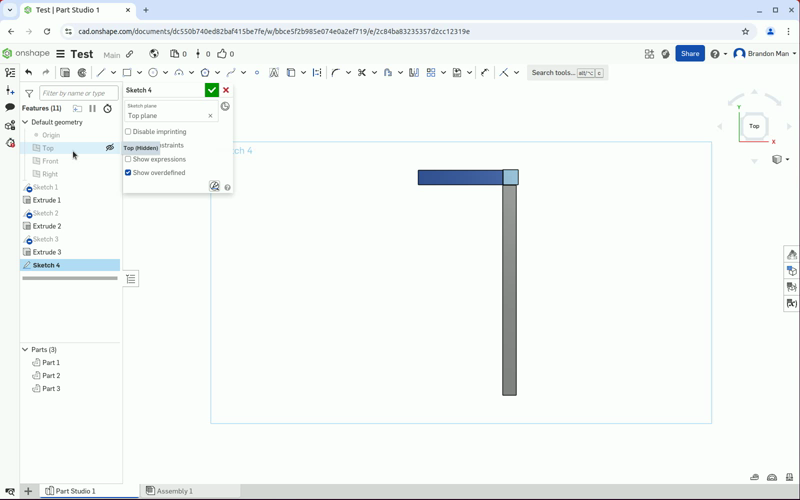
mouse_move(73, 352)
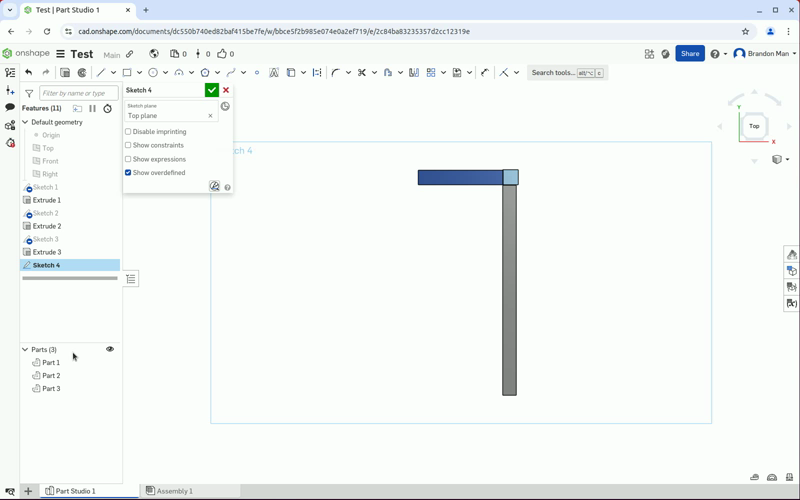
key(y)
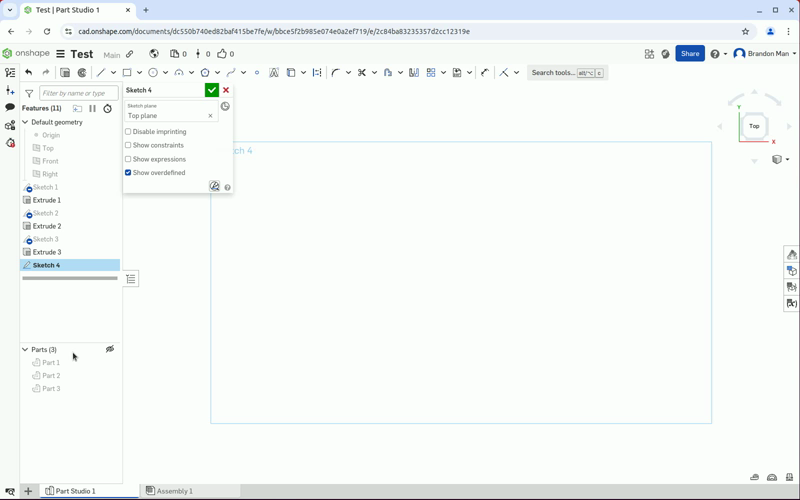
key(l)
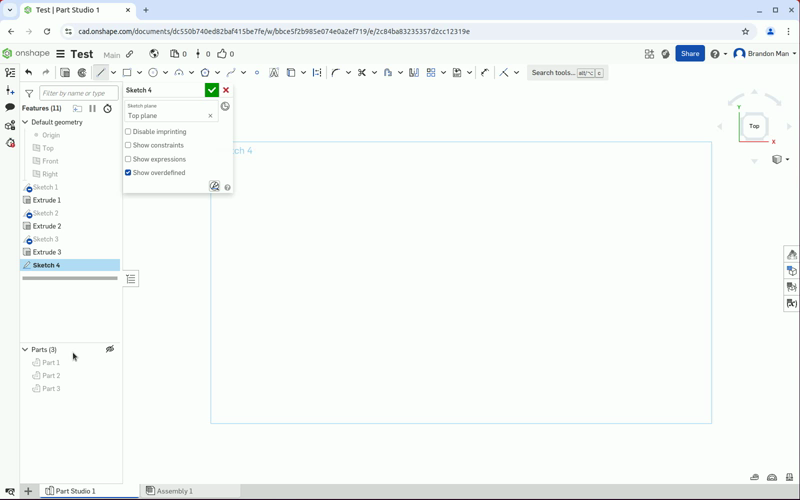
key_down(shift)
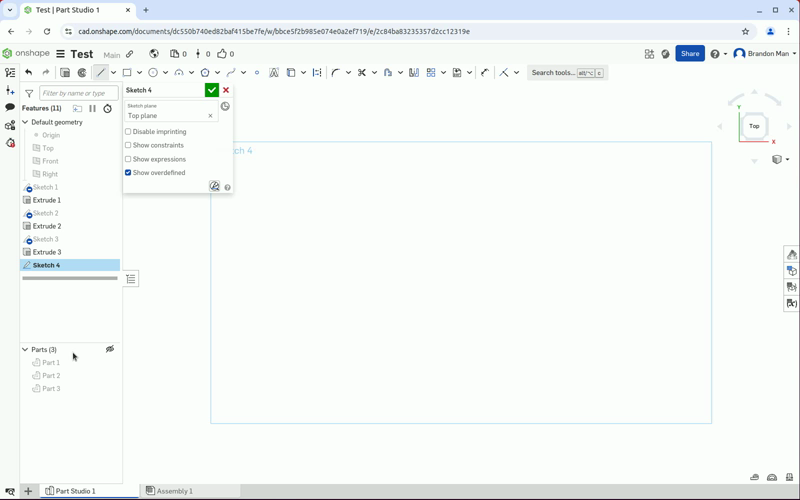
mouse_move(404, 395)
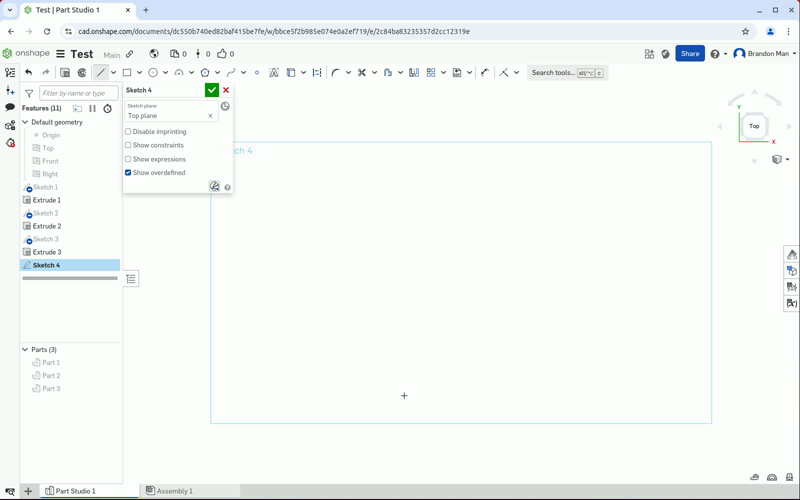
click(404, 395)
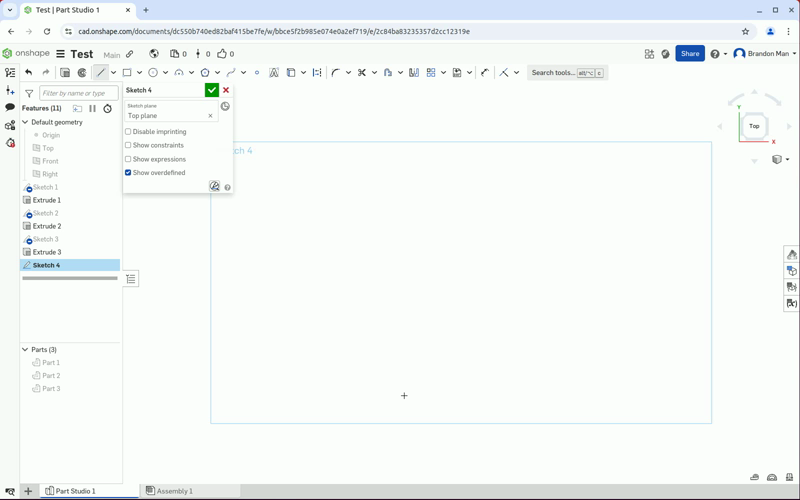
key_up(shift)
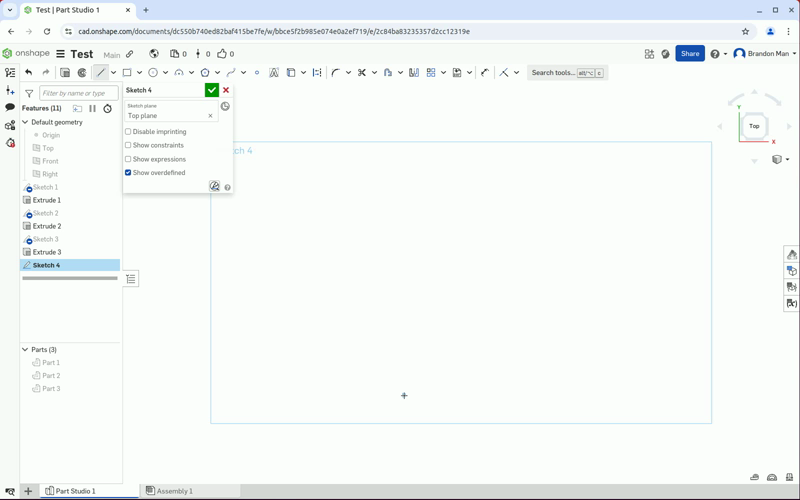
key_down(shift)
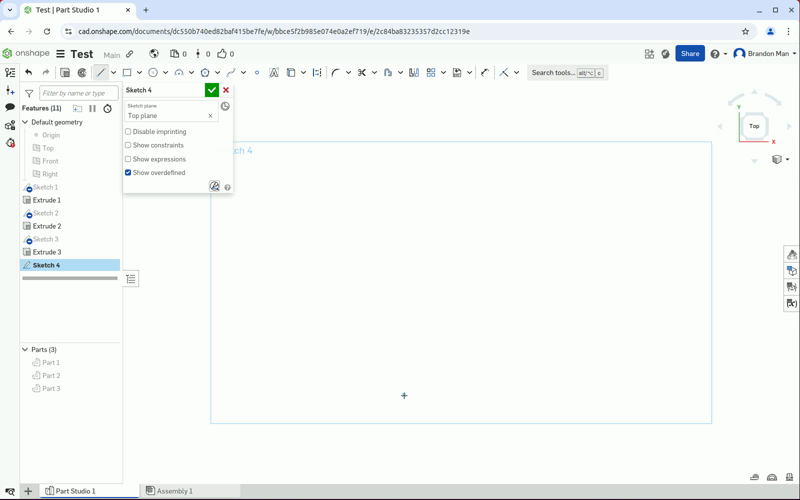
mouse_move(501, 395)
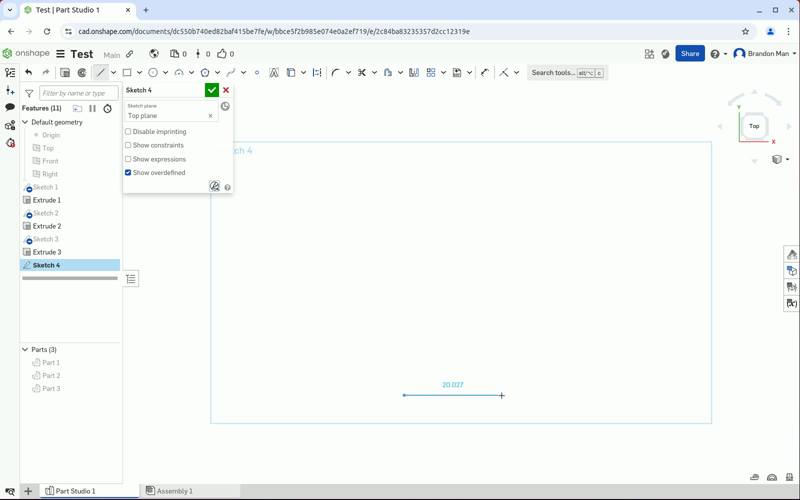
click(501, 395)
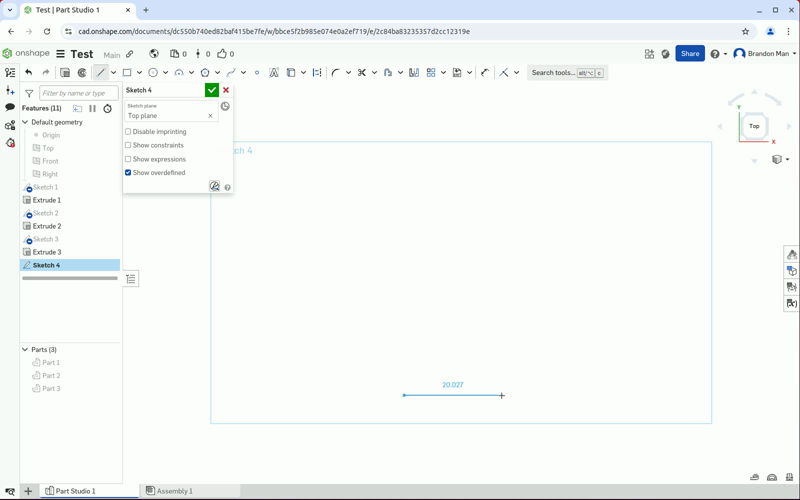
key_up(shift)
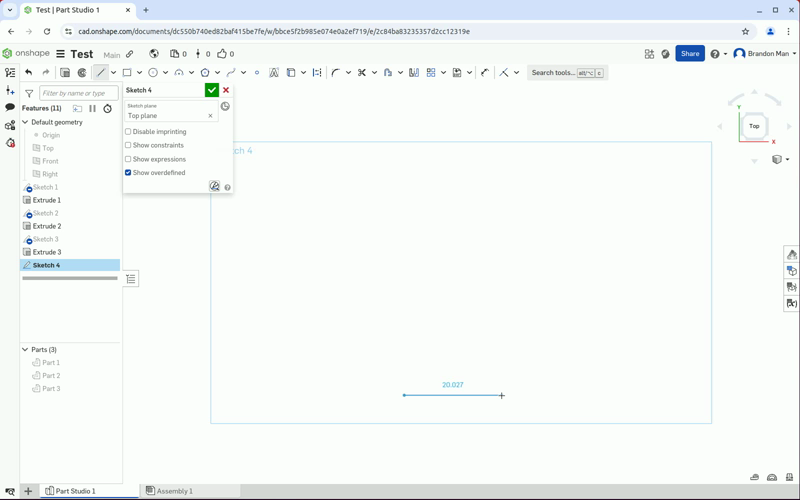
key_down(shift)
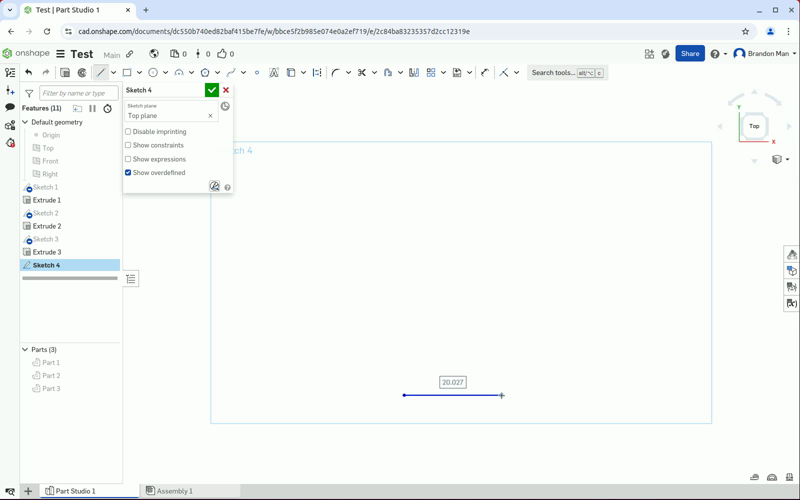
mouse_move(501, 185)
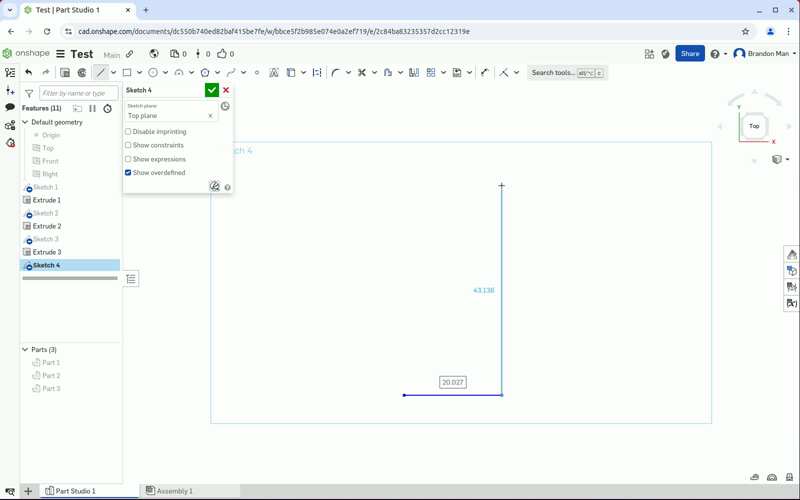
click(501, 185)
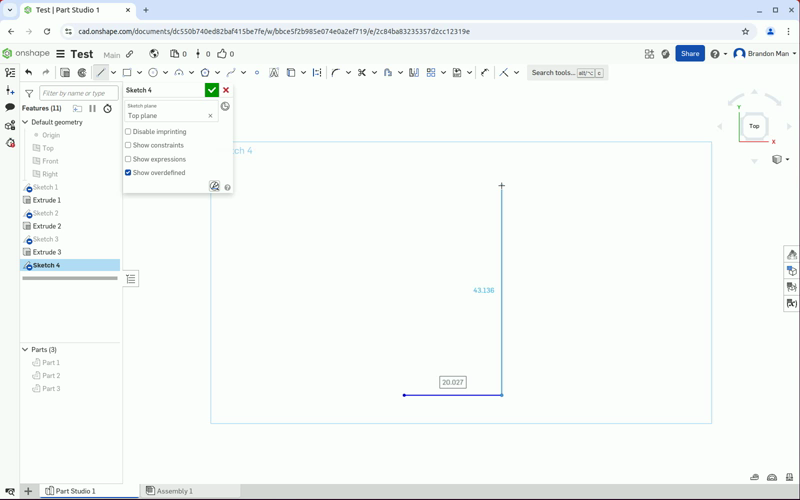
key_up(shift)
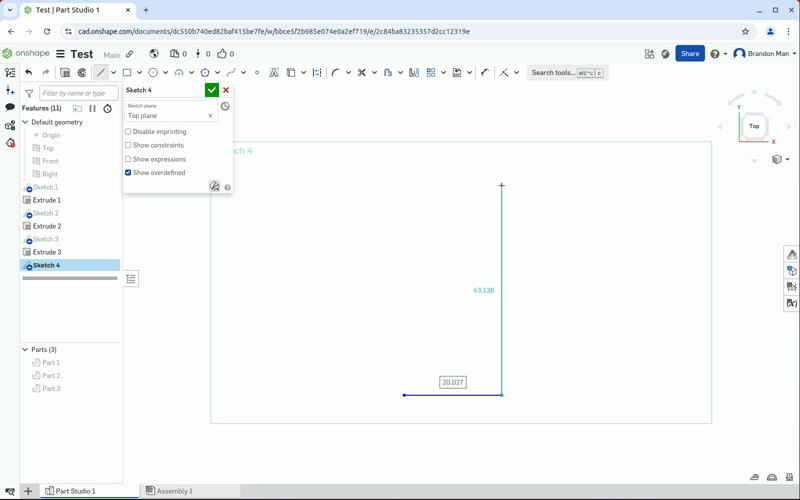
key_down(shift)
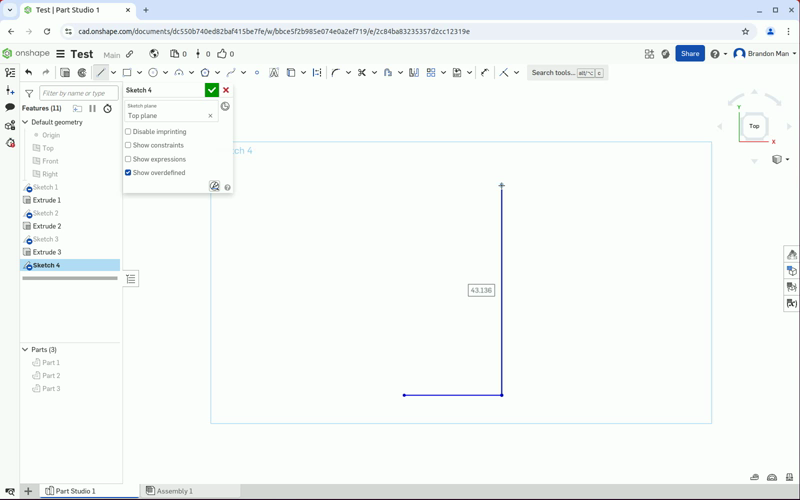
mouse_move(417, 185)
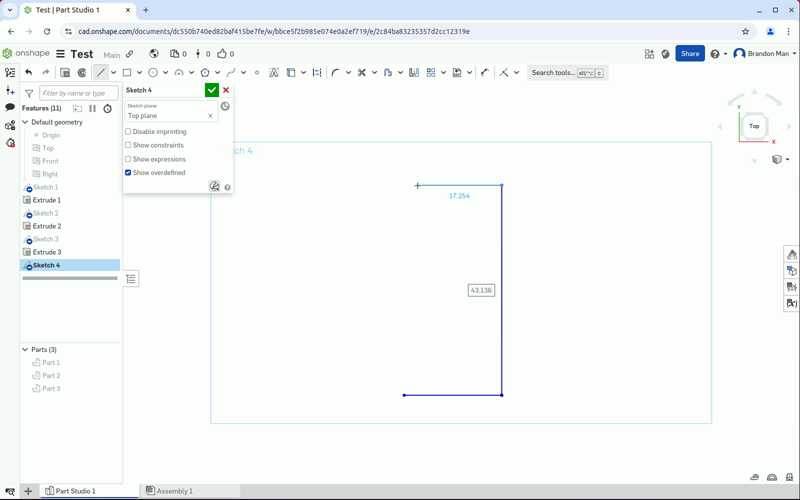
click(417, 185)
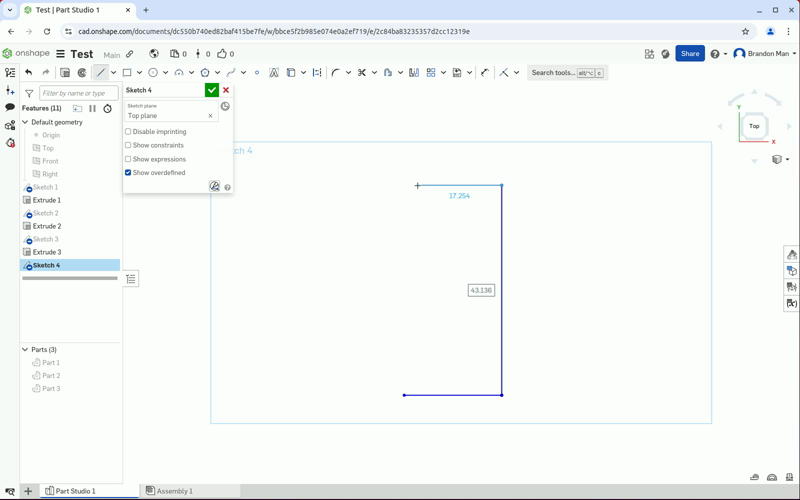
key_up(shift)
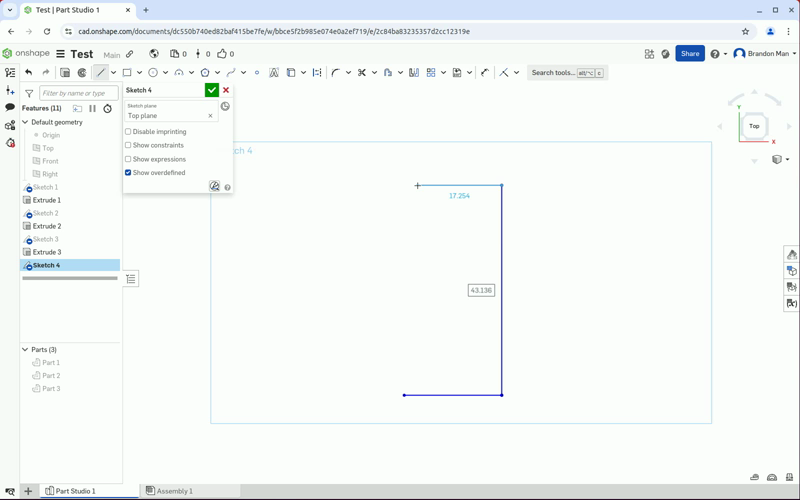
key_down(shift)
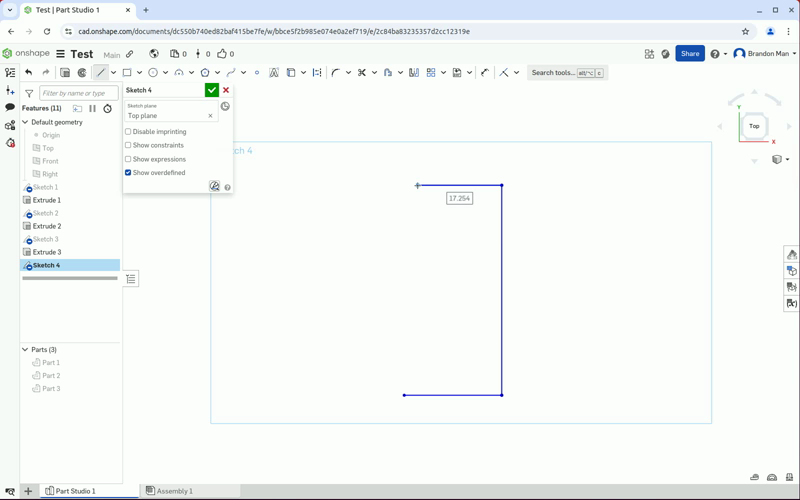
mouse_move(447, 185)
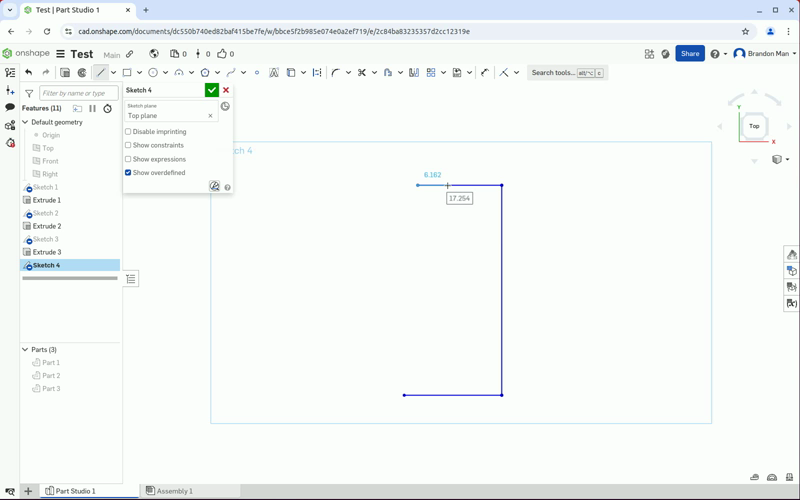
mouse_move(404, 185)
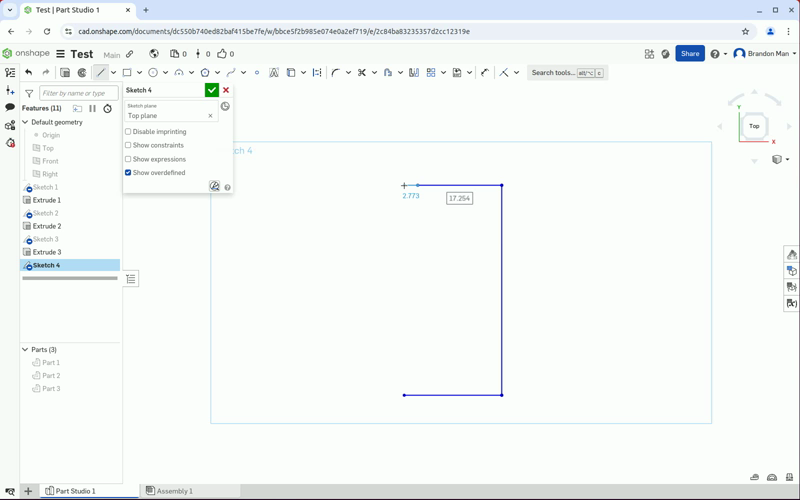
click(404, 185)
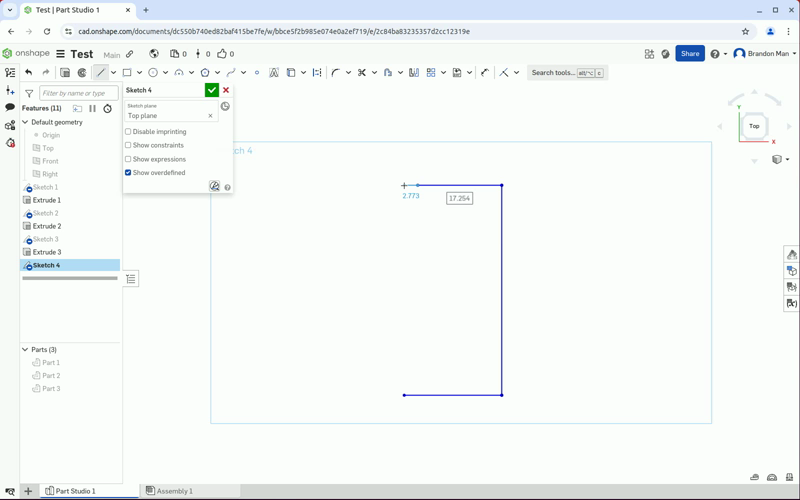
key_up(shift)
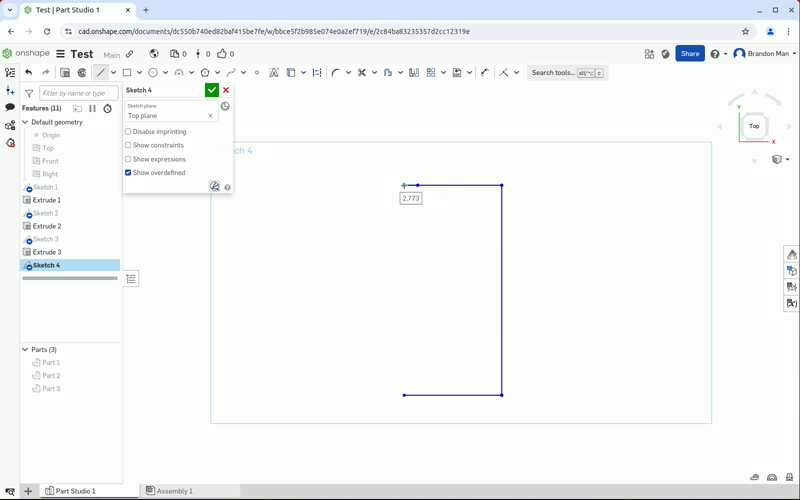
key_down(shift)
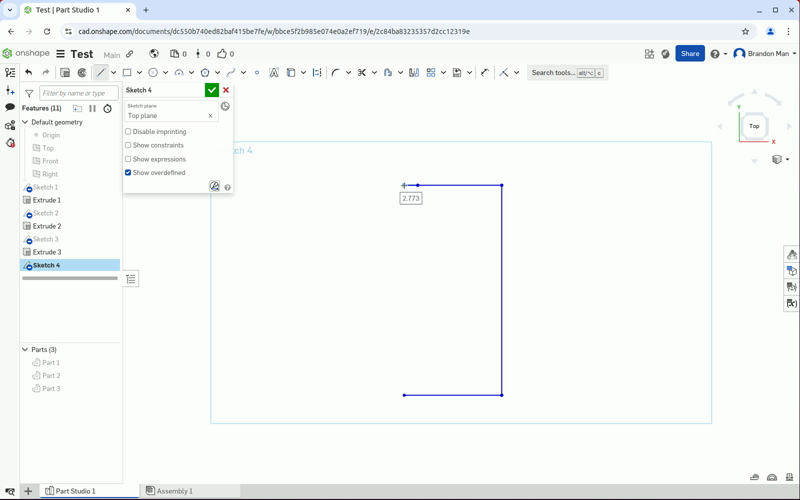
mouse_move(404, 395)
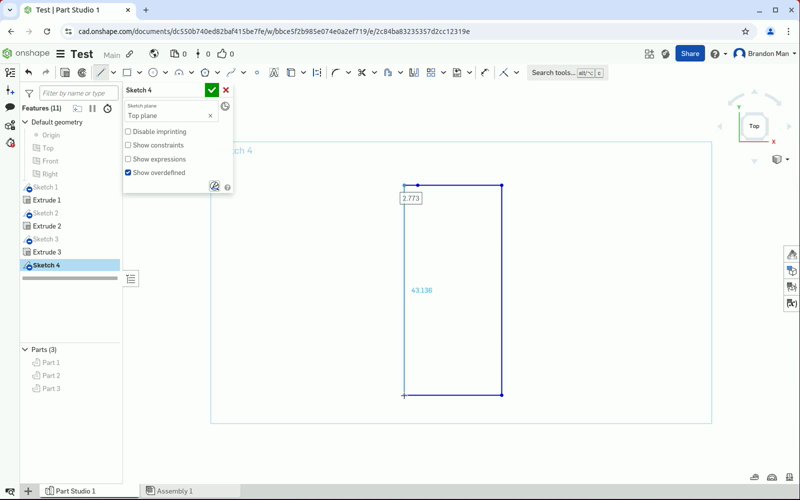
key_up(shift)
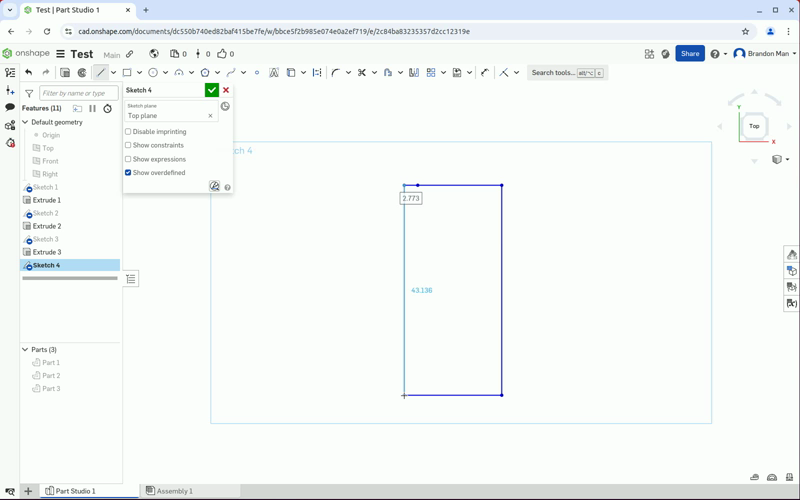
click(404, 395)
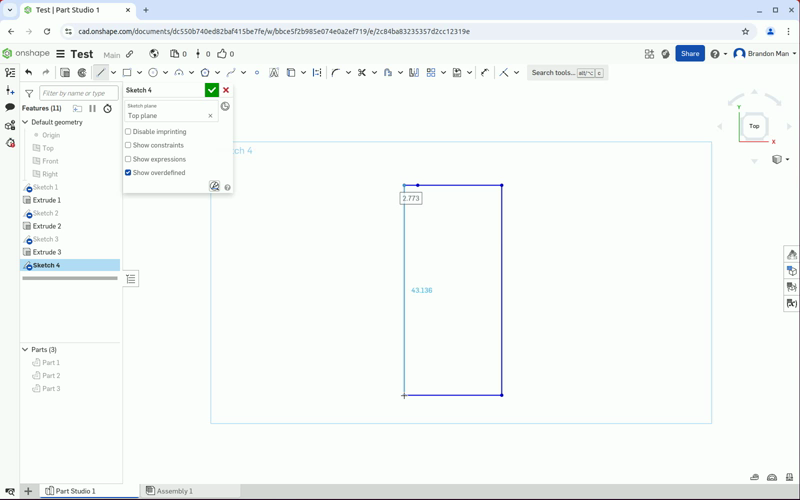
key(esc)
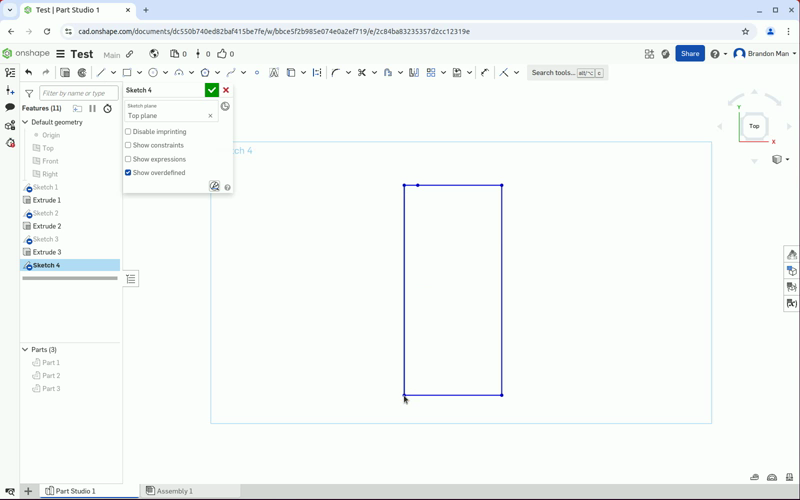
mouse_move(459, 375)
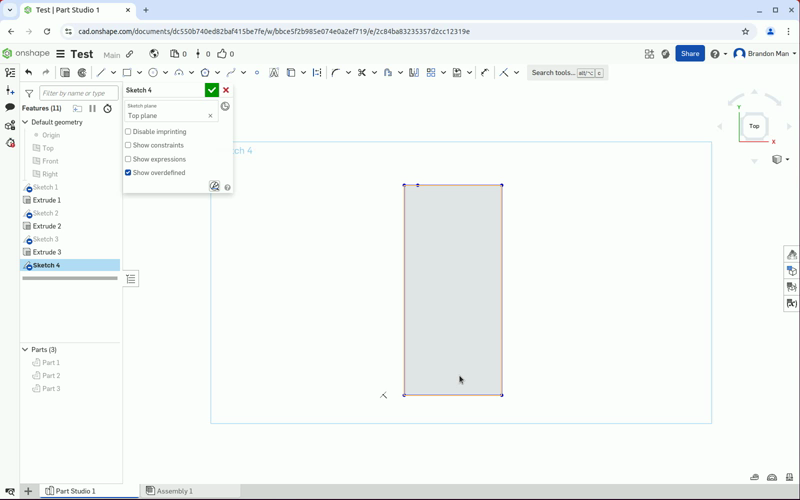
click(459, 375)
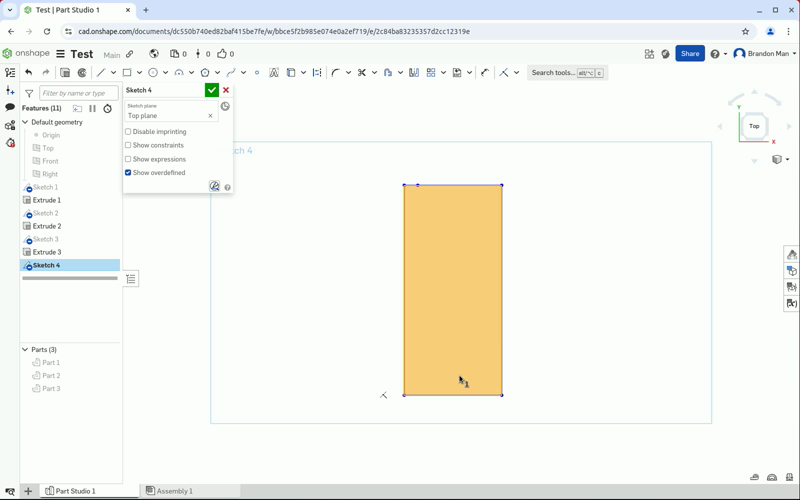
mouse_move(73, 352)
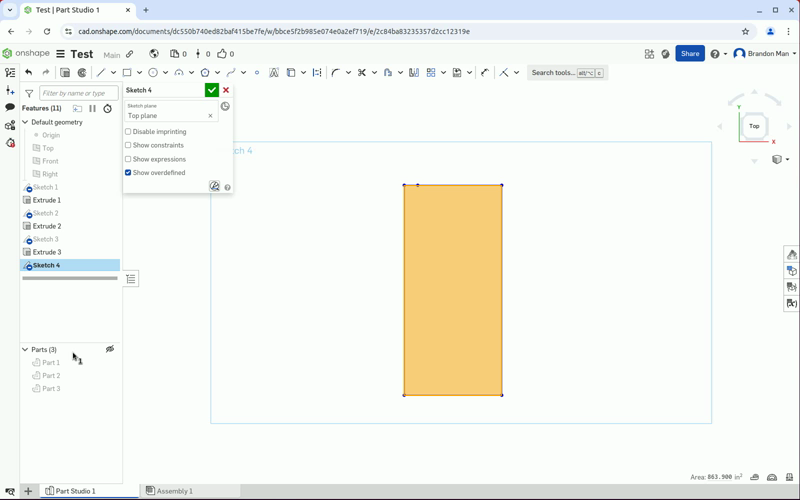
key(shift+y)
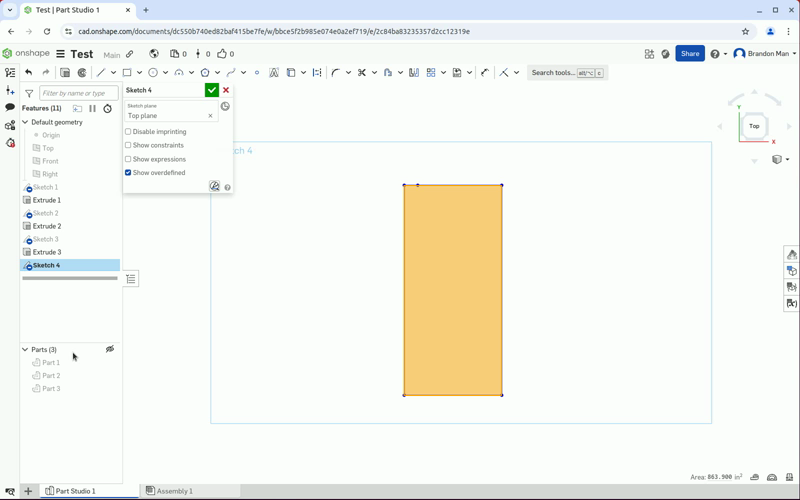
key(shift+e)
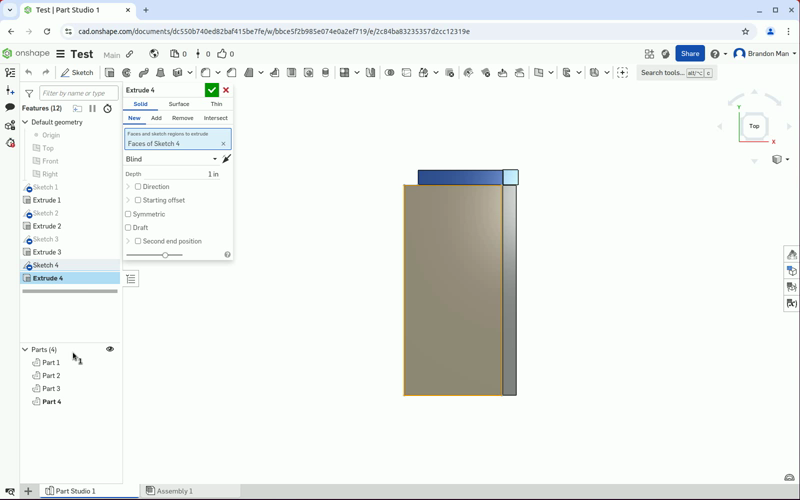
mouse_move(143, 106)
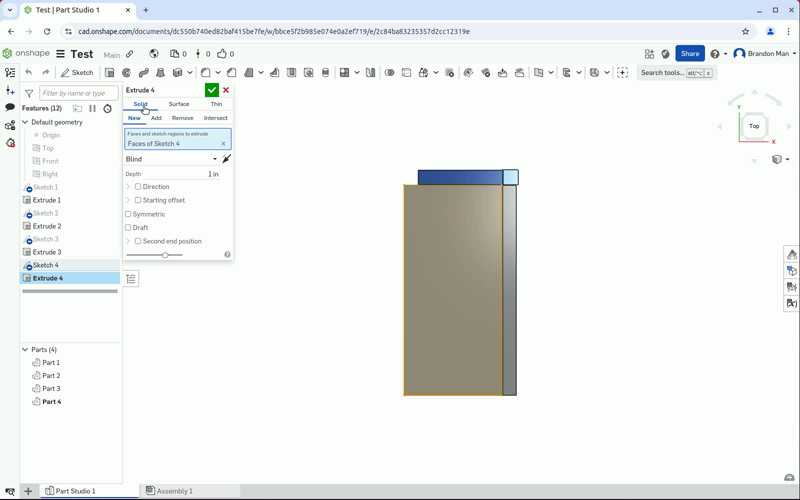
click(143, 106)
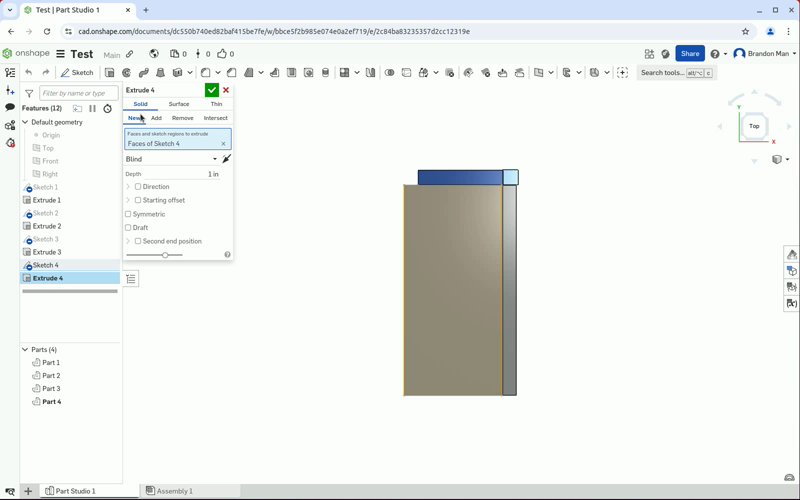
mouse_move(137, 120)
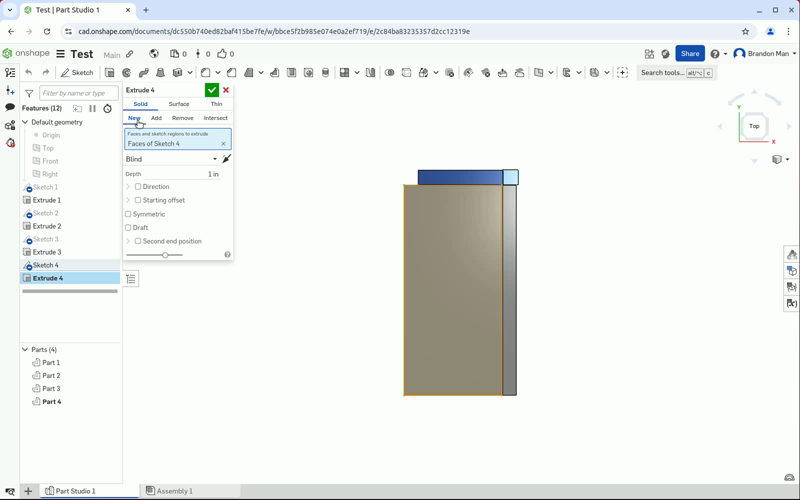
click(137, 120)
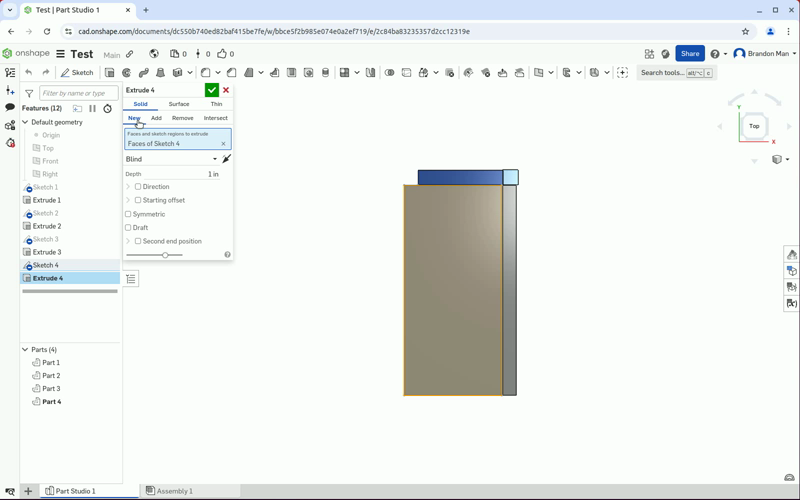
key(tab, 4)
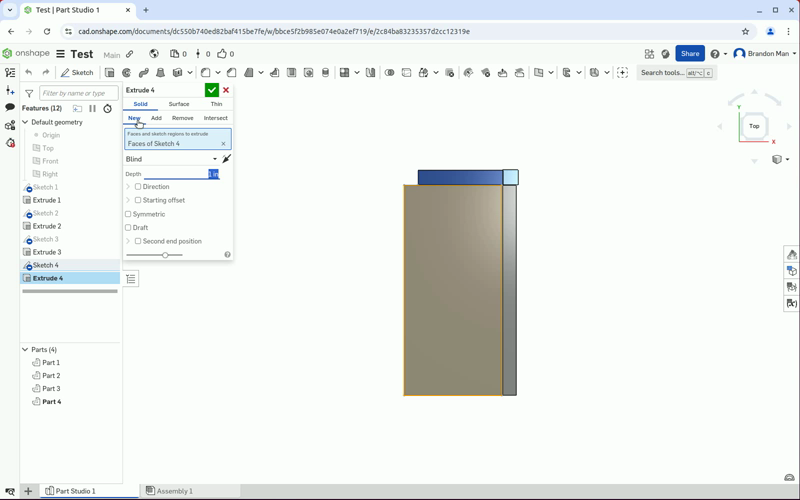
text(-1.204)
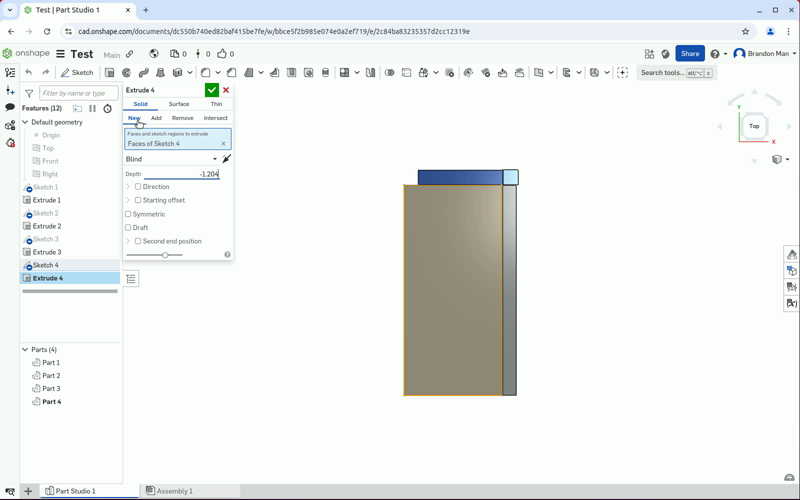
key(enter)
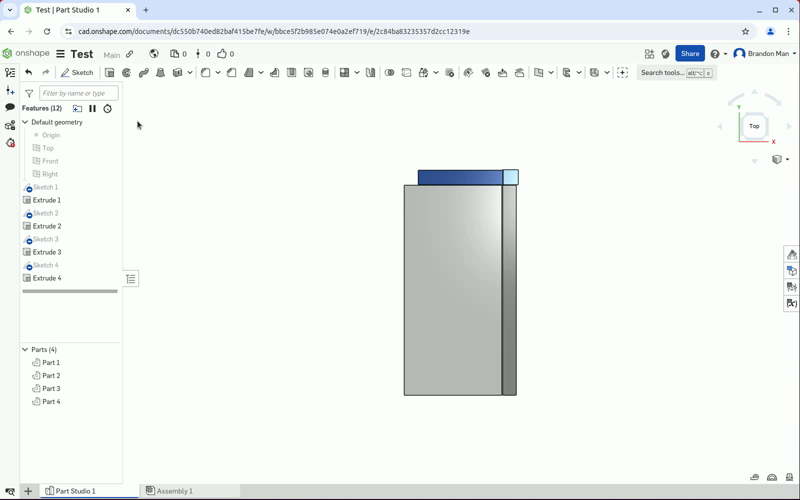
key(shift+h)
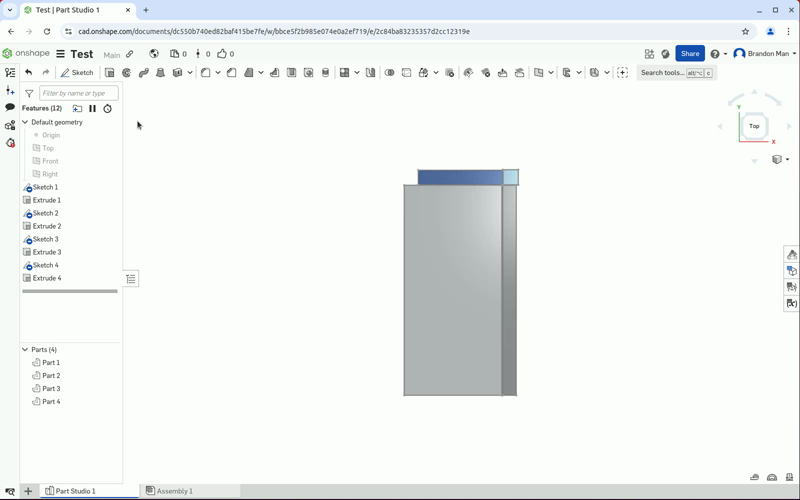
key(shift+h)
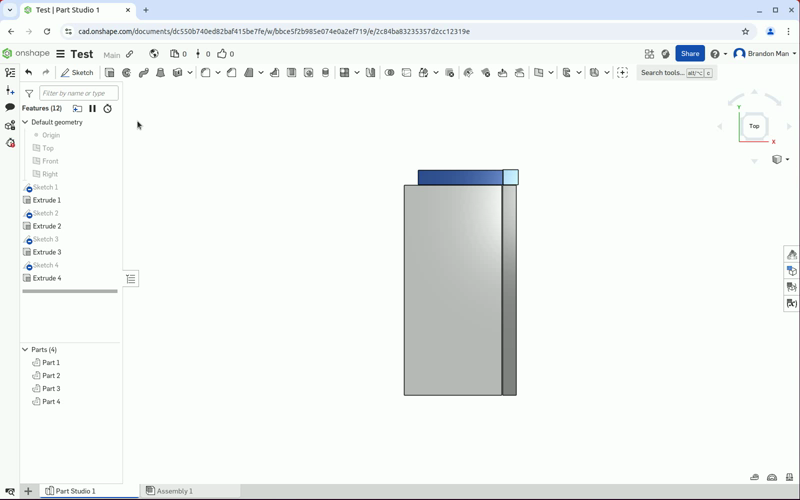
mouse_move(73, 189)
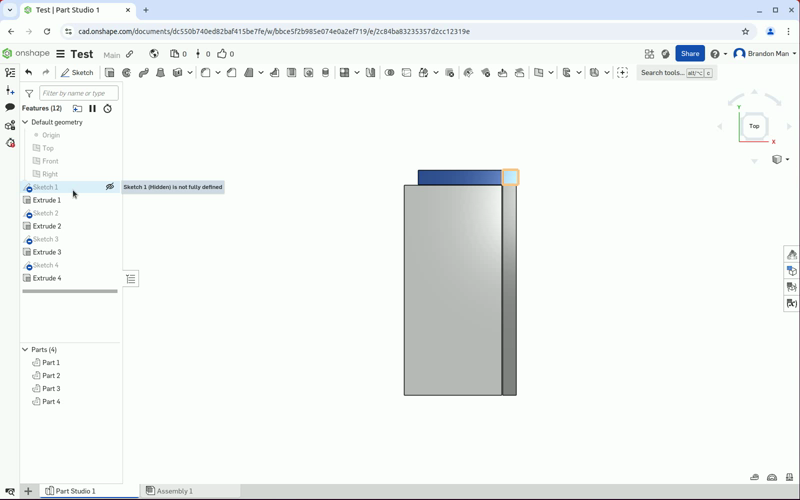
click(73, 189)
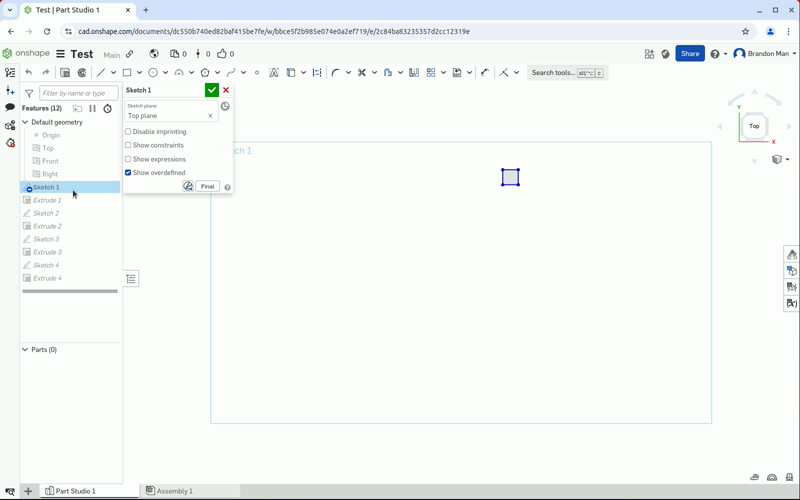
mouse_move(229, 92)
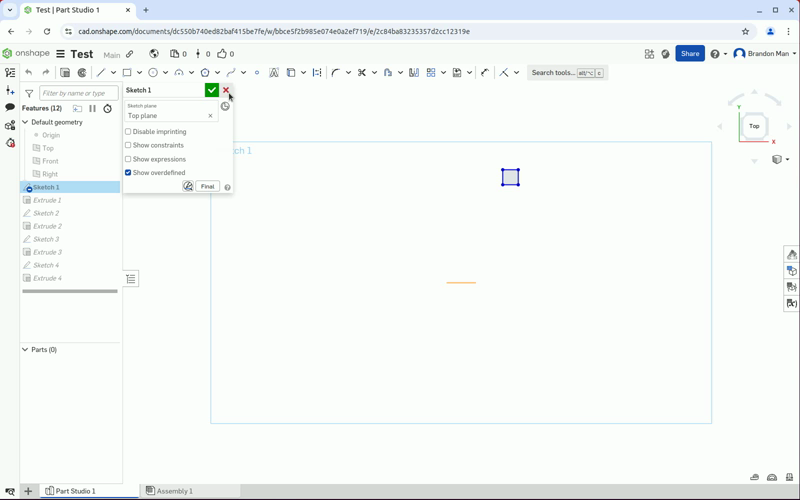
click(229, 92)
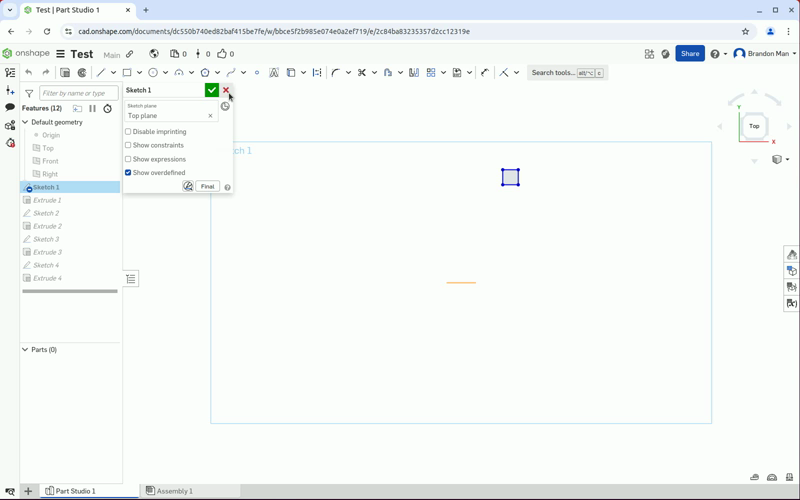
key(shift+s)
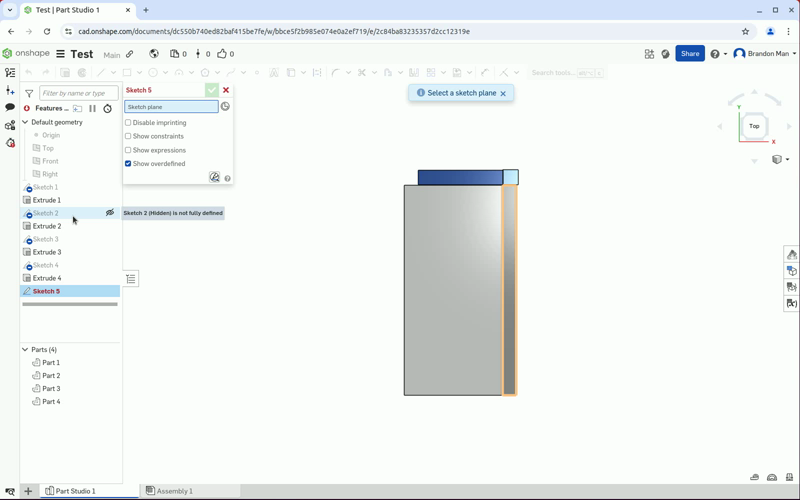
scroll(3)
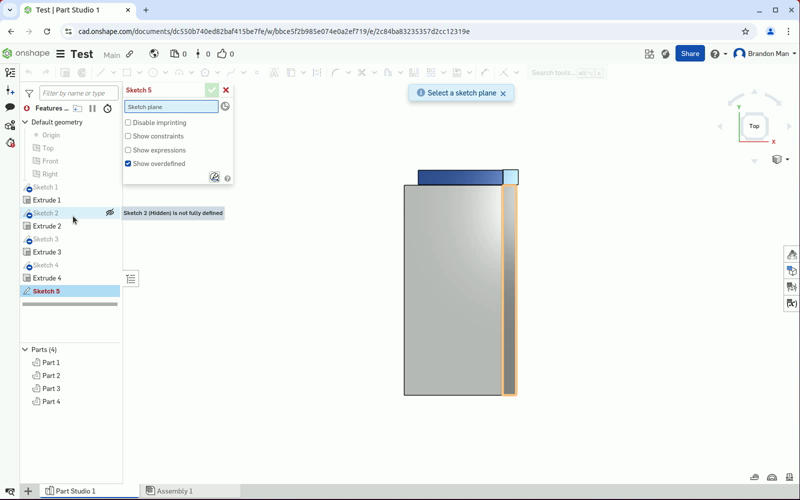
mouse_move(73, 150)
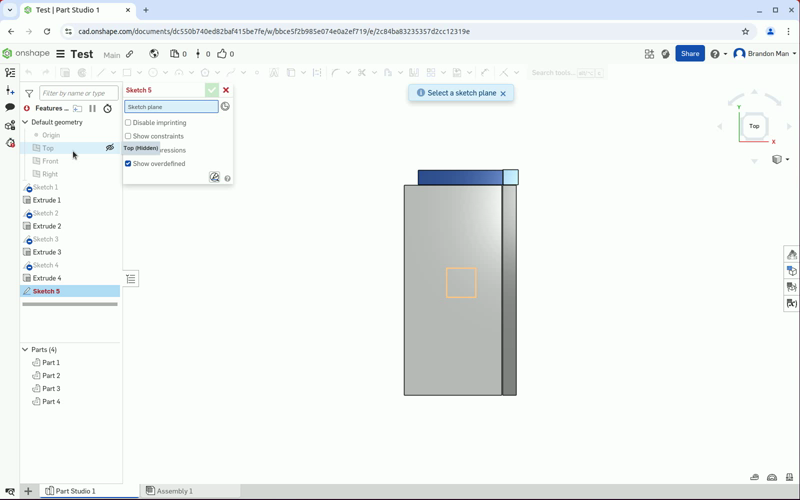
click(73, 150)
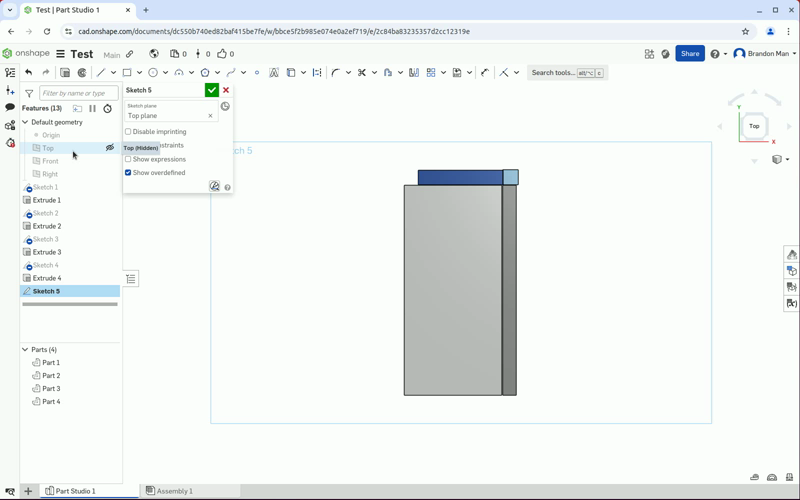
mouse_move(73, 352)
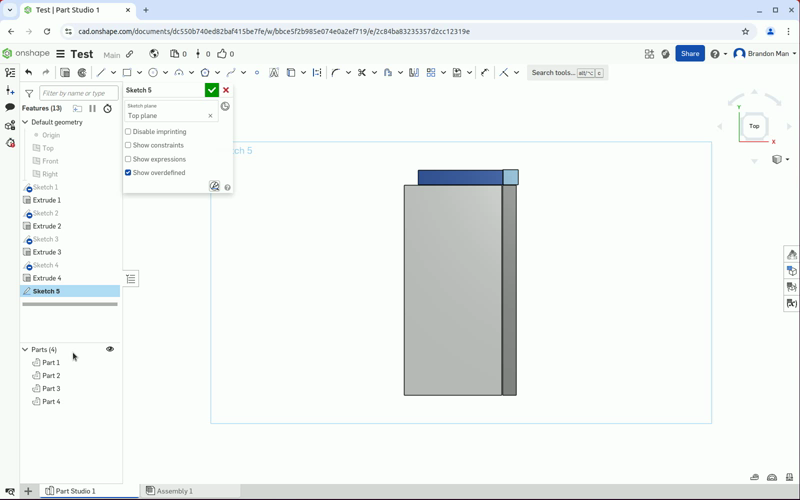
key(y)
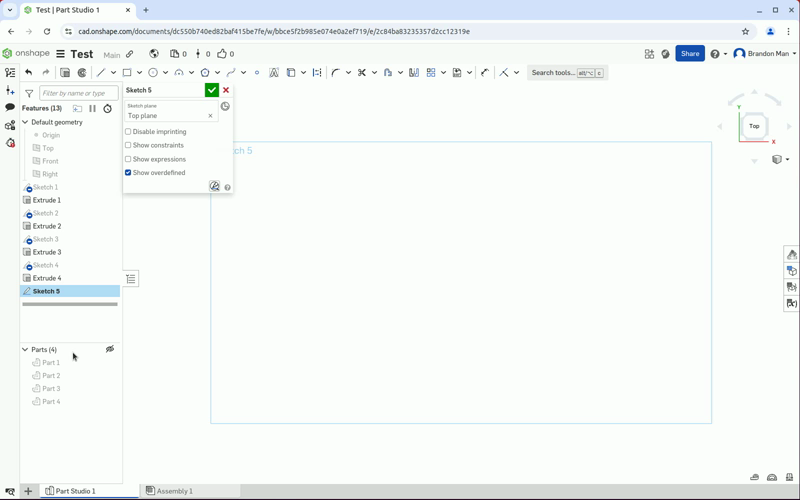
key(l)
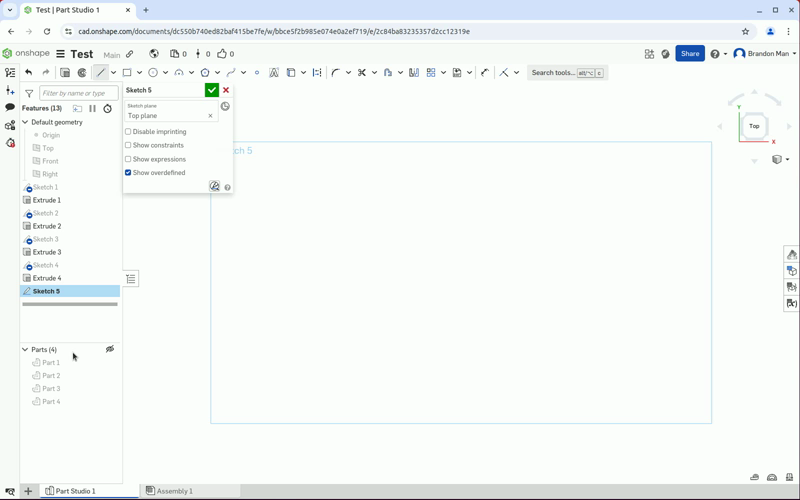
key_down(shift)
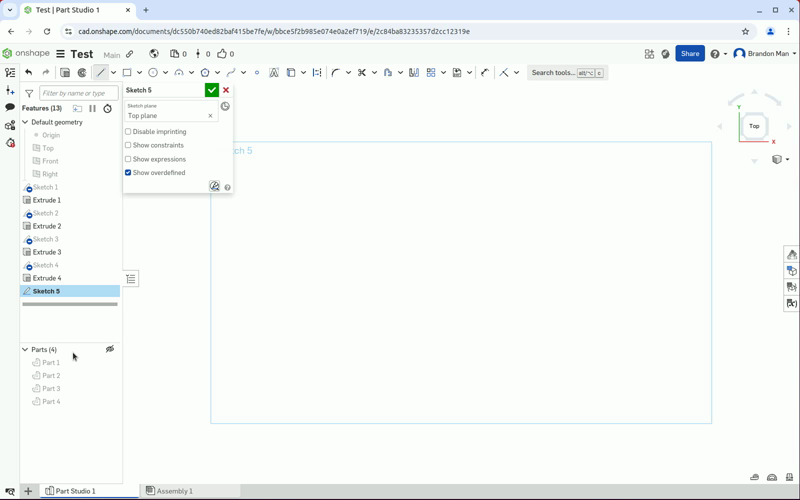
mouse_move(404, 184)
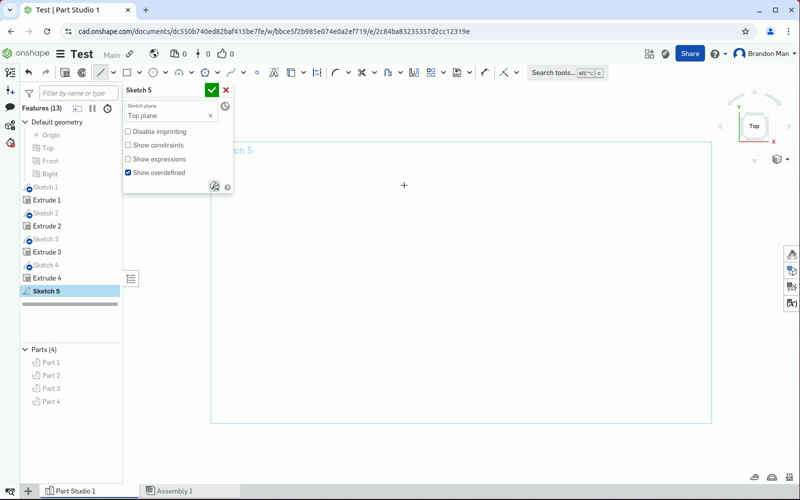
click(404, 184)
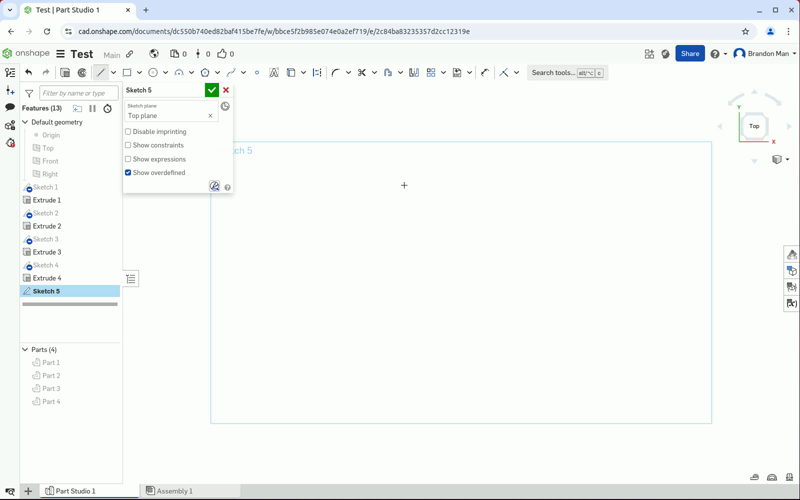
key_up(shift)
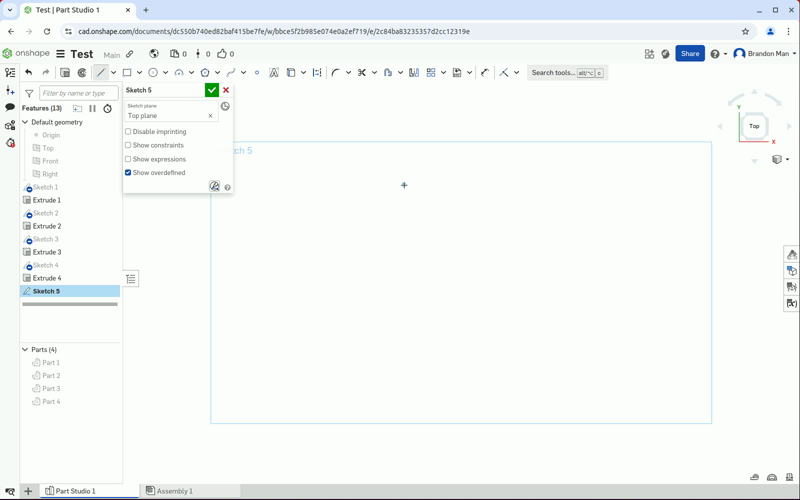
key_down(shift)
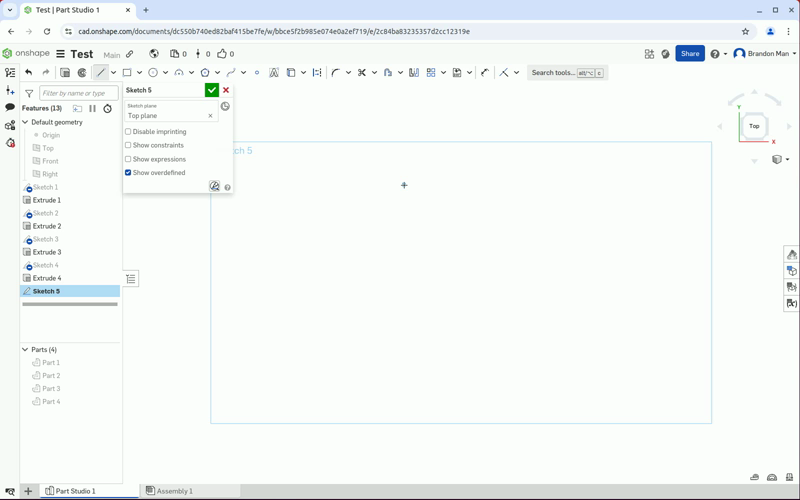
mouse_move(434, 184)
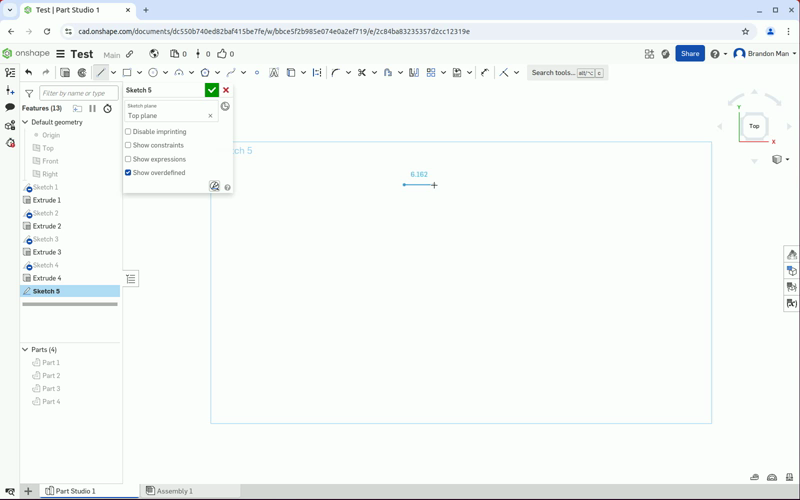
mouse_move(419, 184)
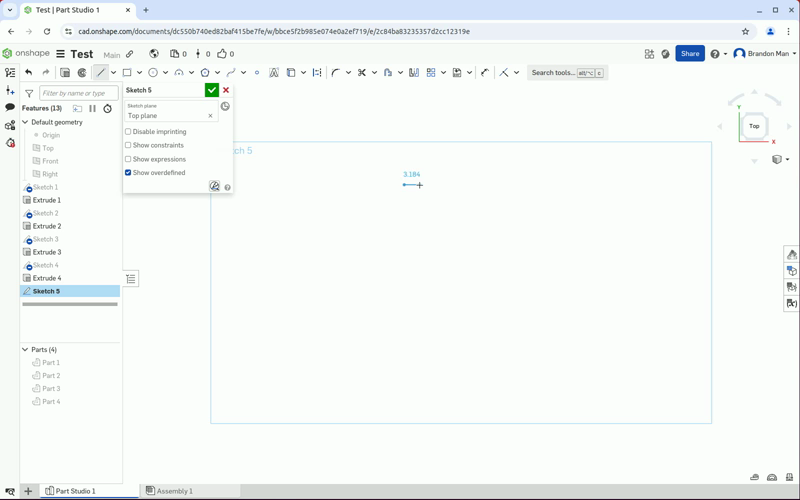
click(419, 184)
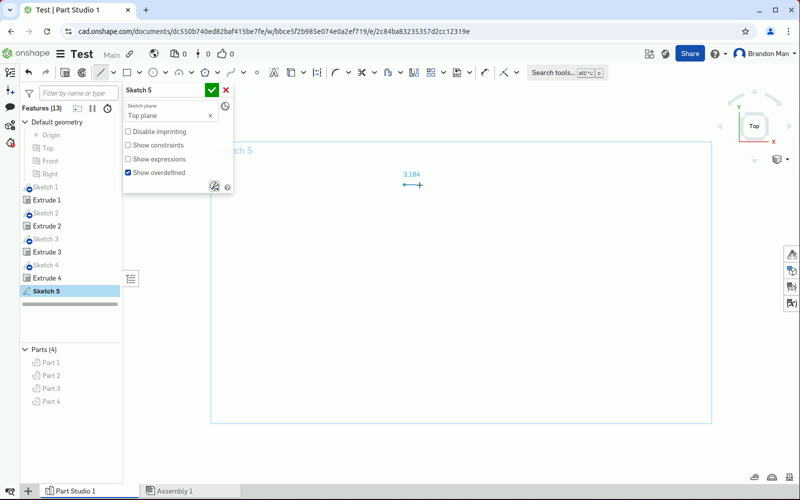
key_up(shift)
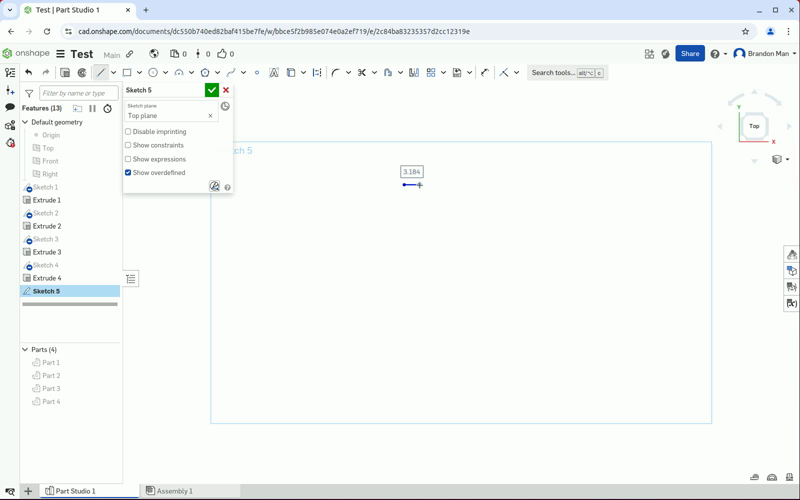
key_down(shift)
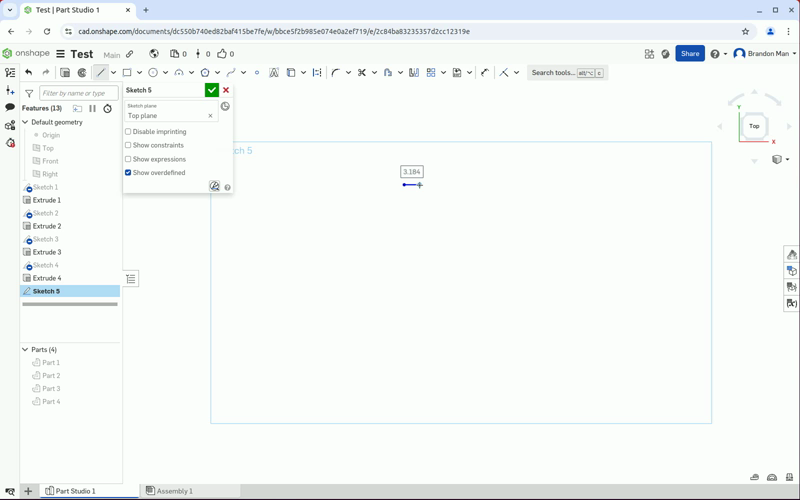
mouse_move(449, 184)
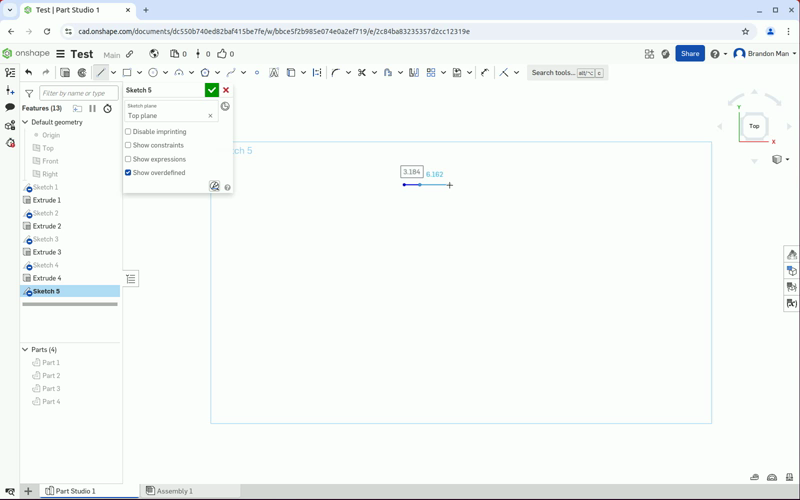
mouse_move(419, 169)
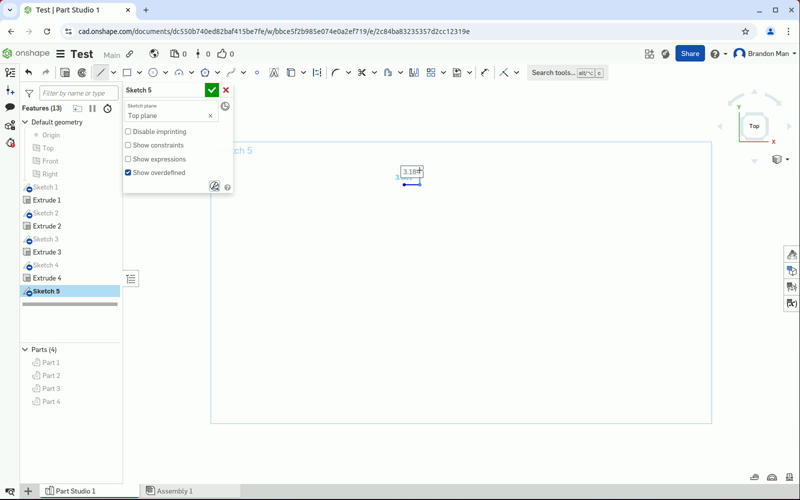
click(419, 169)
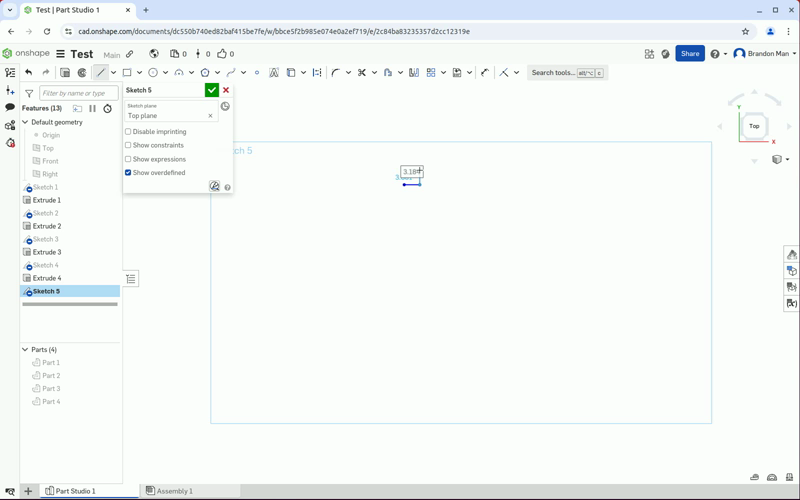
key_up(shift)
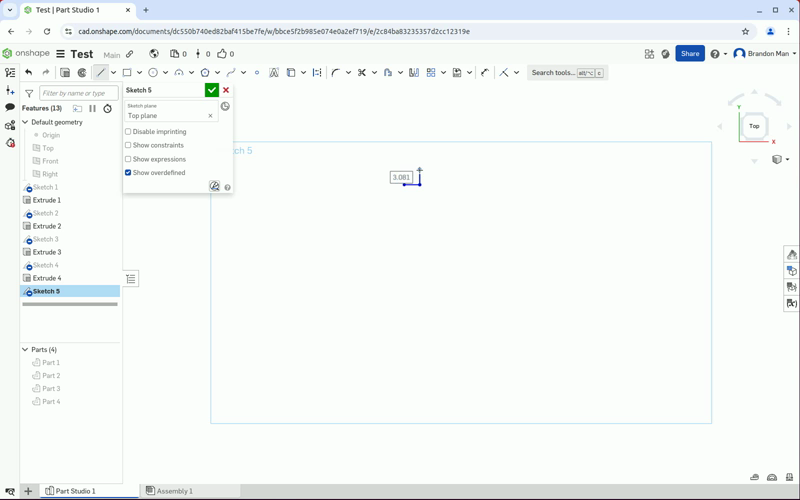
key_down(shift)
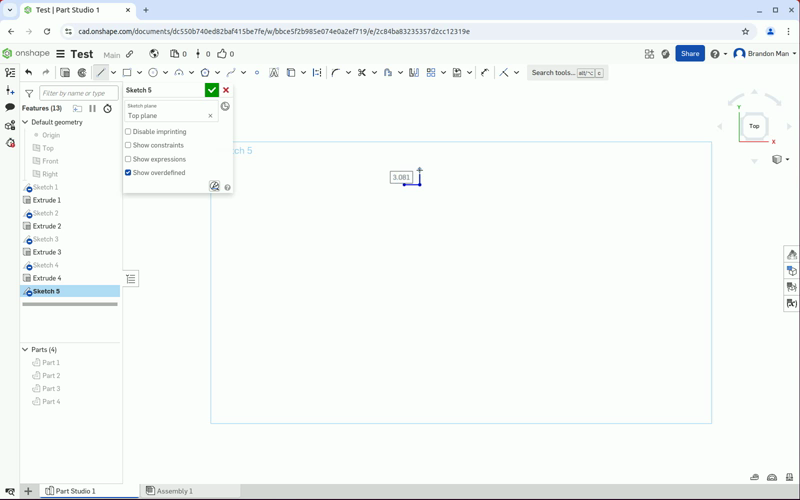
mouse_move(449, 169)
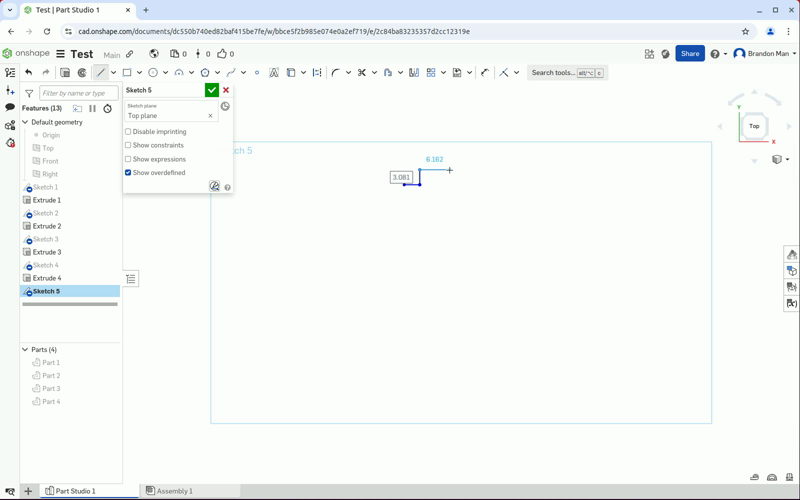
mouse_move(404, 169)
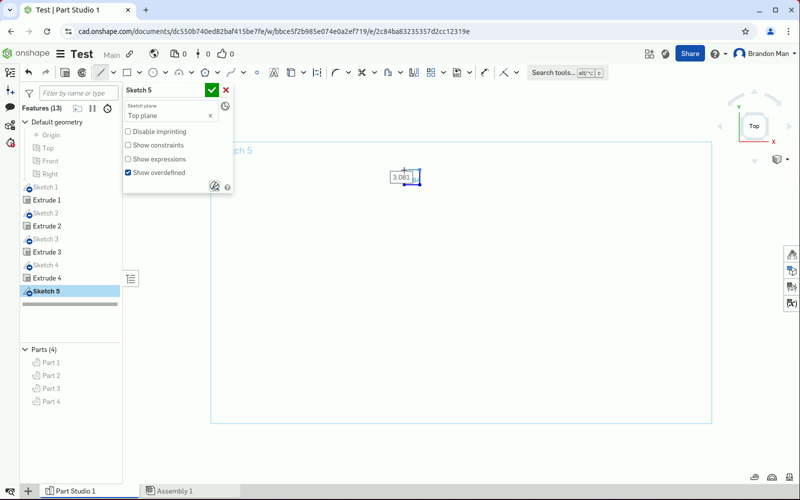
click(404, 169)
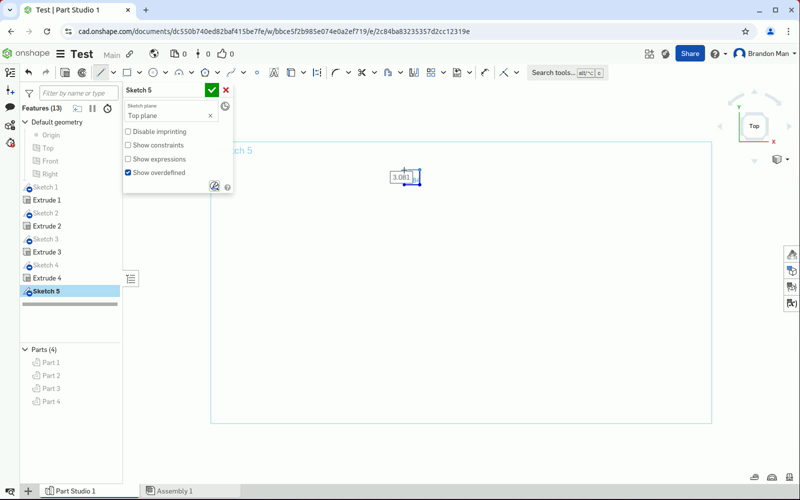
key_up(shift)
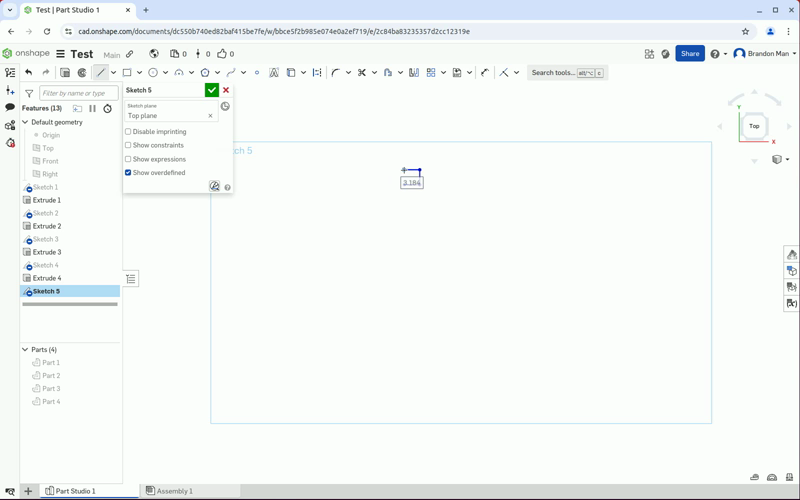
mouse_move(434, 169)
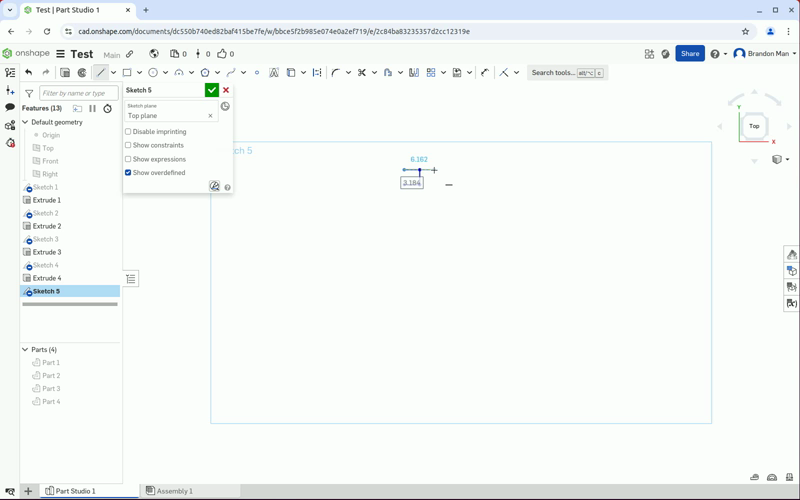
key_down(shift)
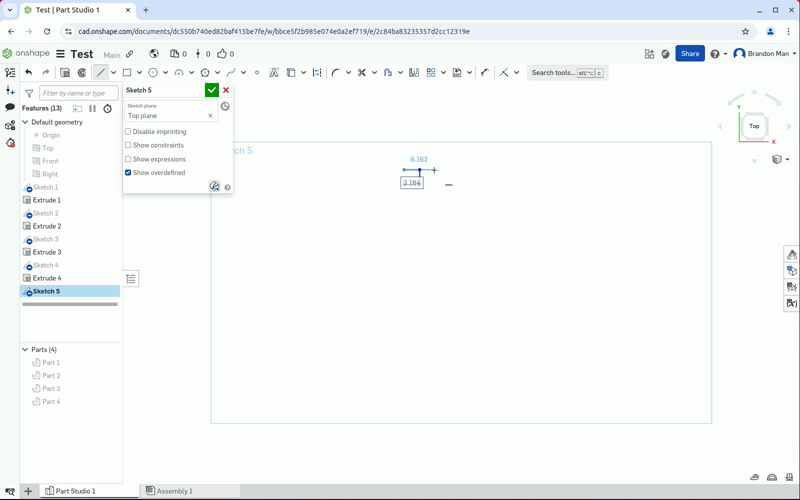
mouse_move(404, 184)
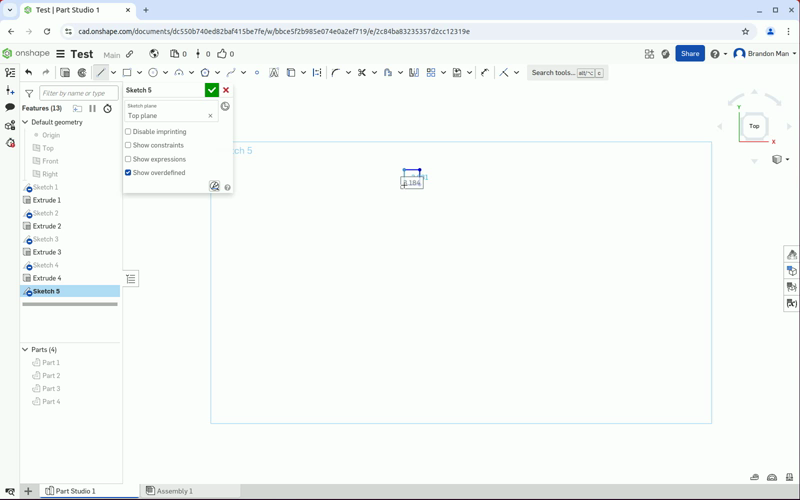
key_up(shift)
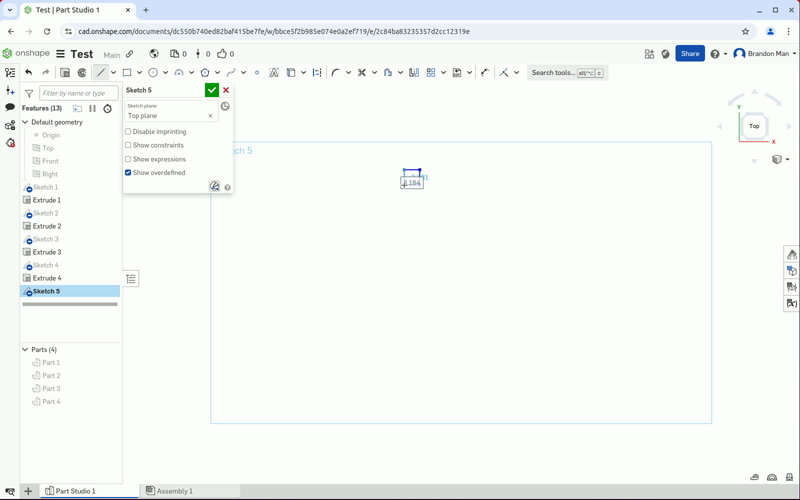
click(404, 184)
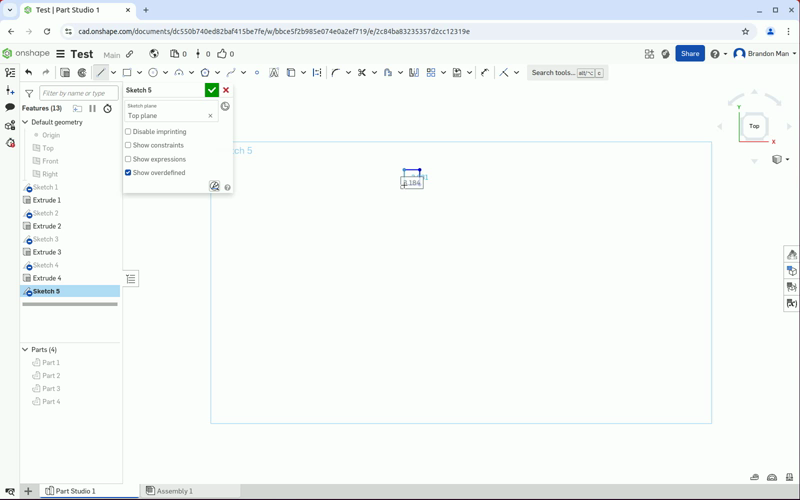
key(esc)
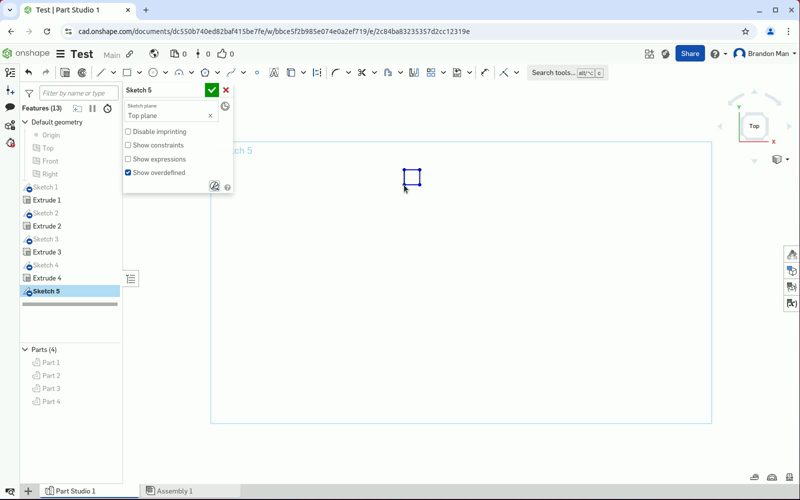
mouse_move(419, 171)
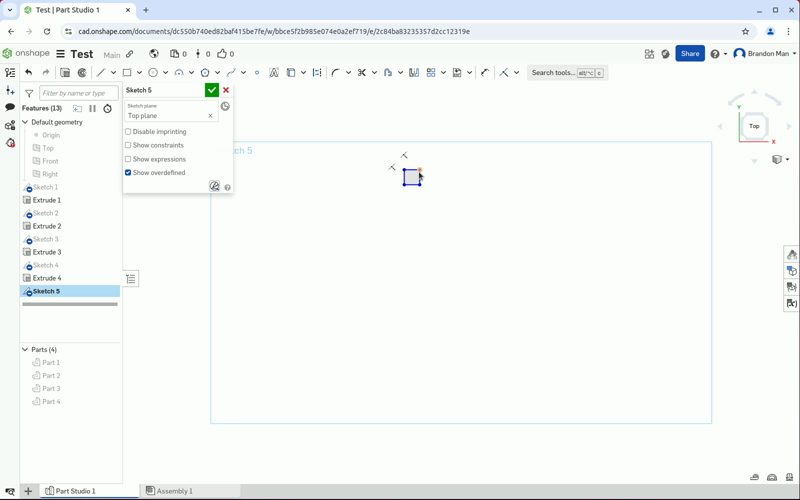
scroll(6)
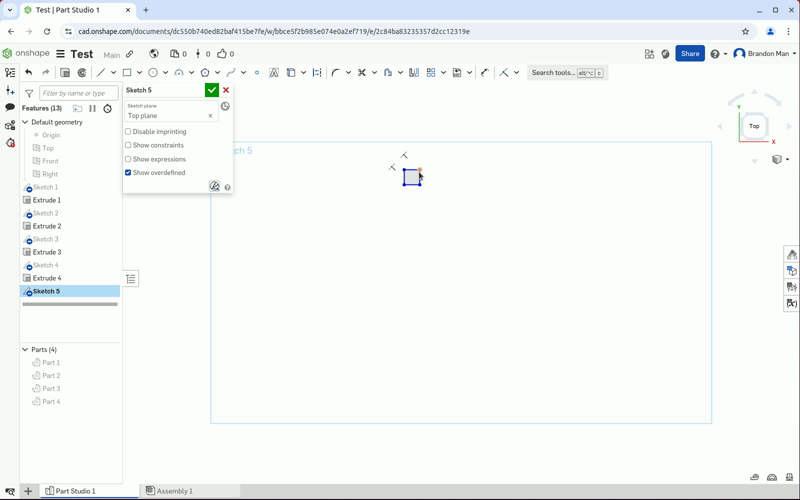
scroll(6)
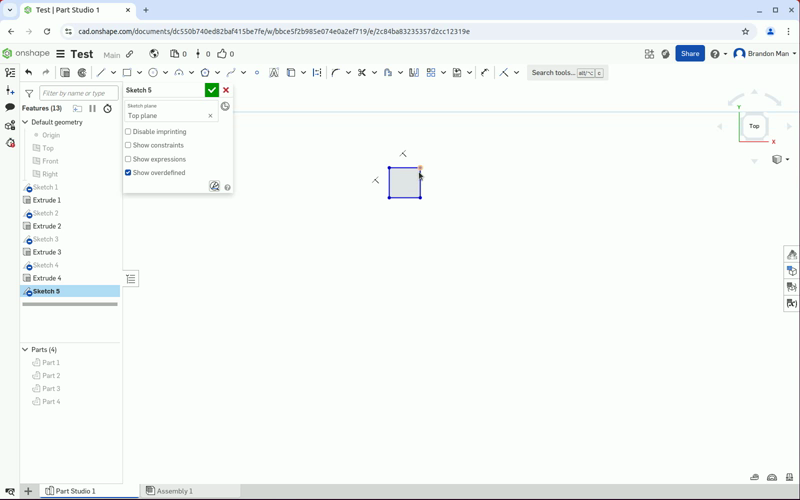
scroll(6)
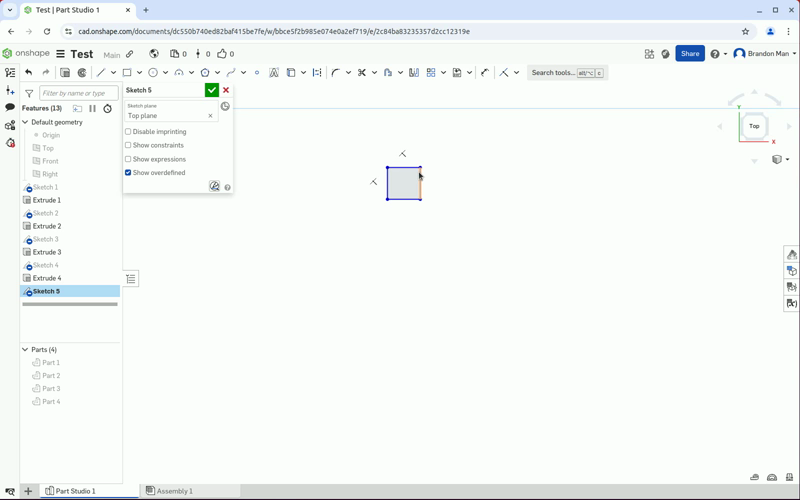
scroll(6)
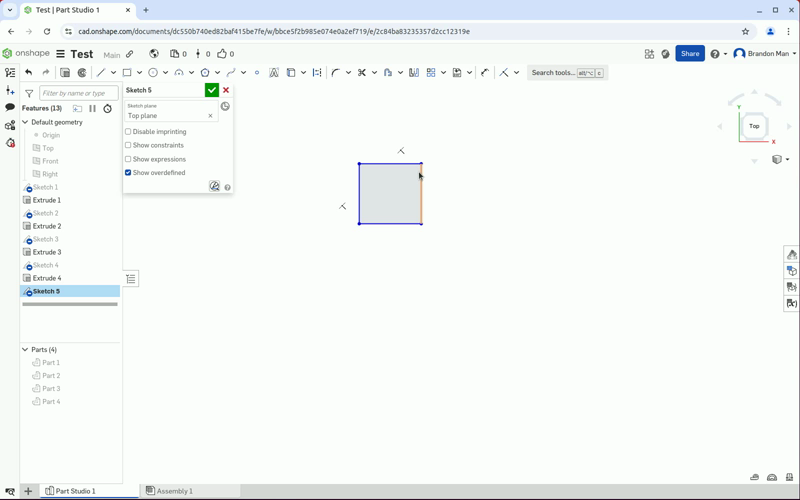
scroll(6)
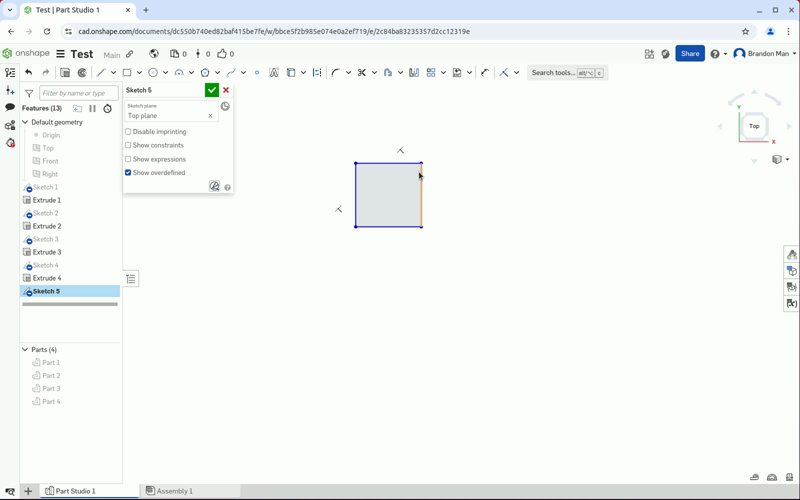
scroll(6)
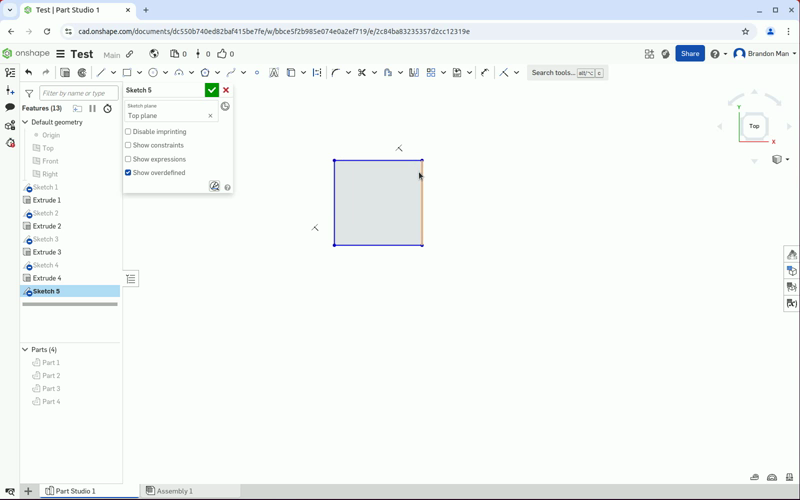
scroll(6)
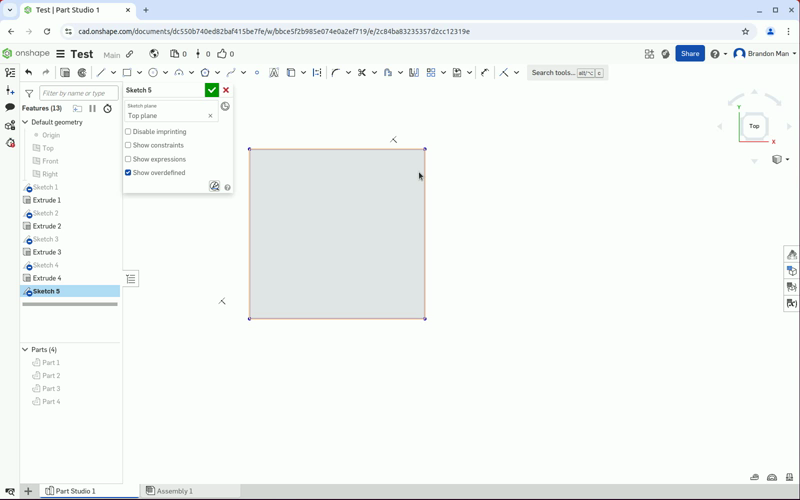
click(419, 171)
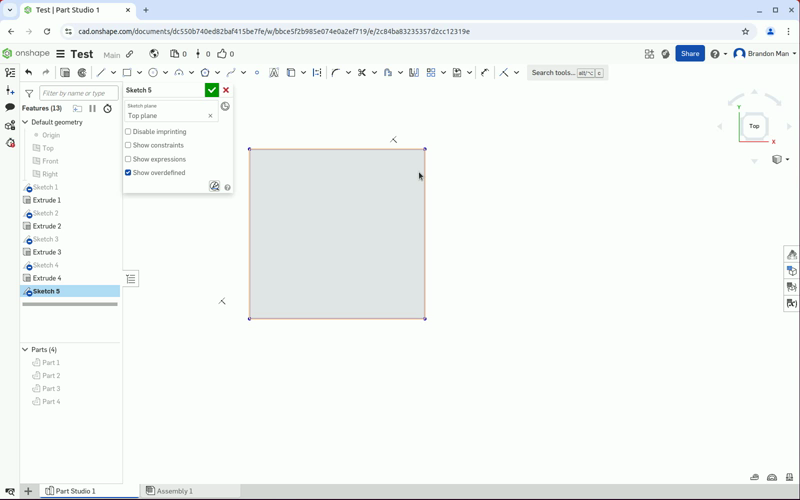
scroll(-6)
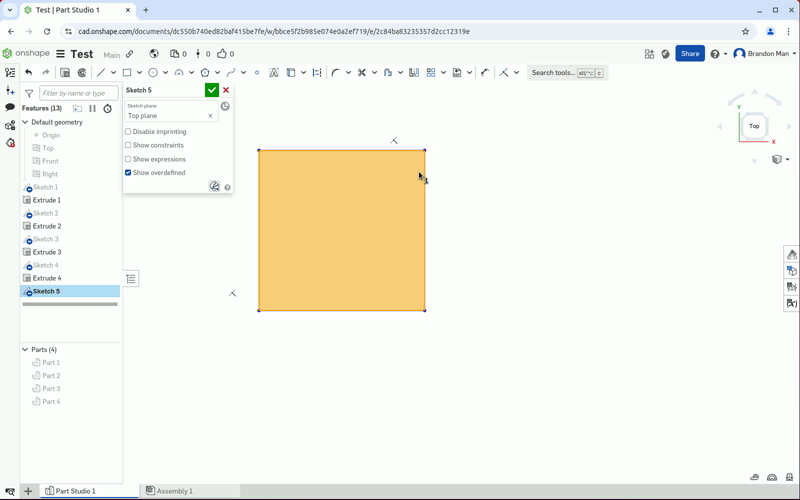
scroll(-6)
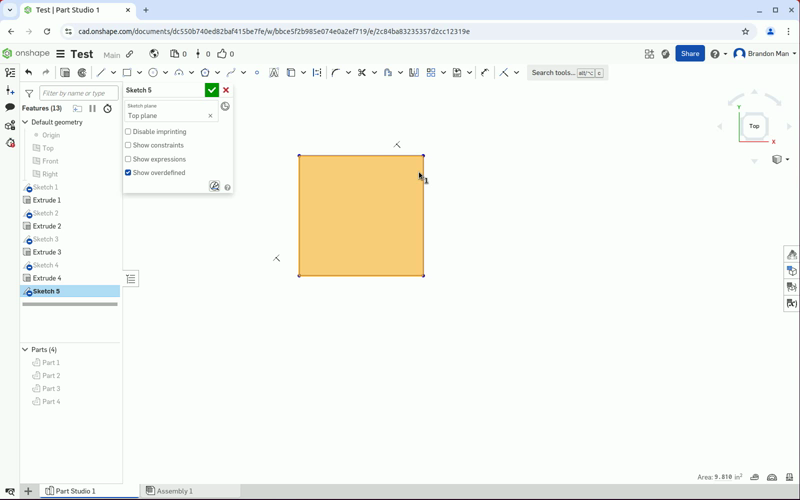
scroll(-6)
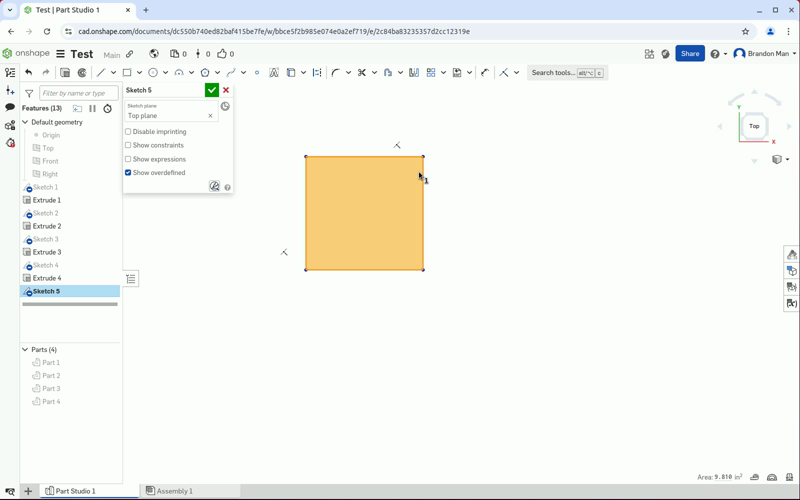
scroll(-6)
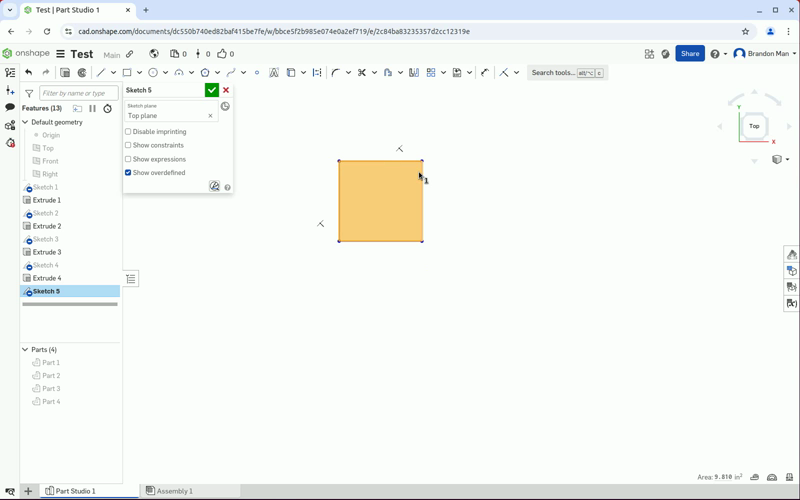
scroll(-6)
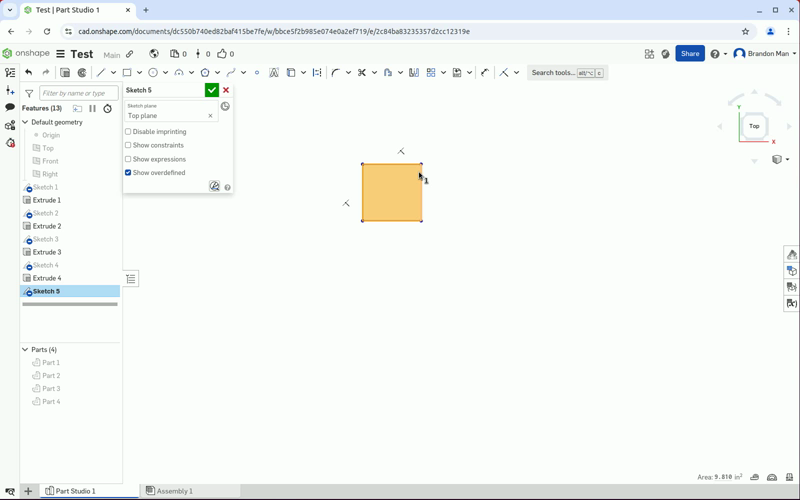
scroll(-6)
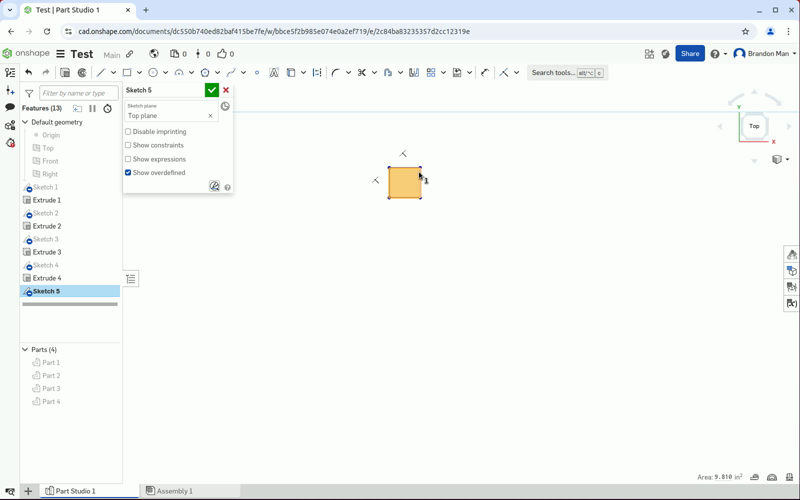
scroll(-6)
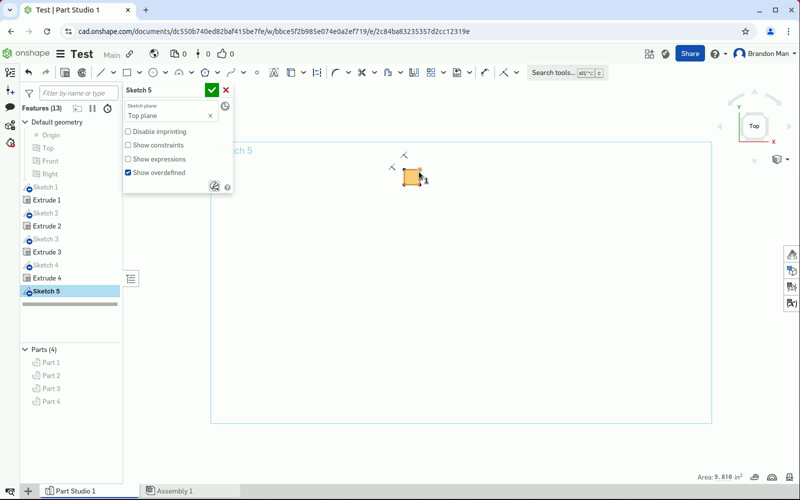
mouse_move(73, 352)
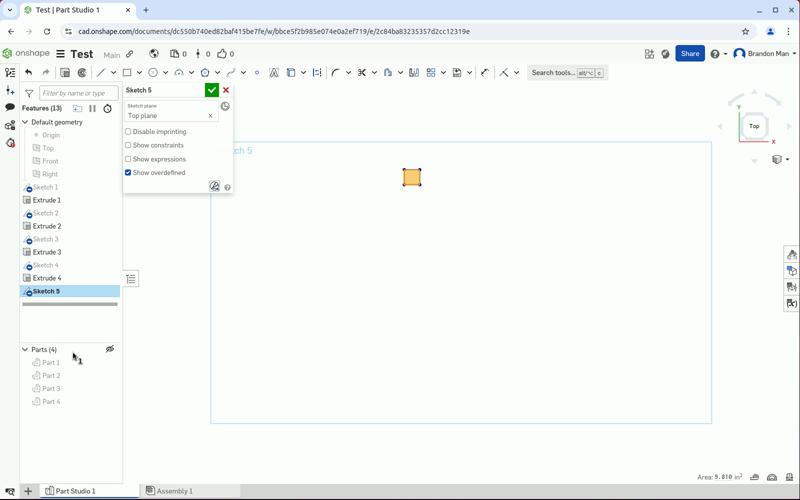
key(shift+y)
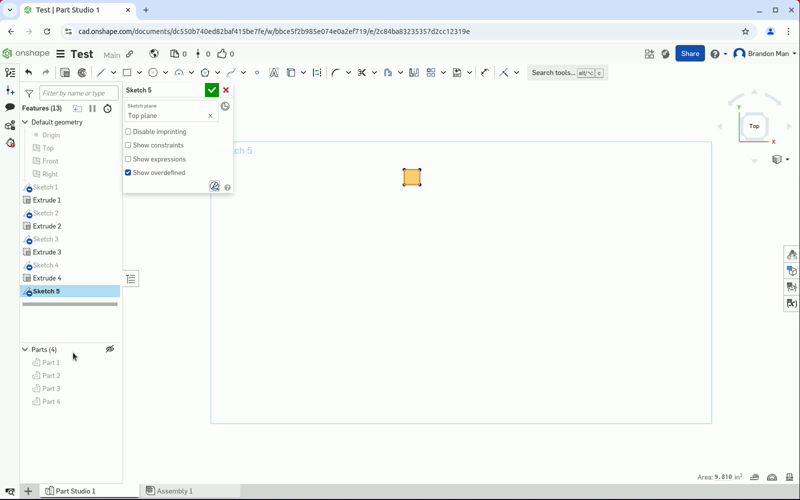
key(shift+e)
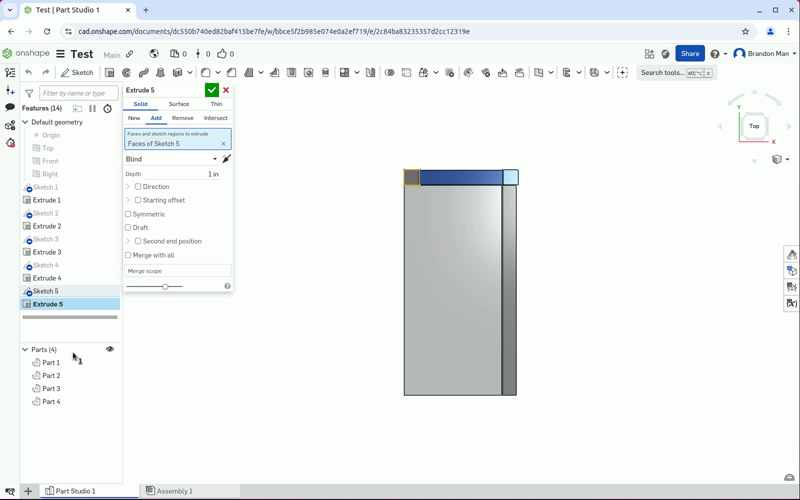
mouse_move(143, 106)
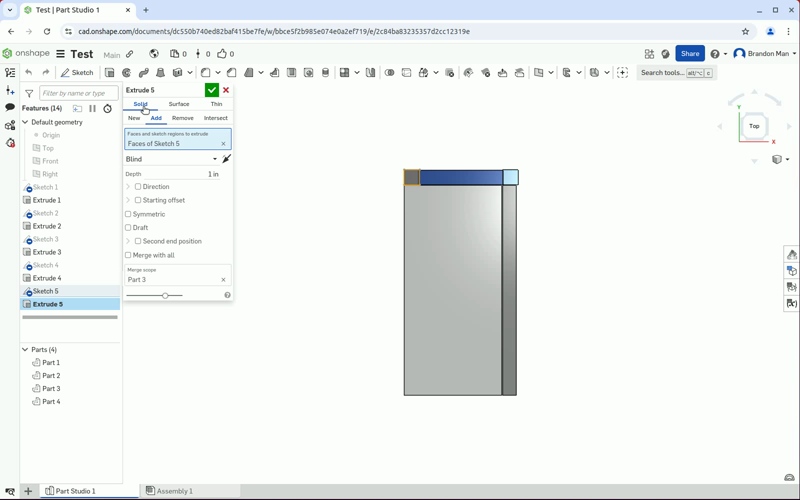
click(143, 106)
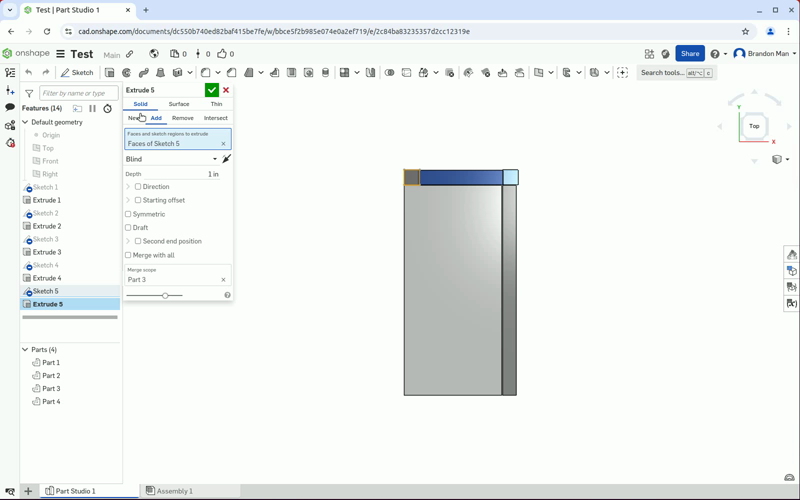
mouse_move(137, 120)
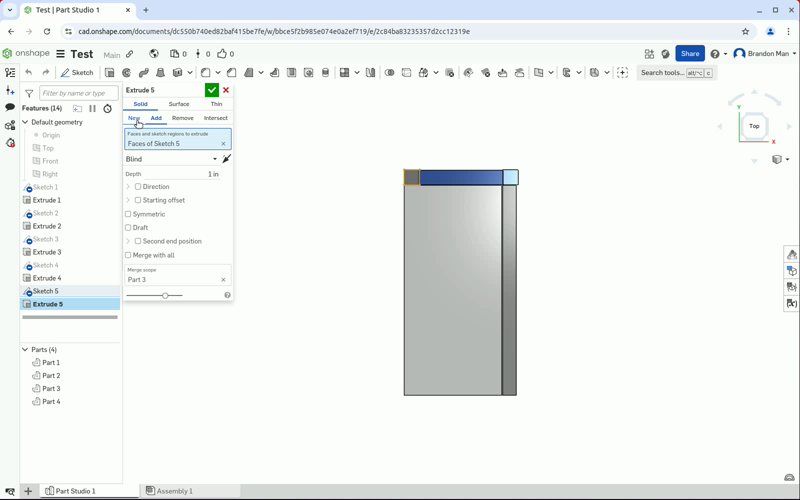
click(137, 120)
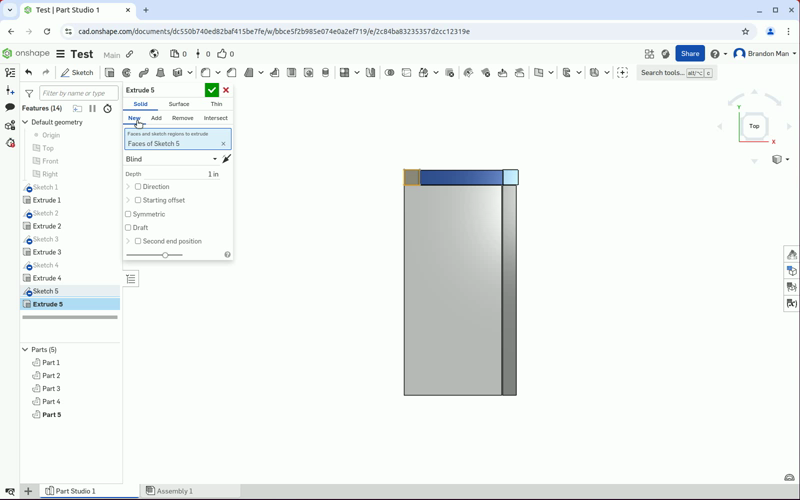
key(tab, 4)
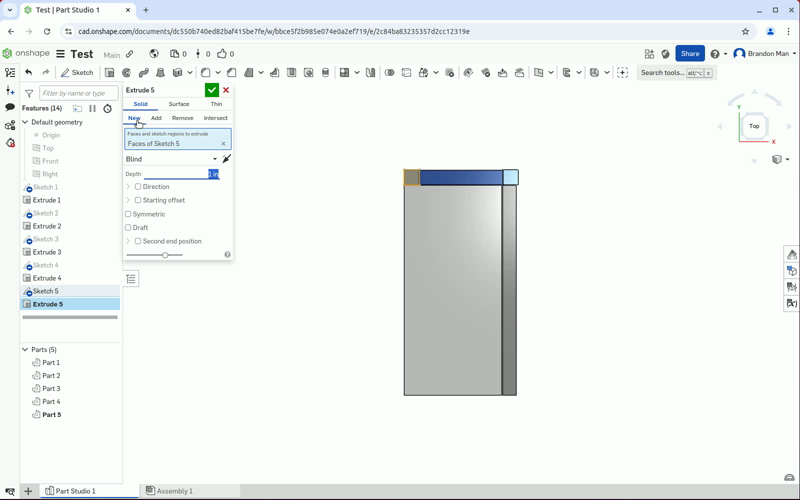
text(-1.204)
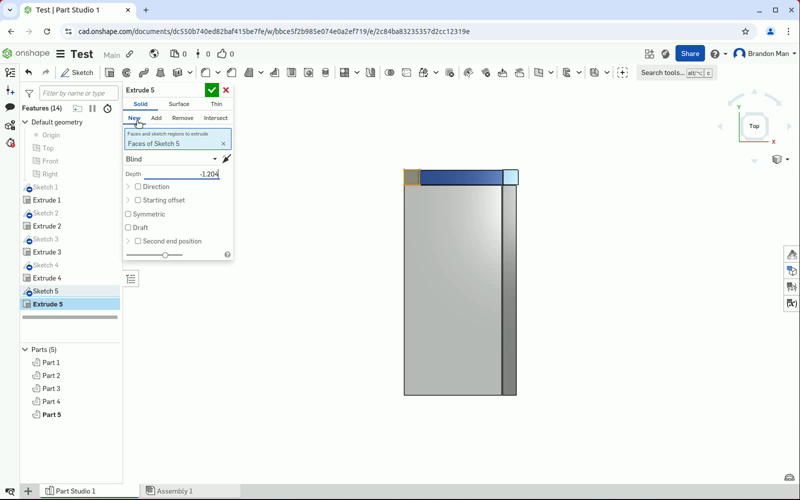
key(enter)
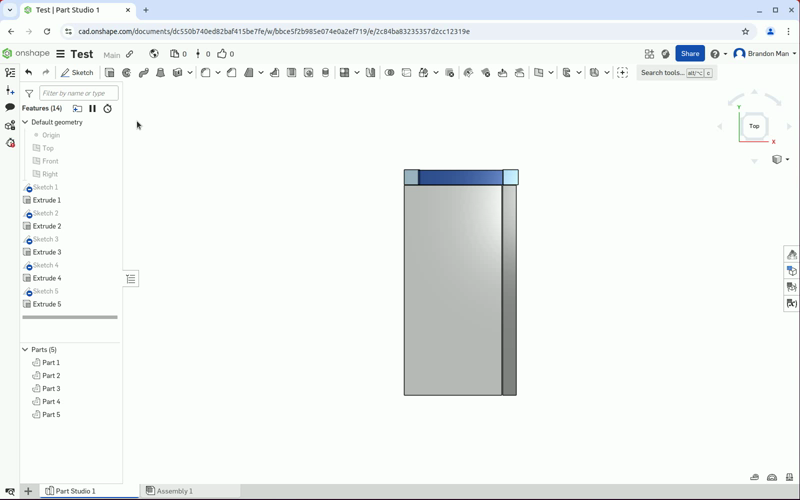
key(shift+h)
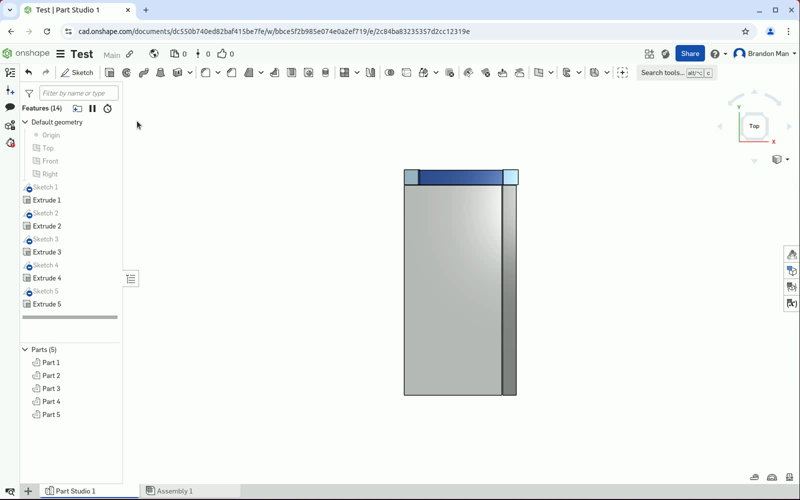
key(shift+h)
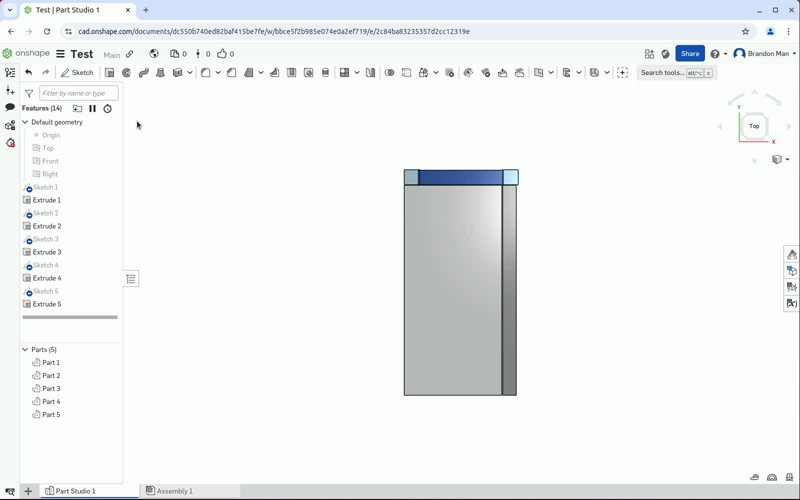
mouse_move(73, 189)
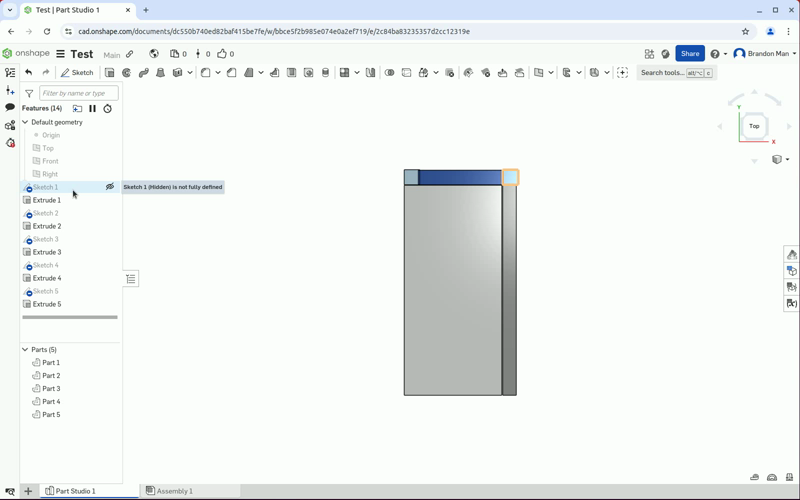
click(73, 189)
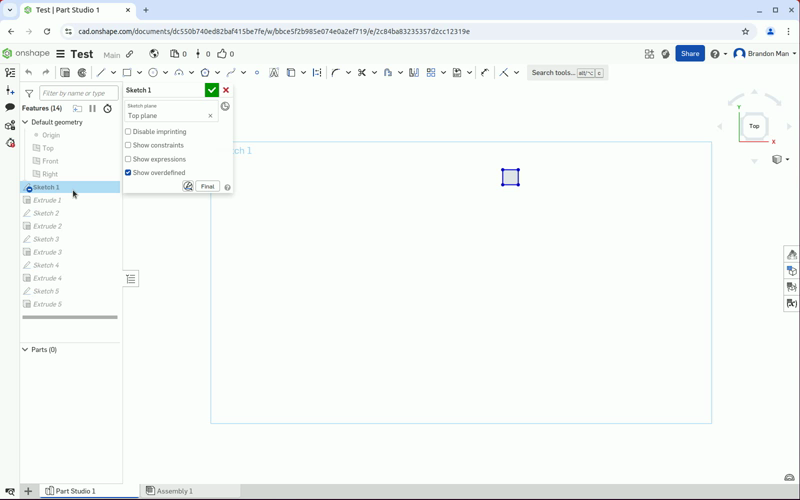
mouse_move(229, 92)
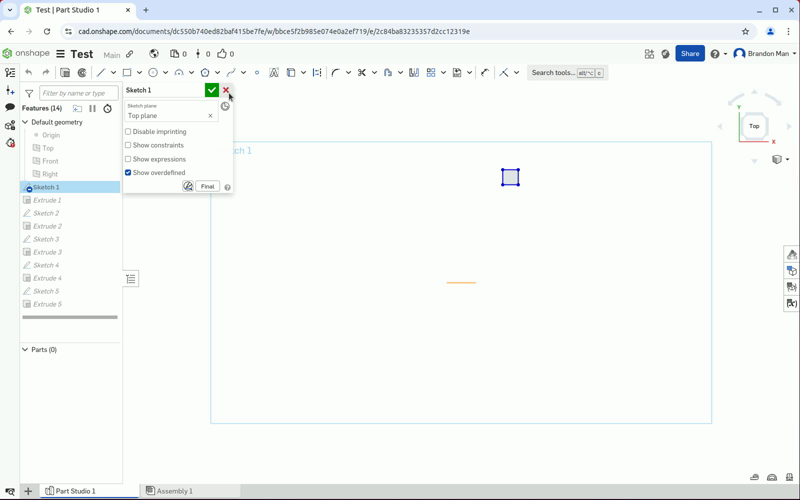
click(229, 92)
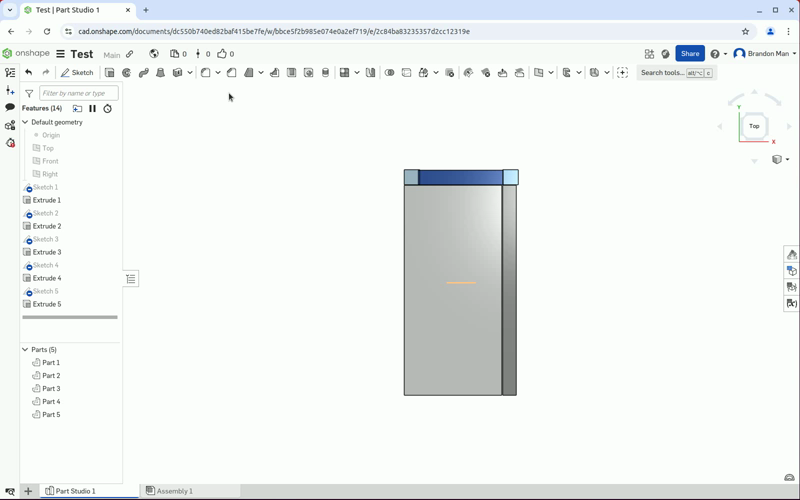
mouse_move(73, 352)
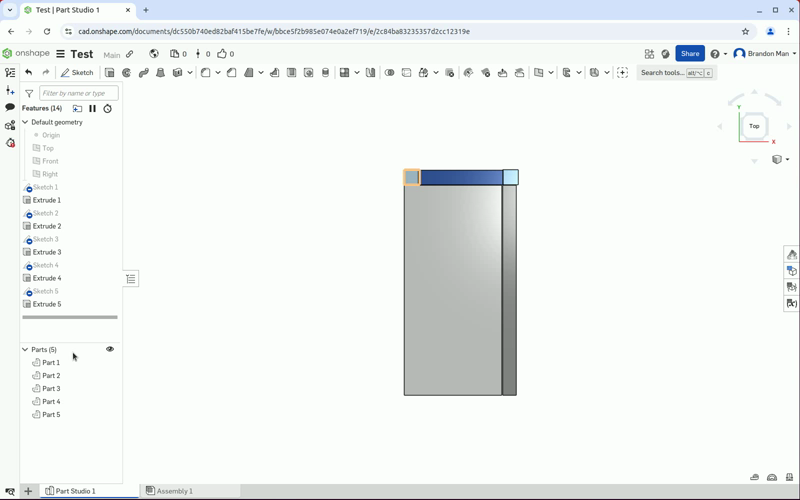
key(y)
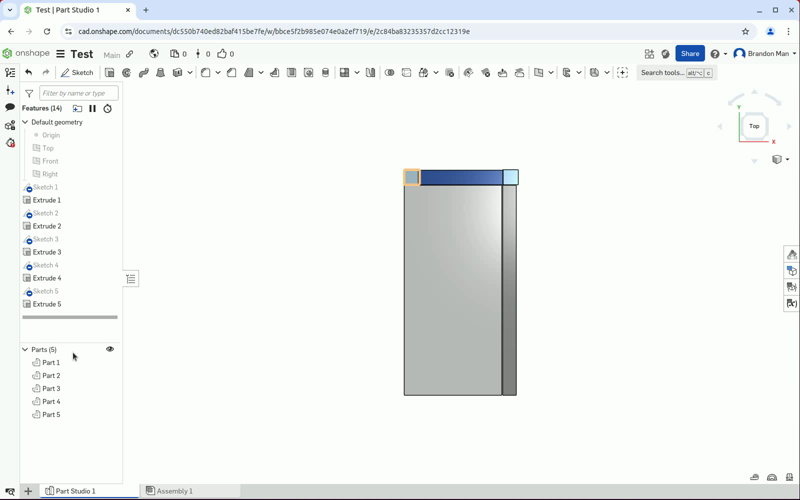
key(shift+p)
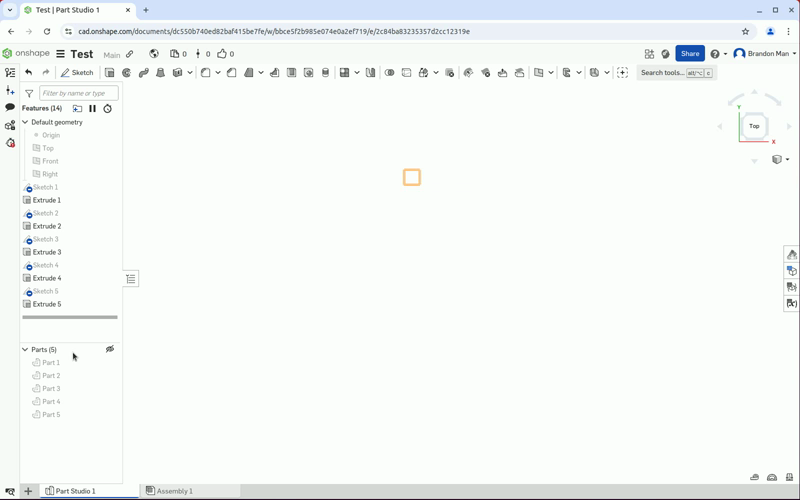
key(space)
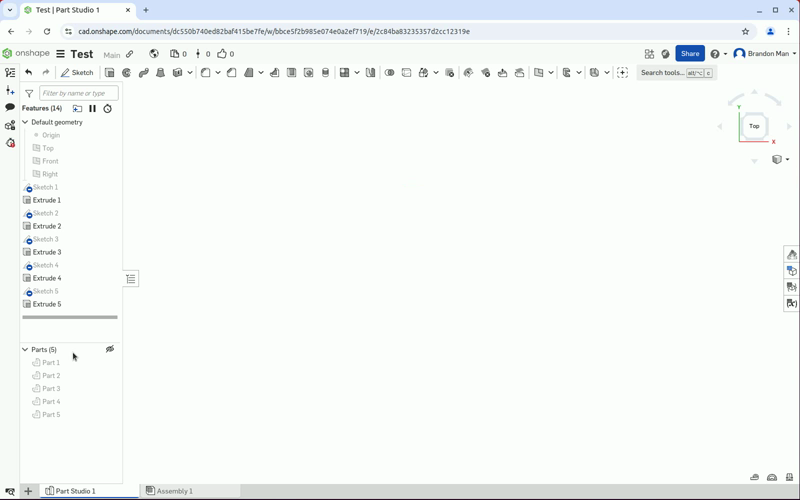
key_down(shift)
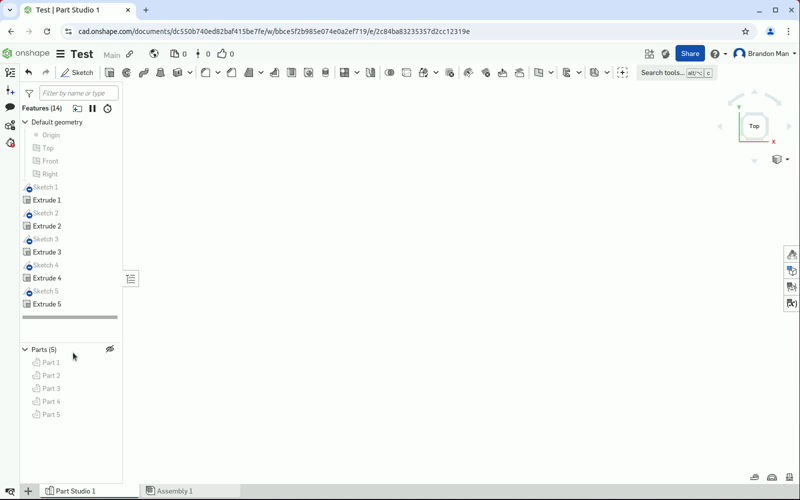
key(up)
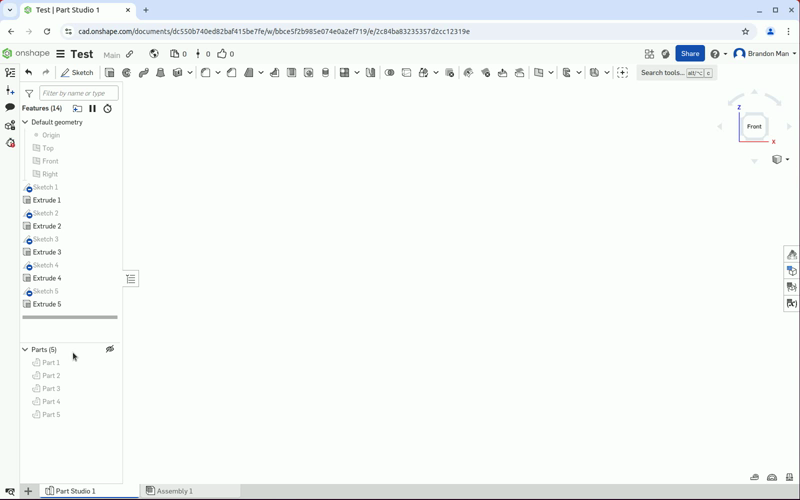
key_up(shift)
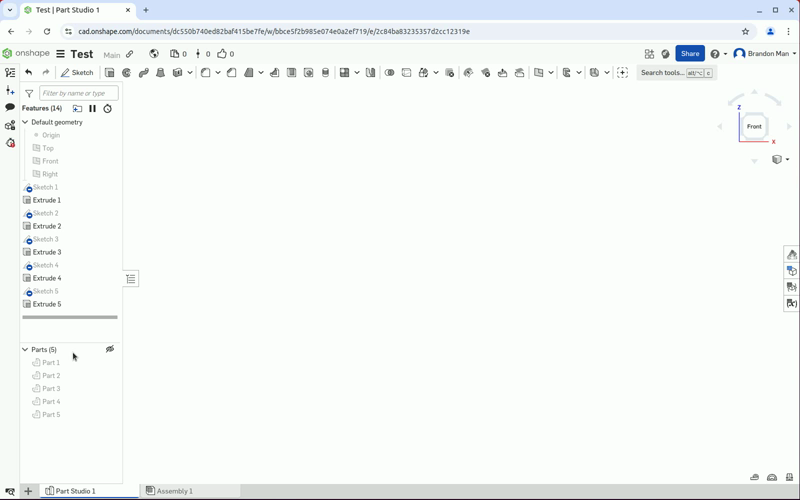
key(space)
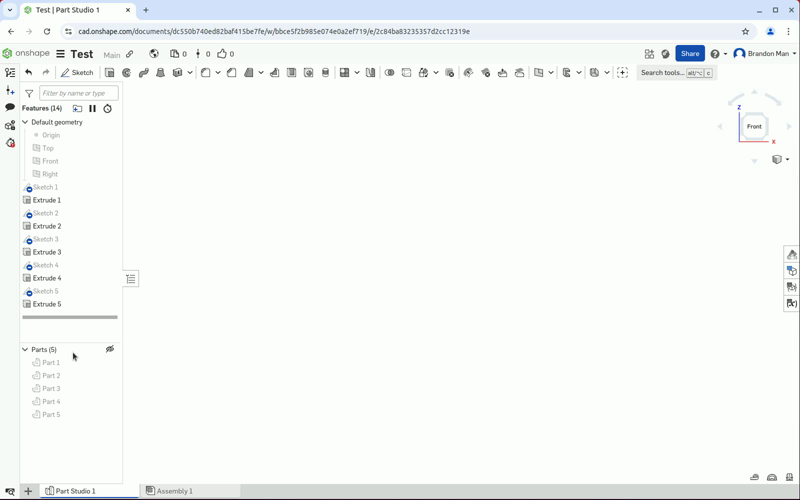
key_down(shift)
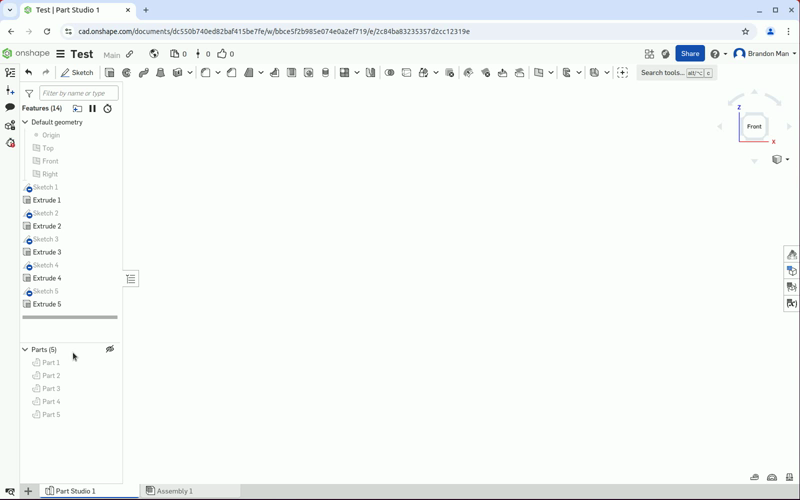
key(left)
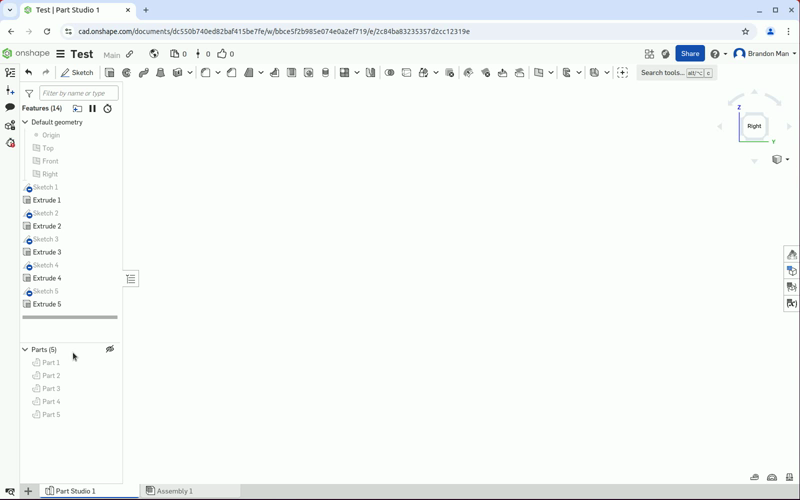
key_up(shift)
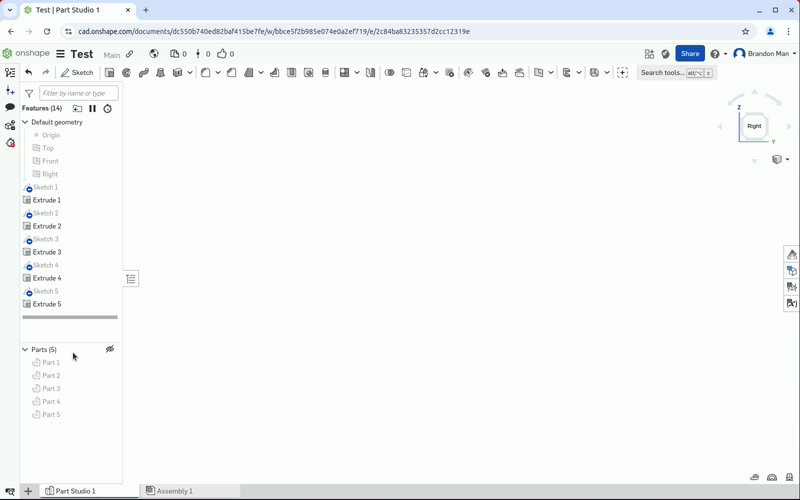
mouse_move(73, 352)
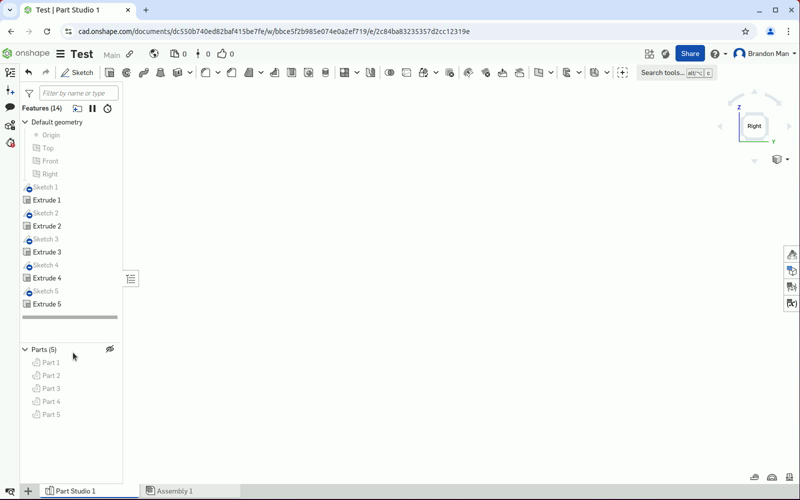
key(shift+y)
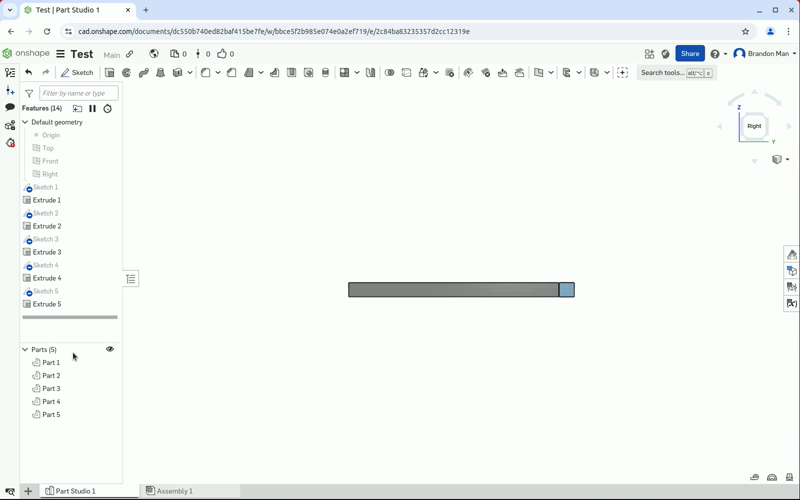
mouse_move(541, 75)
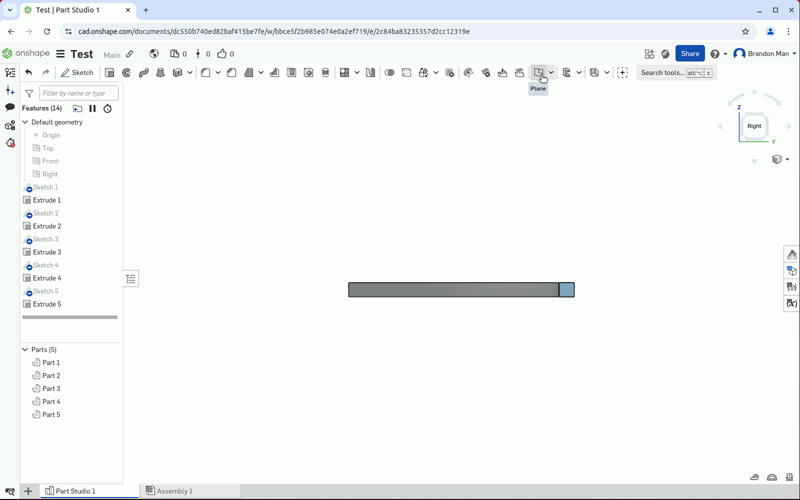
click(541, 75)
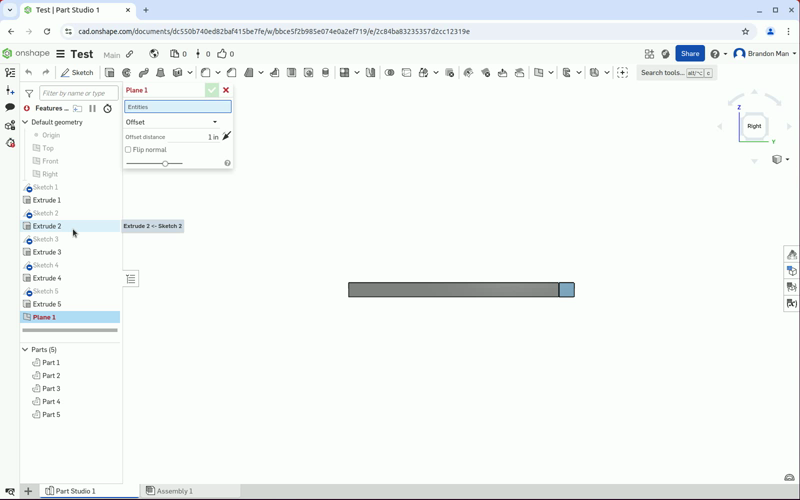
scroll(3)
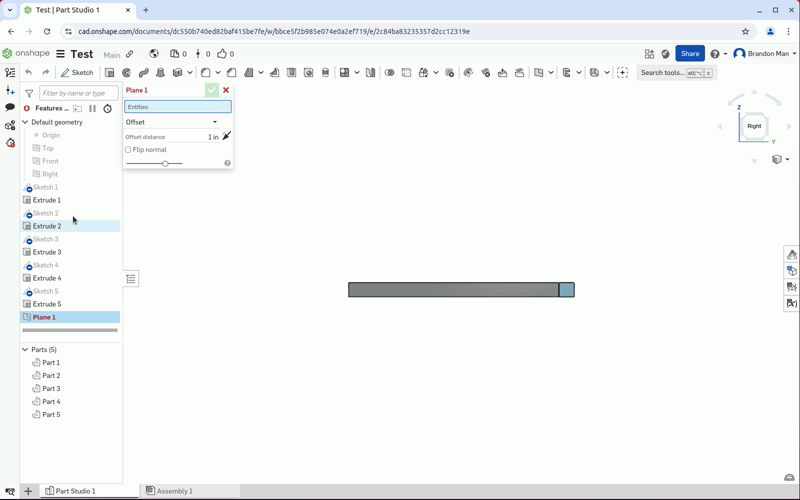
mouse_move(73, 176)
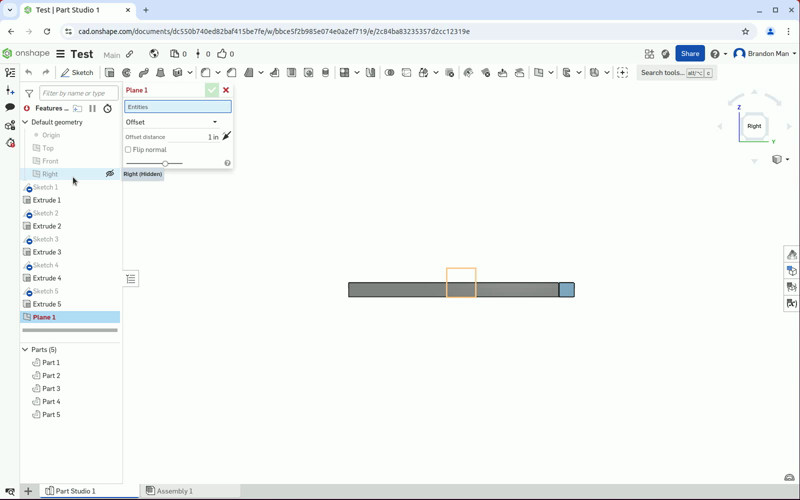
click(73, 176)
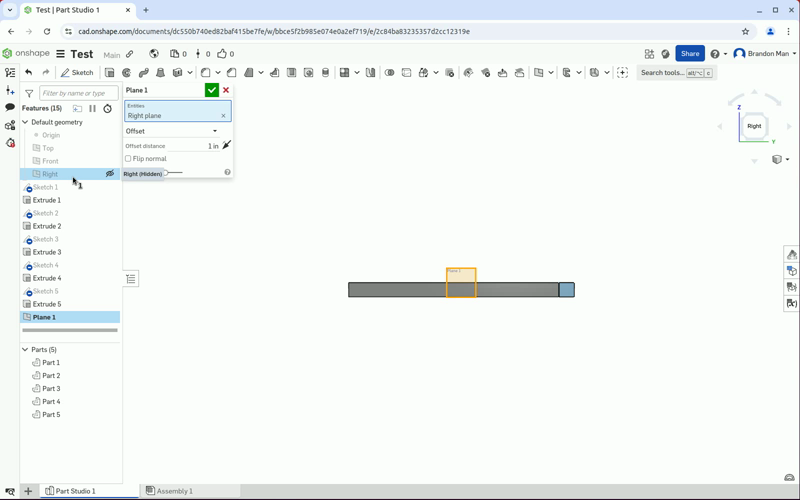
key(tab, 2)
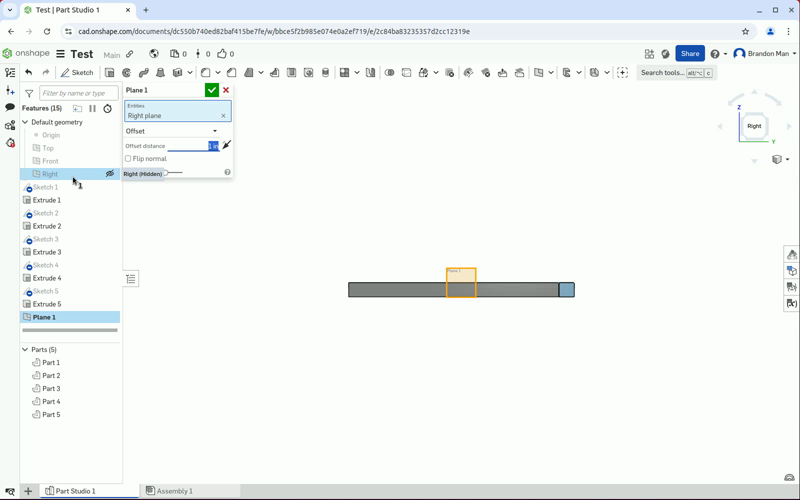
text(8.658)
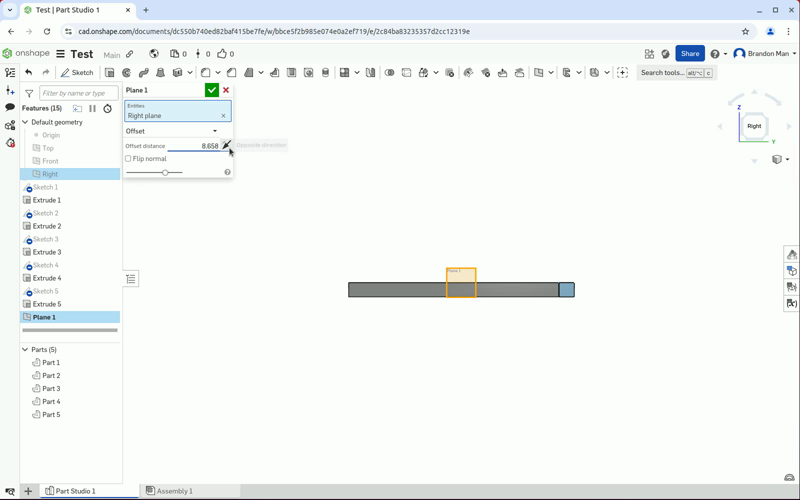
mouse_move(229, 147)
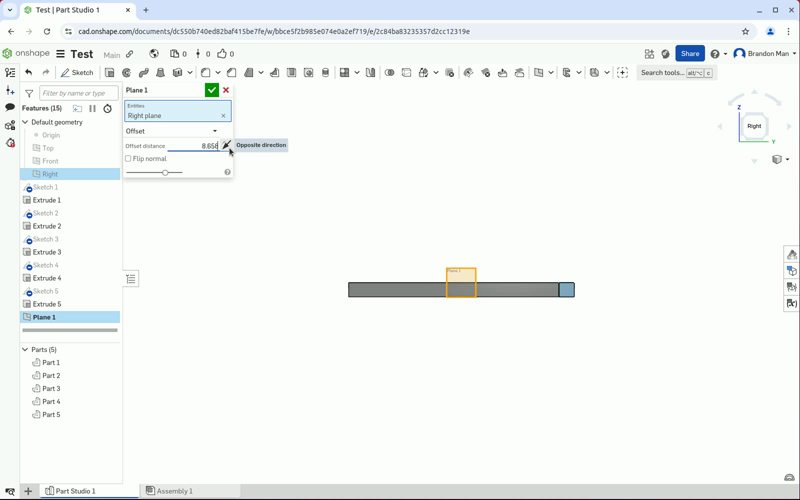
click(229, 147)
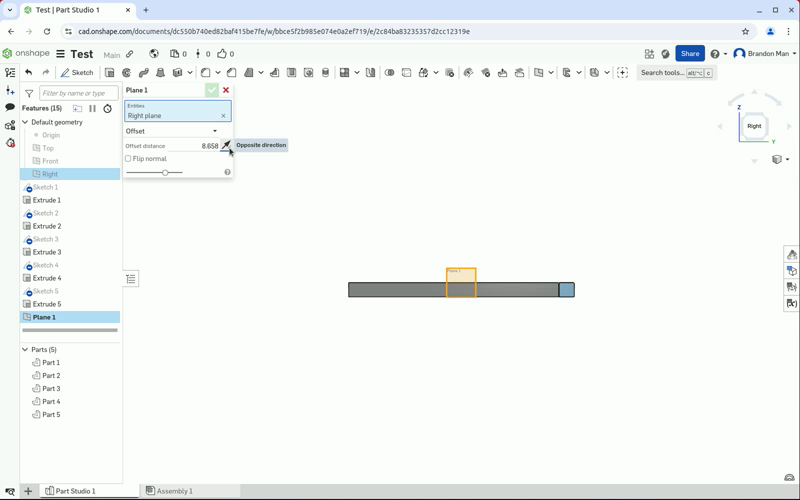
key(enter, 2)
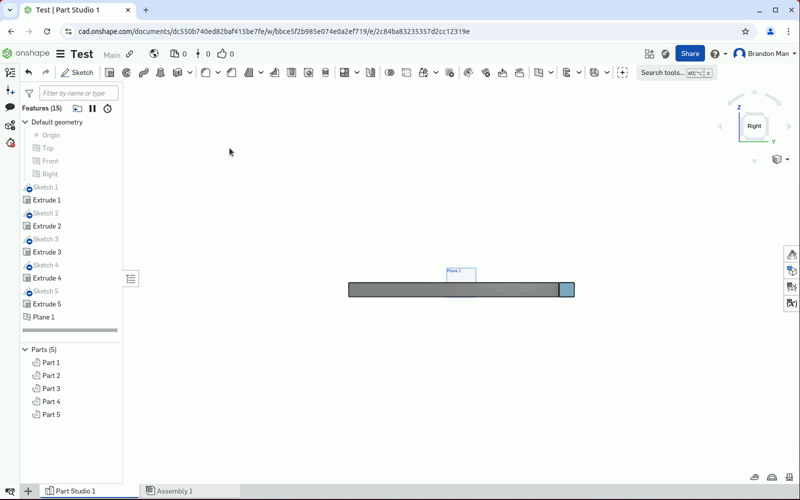
key(shift+s)
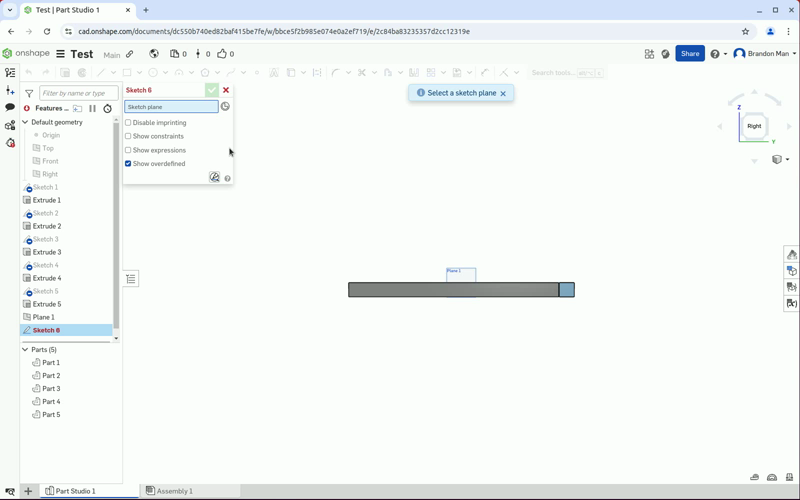
mouse_move(69, 319)
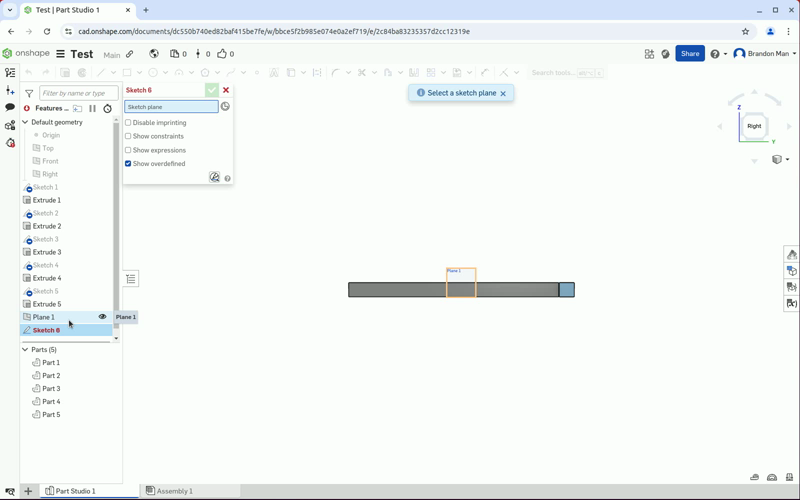
click(69, 319)
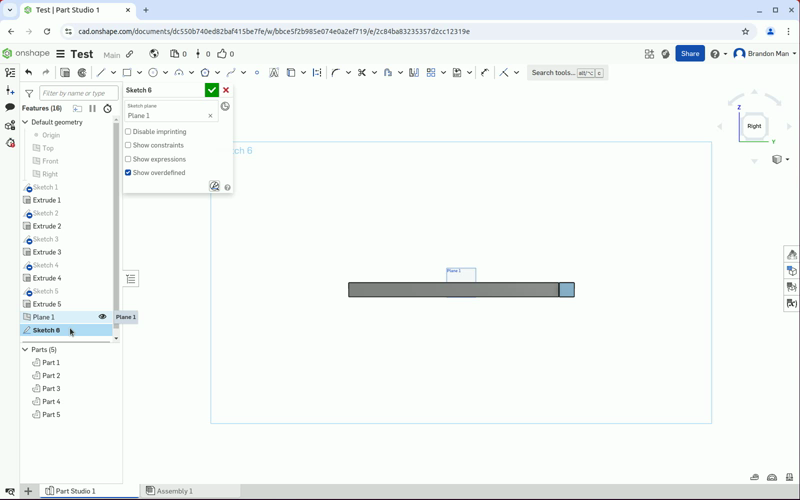
mouse_move(73, 352)
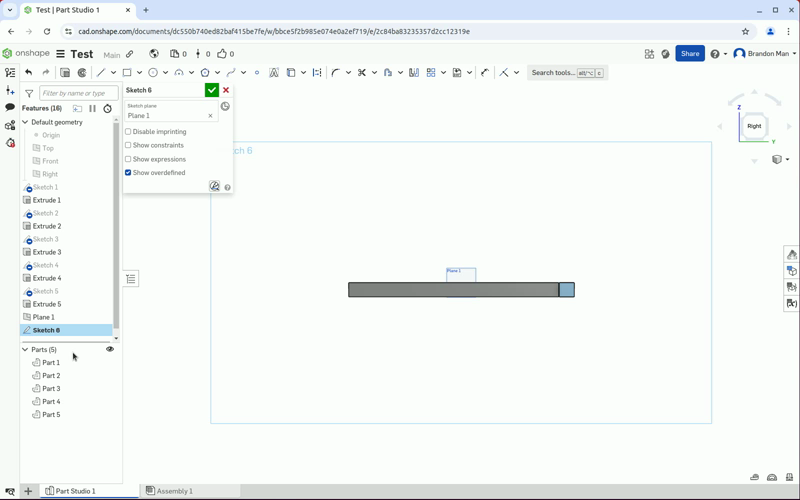
key(y)
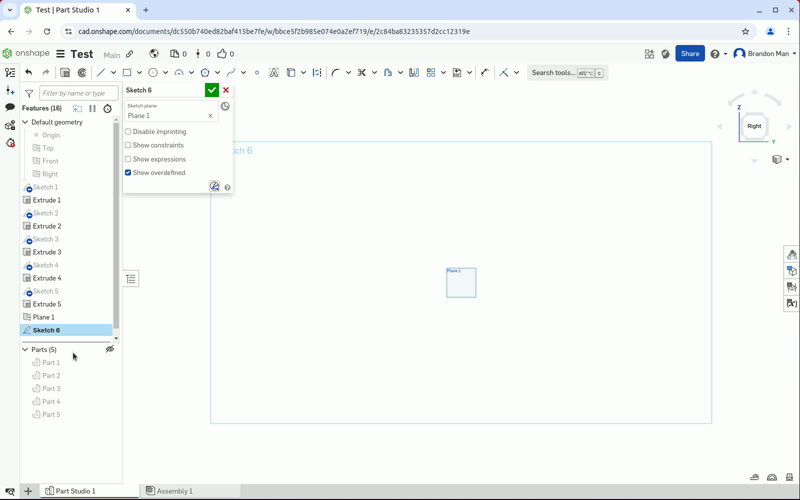
key(c)
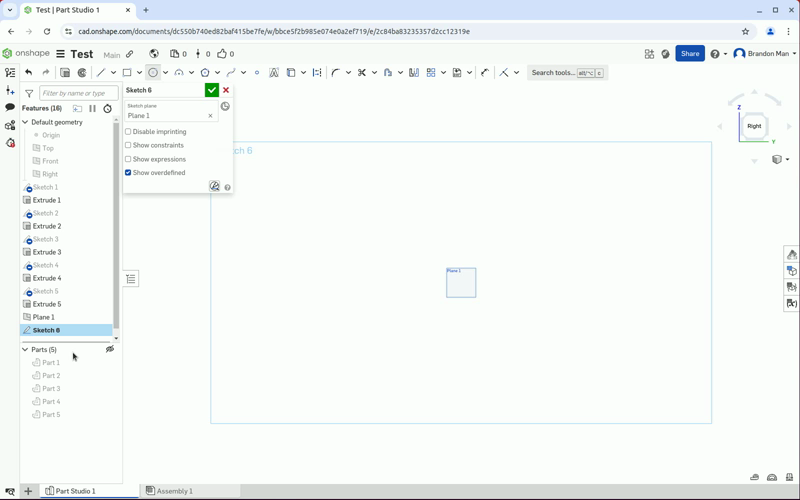
key_down(shift)
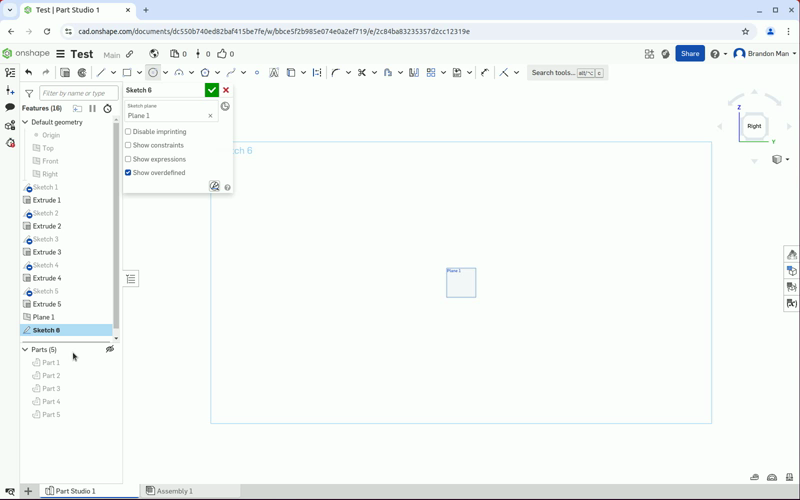
mouse_move(567, 293)
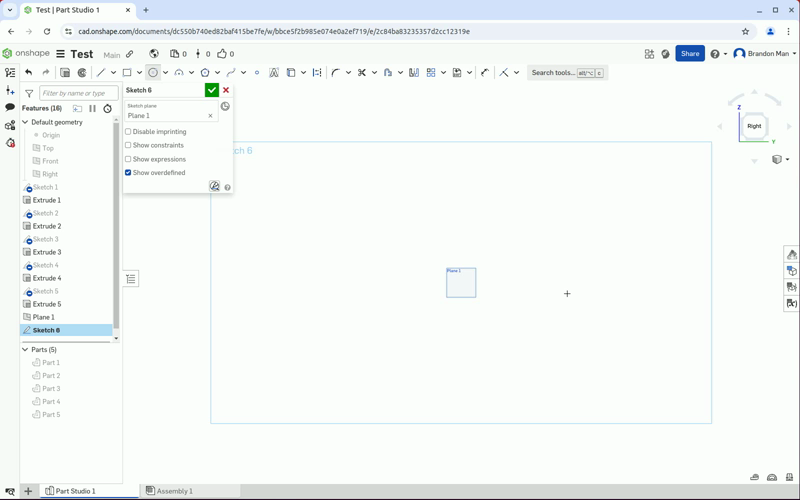
click(567, 293)
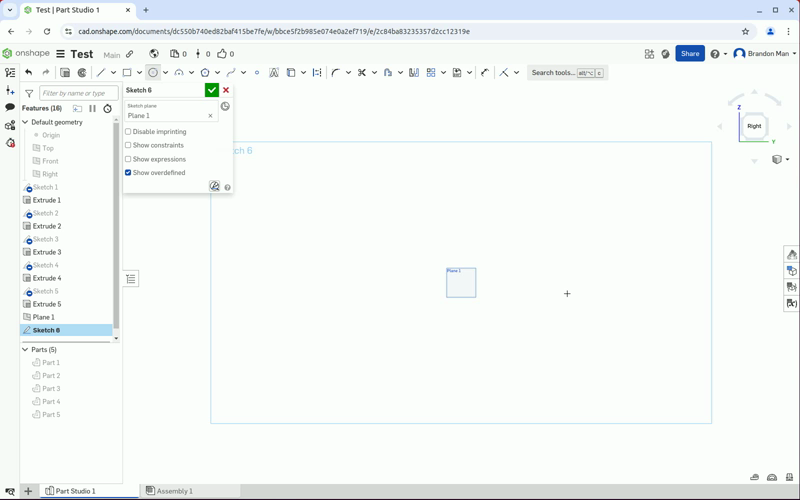
key_up(shift)
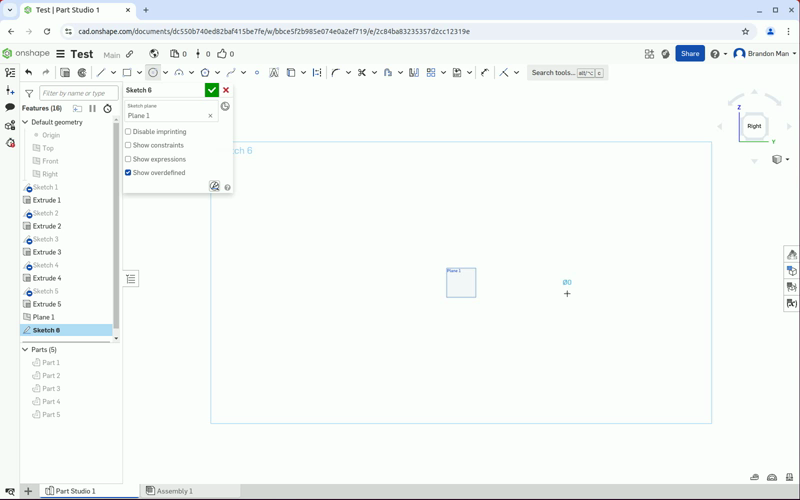
mouse_move(570, 293)
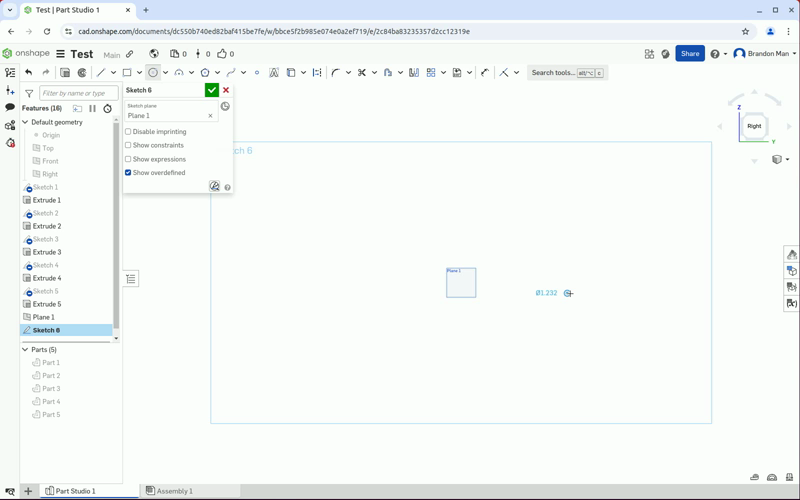
click(570, 293)
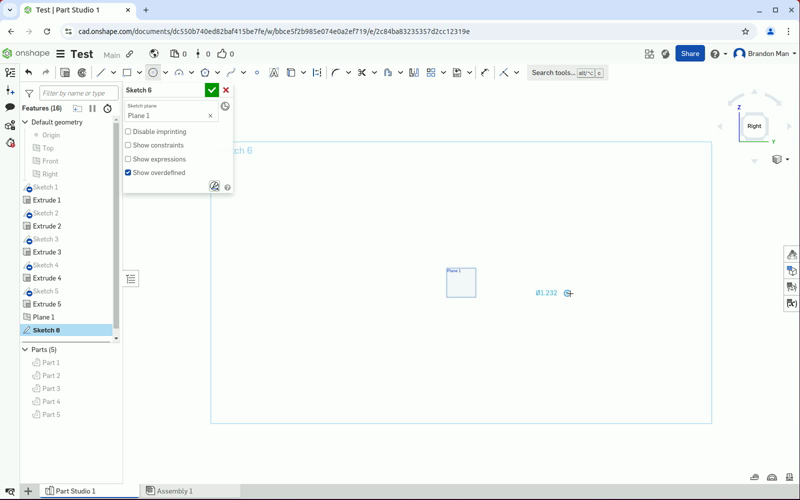
key(esc)
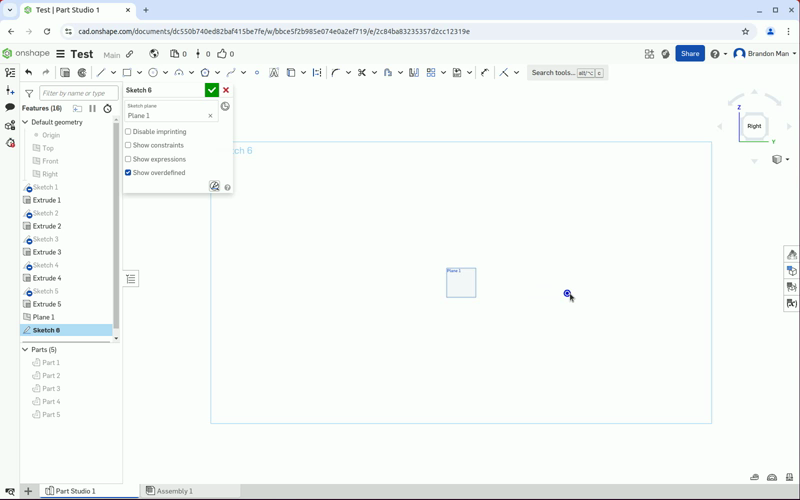
mouse_move(567, 290)
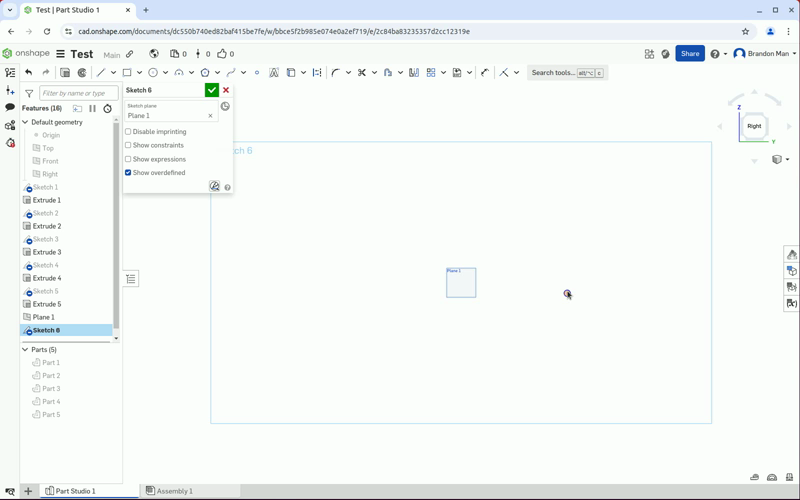
scroll(6)
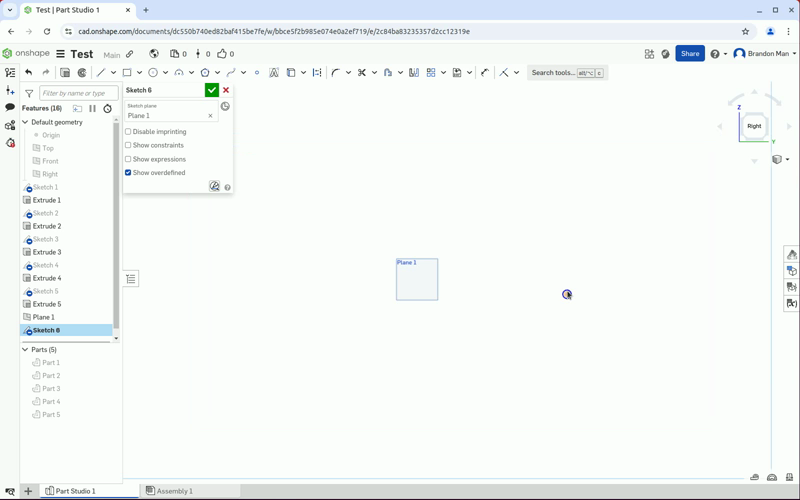
scroll(6)
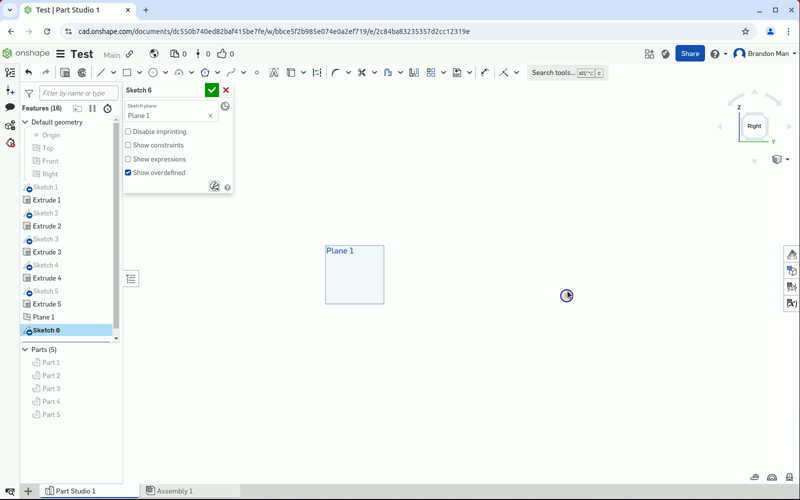
scroll(6)
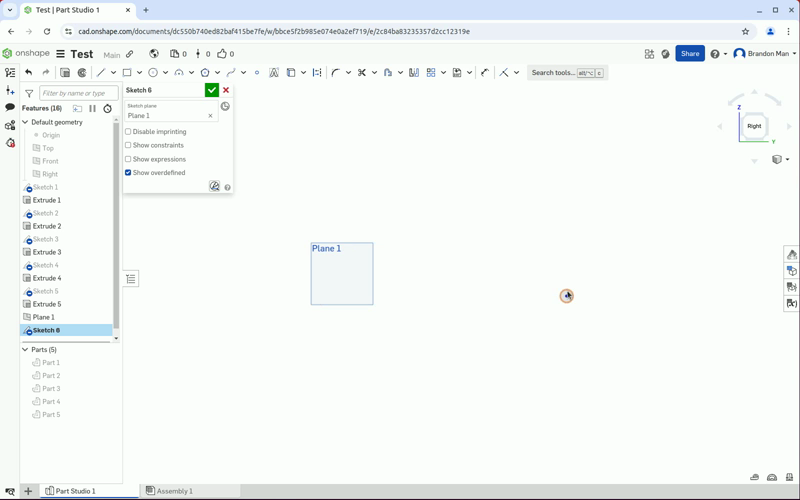
scroll(6)
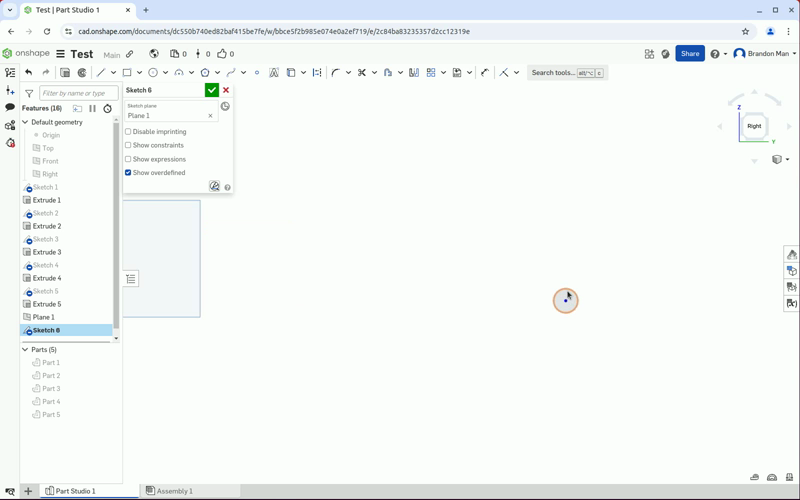
scroll(6)
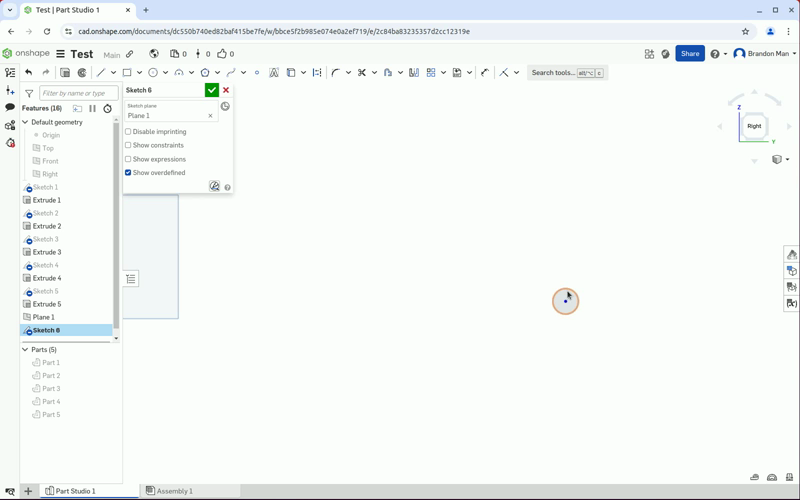
scroll(6)
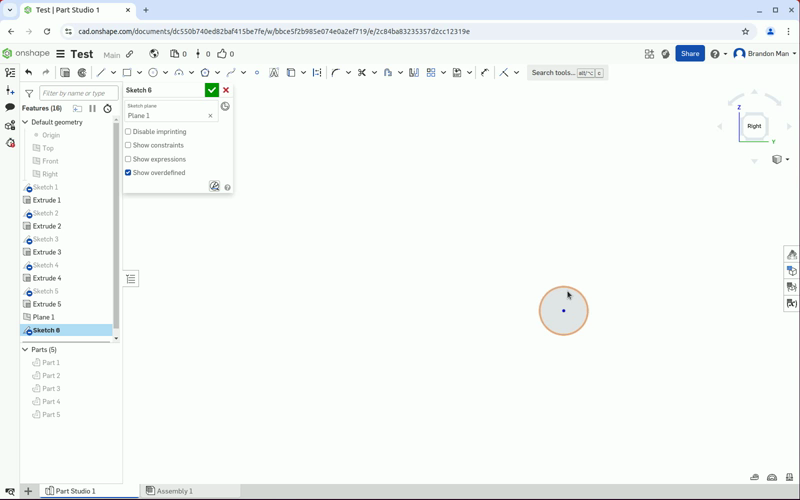
scroll(6)
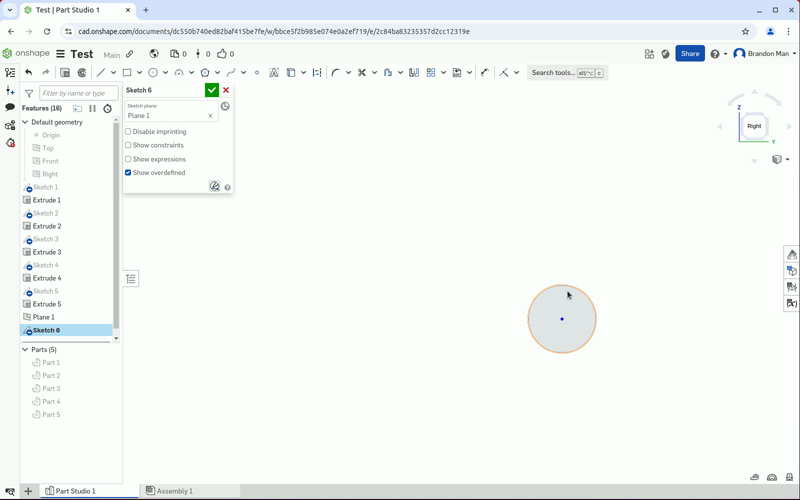
click(567, 290)
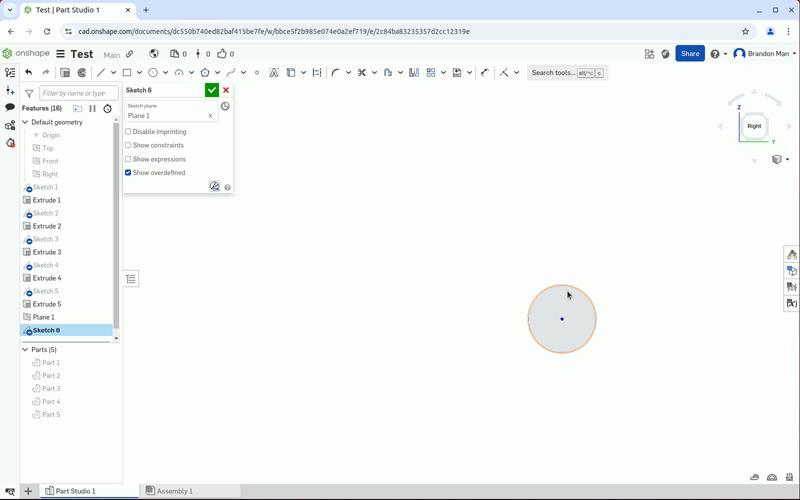
scroll(-6)
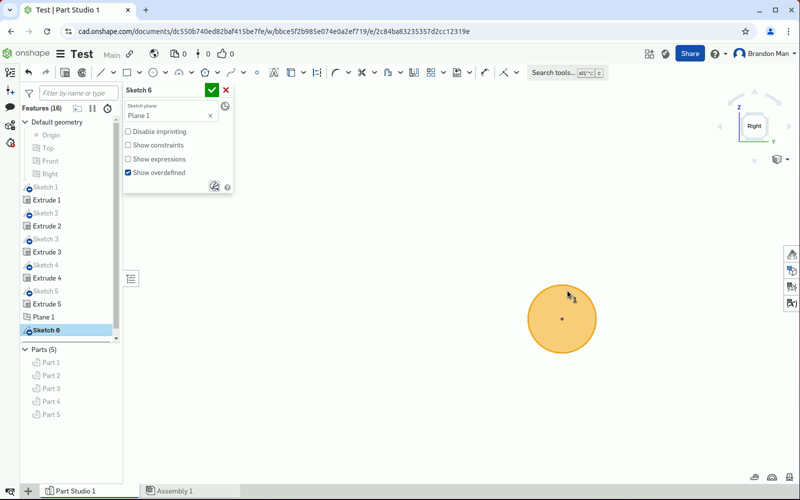
scroll(-6)
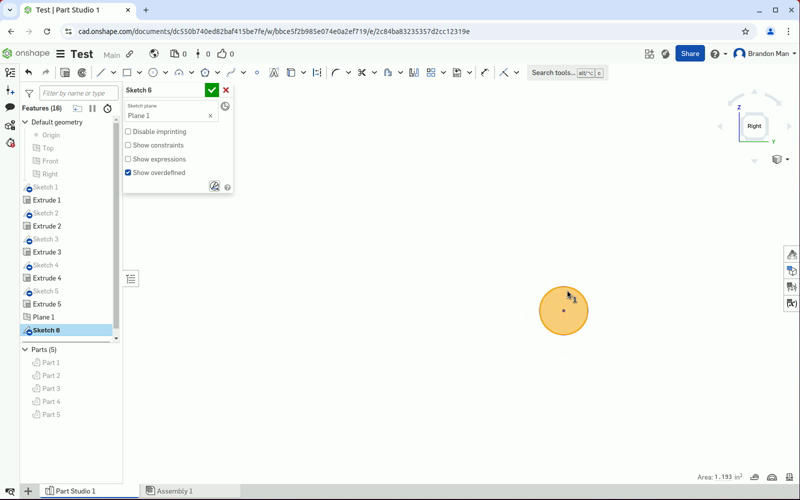
scroll(-6)
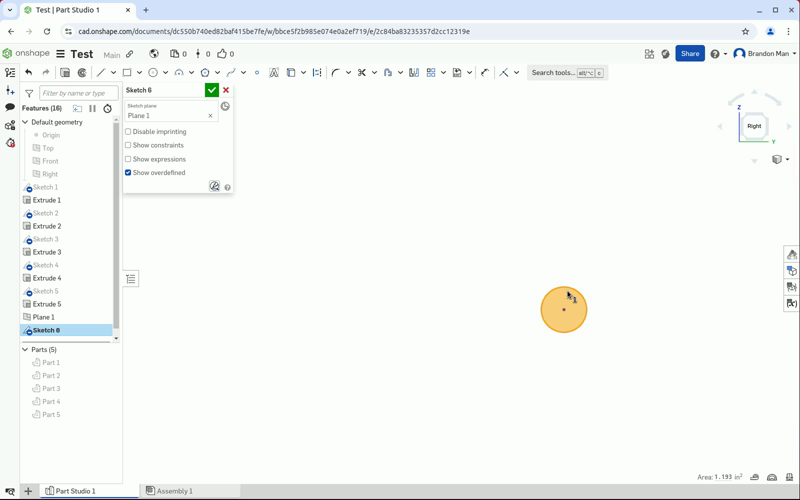
scroll(-6)
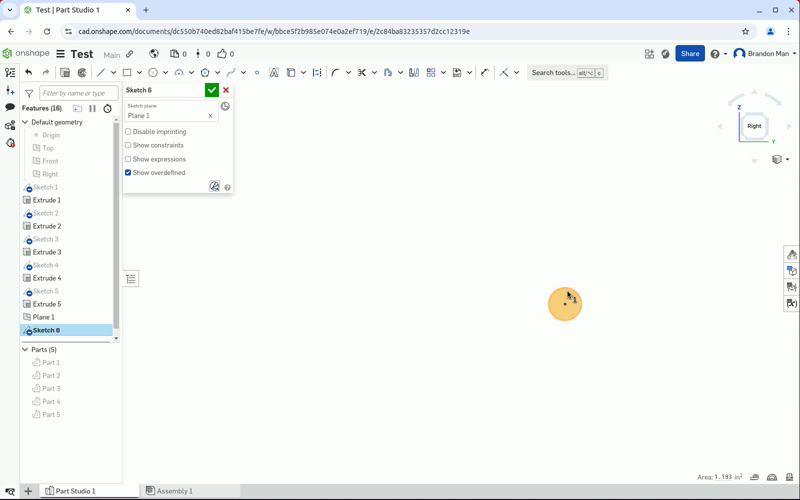
scroll(-6)
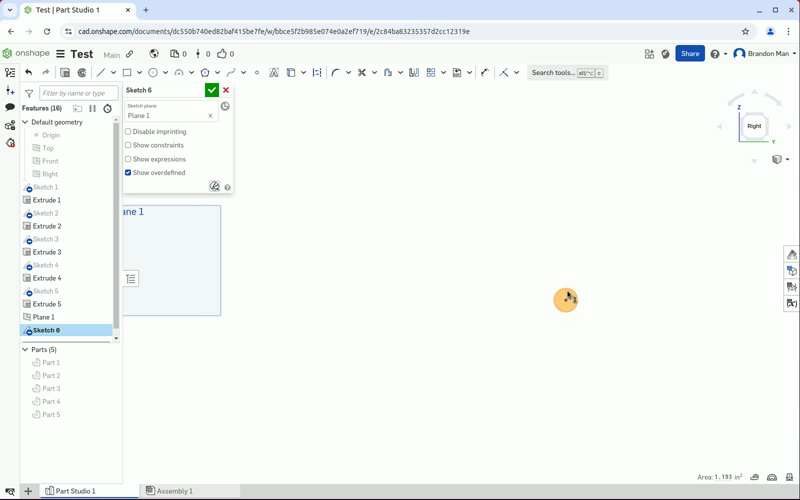
scroll(-6)
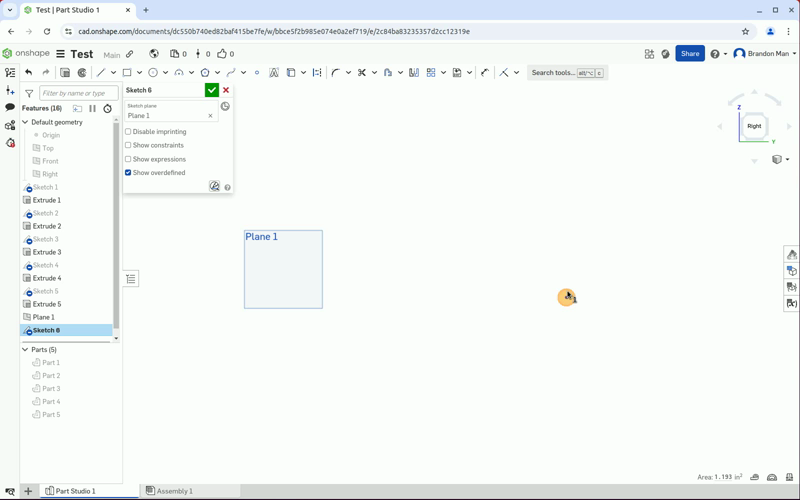
scroll(-6)
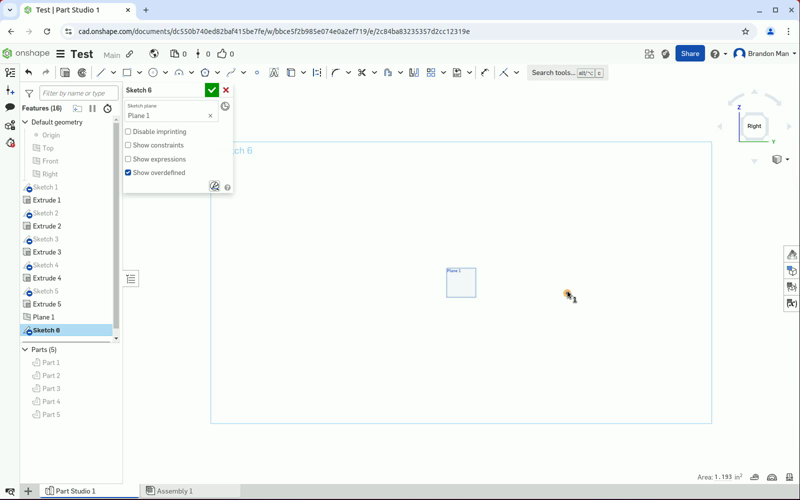
mouse_move(73, 352)
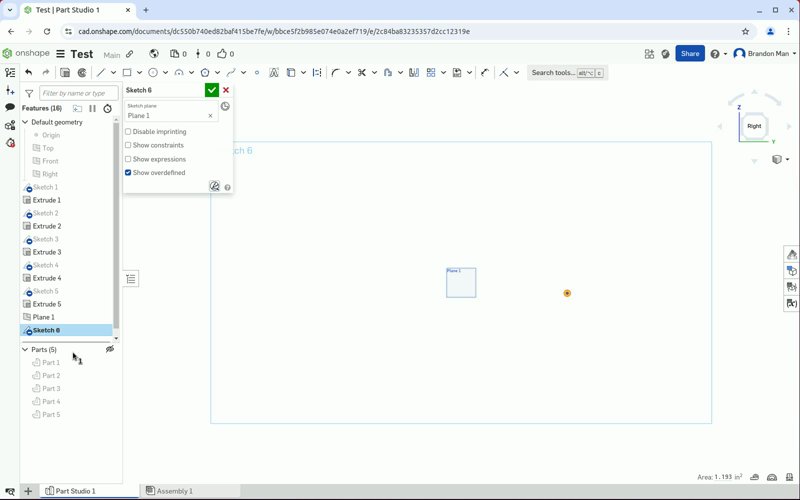
key(shift+y)
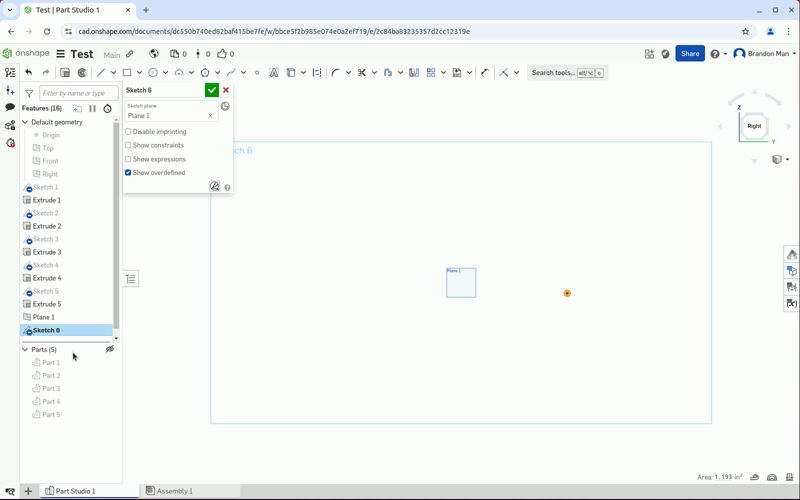
key(shift+e)
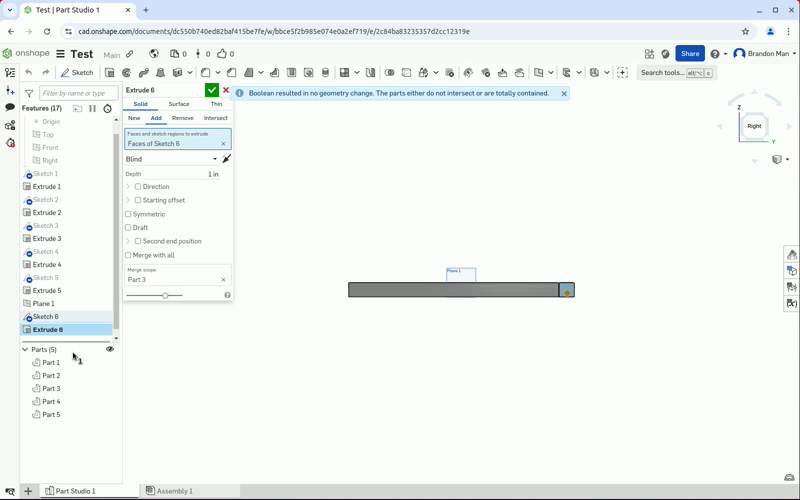
mouse_move(143, 106)
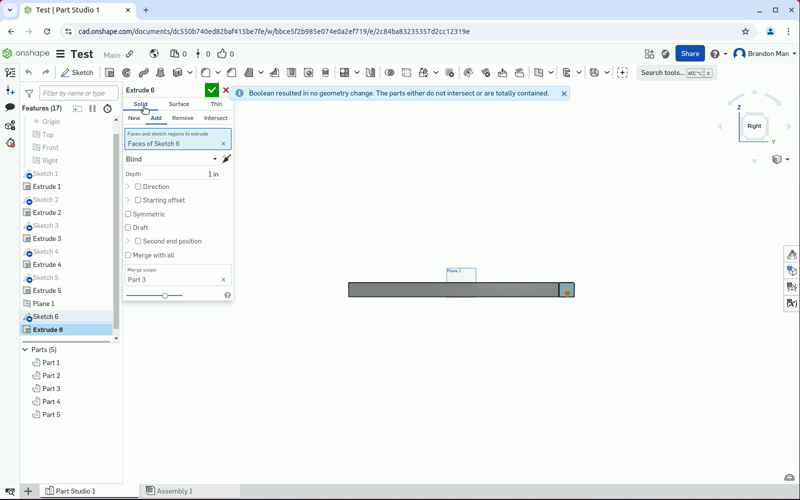
click(143, 106)
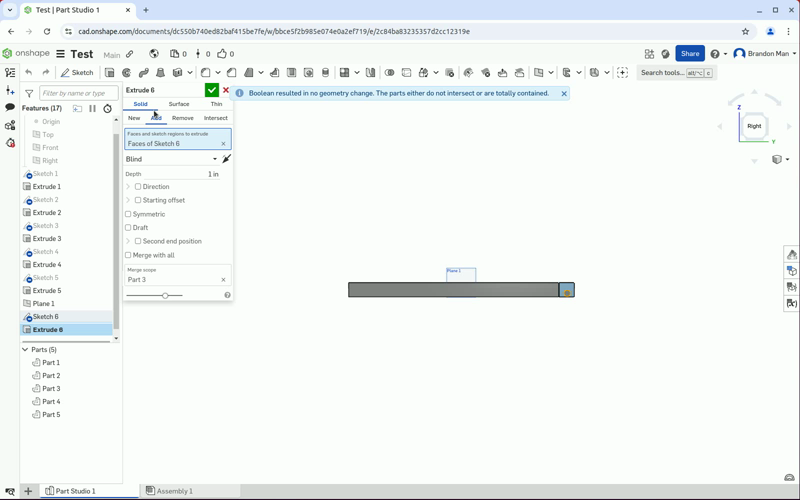
mouse_move(186, 120)
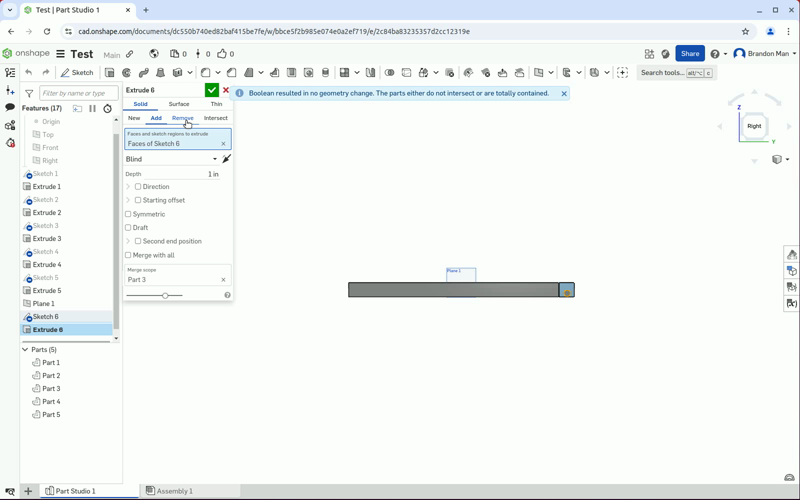
click(186, 120)
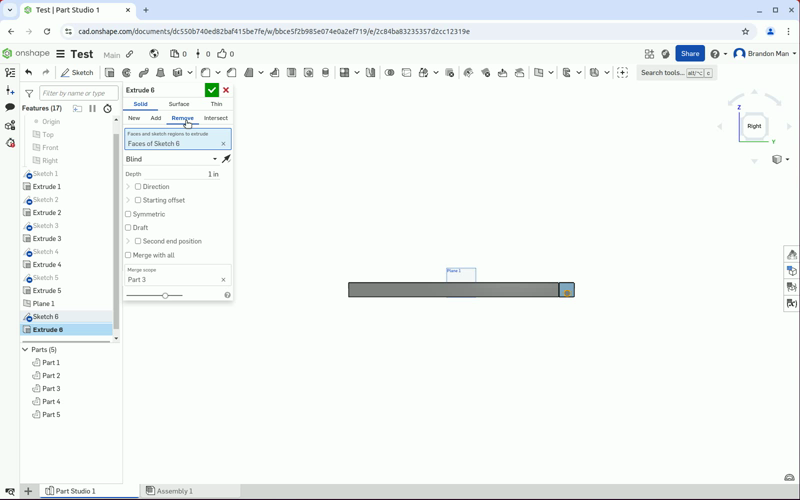
key(tab, 4)
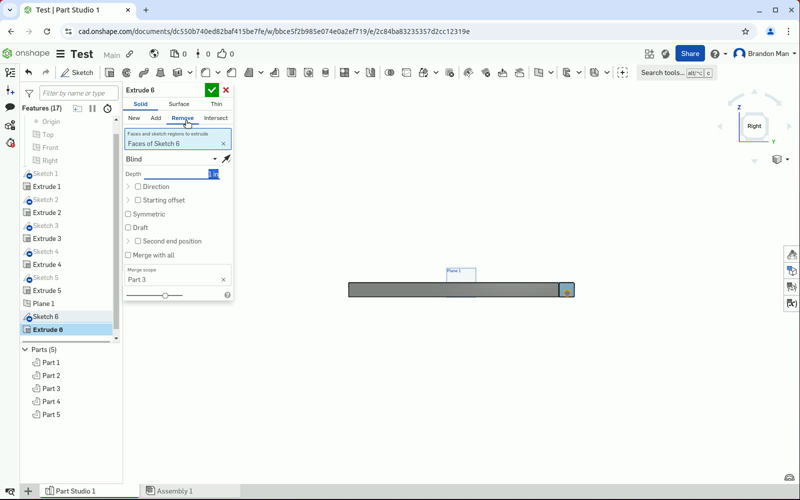
text(1.444)
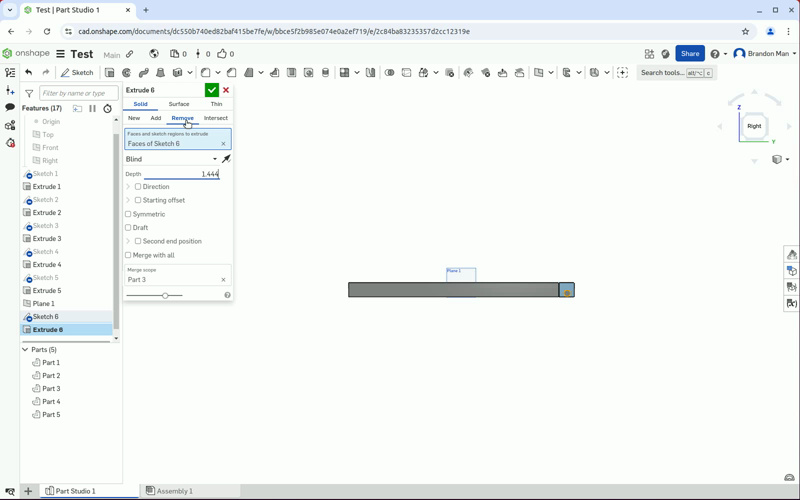
key(tab, 6)
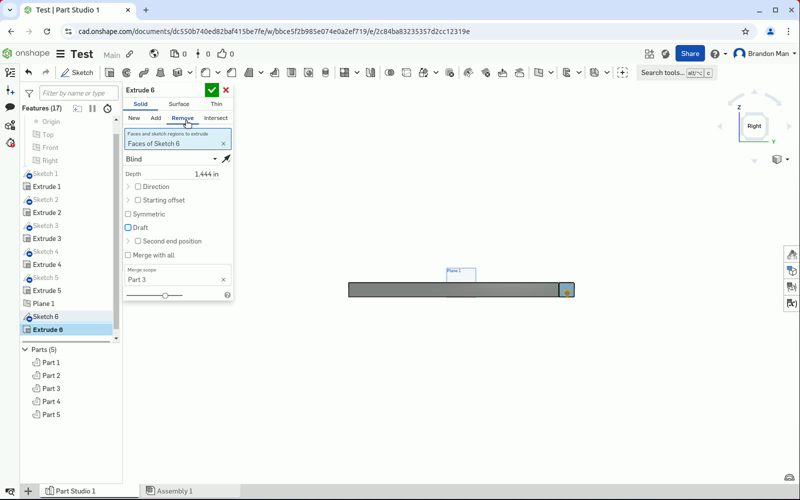
key(space)
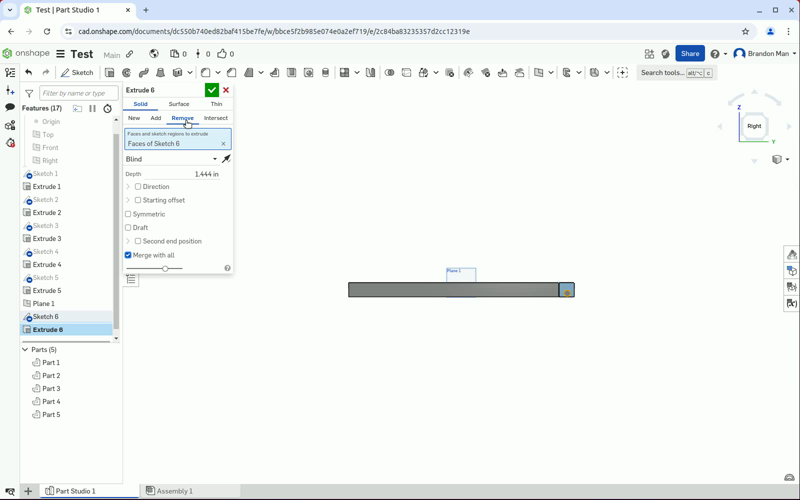
key(enter)
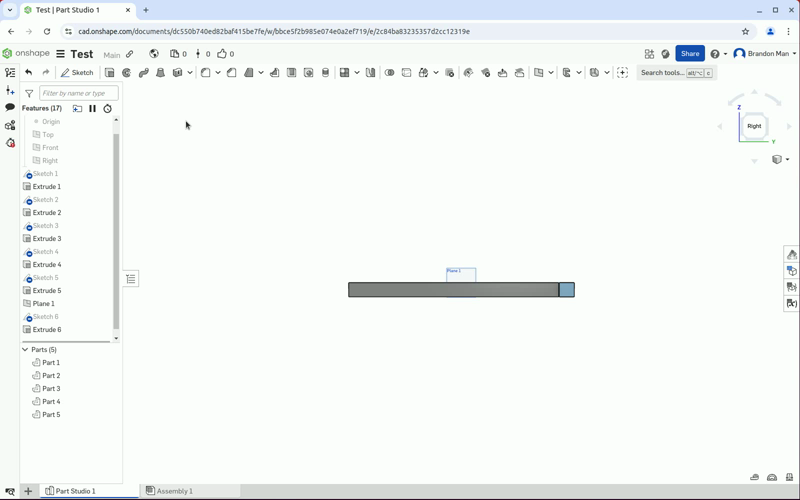
key(shift+h)
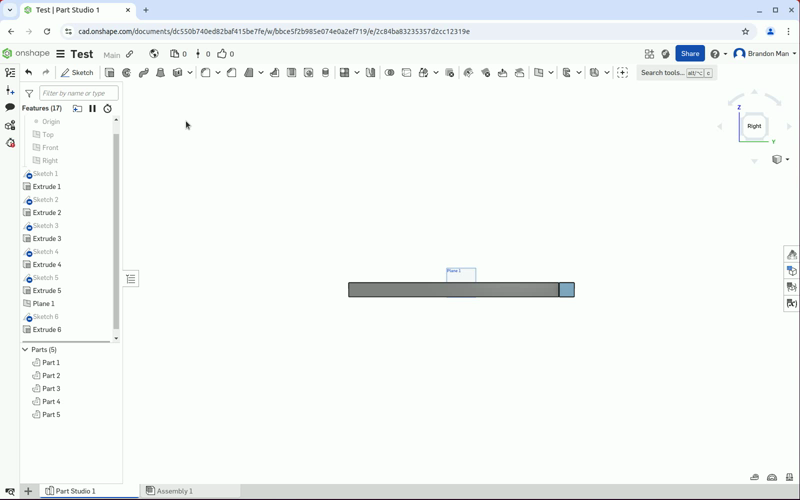
key(shift+h)
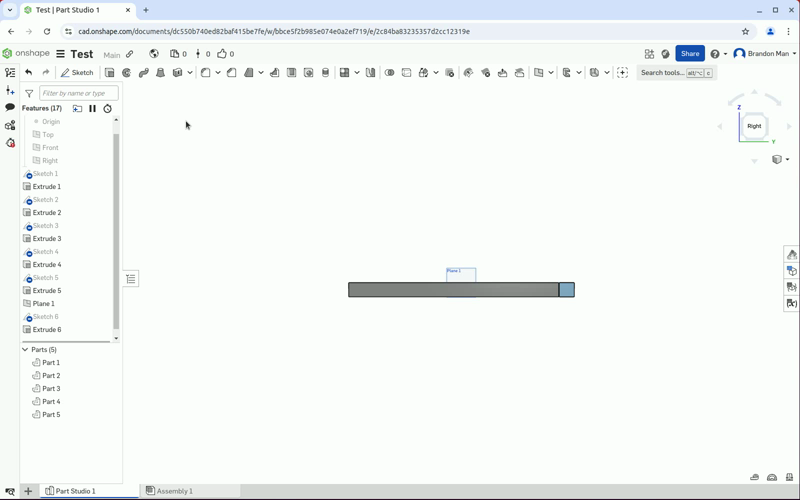
mouse_move(69, 176)
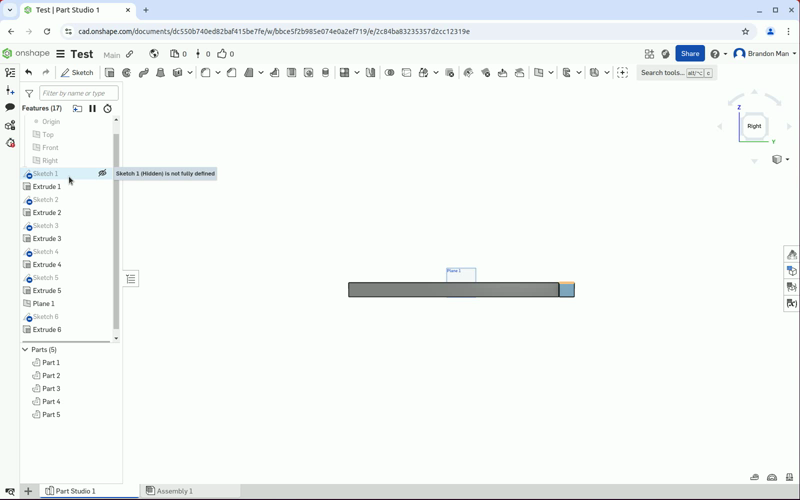
click(69, 176)
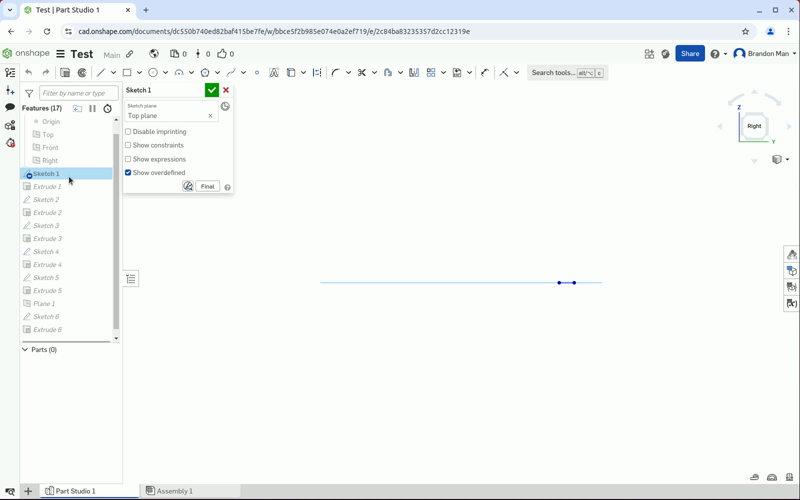
mouse_move(229, 92)
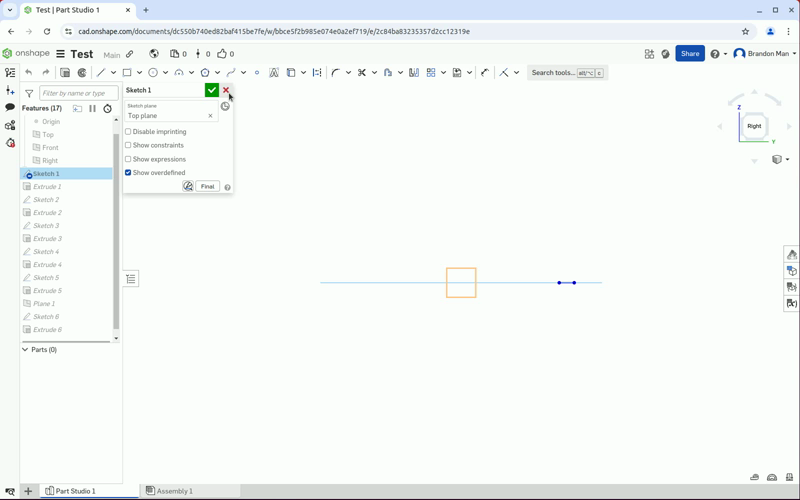
click(229, 92)
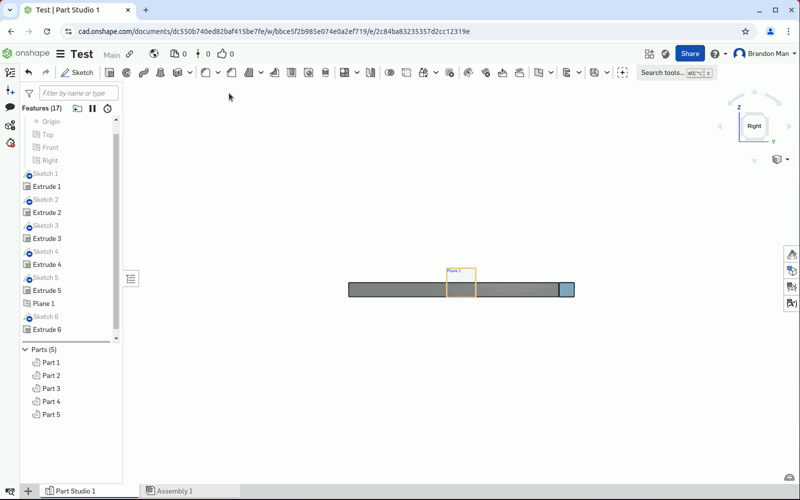
mouse_move(541, 75)
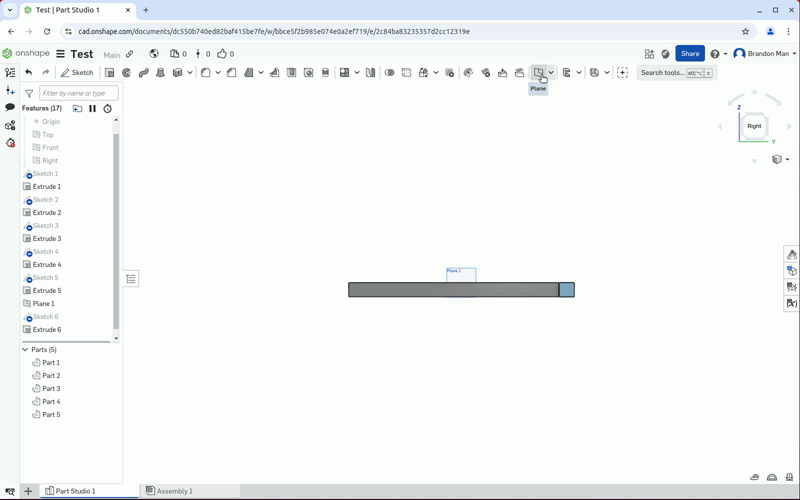
click(541, 75)
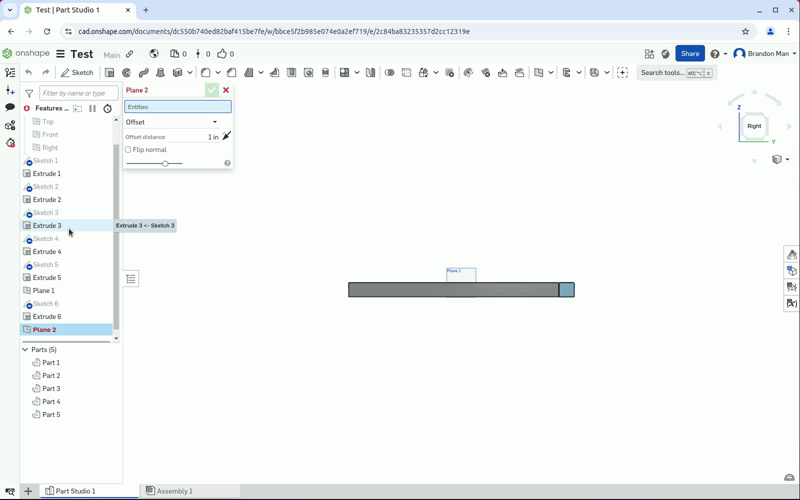
scroll(3)
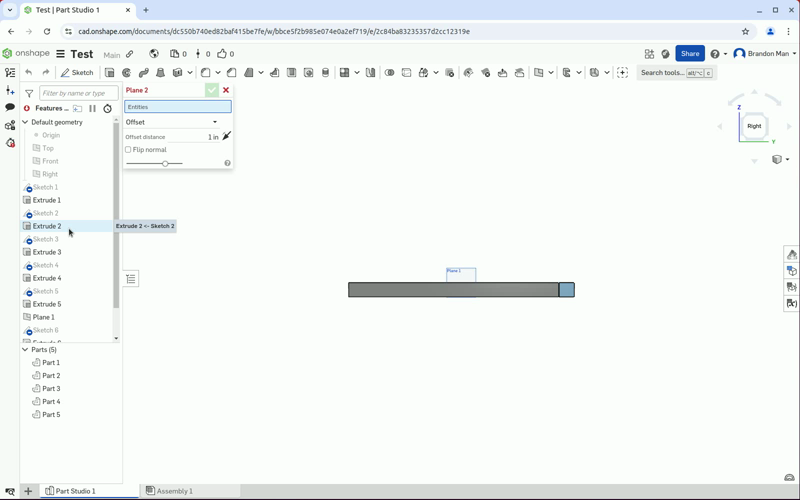
mouse_move(69, 176)
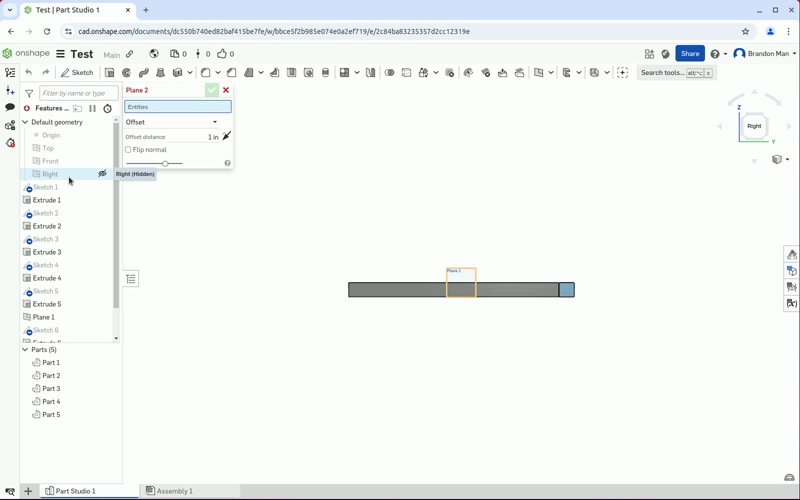
click(69, 176)
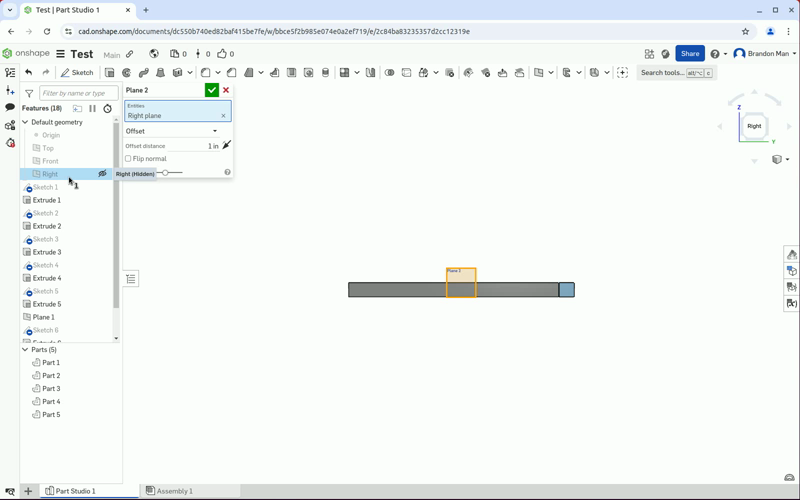
key(tab, 2)
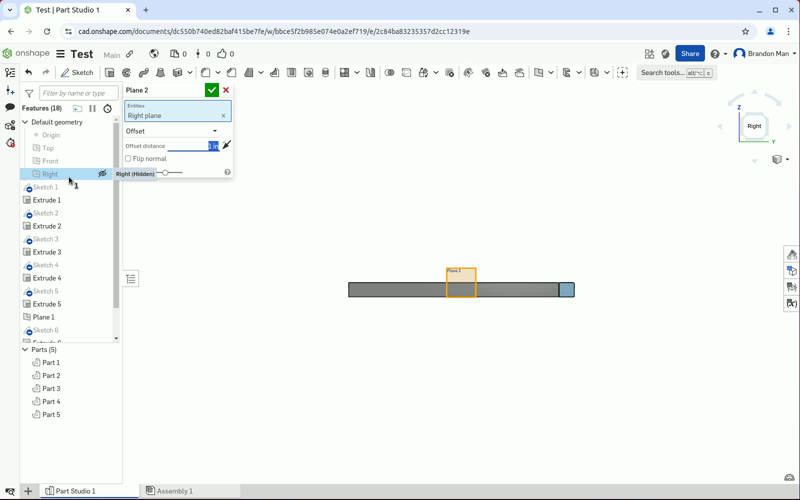
text(8.658)
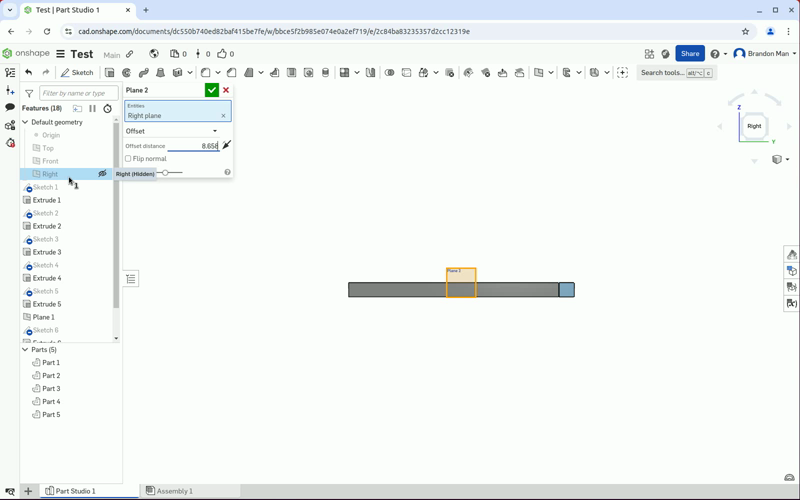
key(enter, 2)
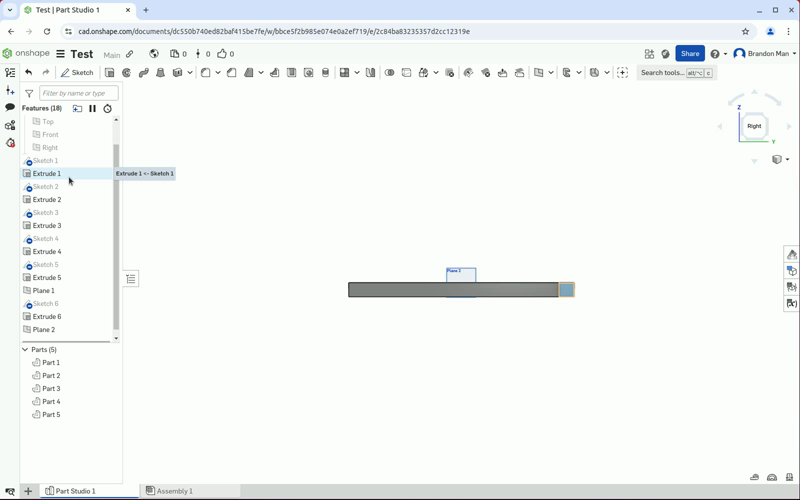
key(shift+s)
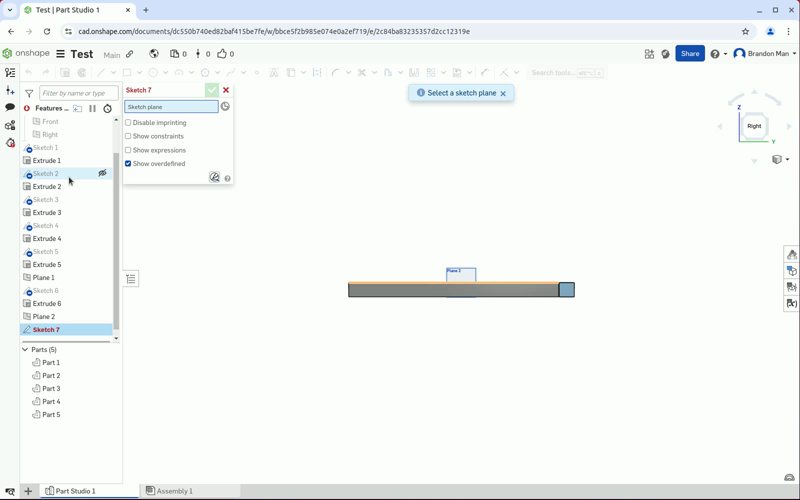
mouse_move(69, 319)
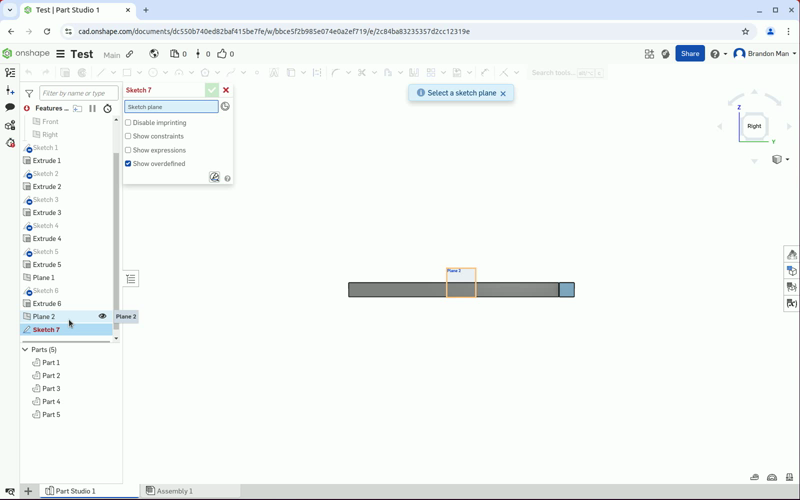
click(69, 319)
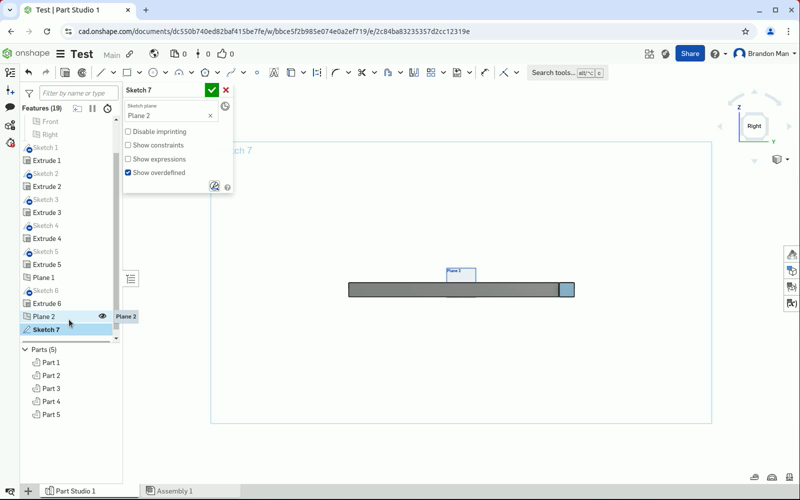
mouse_move(73, 352)
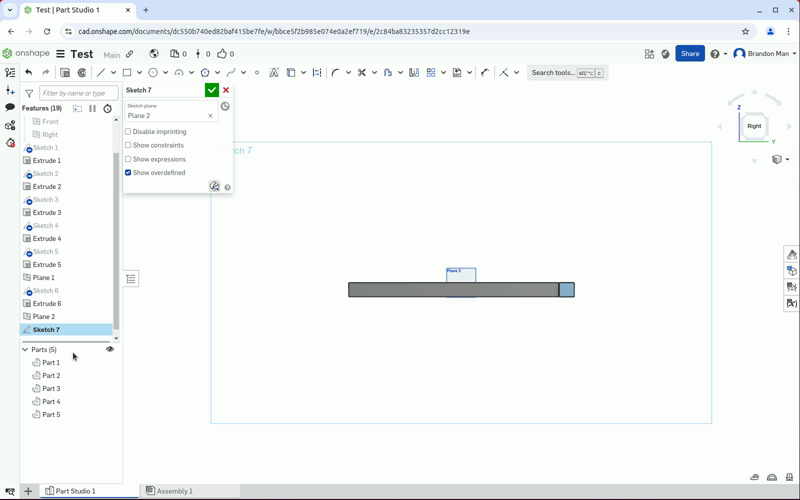
key(y)
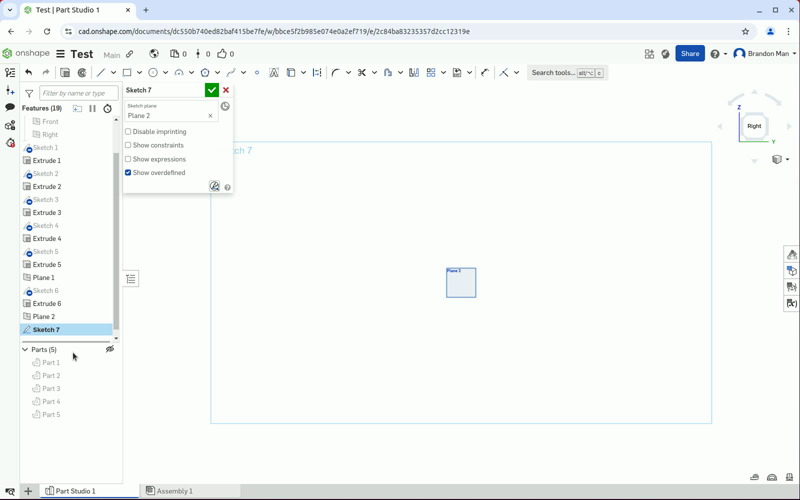
key(c)
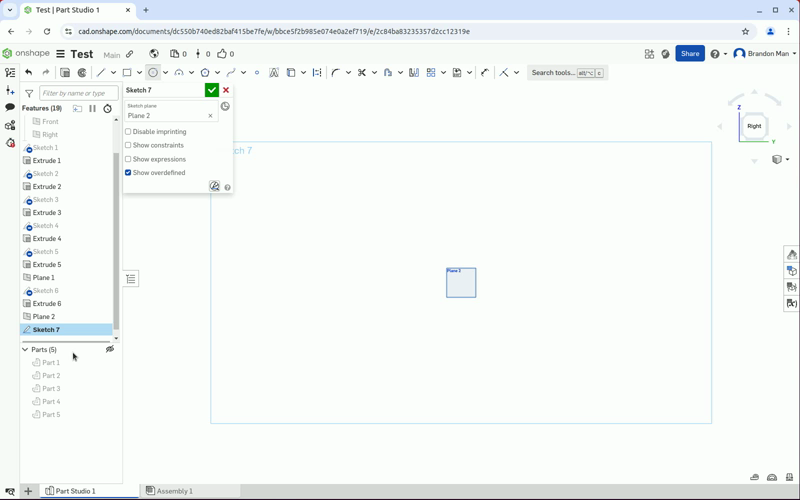
key_down(shift)
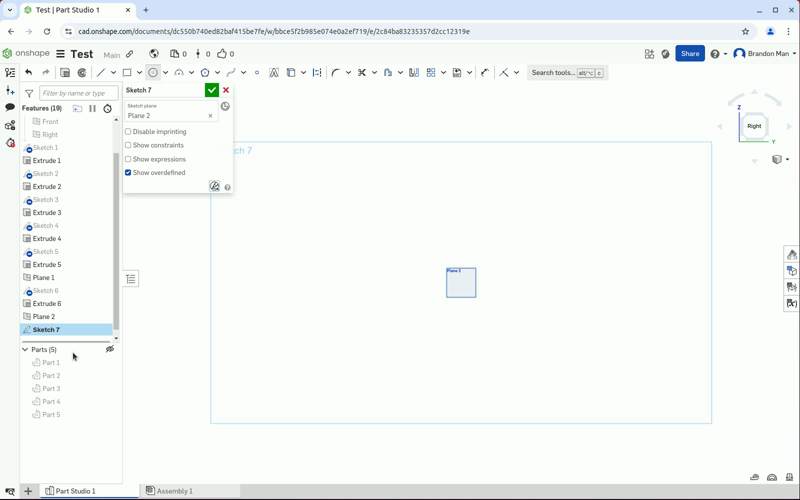
mouse_move(552, 293)
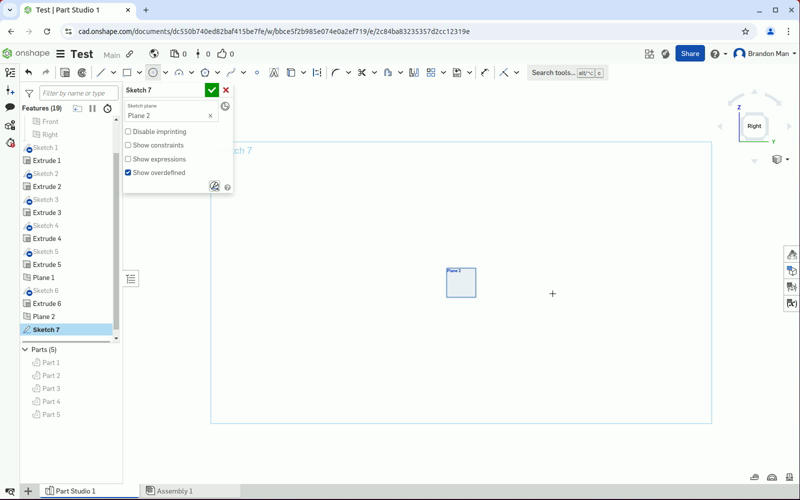
click(552, 293)
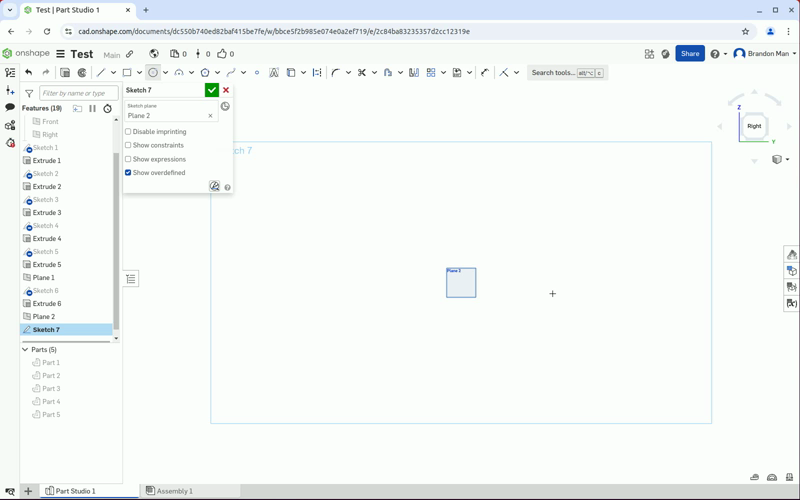
key_up(shift)
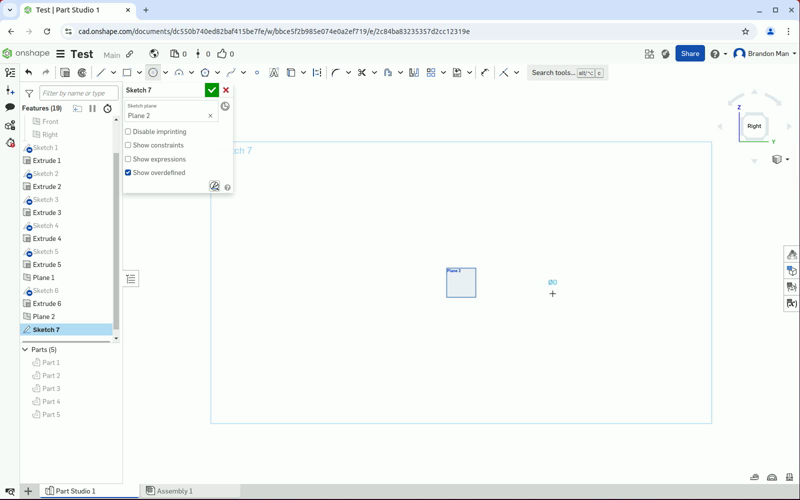
mouse_move(555, 293)
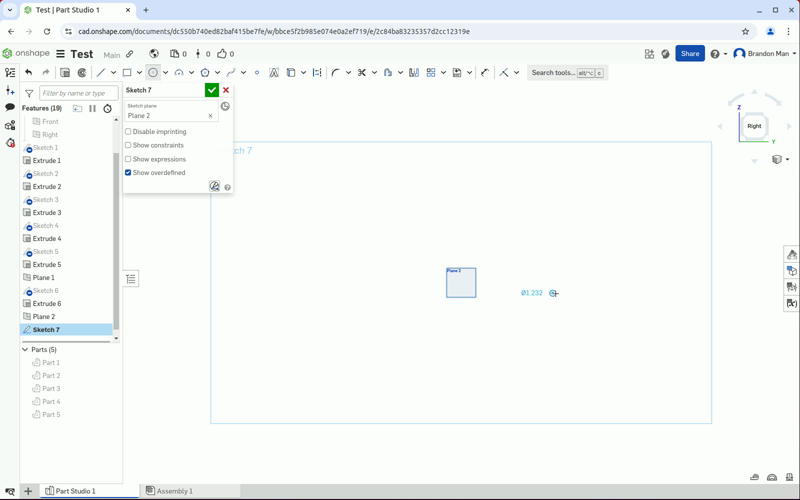
click(555, 293)
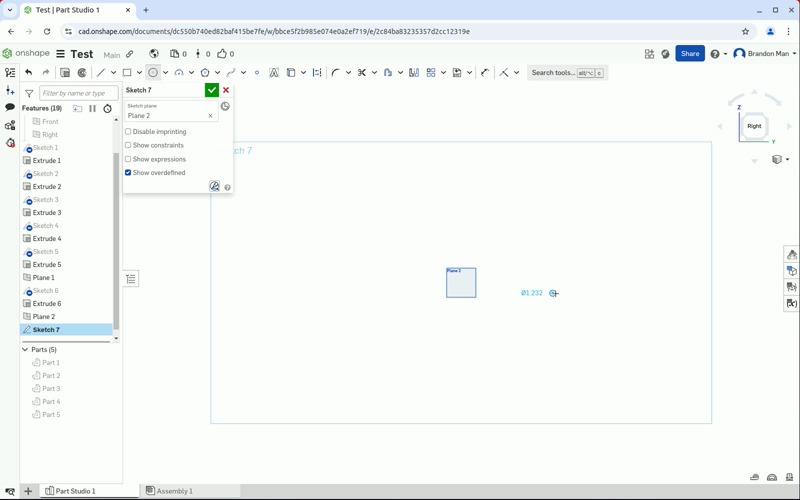
key(esc)
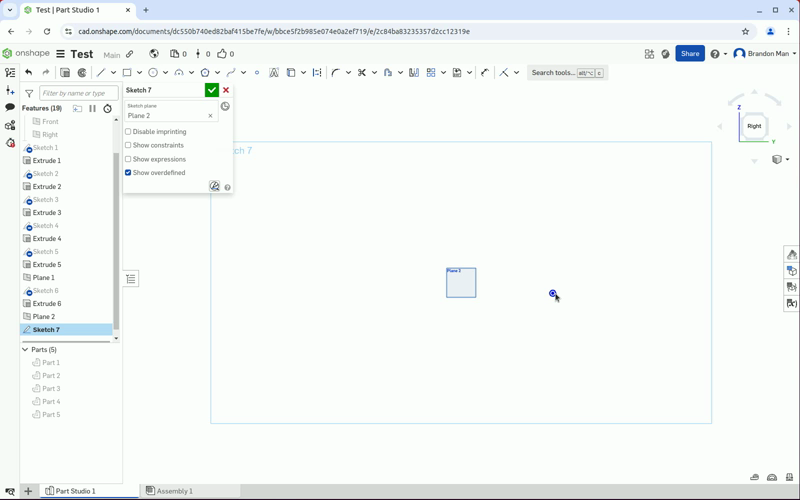
mouse_move(553, 291)
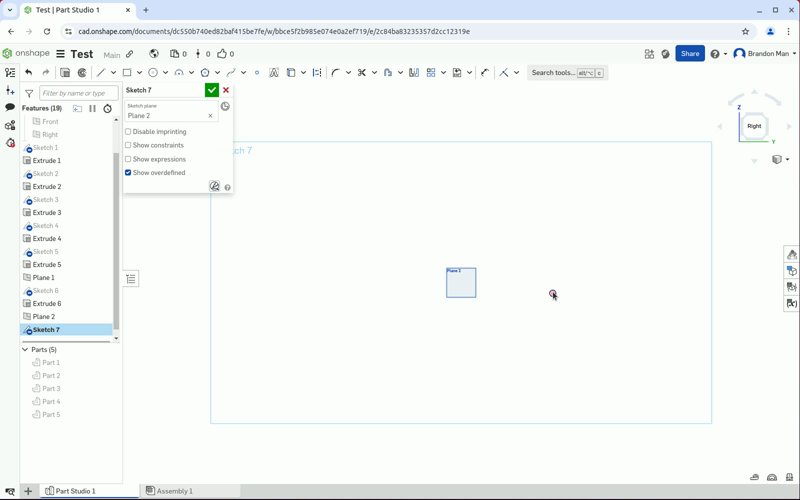
scroll(6)
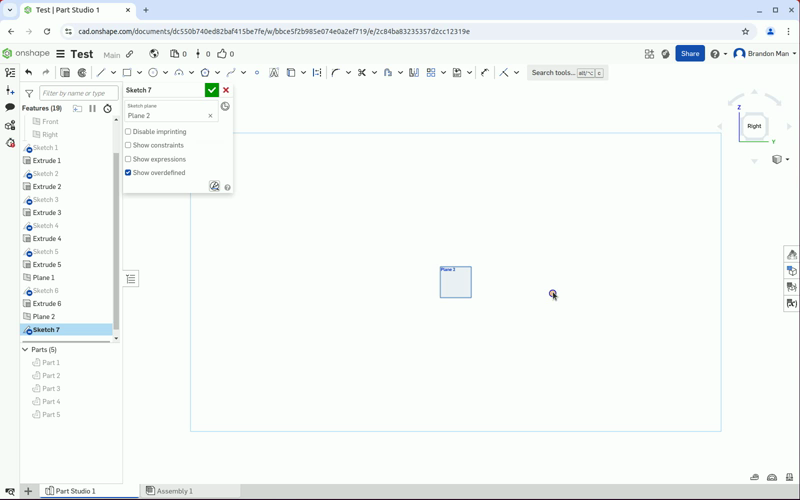
scroll(6)
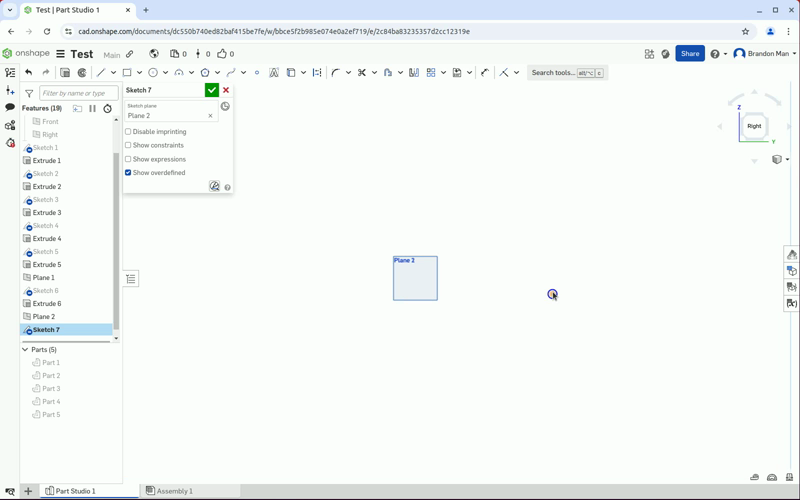
scroll(6)
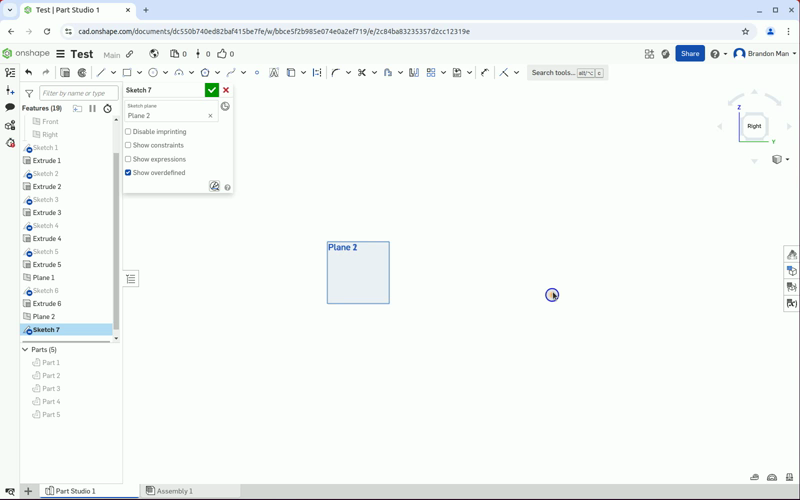
scroll(6)
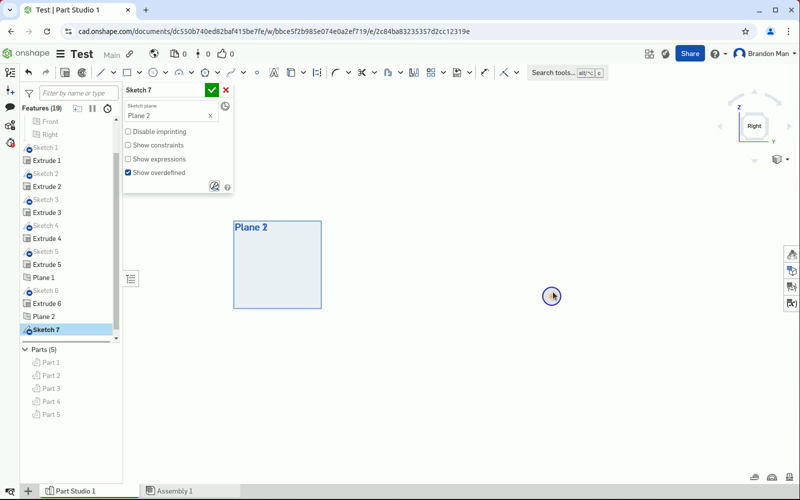
scroll(6)
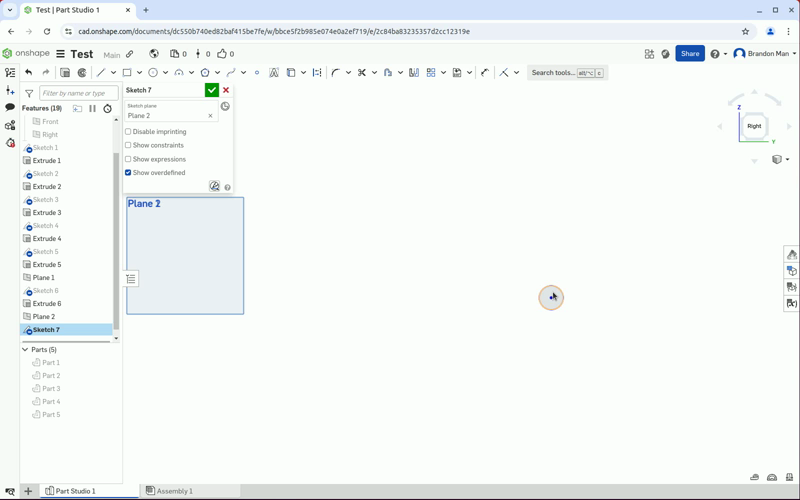
scroll(6)
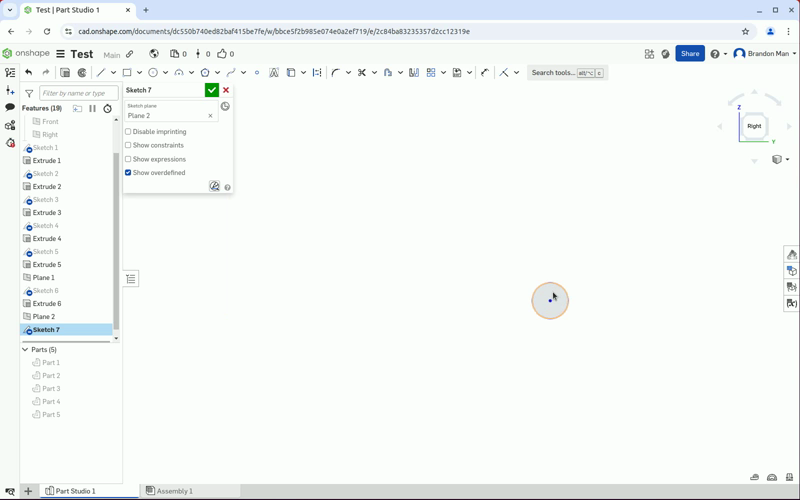
scroll(6)
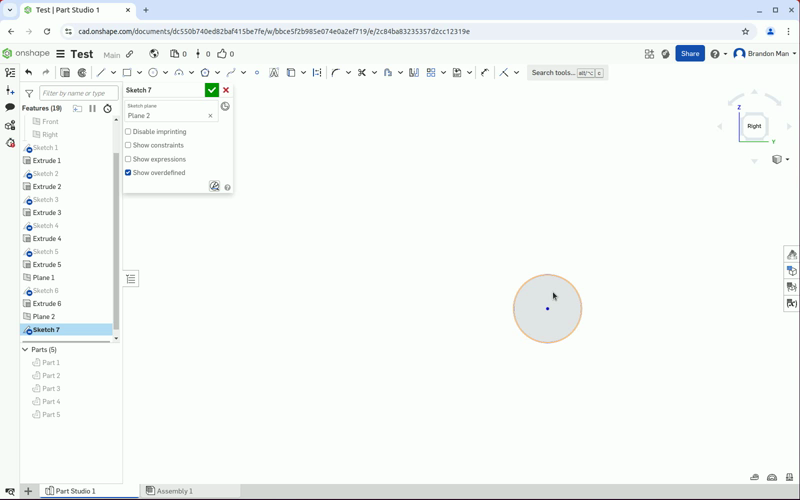
click(553, 291)
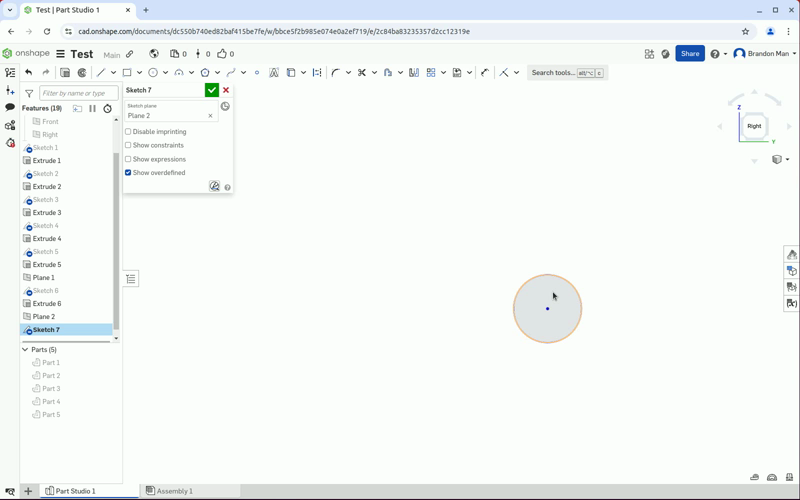
scroll(-6)
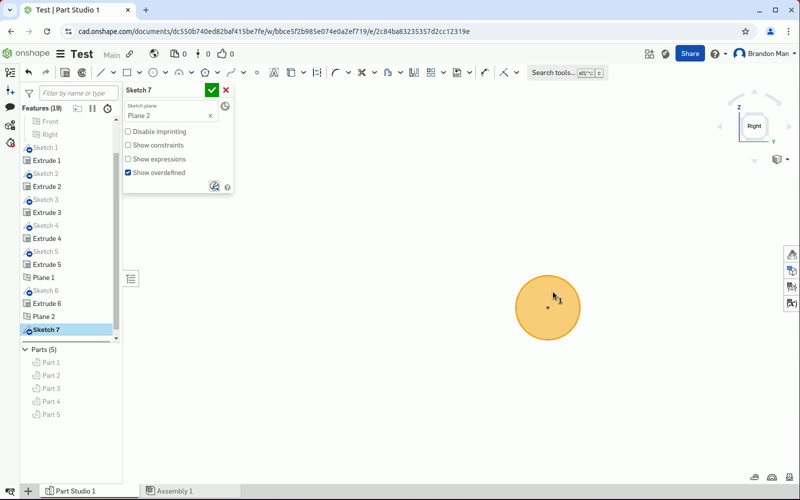
scroll(-6)
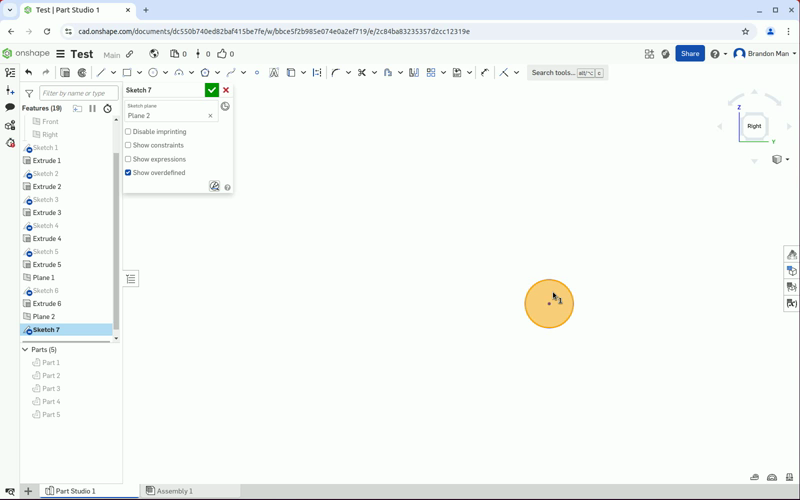
scroll(-6)
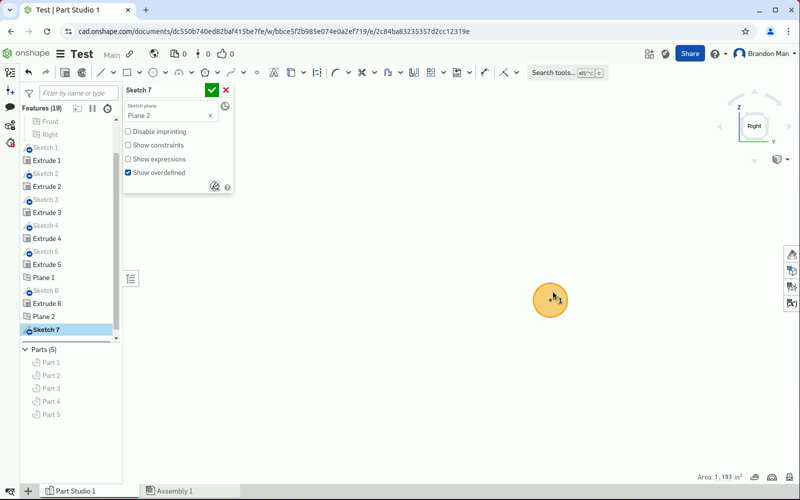
scroll(-6)
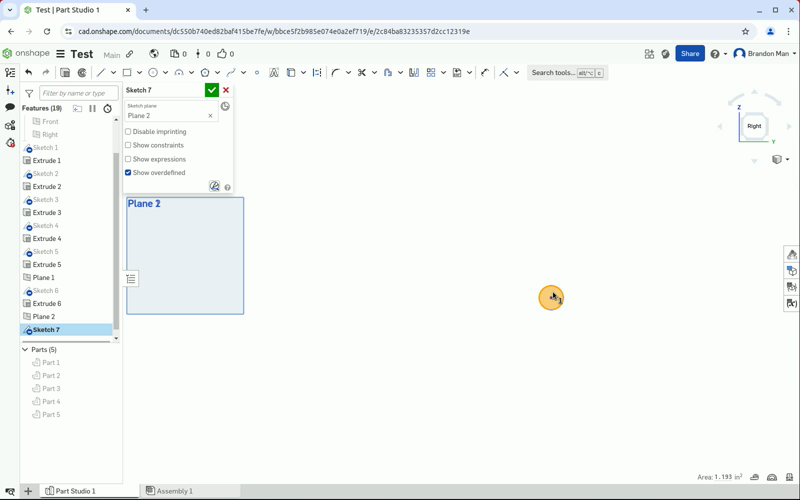
scroll(-6)
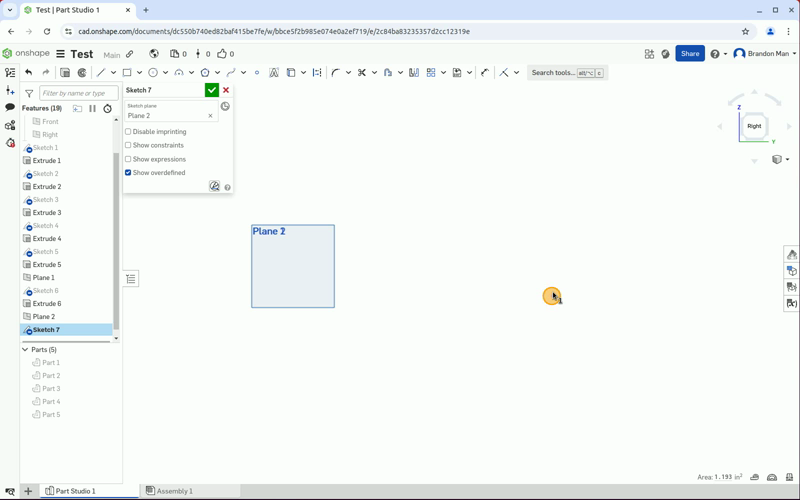
scroll(-6)
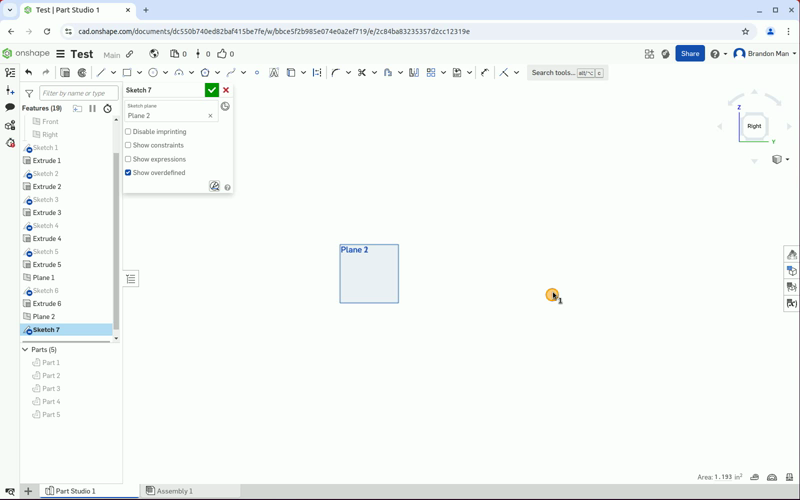
scroll(-6)
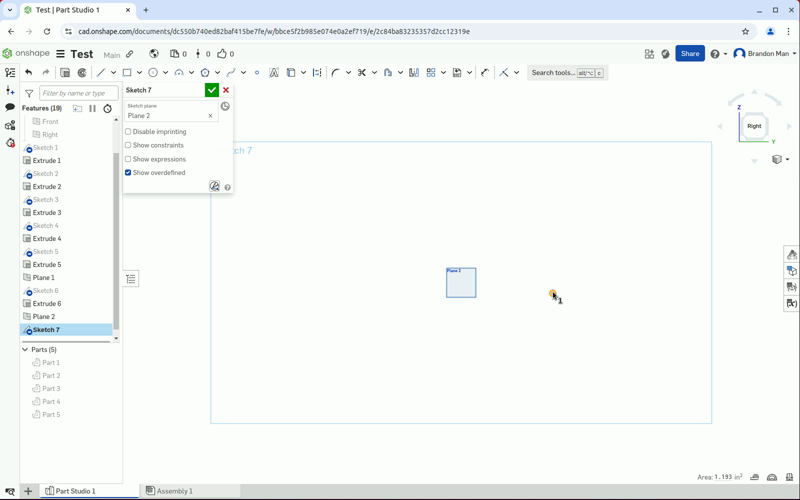
mouse_move(73, 352)
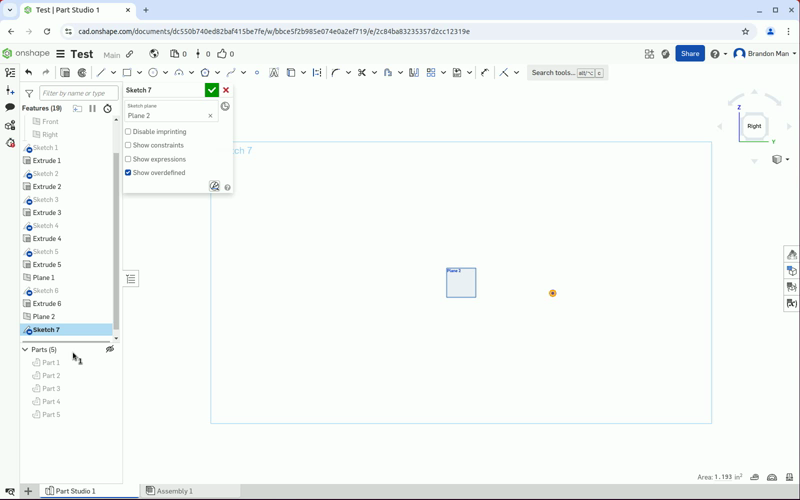
key(shift+y)
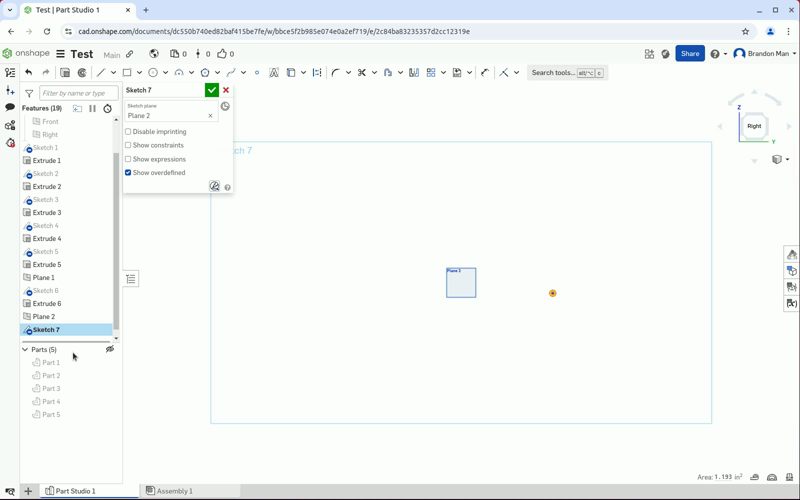
key(shift+e)
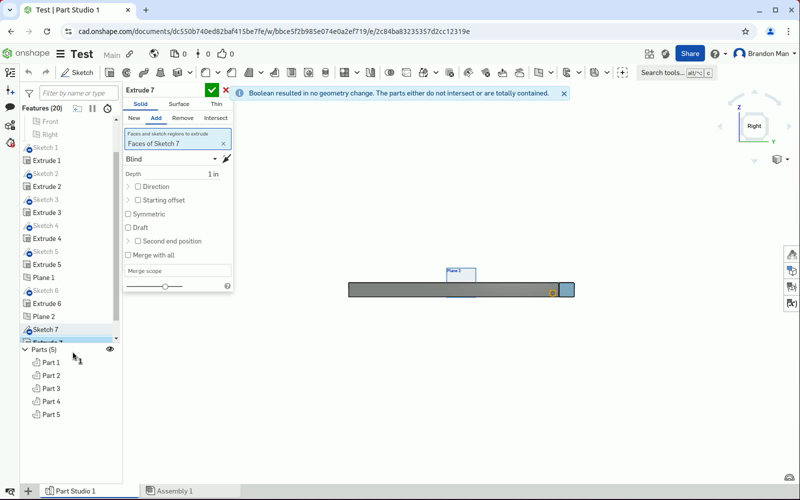
mouse_move(143, 106)
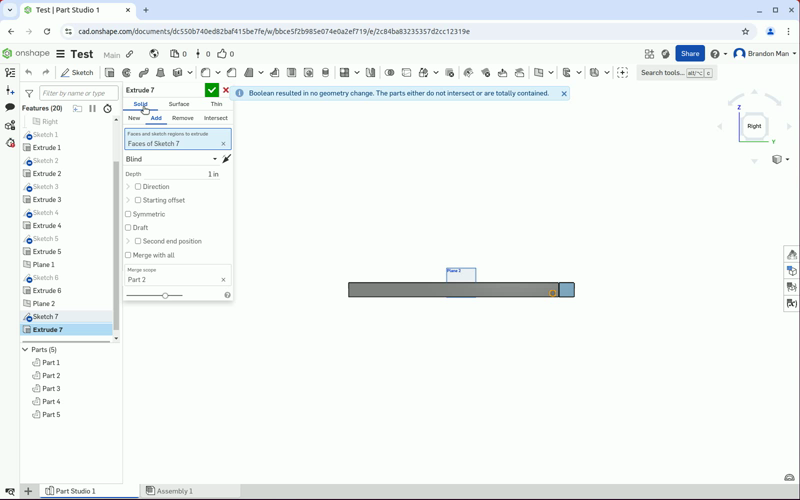
click(143, 106)
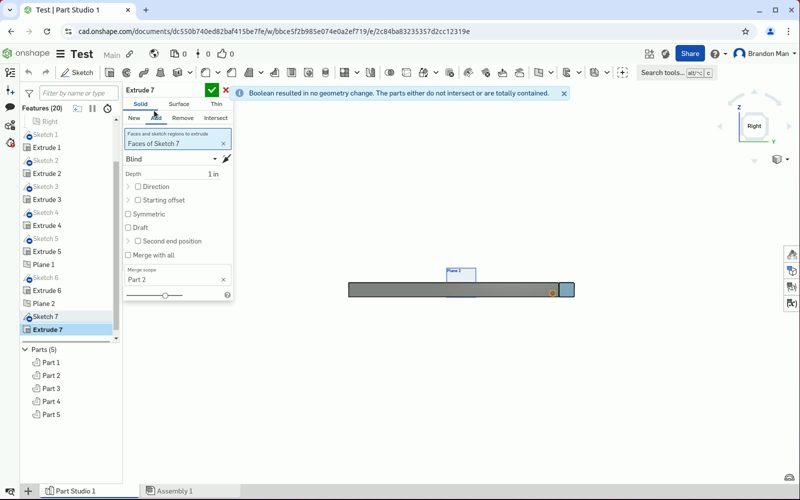
mouse_move(186, 120)
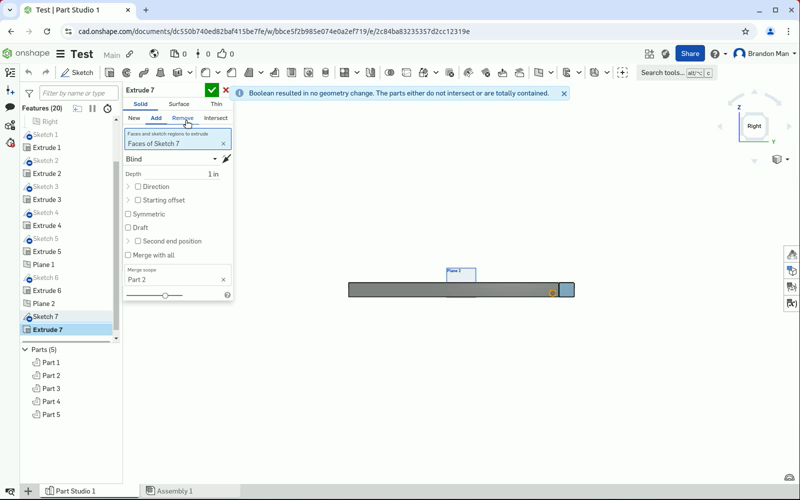
click(186, 120)
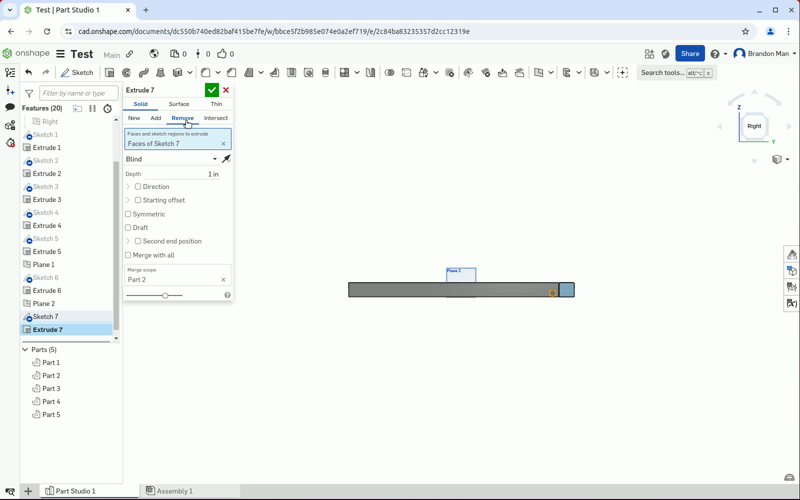
key(tab, 4)
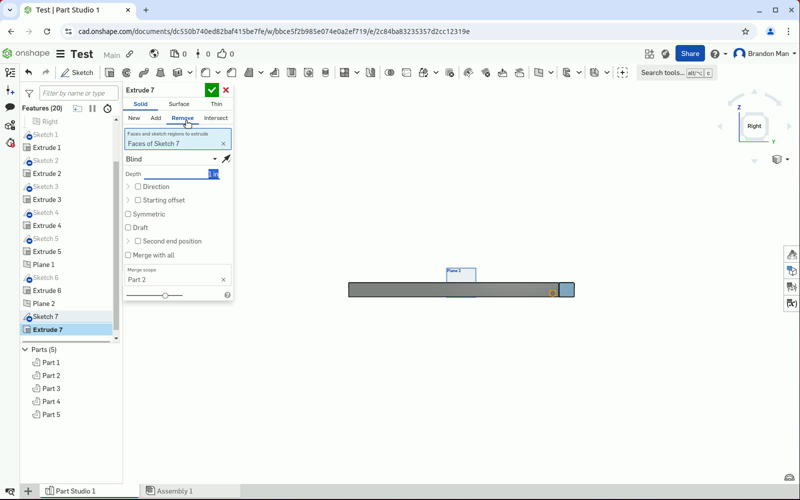
text(1.444)
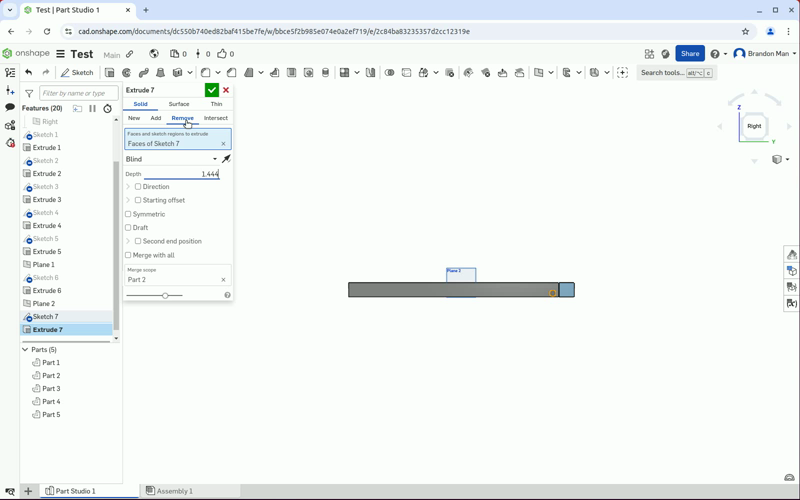
key(tab, 6)
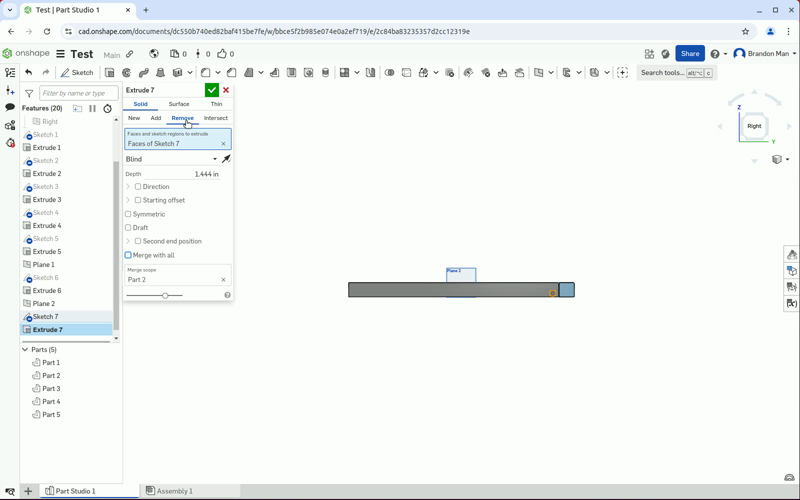
key(space)
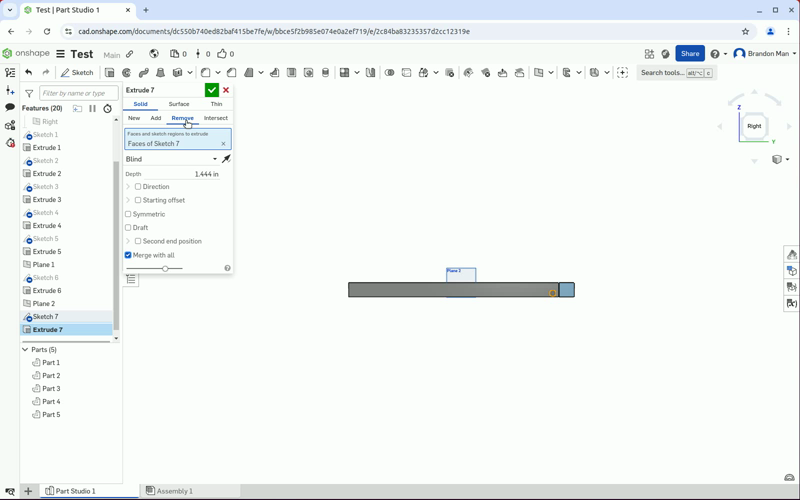
key(enter)
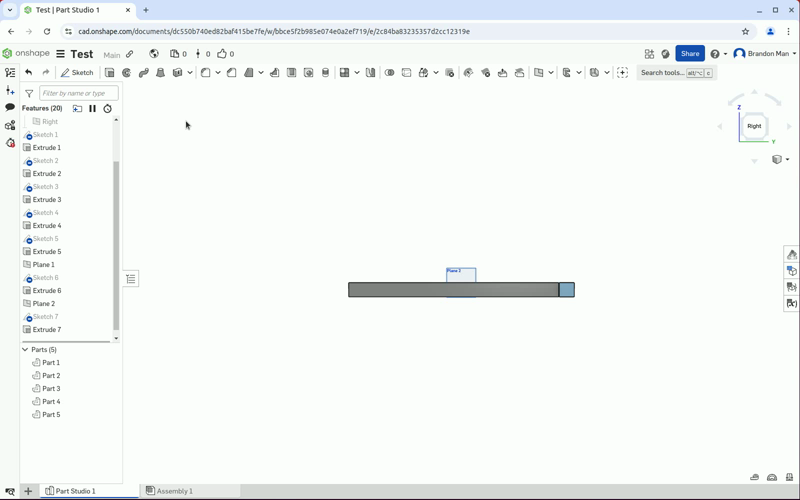
key(shift+h)
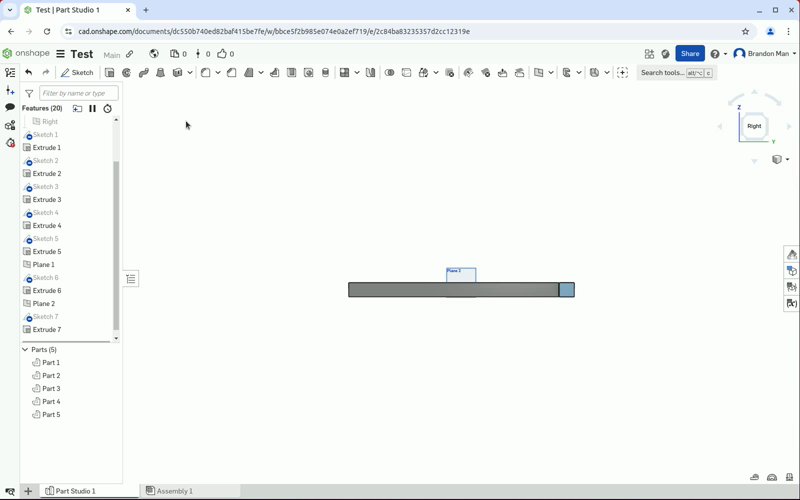
key(shift+h)
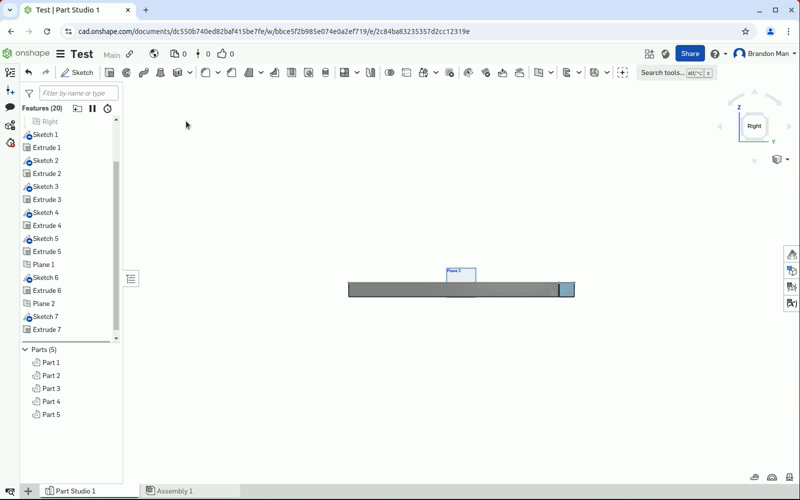
key(shift+7)
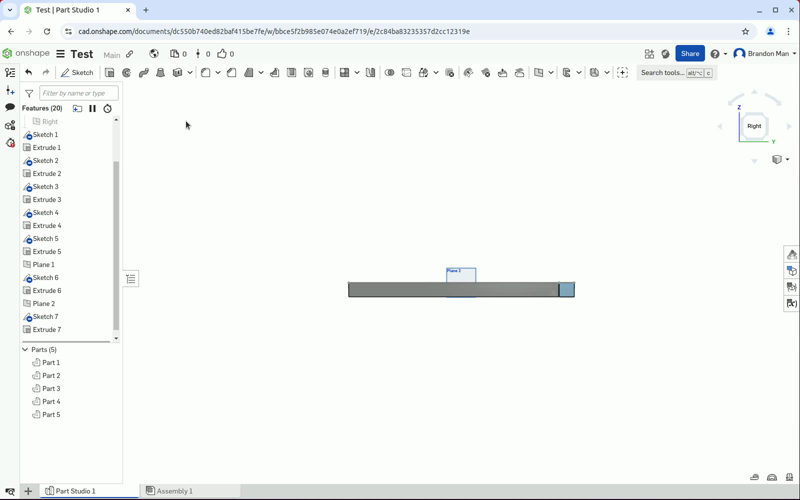
key(right, 2)
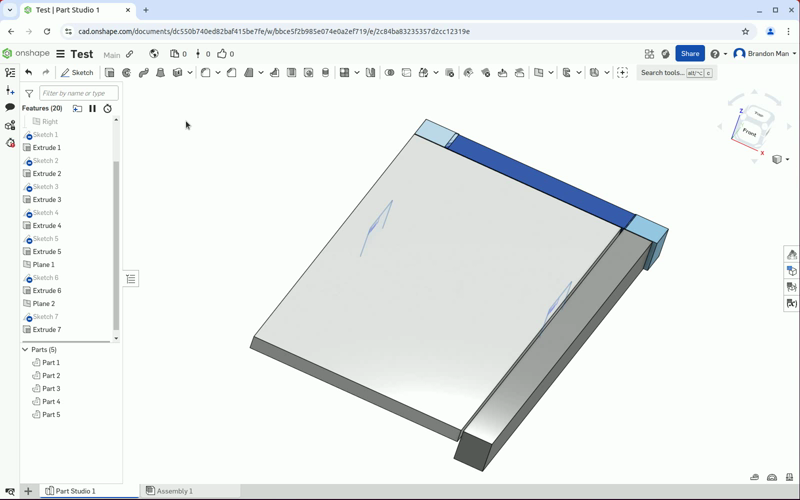
key(down, 2)
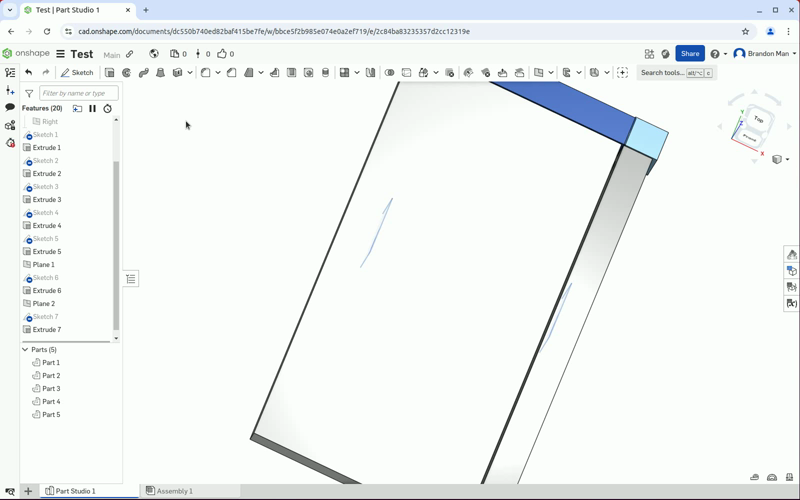
key(up, 2)
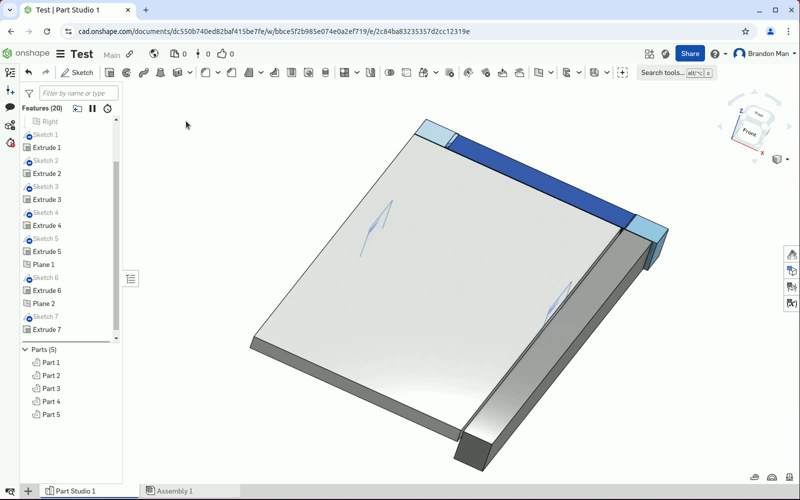
key(left, 2)
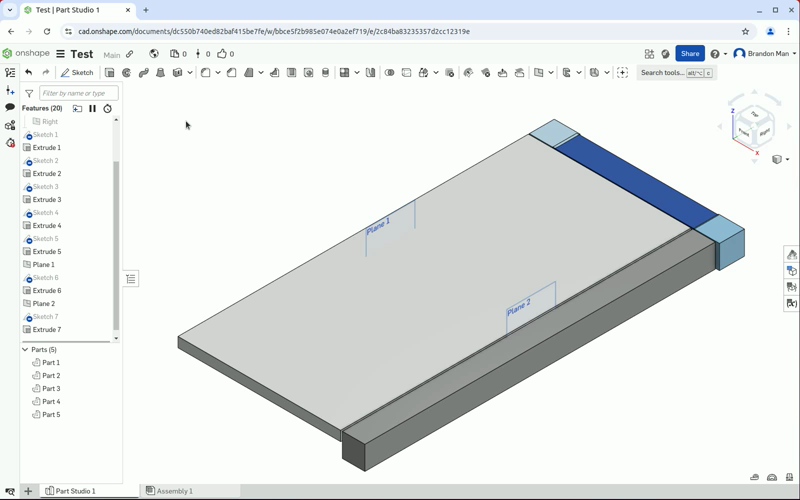
mouse_move(69, 137)
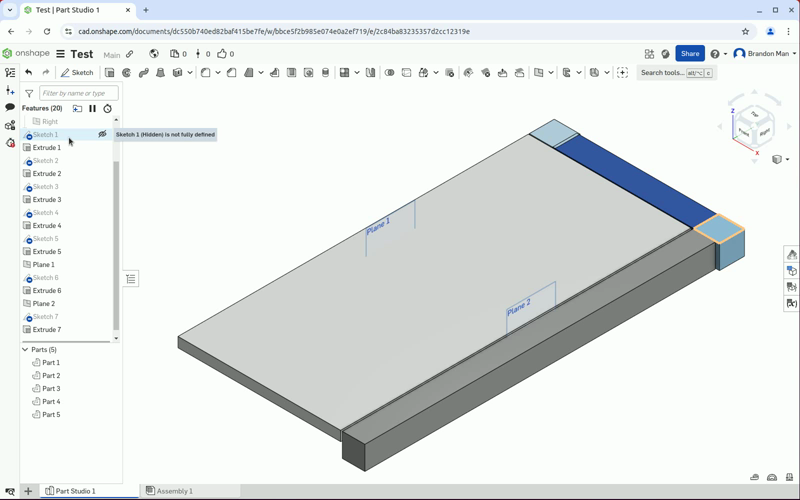
click(69, 137)